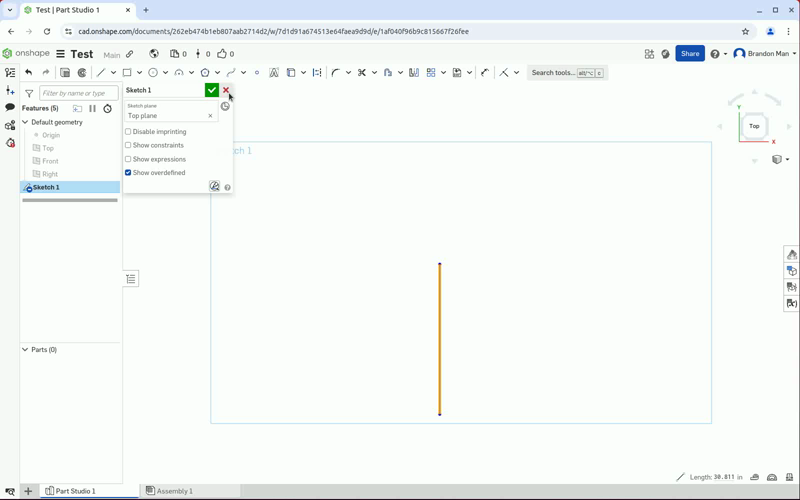
key(shift+h)
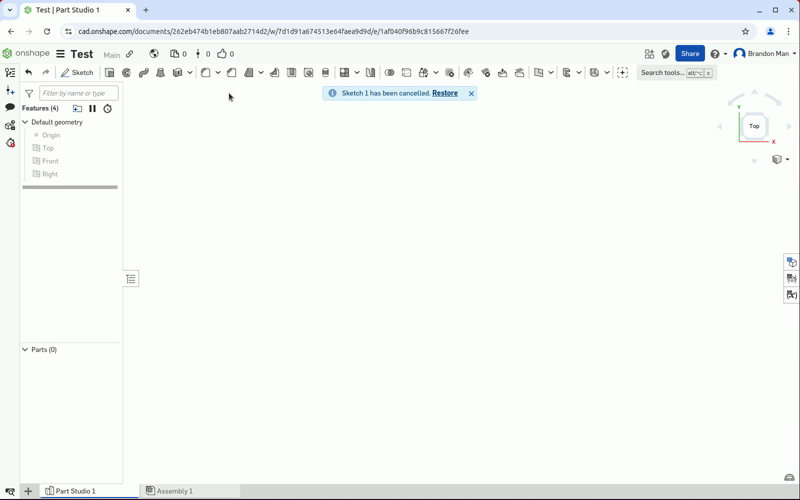
mouse_move(73, 352)
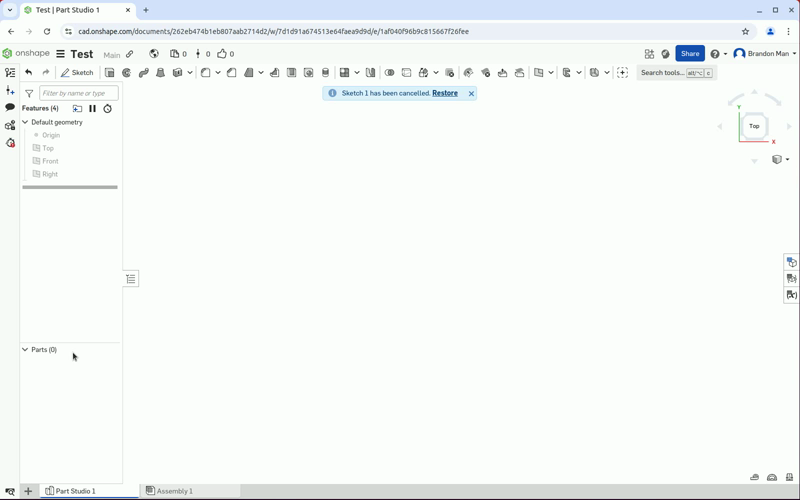
key(y)
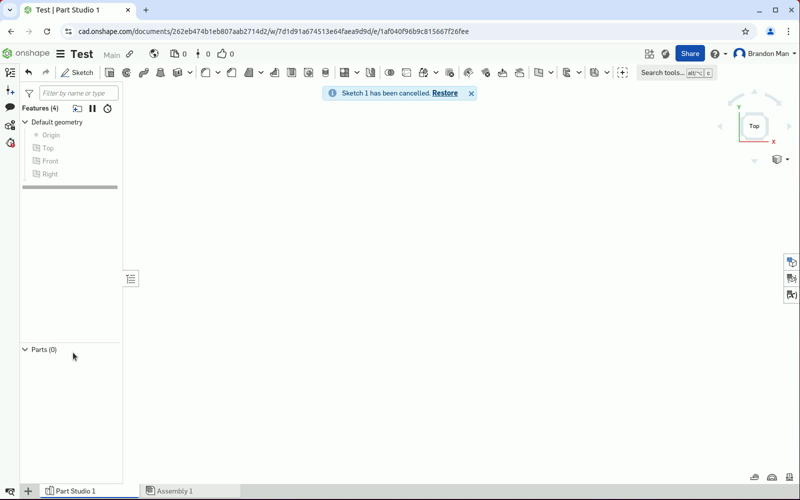
key(shift+p)
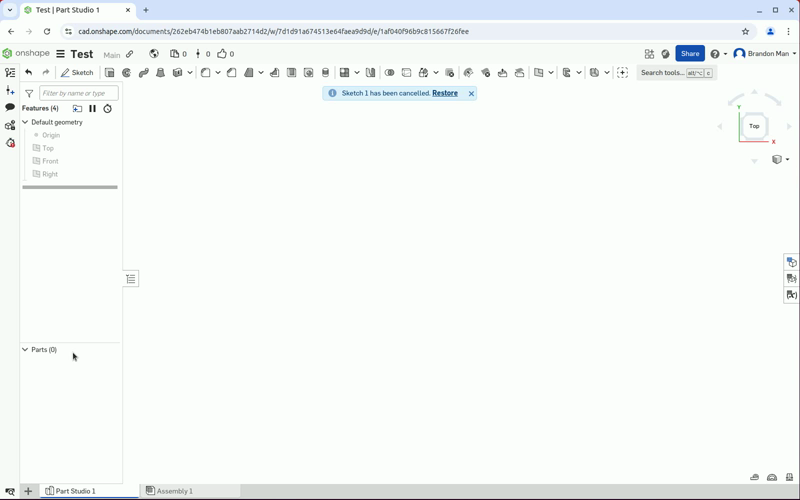
key(space)
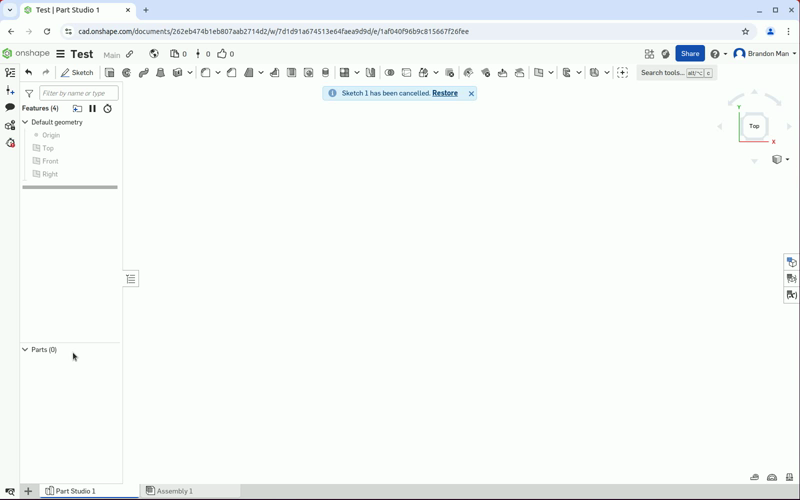
key_down(shift)
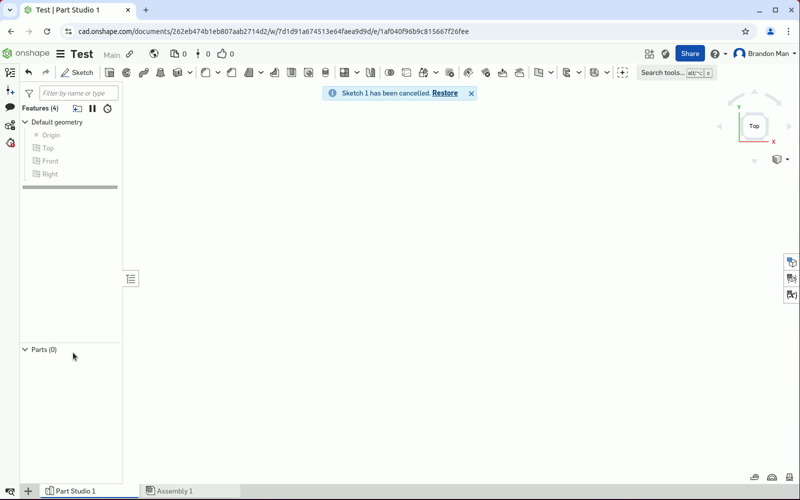
key(up)
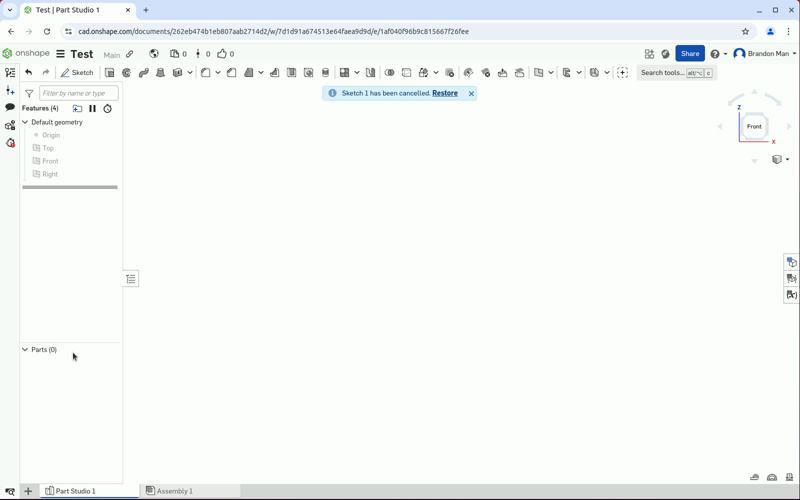
key_up(shift)
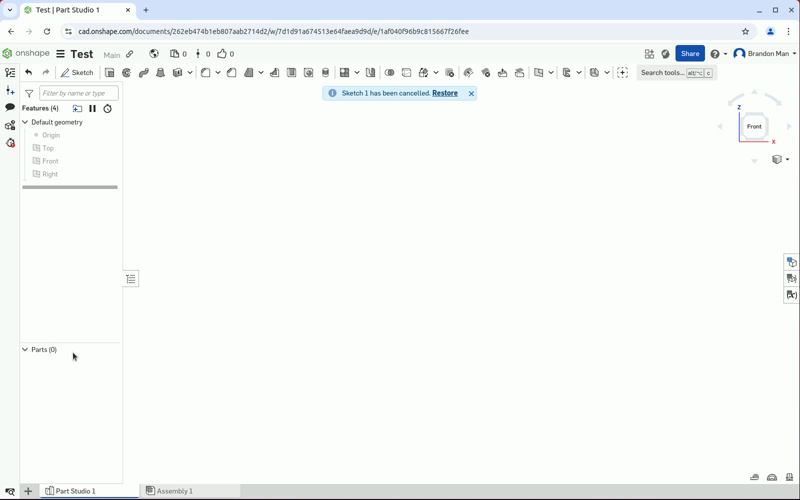
mouse_move(73, 352)
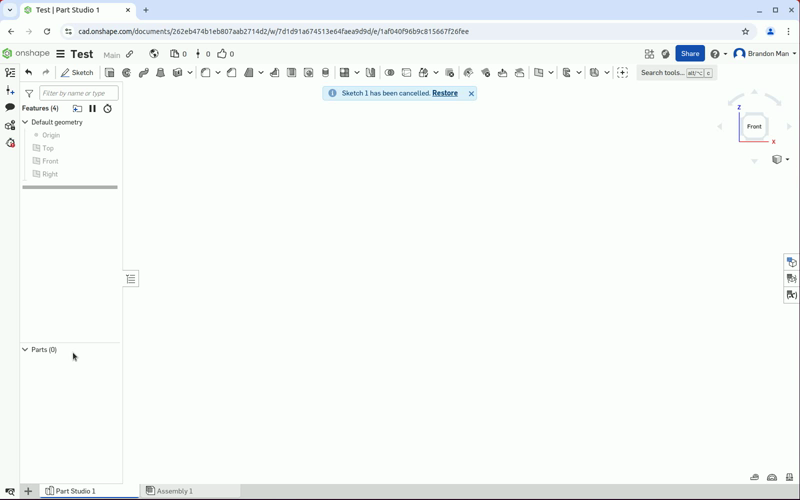
key(shift+y)
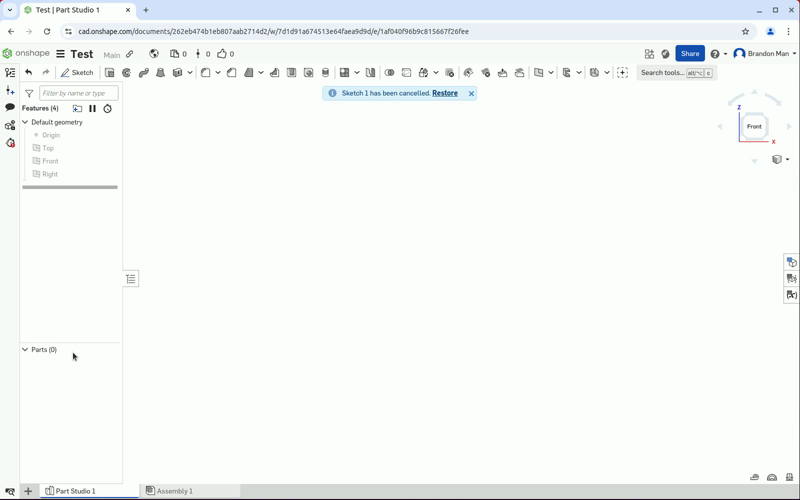
key(shift+s)
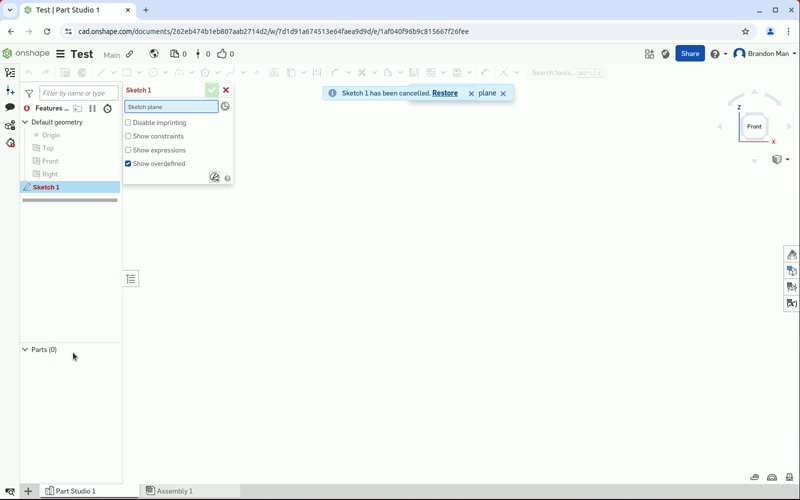
mouse_move(73, 163)
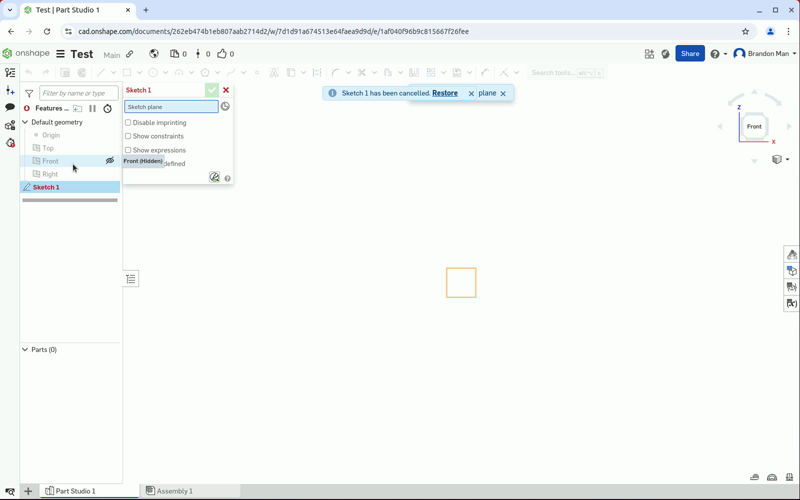
click(73, 163)
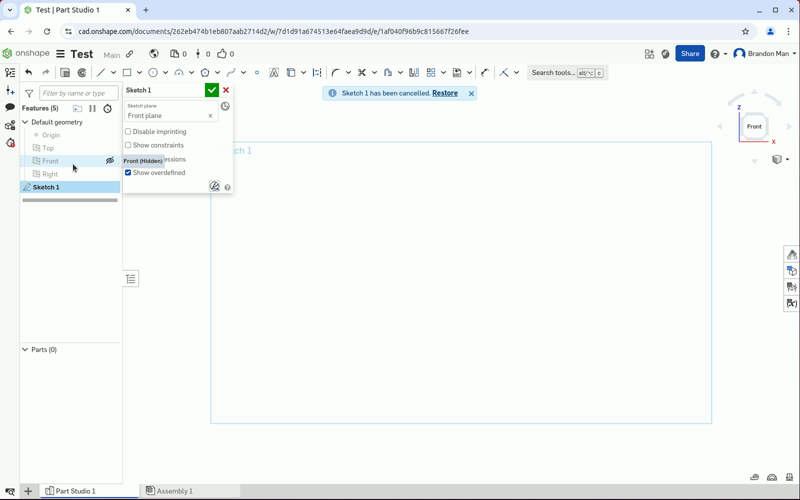
mouse_move(73, 352)
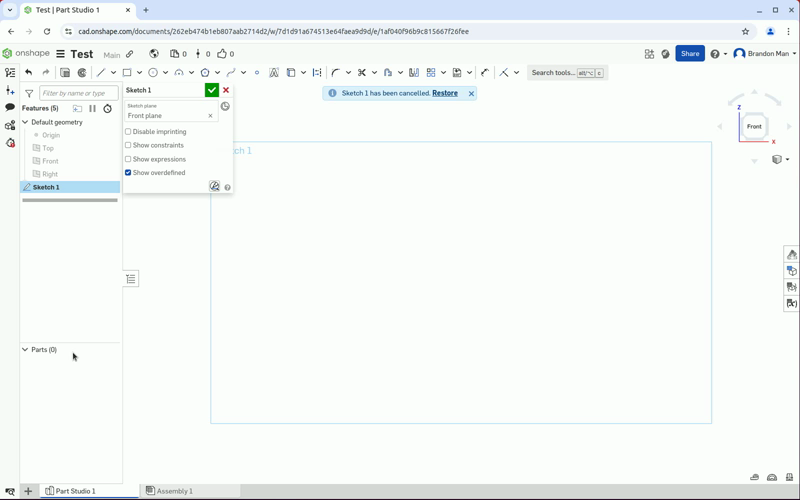
key(y)
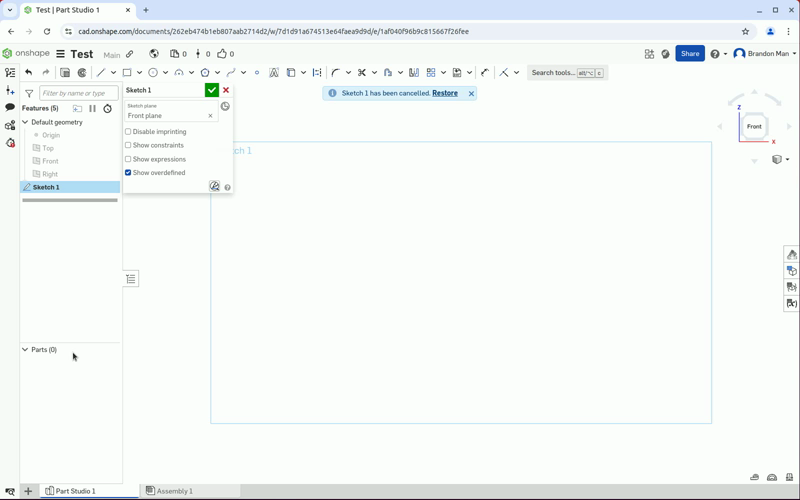
key(l)
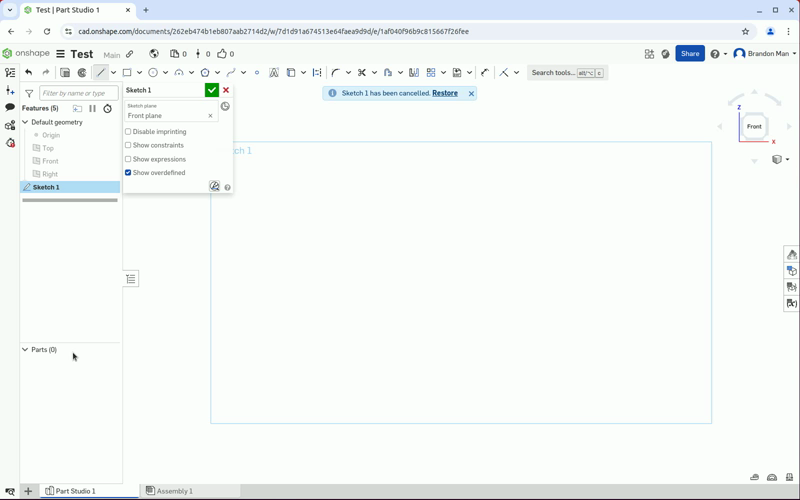
key_down(shift)
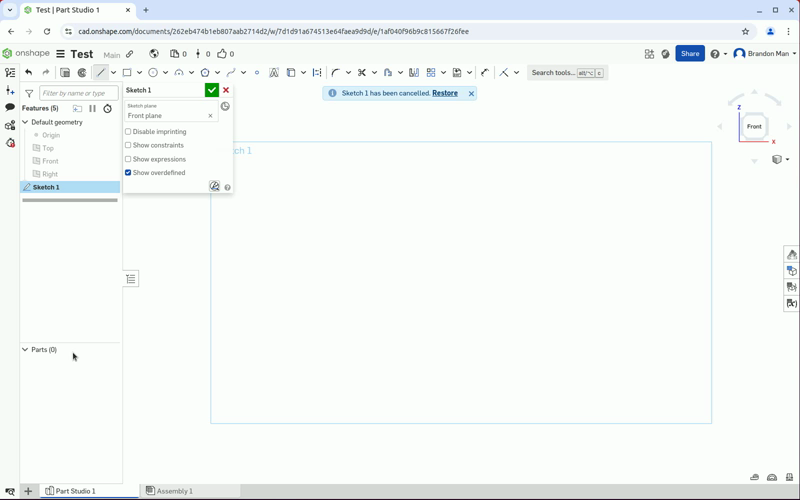
mouse_move(385, 198)
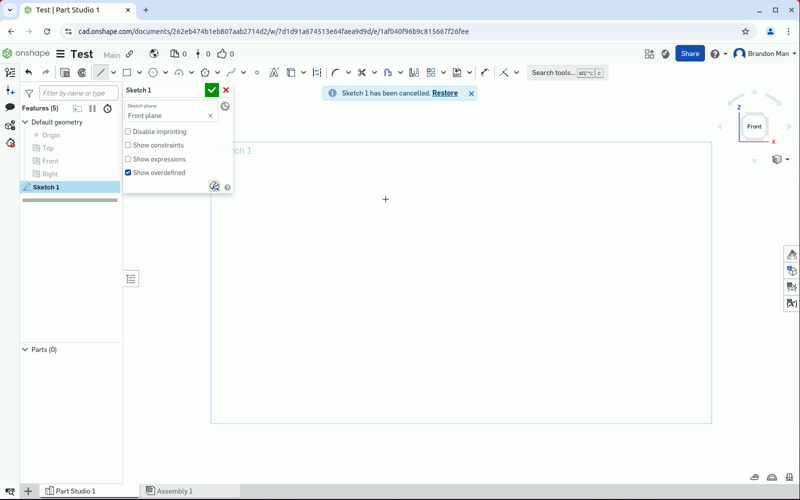
click(385, 198)
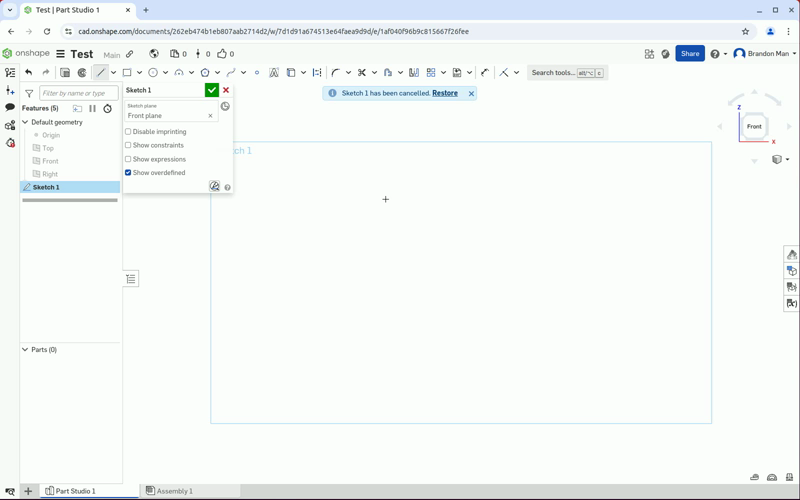
key_up(shift)
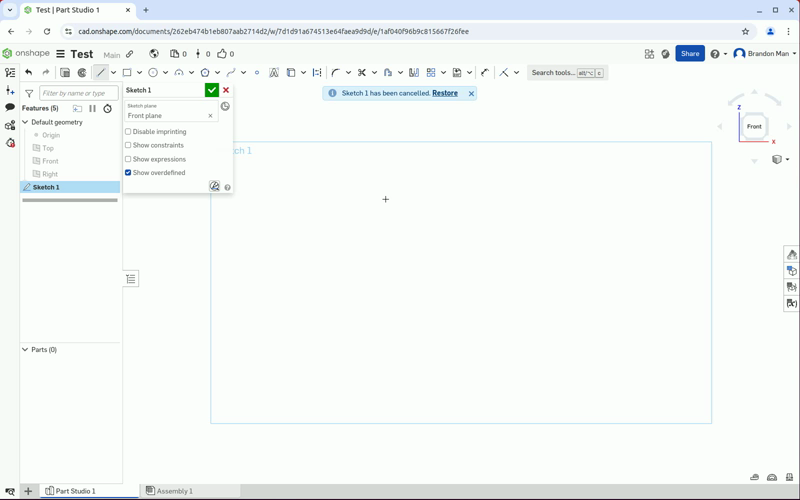
key_down(shift)
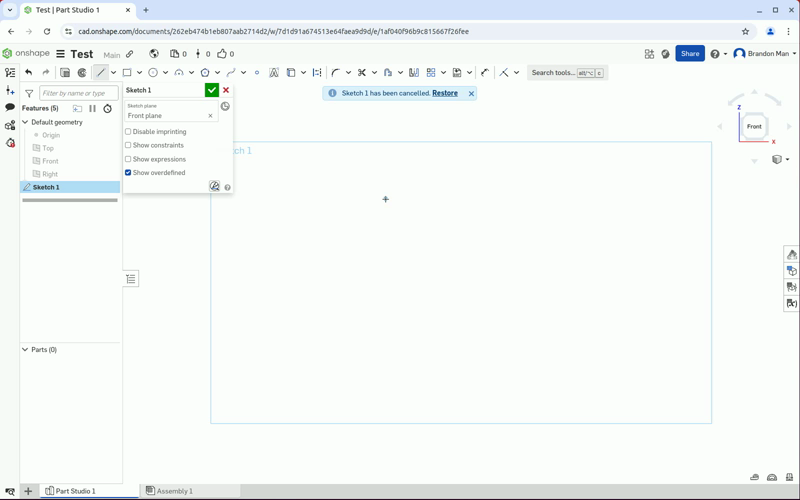
mouse_move(415, 198)
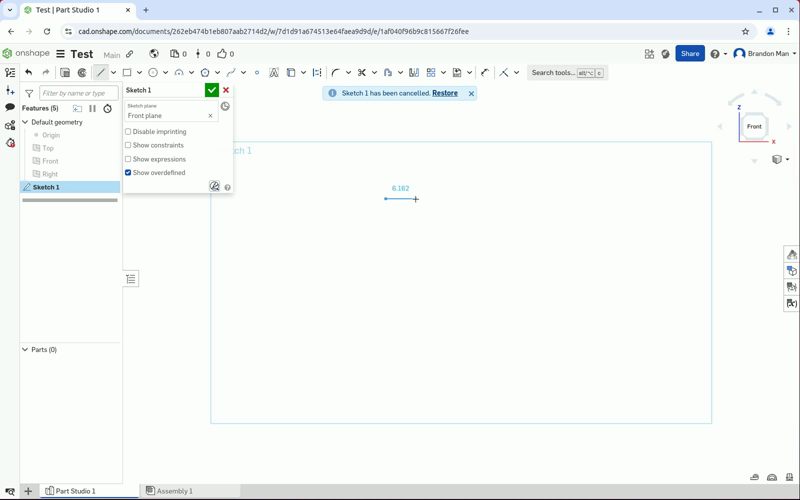
mouse_move(406, 222)
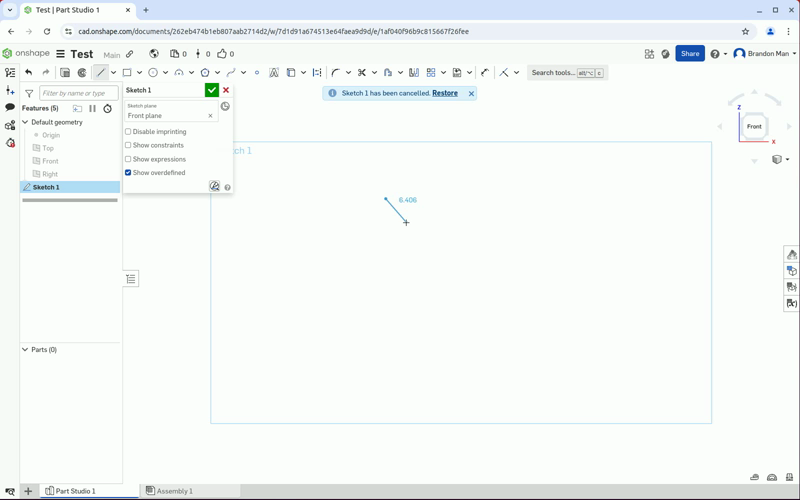
click(406, 222)
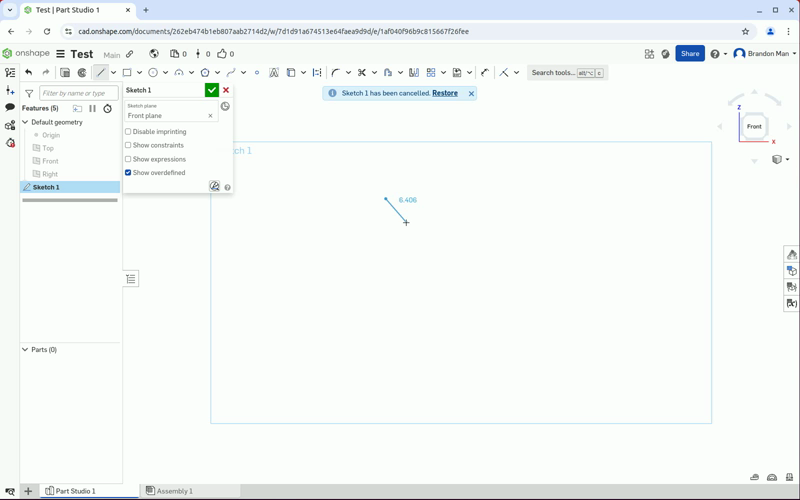
key_up(shift)
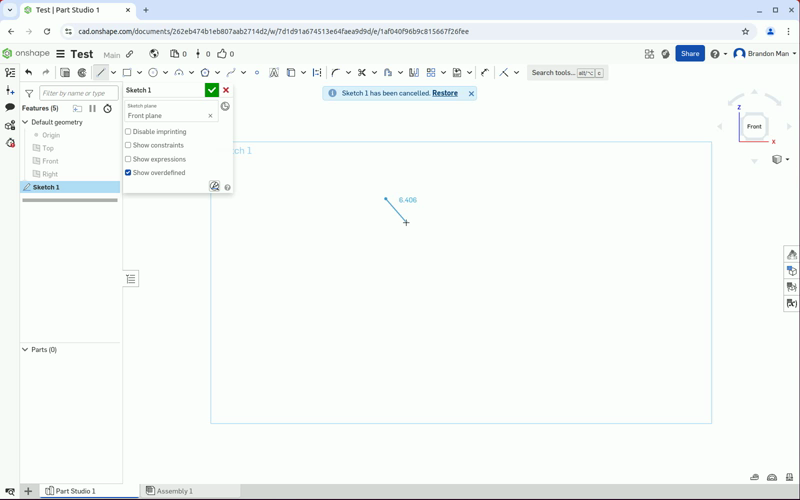
key(esc)
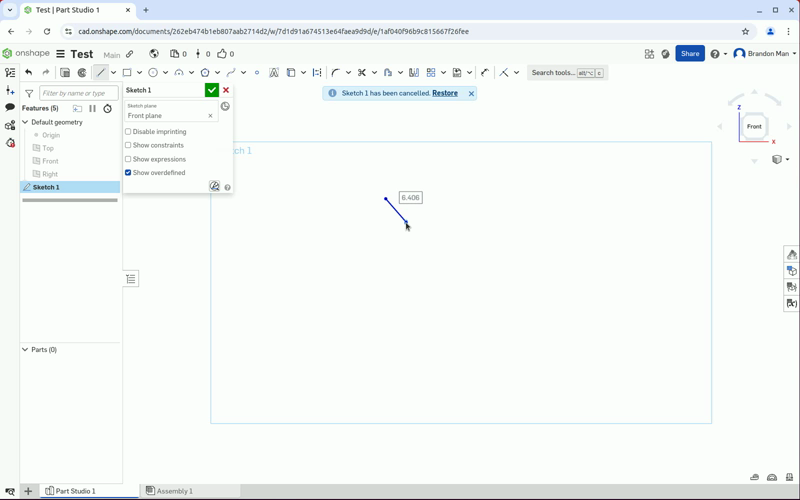
key(a)
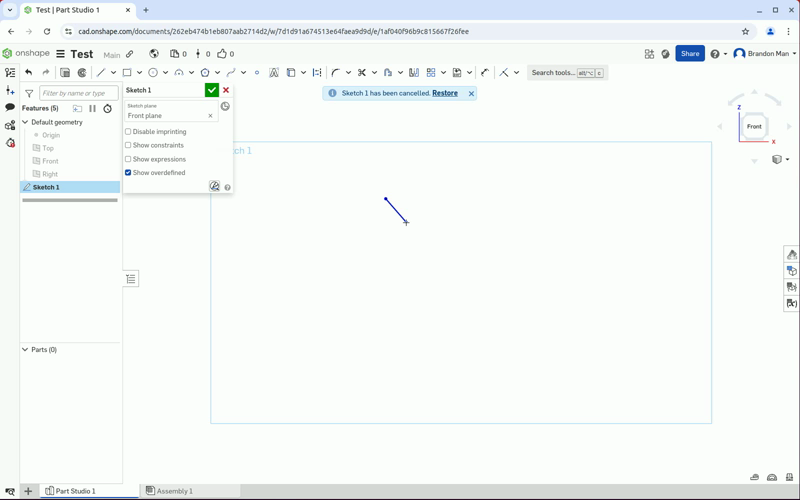
mouse_move(406, 222)
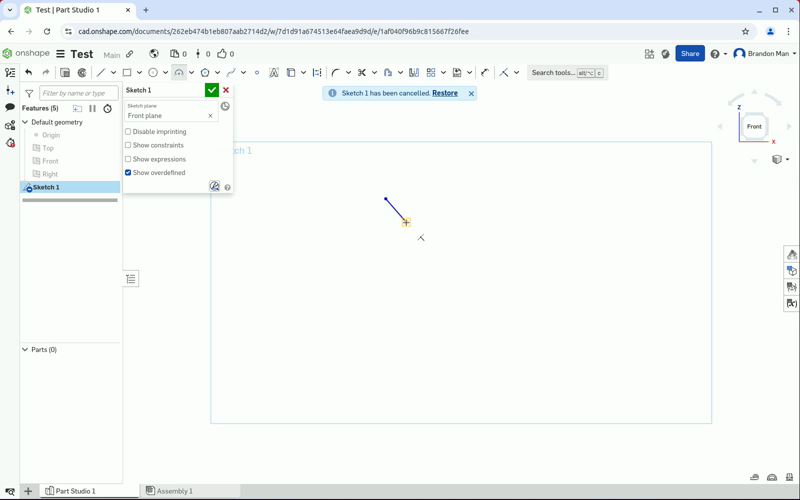
click(406, 222)
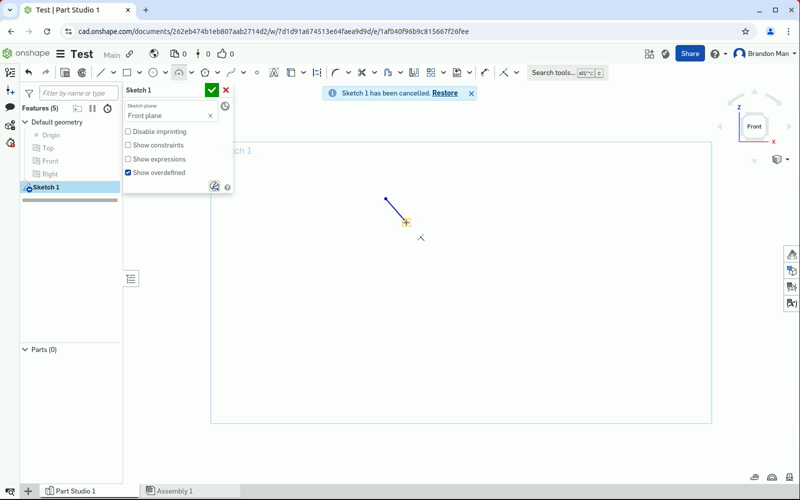
key_down(shift)
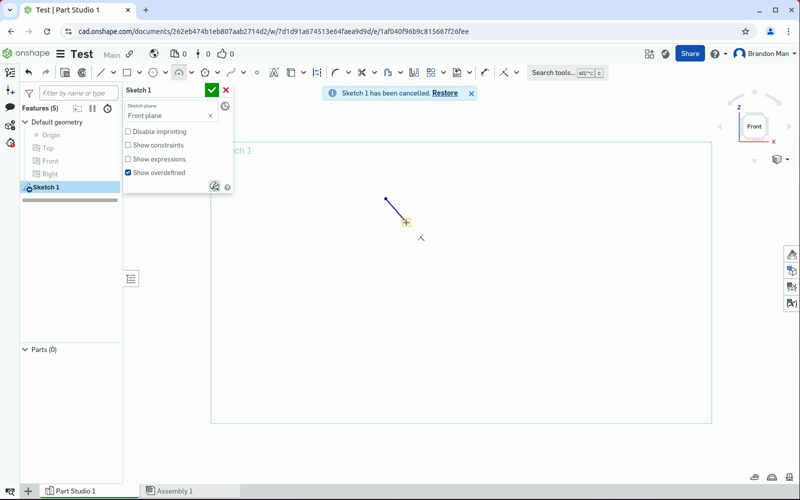
mouse_move(513, 222)
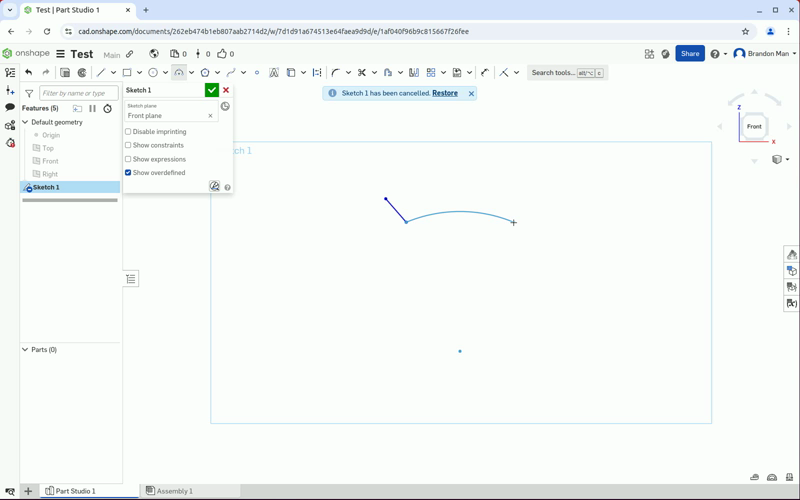
click(513, 222)
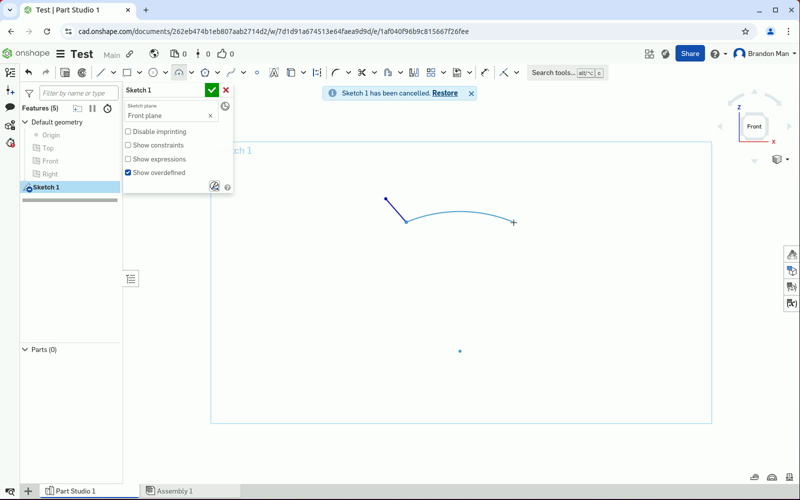
mouse_move(459, 201)
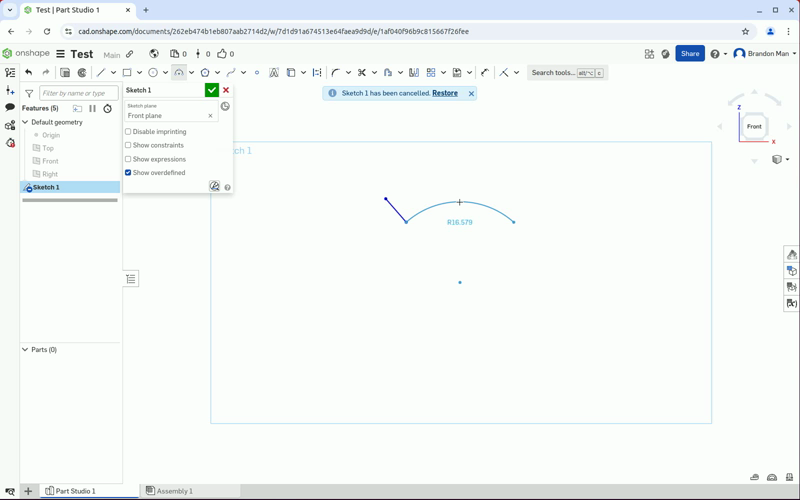
click(459, 201)
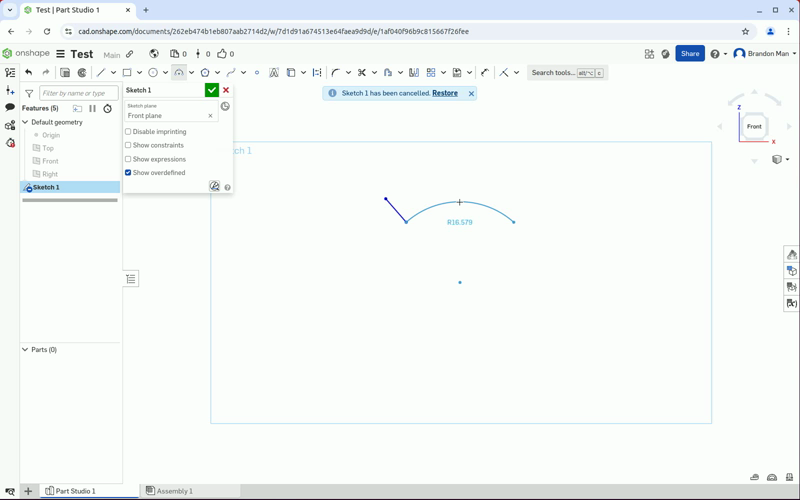
key_up(shift)
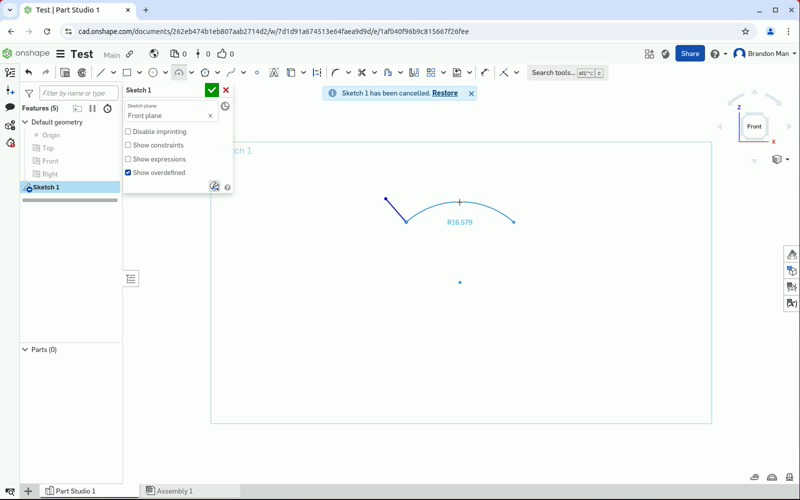
key(esc)
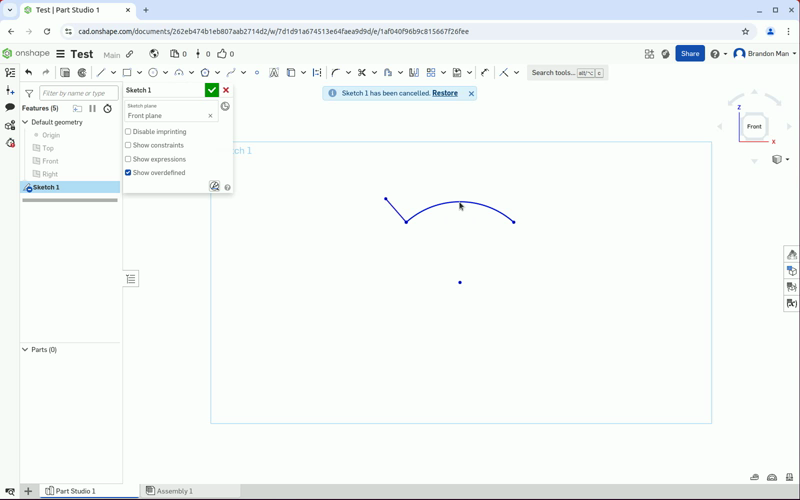
key(l)
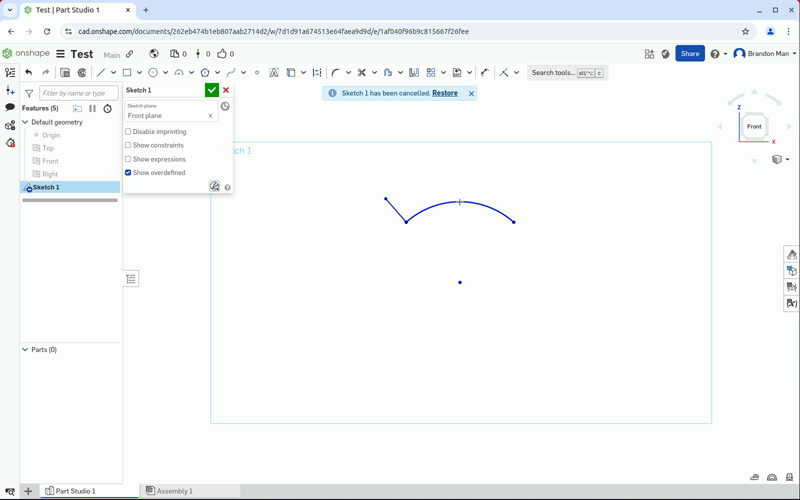
mouse_move(513, 222)
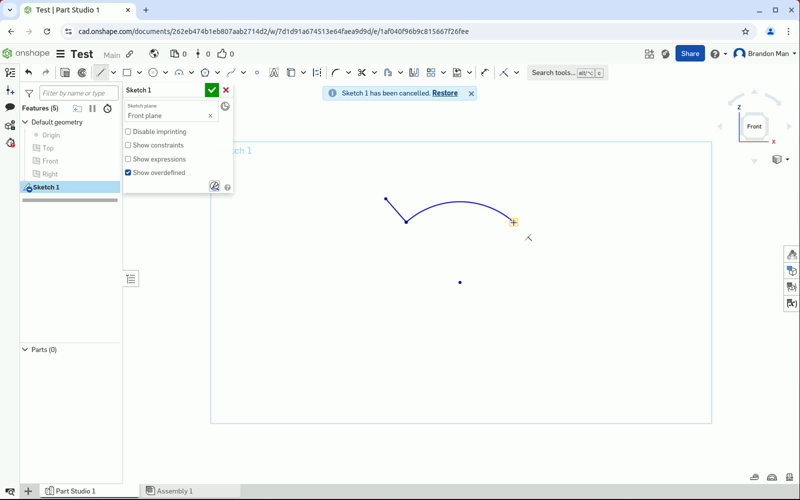
click(513, 222)
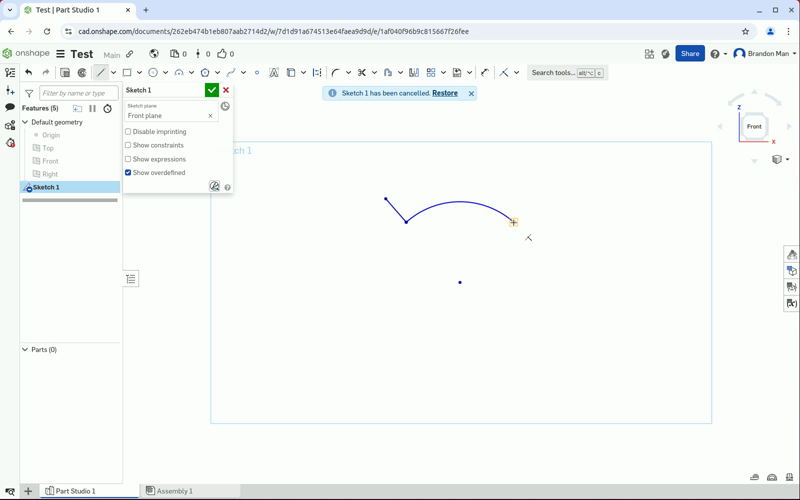
key_down(shift)
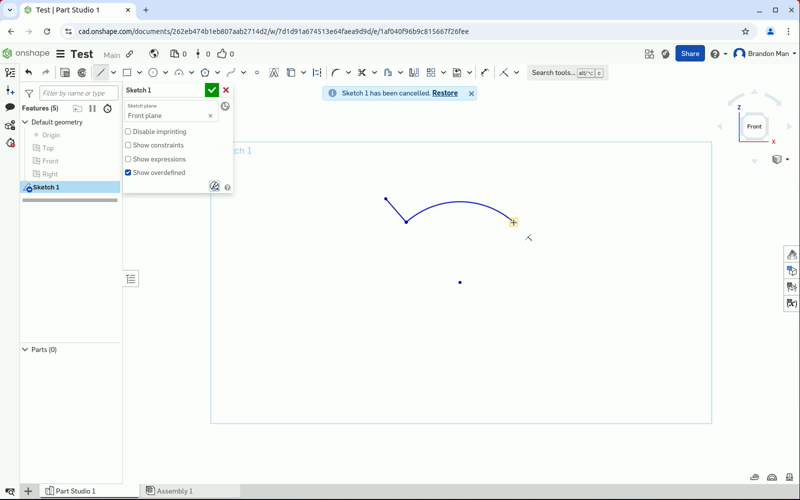
mouse_move(543, 222)
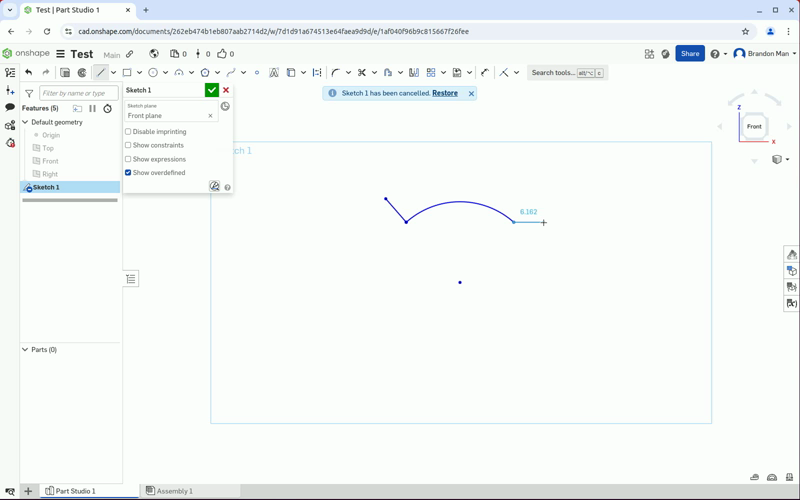
mouse_move(534, 198)
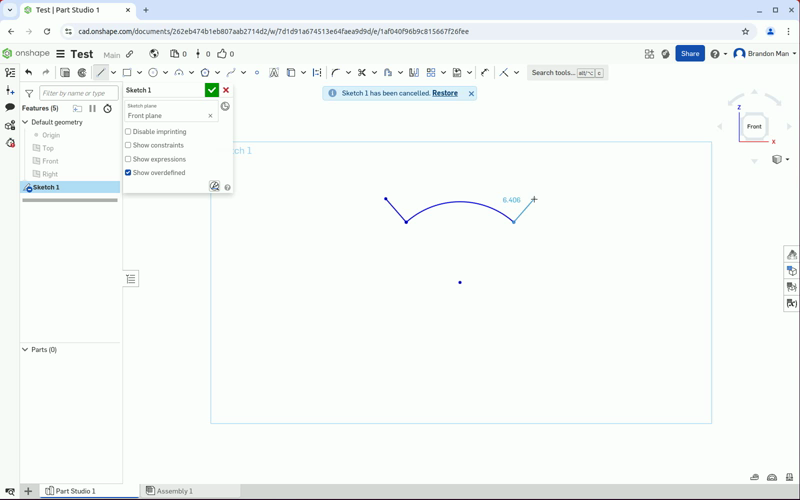
click(534, 198)
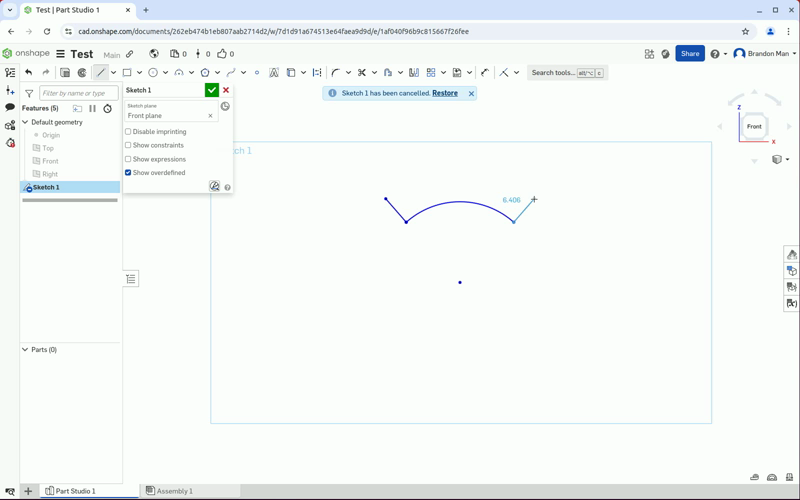
key_up(shift)
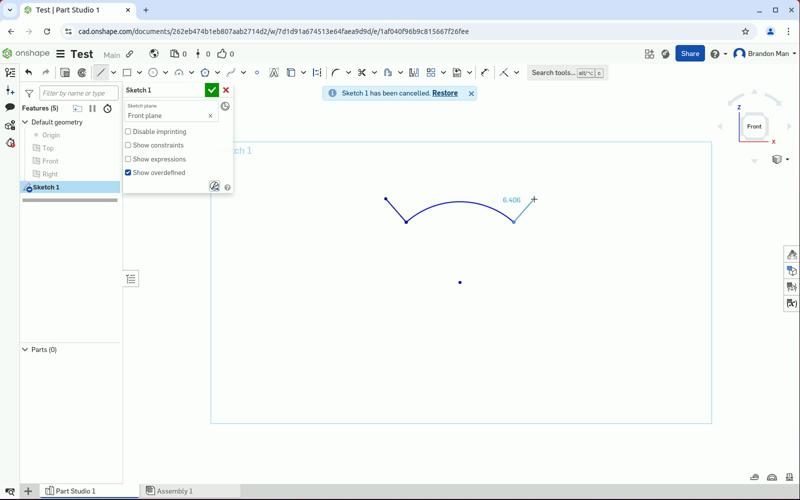
key(esc)
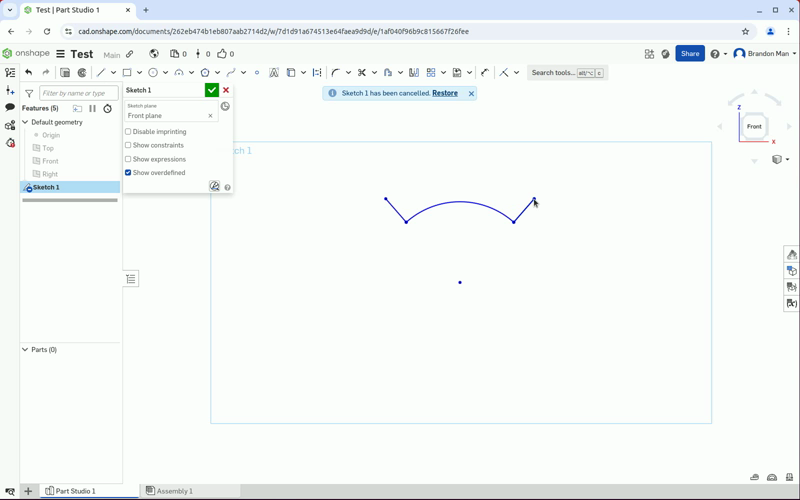
key(a)
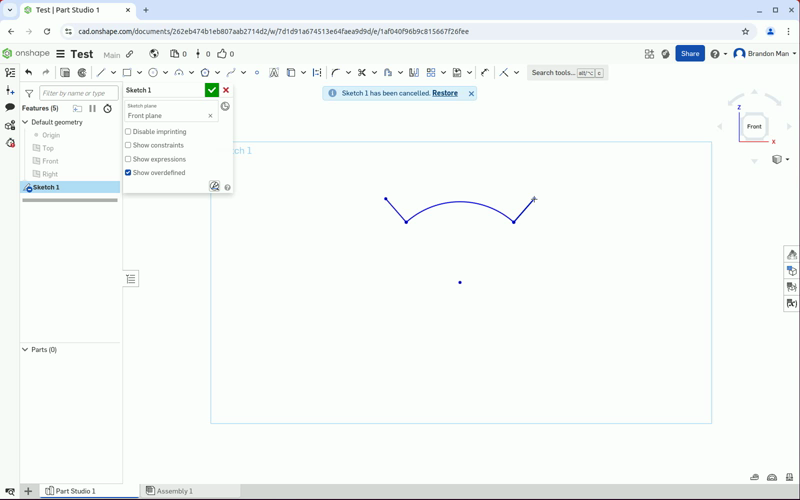
mouse_move(534, 198)
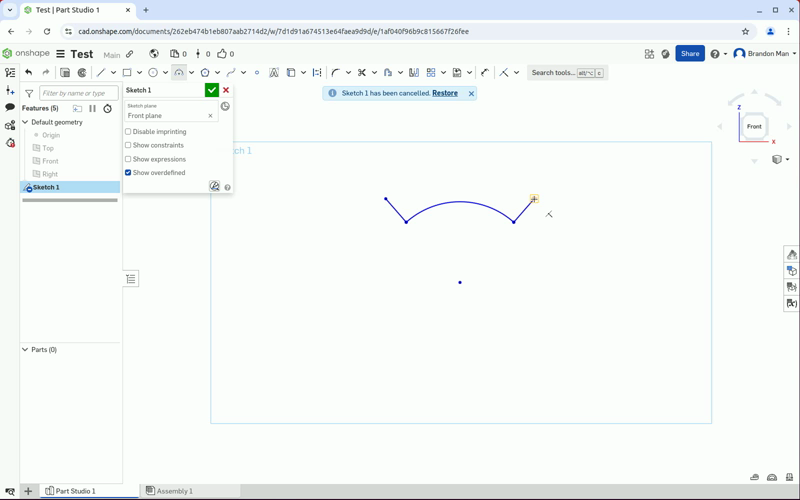
click(534, 198)
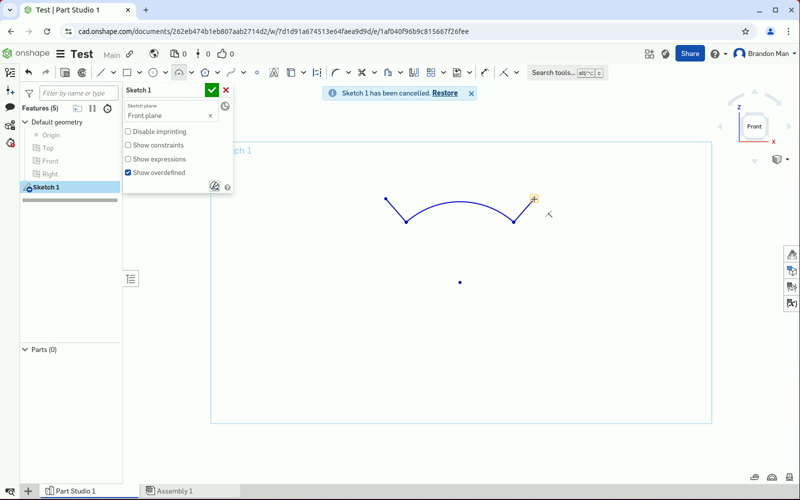
mouse_move(385, 198)
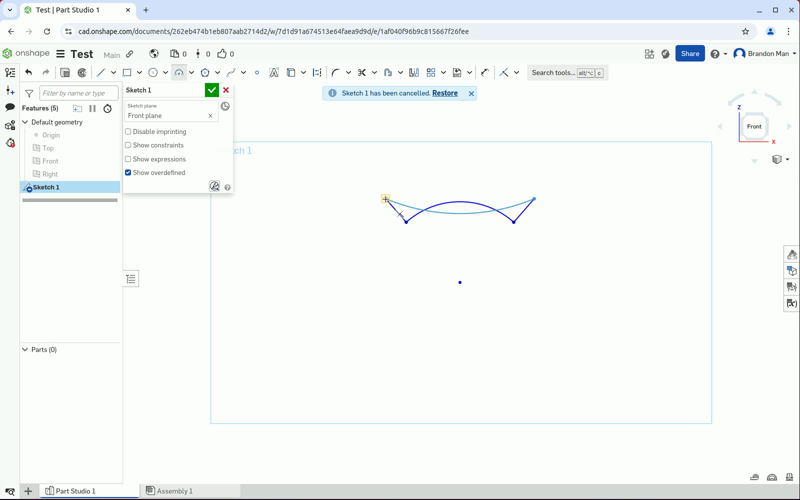
click(385, 198)
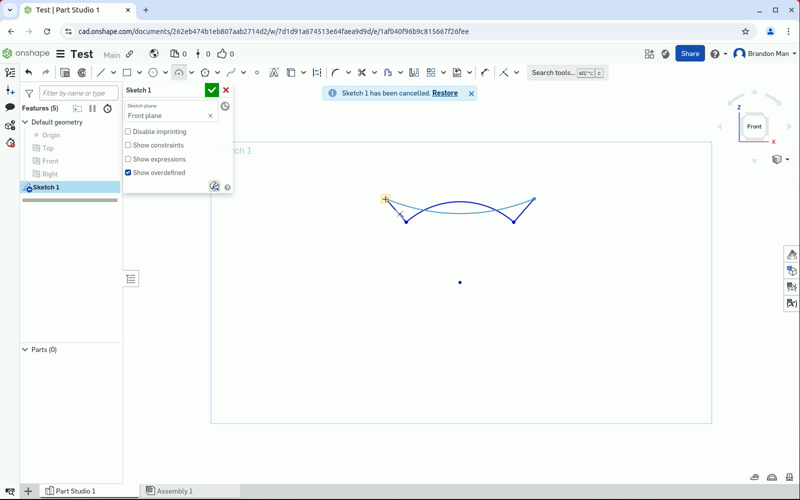
key_down(shift)
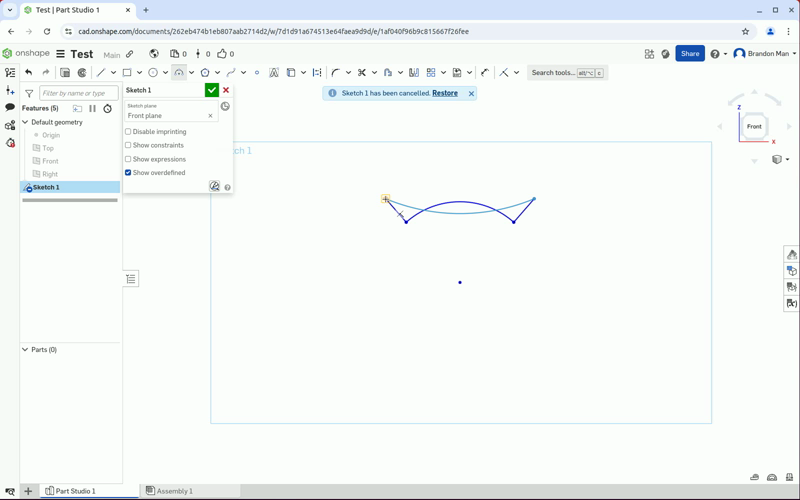
mouse_move(459, 170)
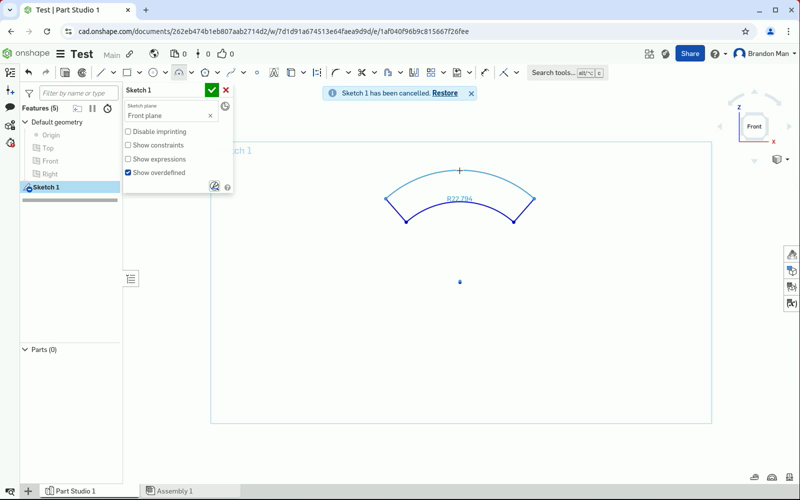
click(459, 170)
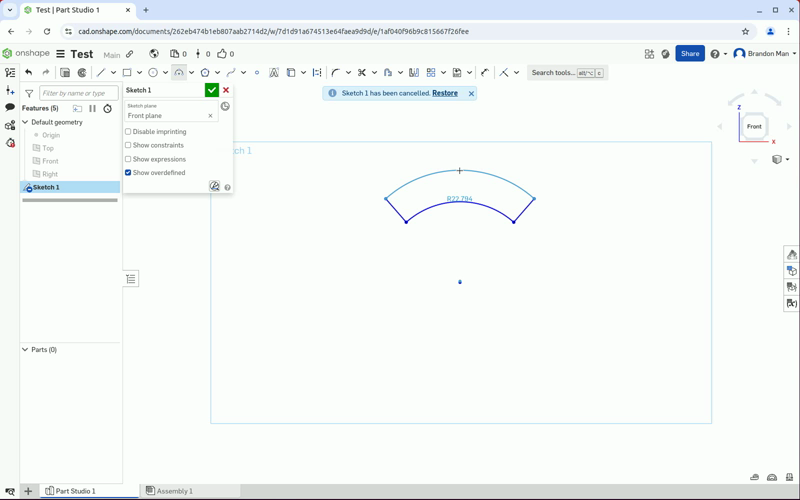
key_up(shift)
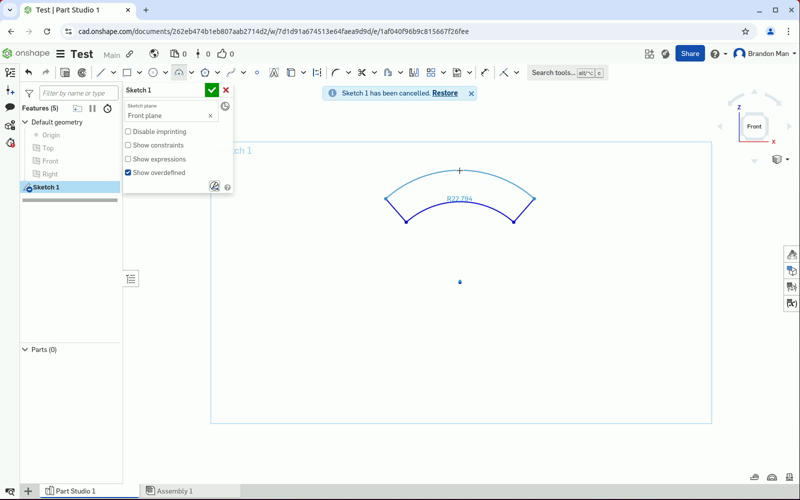
key(esc)
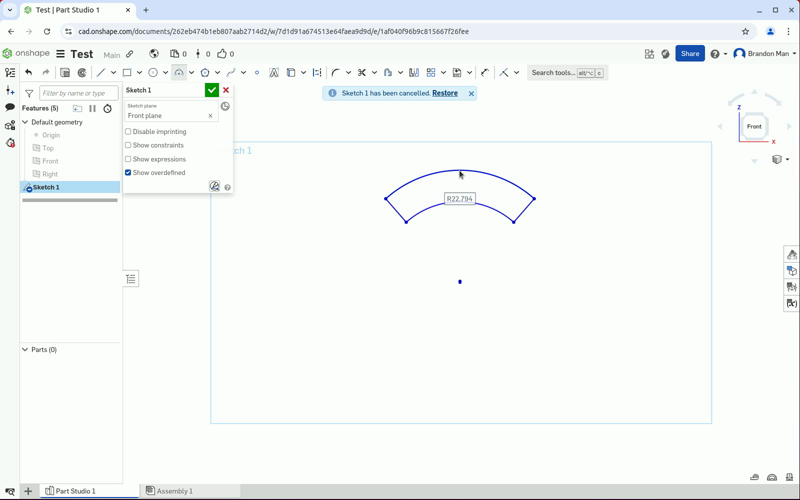
mouse_move(469, 197)
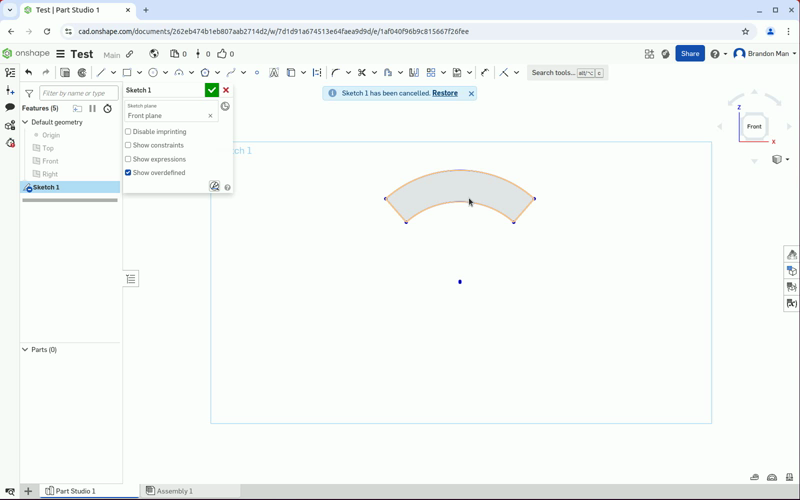
click(469, 197)
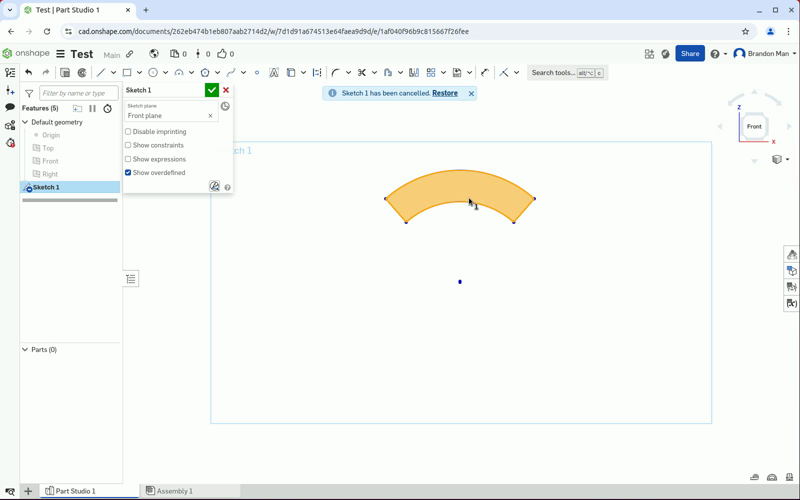
mouse_move(73, 352)
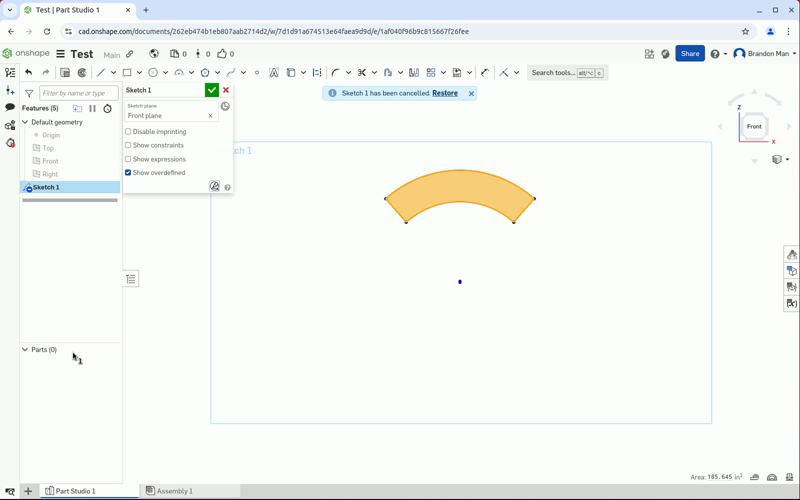
key(shift+y)
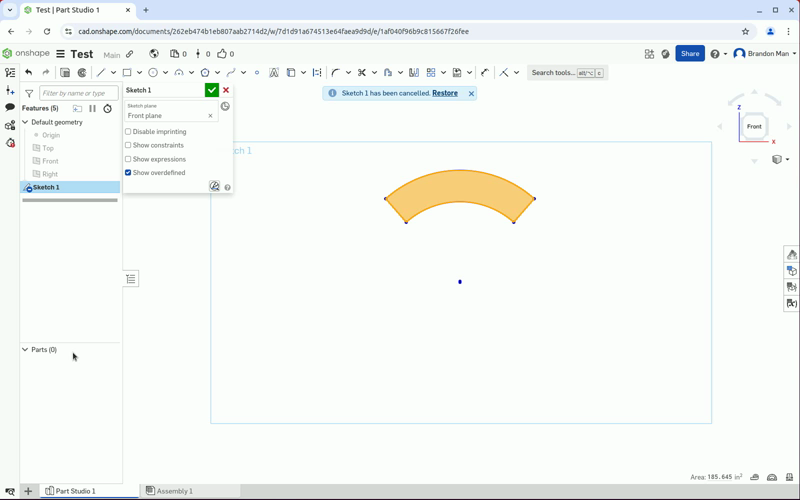
key(shift+e)
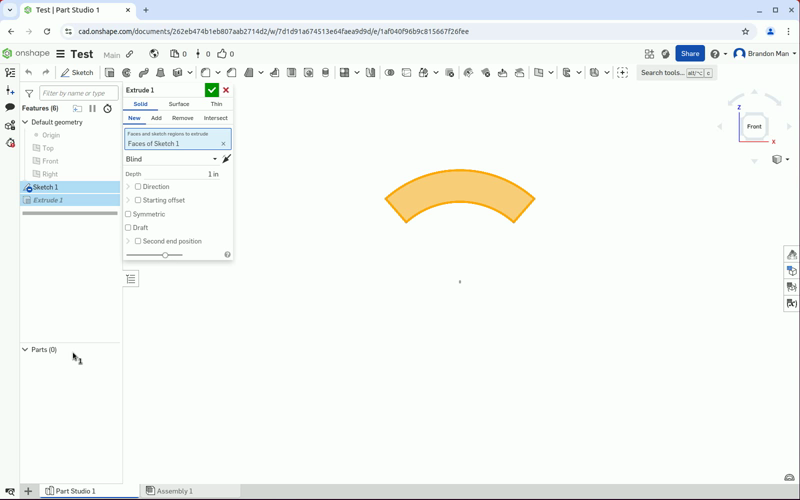
mouse_move(143, 106)
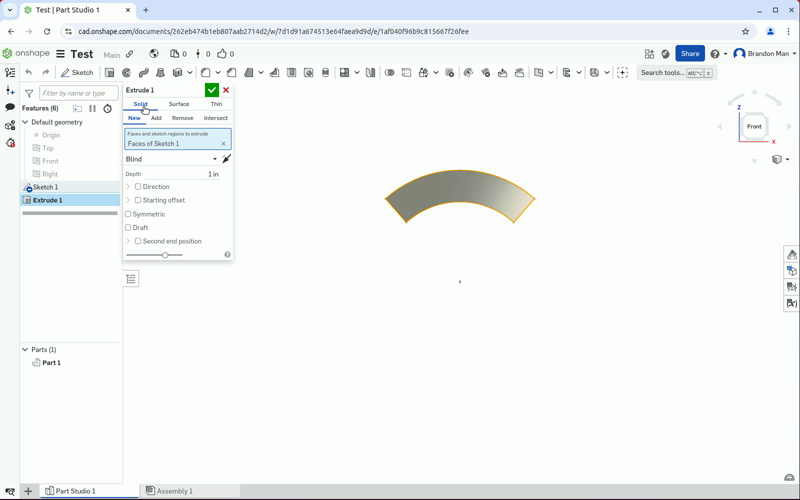
click(143, 106)
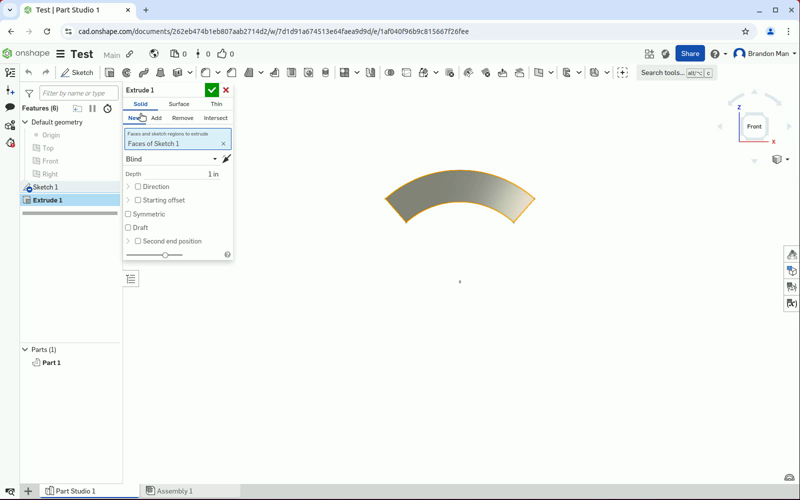
mouse_move(137, 120)
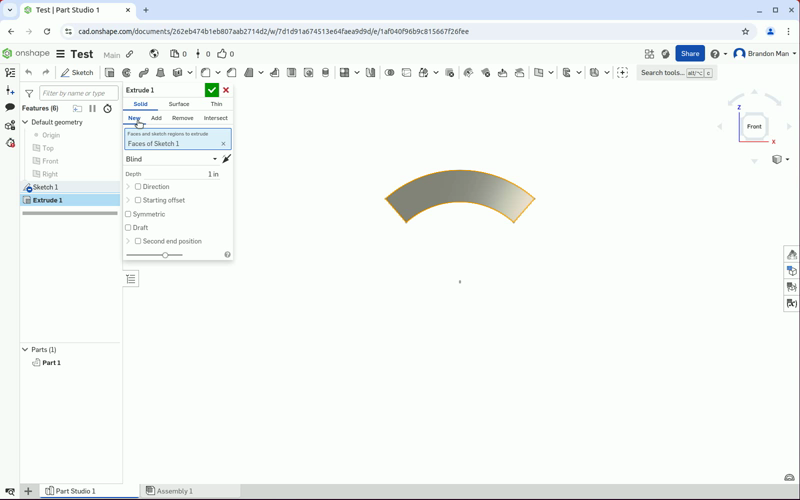
click(137, 120)
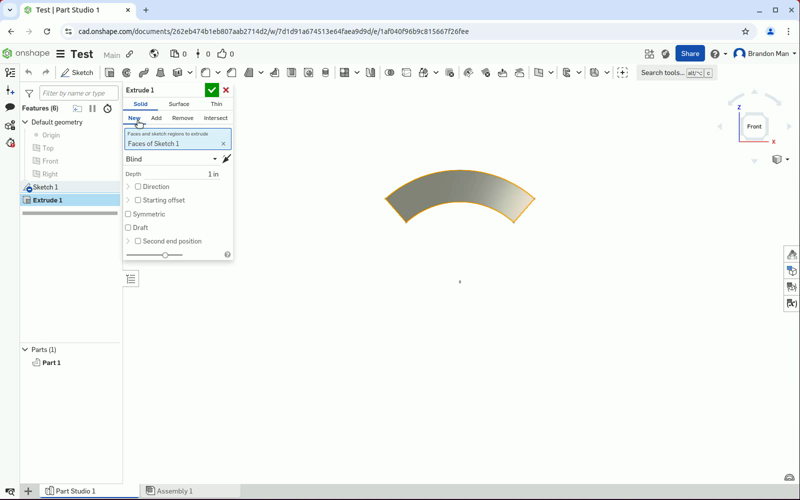
key(tab, 4)
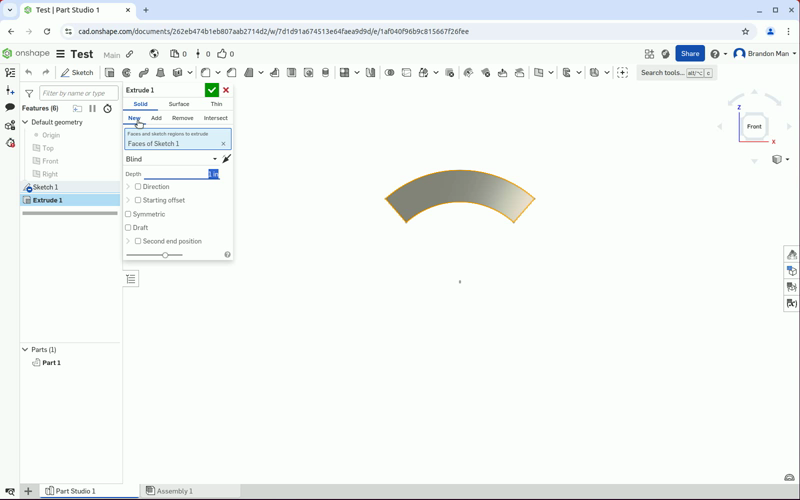
text(8.666)
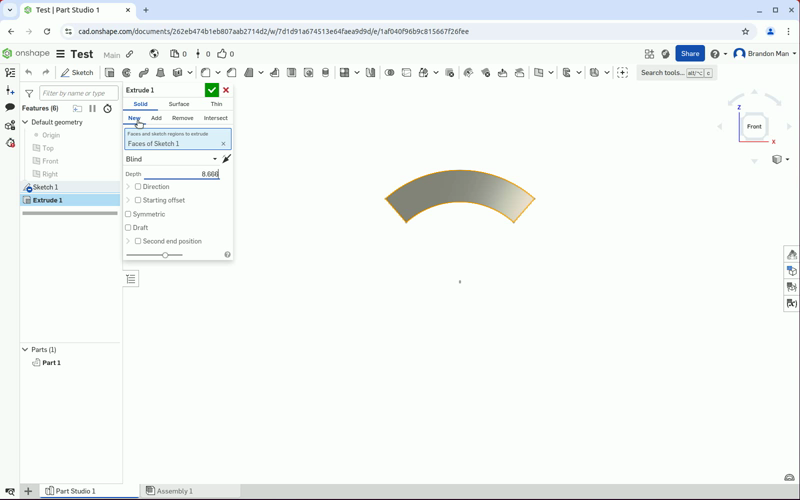
key(tab, 3)
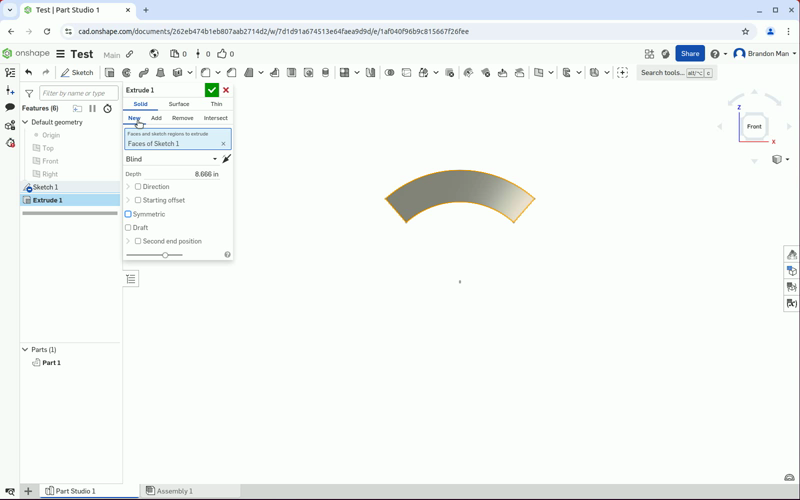
key(space)
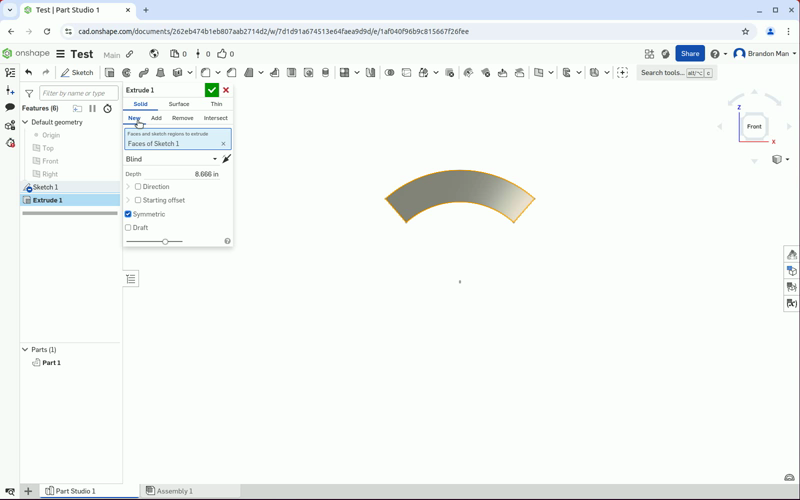
key(enter)
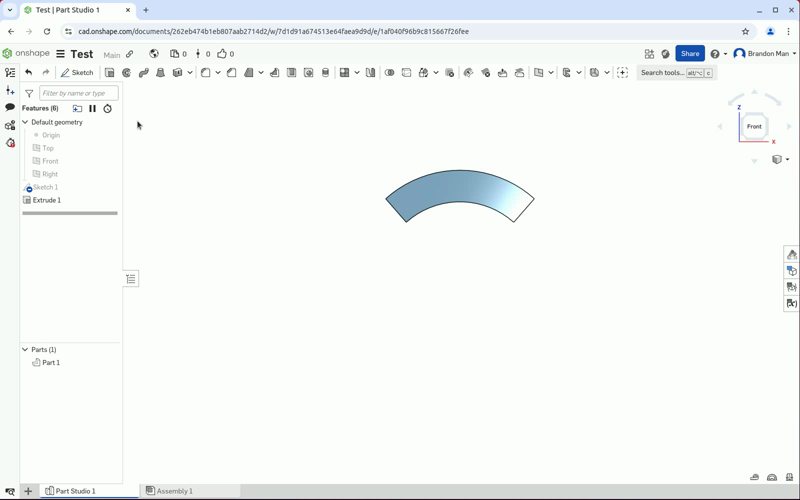
key(shift+h)
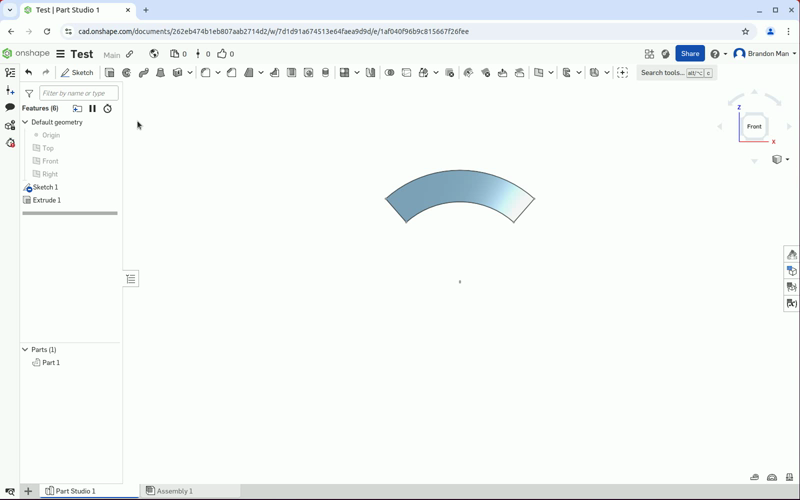
key(shift+h)
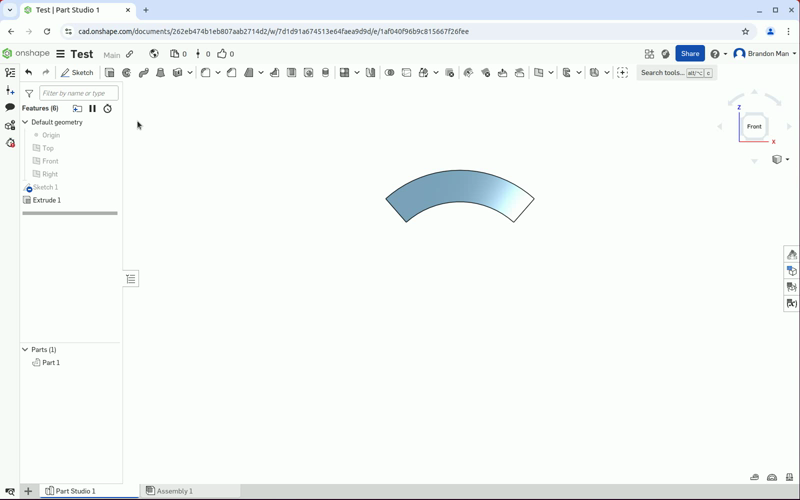
mouse_move(73, 189)
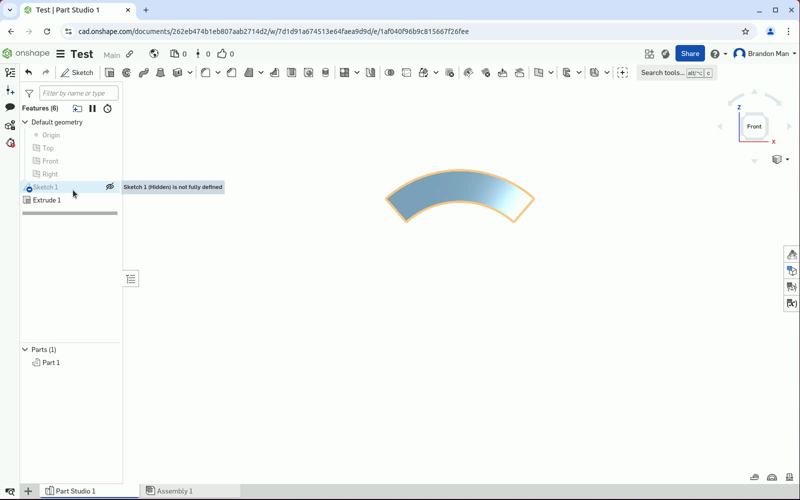
click(73, 189)
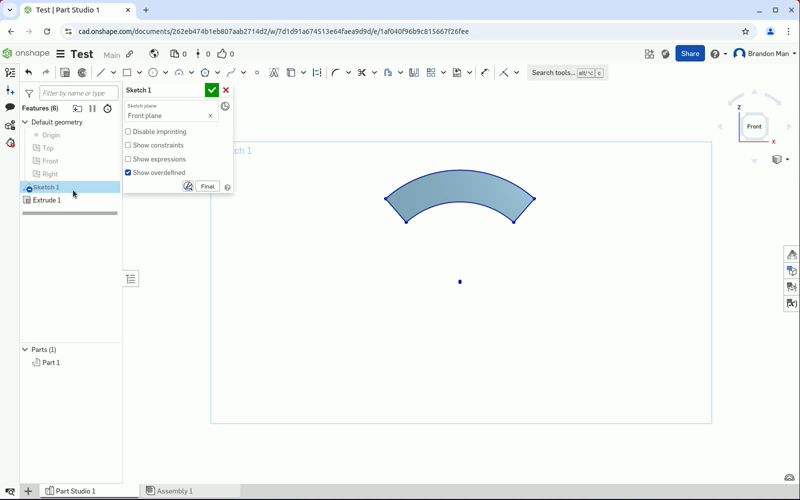
mouse_move(229, 92)
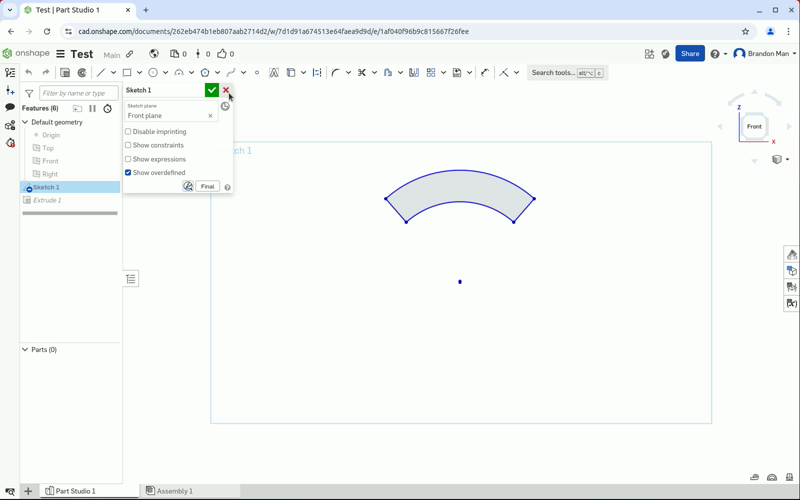
click(229, 92)
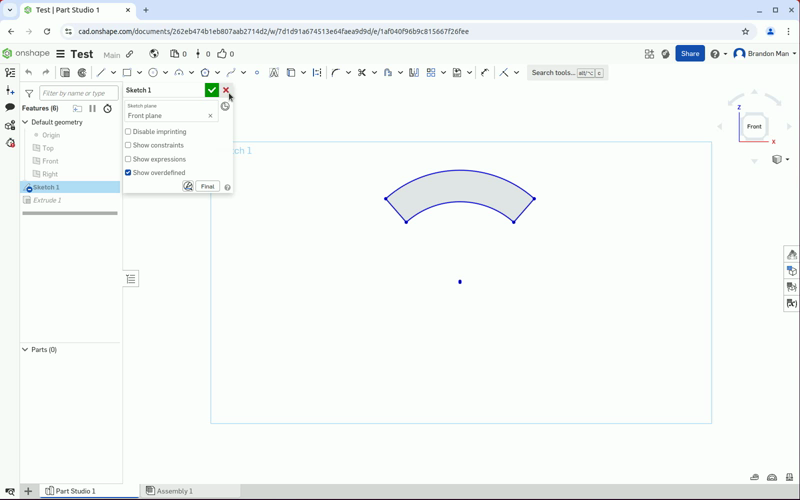
key(shift+s)
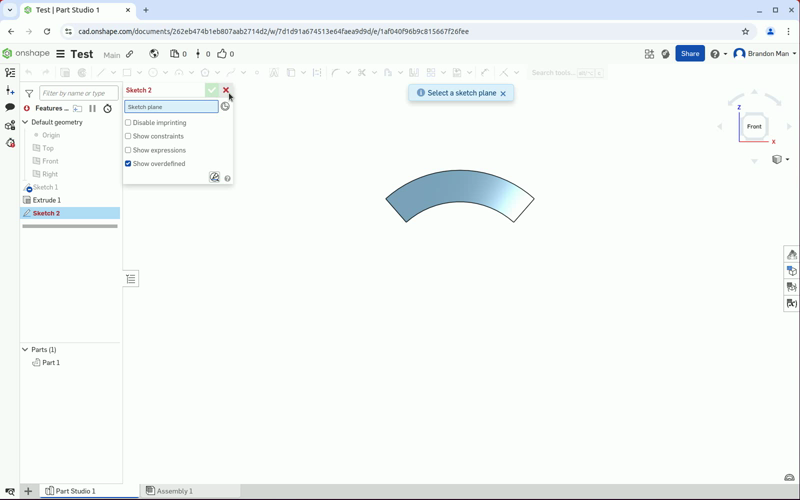
mouse_move(73, 163)
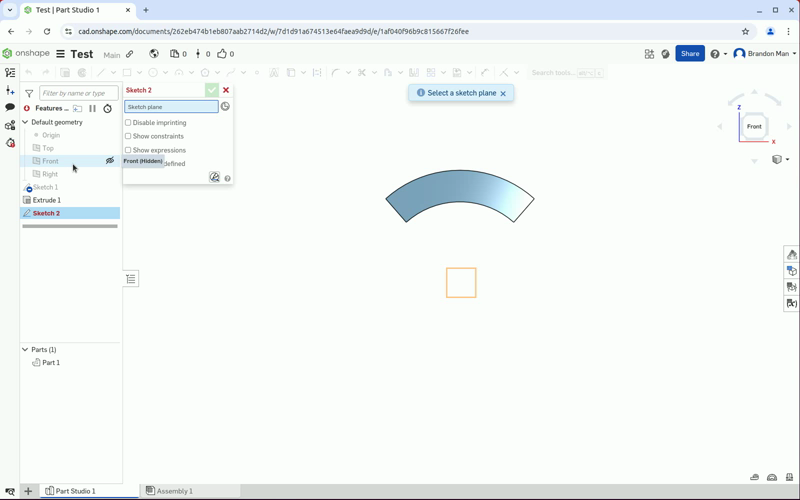
click(73, 163)
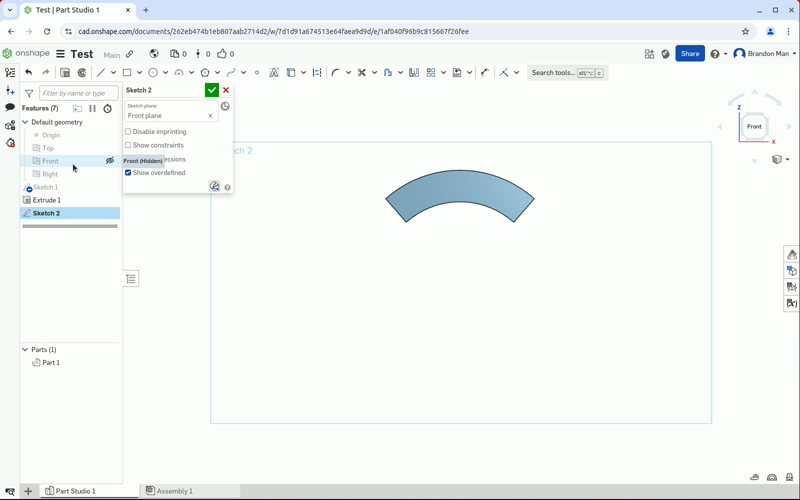
mouse_move(73, 352)
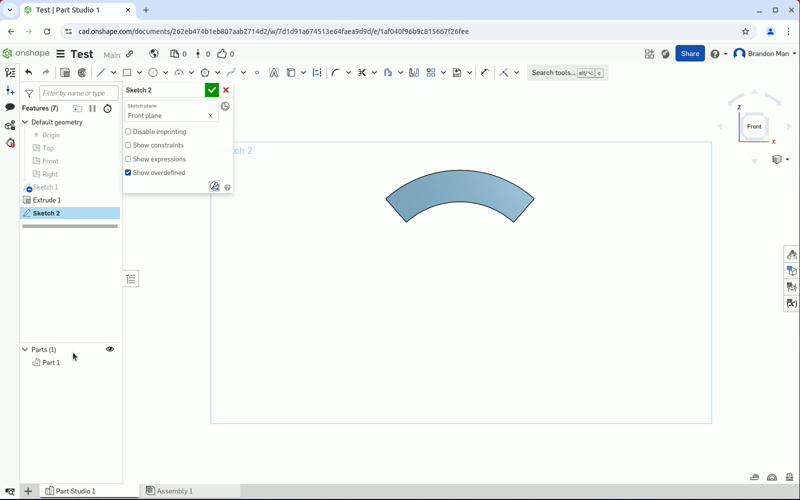
key(y)
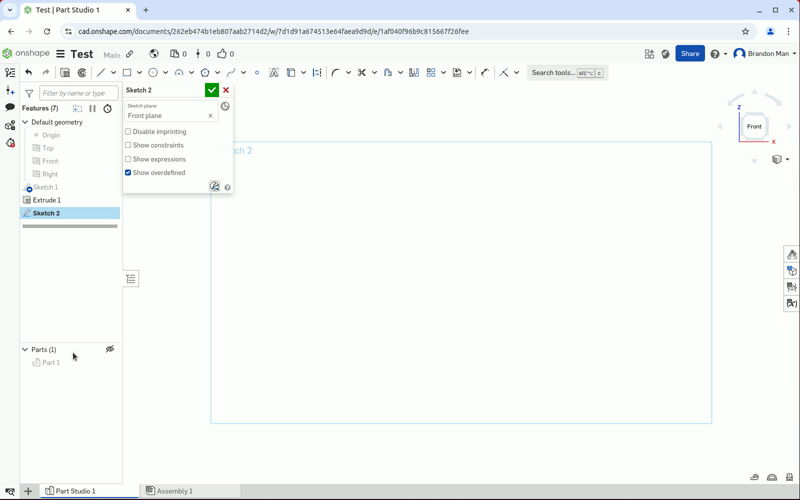
key(a)
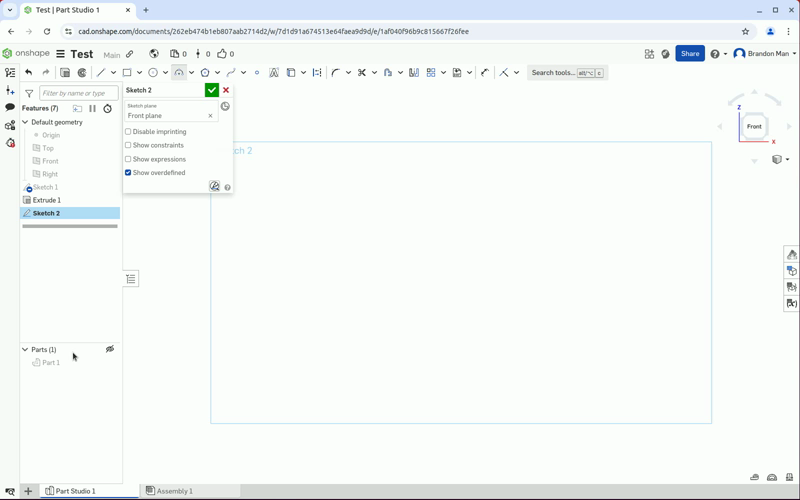
key_down(shift)
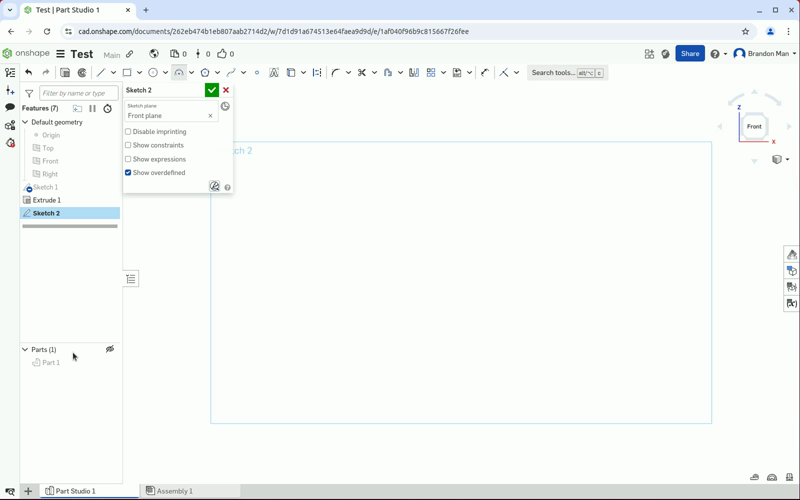
mouse_move(379, 204)
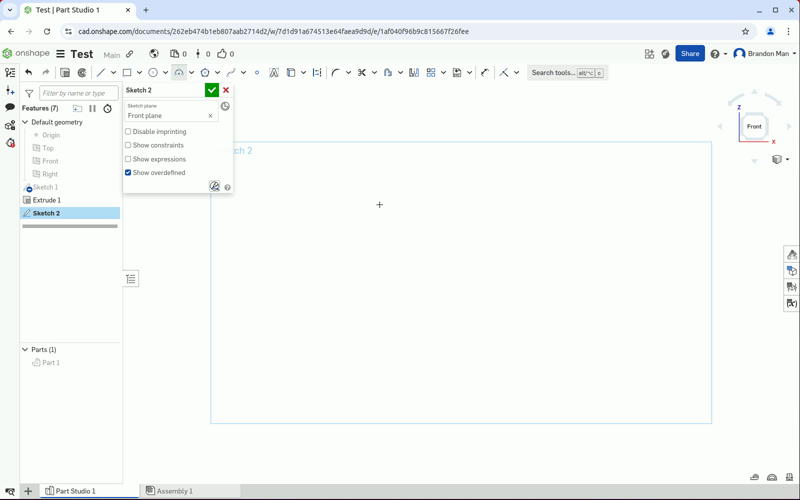
click(379, 204)
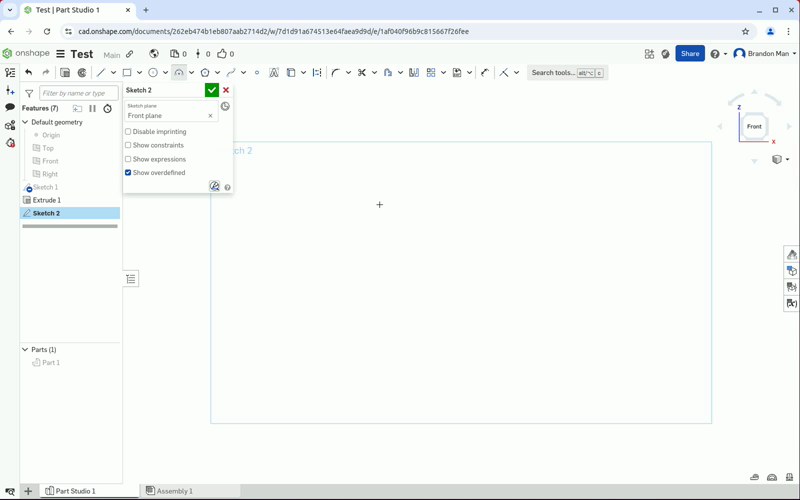
key_up(shift)
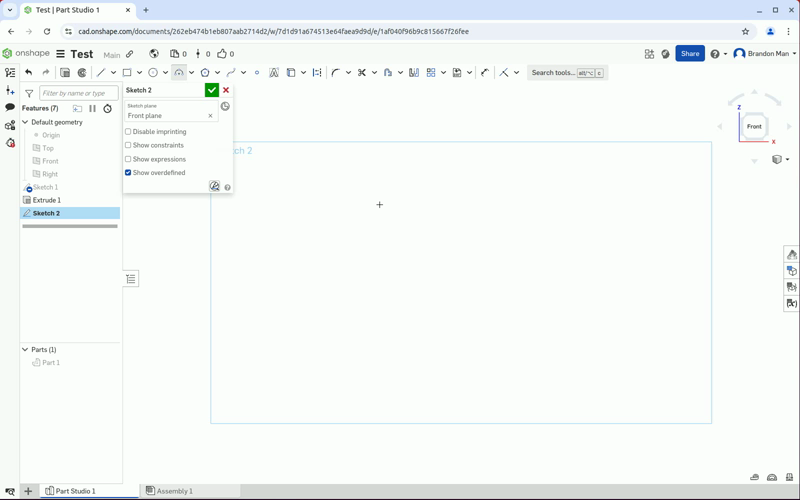
key_down(shift)
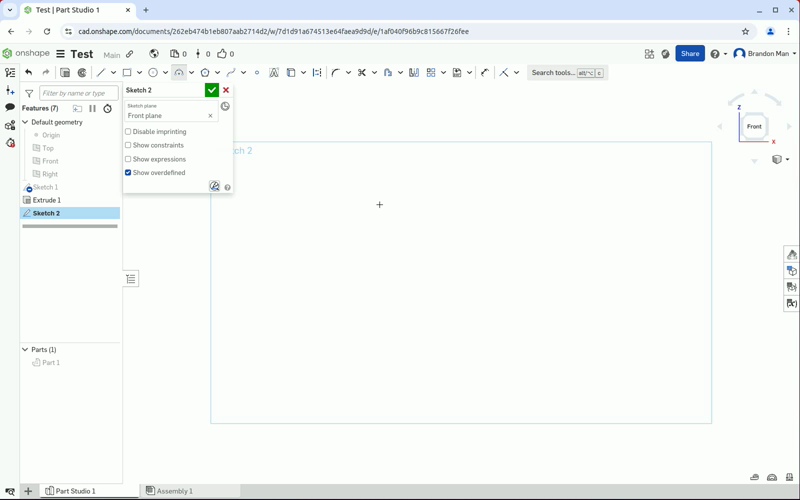
mouse_move(540, 204)
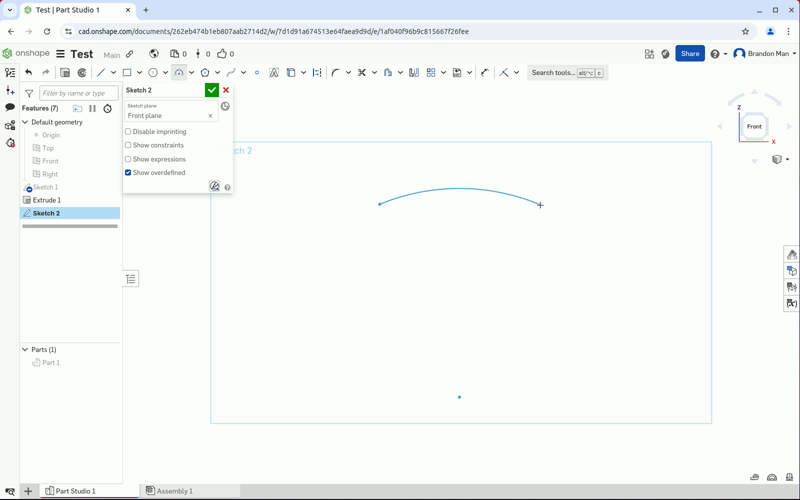
click(540, 204)
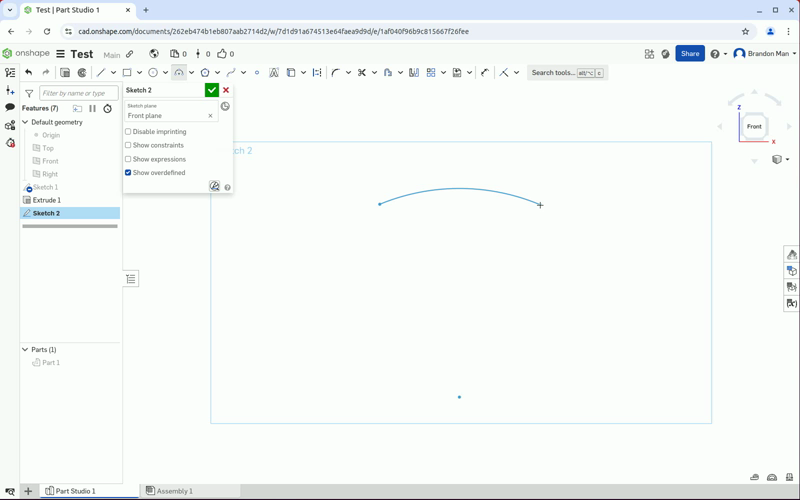
mouse_move(459, 394)
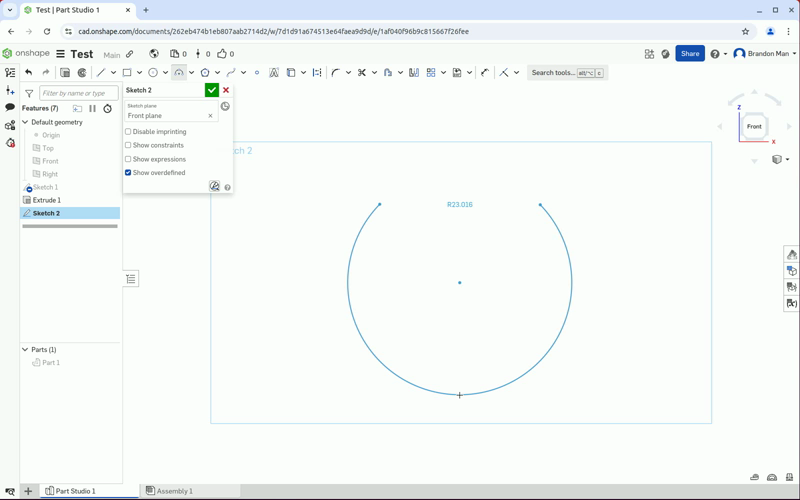
click(459, 394)
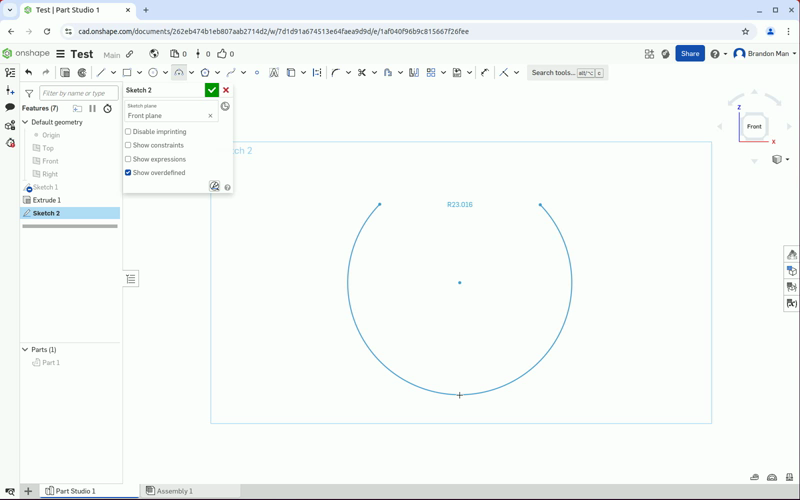
key_up(shift)
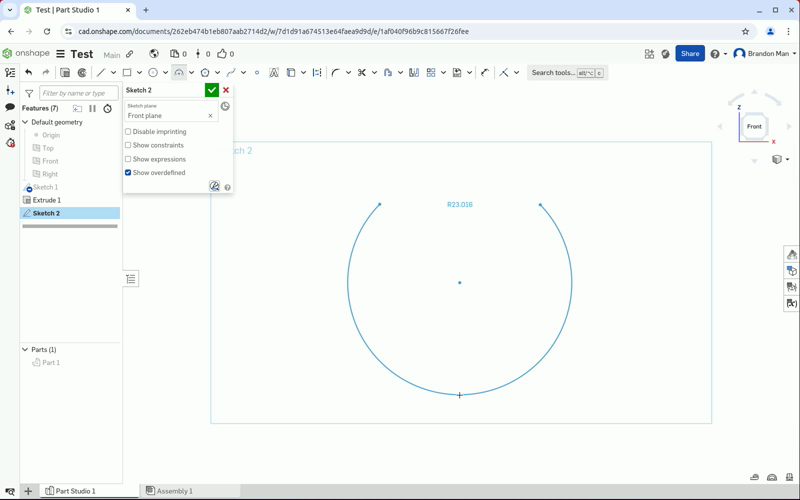
key(esc)
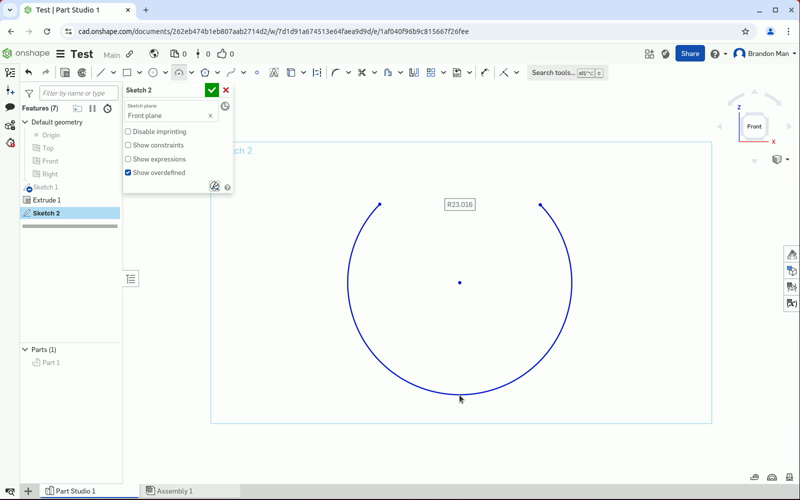
key(l)
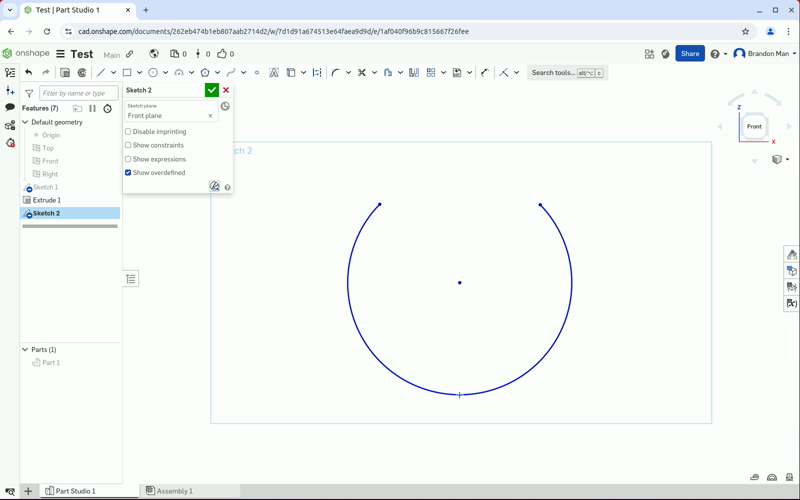
mouse_move(540, 204)
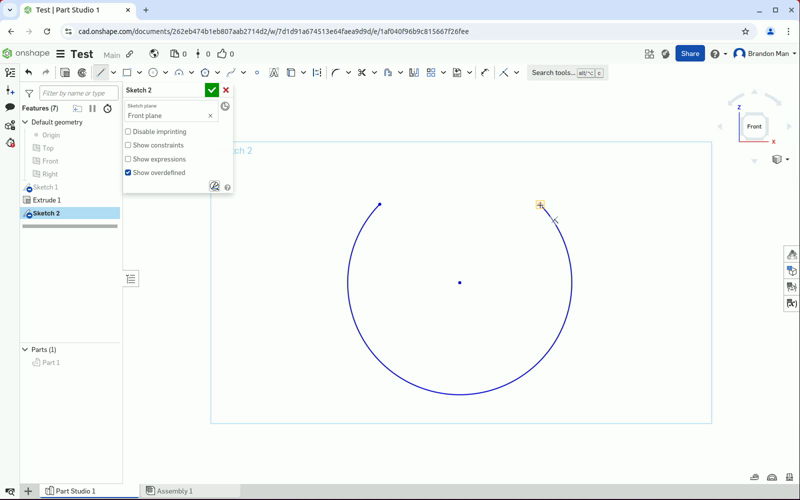
click(540, 204)
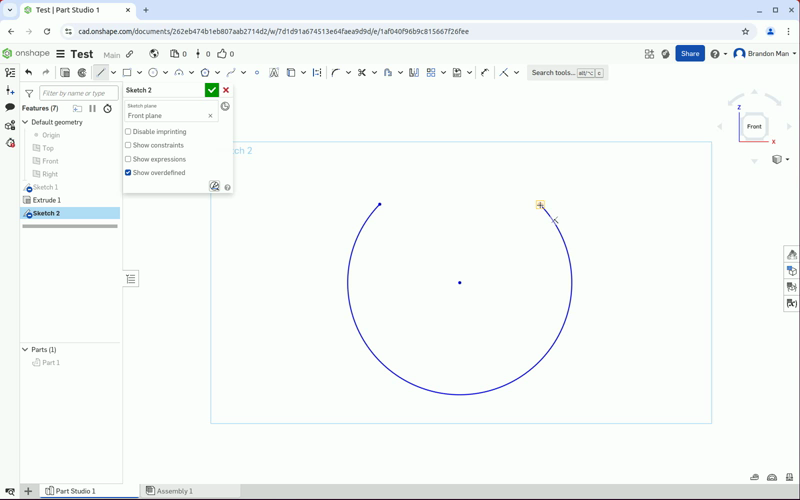
key_down(shift)
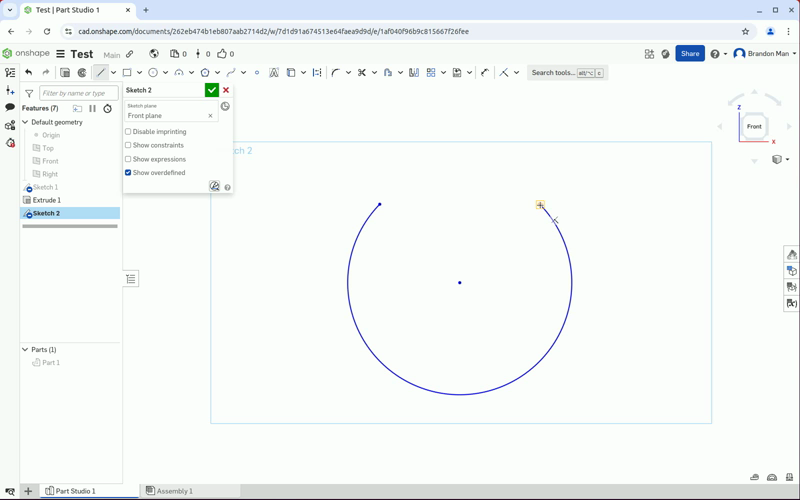
mouse_move(570, 204)
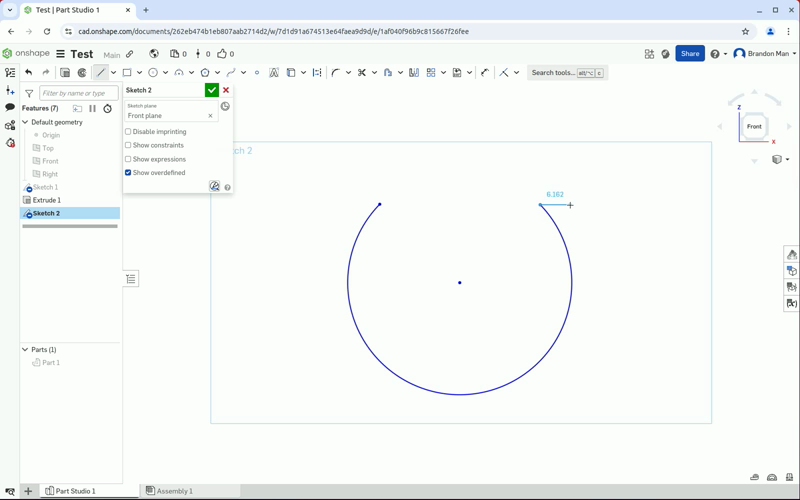
mouse_move(519, 228)
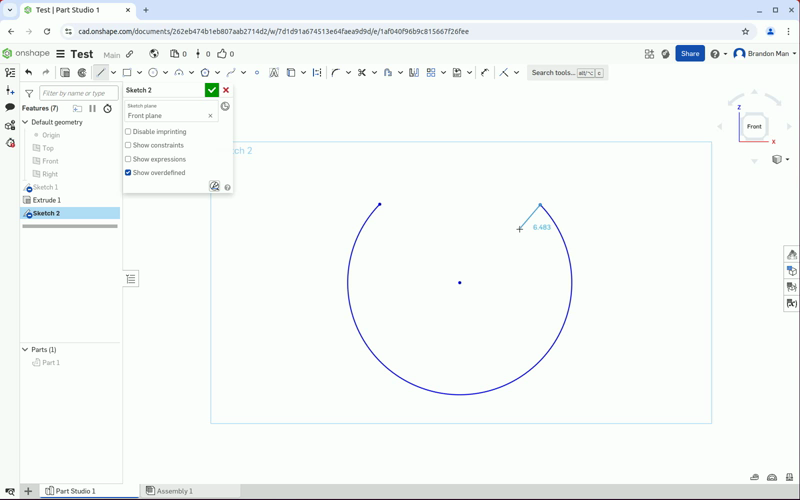
click(519, 228)
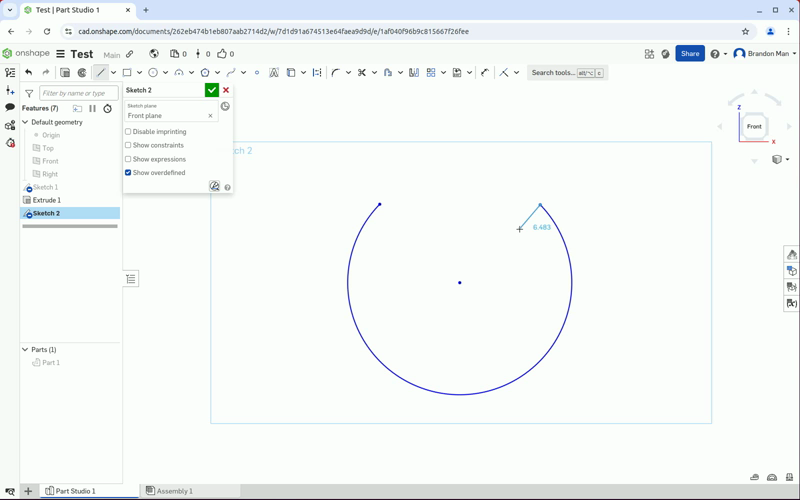
key_up(shift)
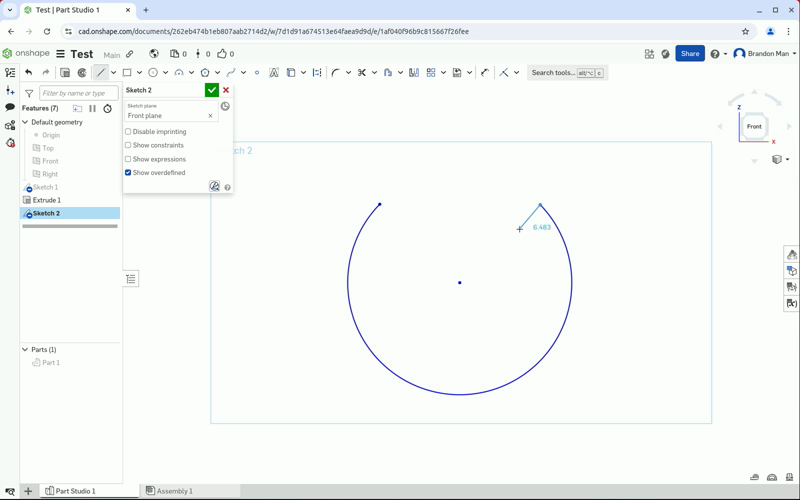
key(esc)
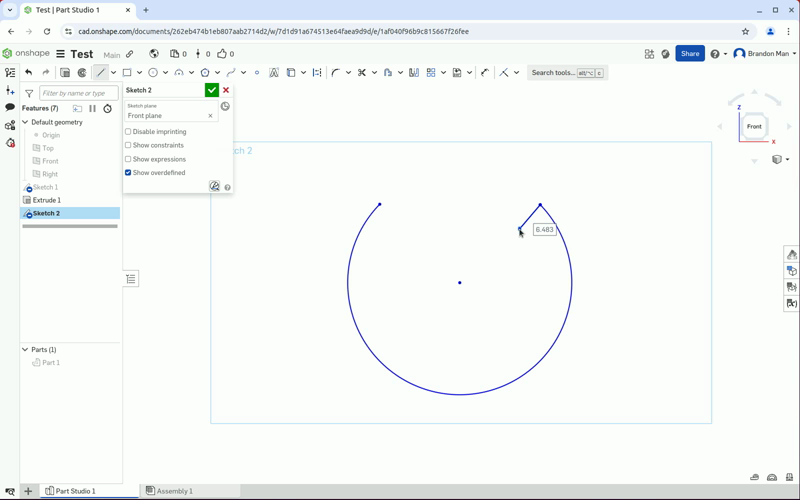
key(a)
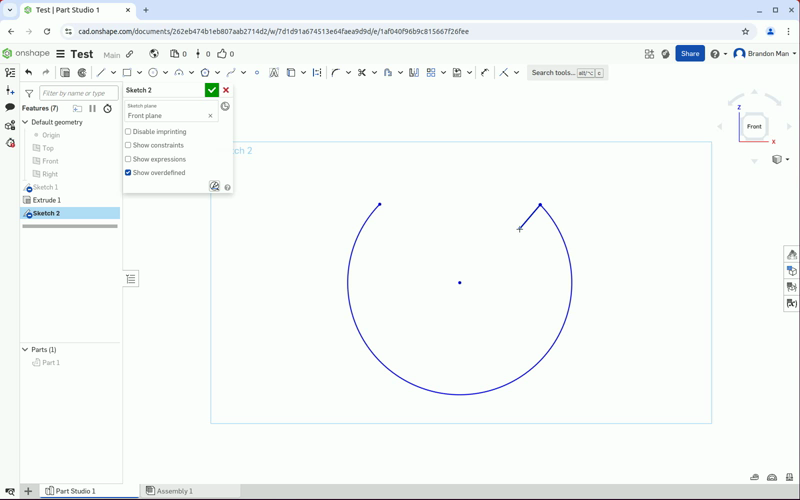
mouse_move(519, 228)
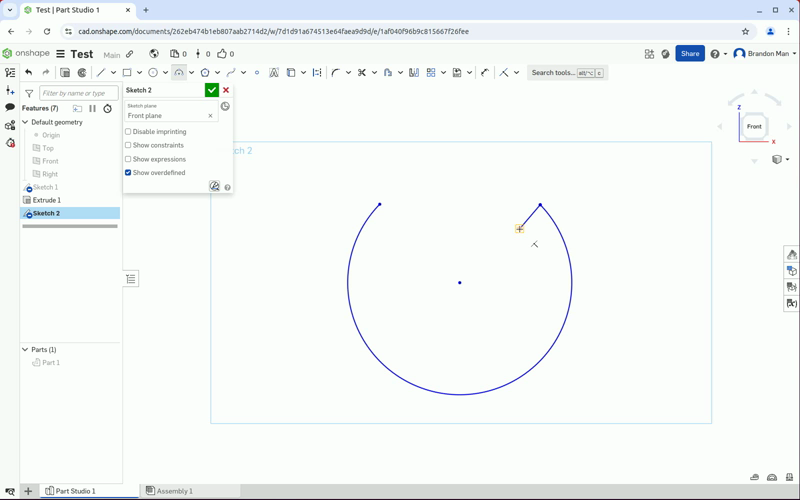
click(519, 228)
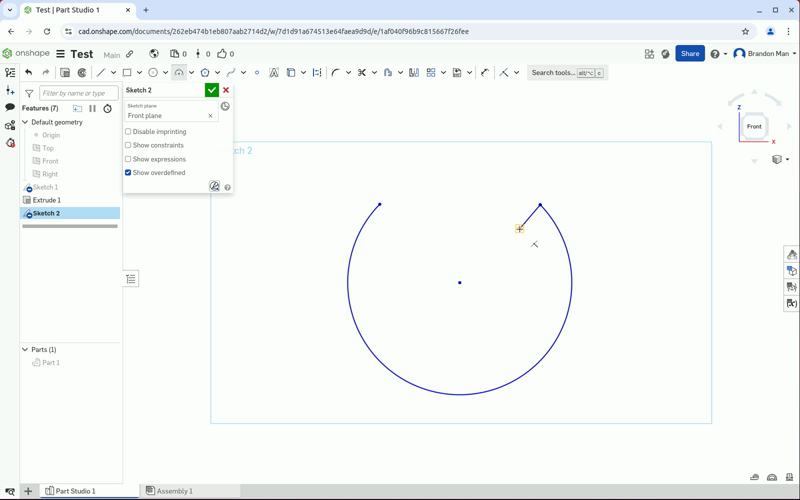
key_down(shift)
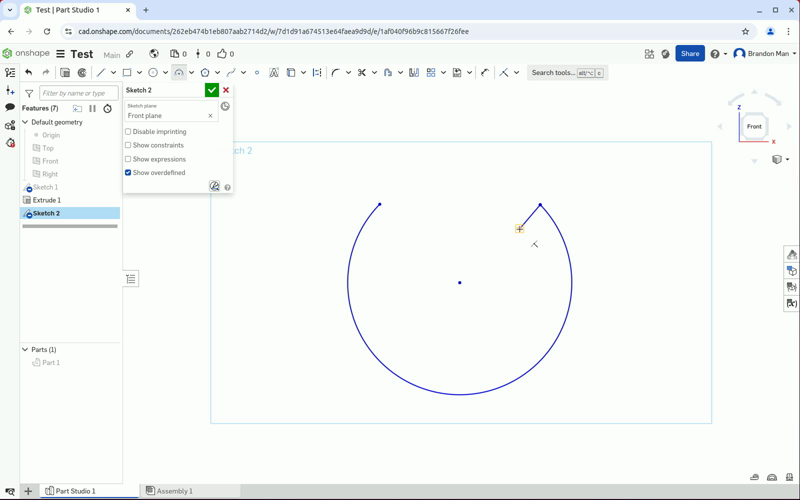
mouse_move(400, 228)
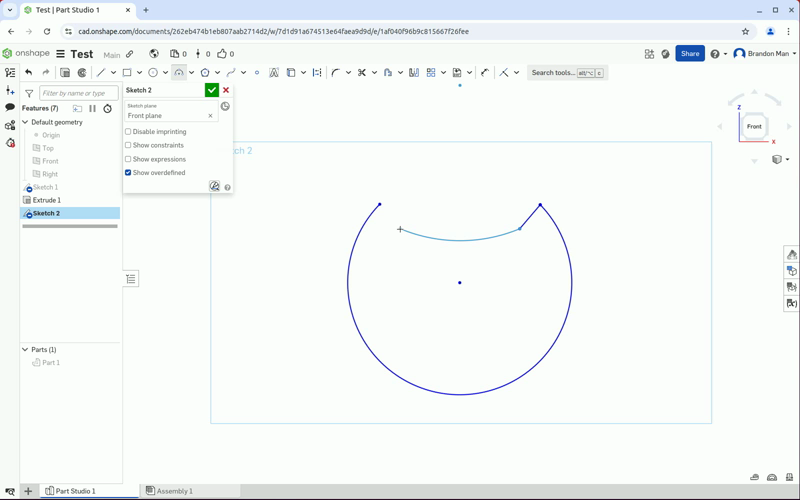
click(400, 228)
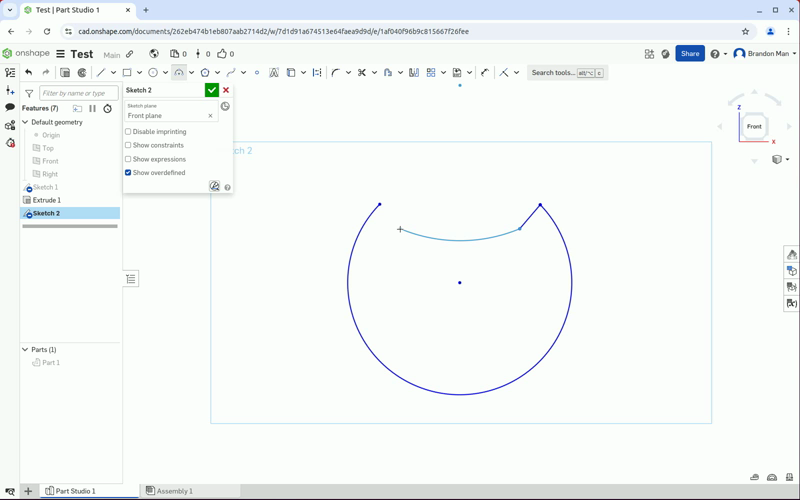
mouse_move(459, 366)
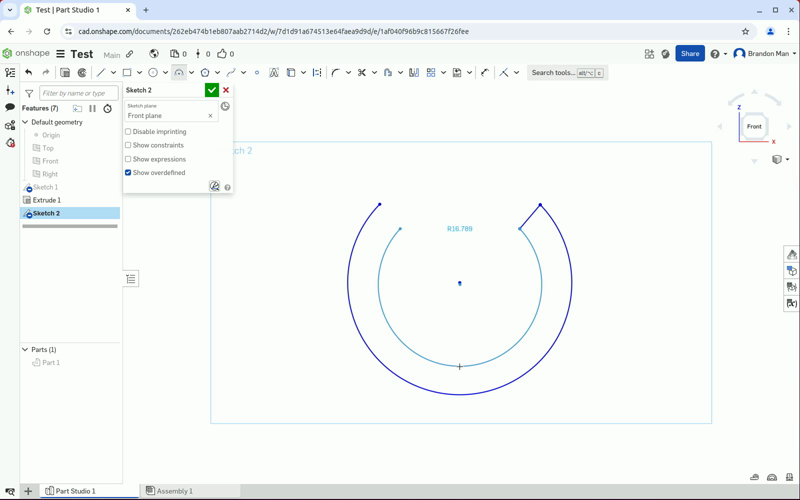
click(459, 366)
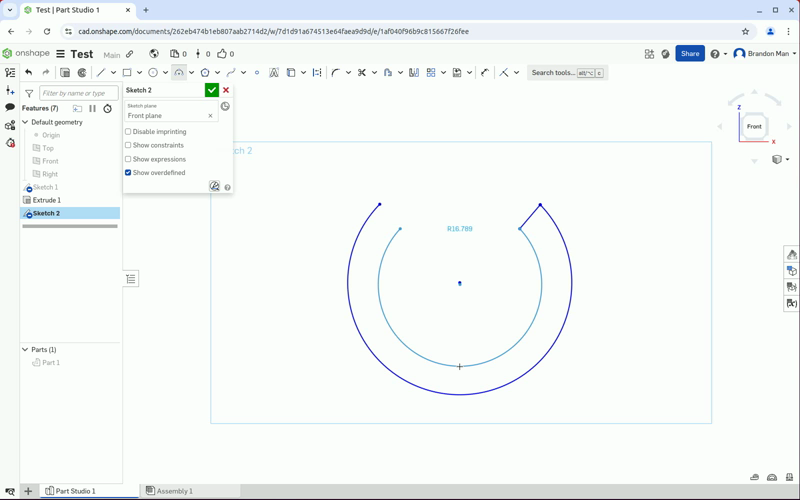
key_up(shift)
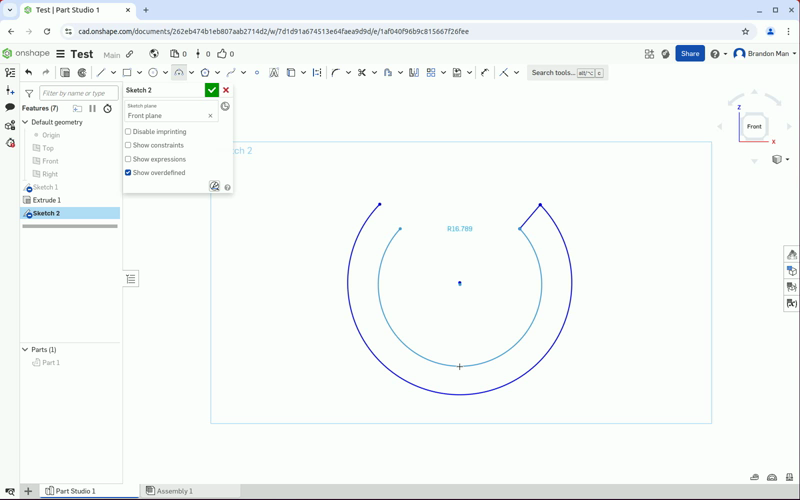
key(esc)
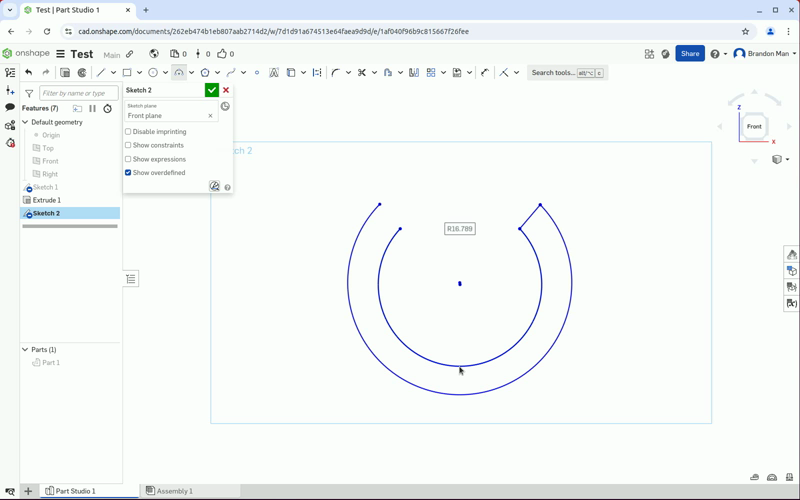
key(l)
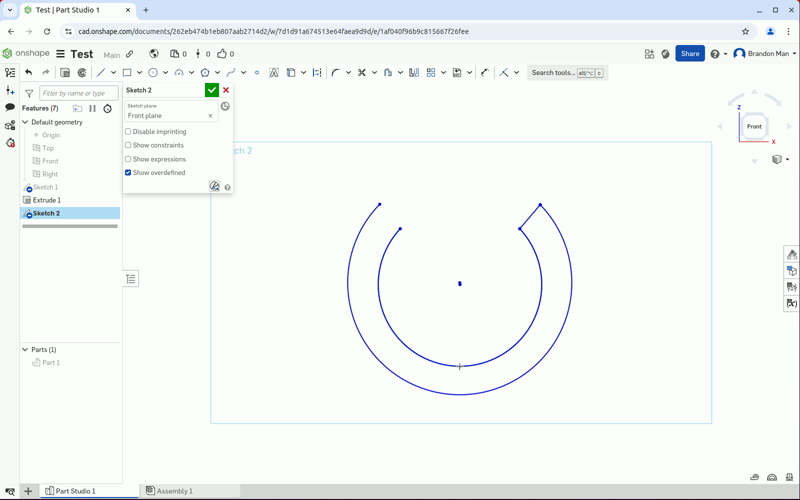
mouse_move(400, 228)
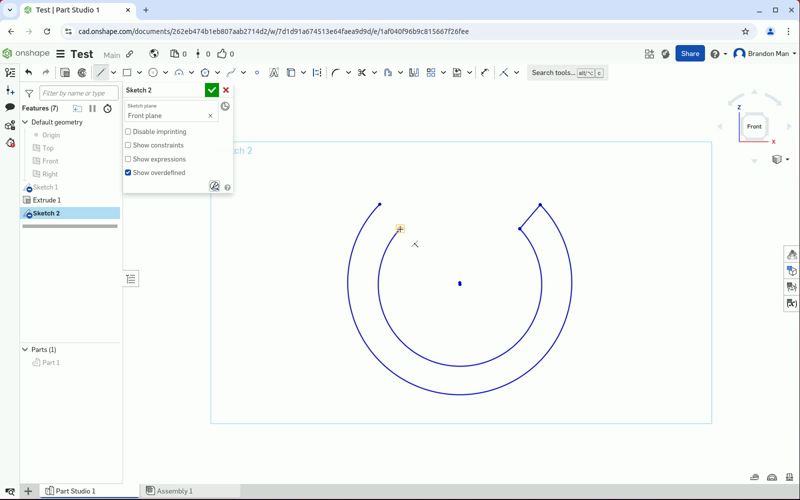
click(400, 228)
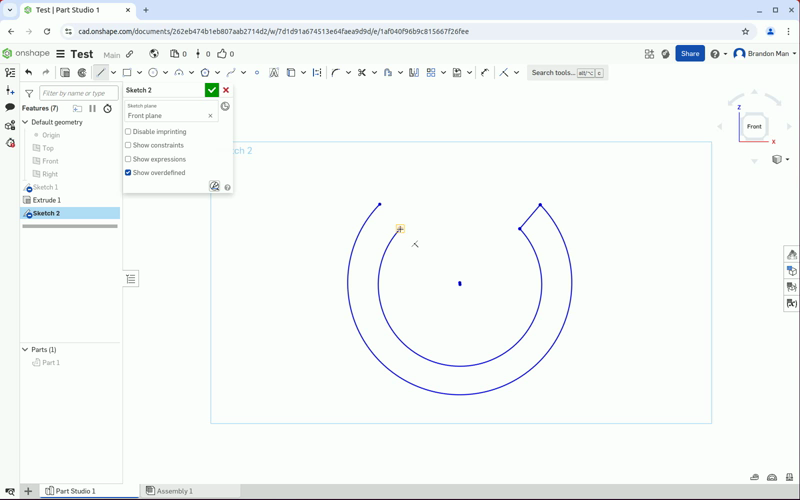
mouse_move(430, 228)
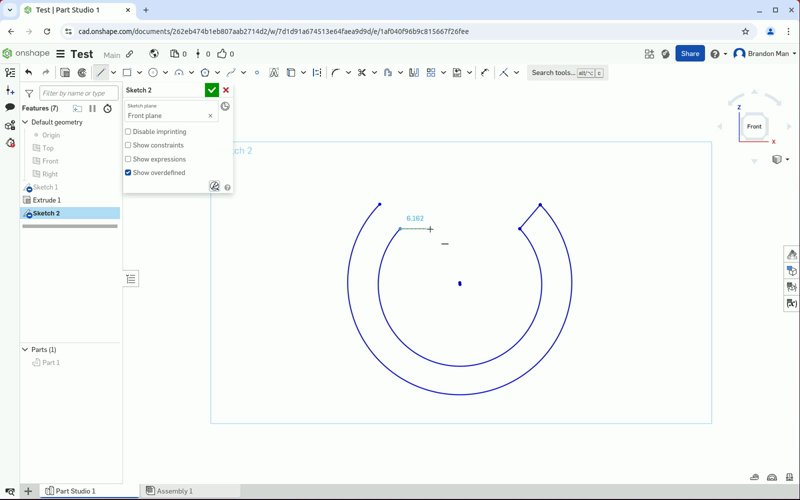
key_down(shift)
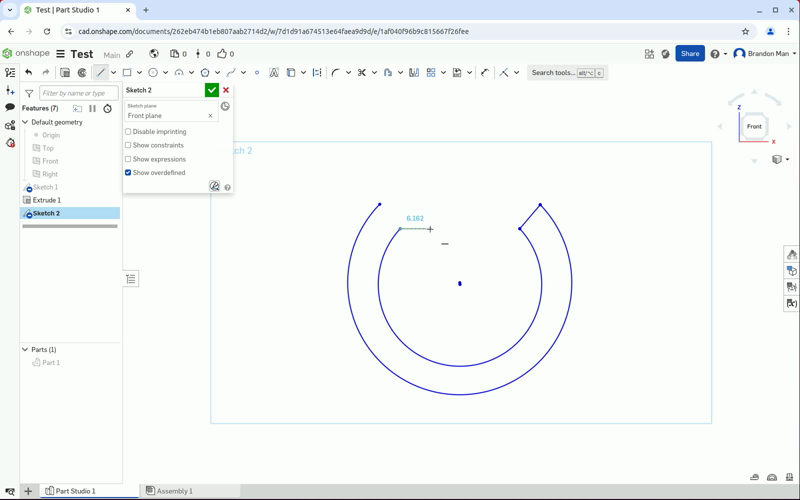
mouse_move(379, 204)
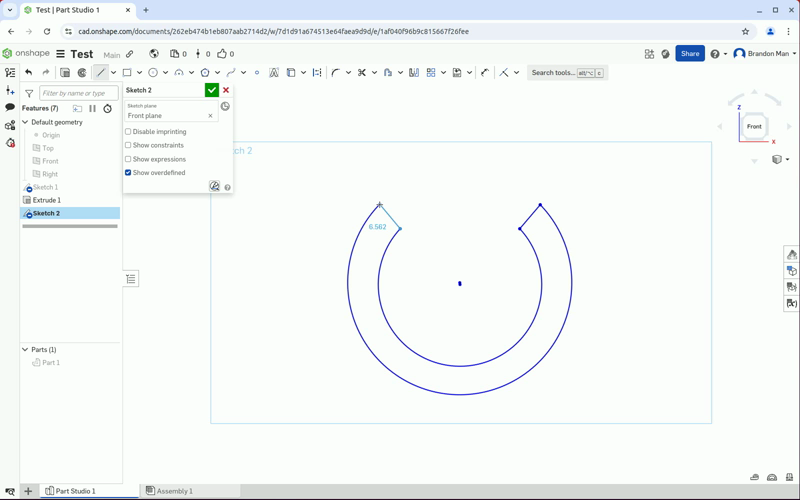
key_up(shift)
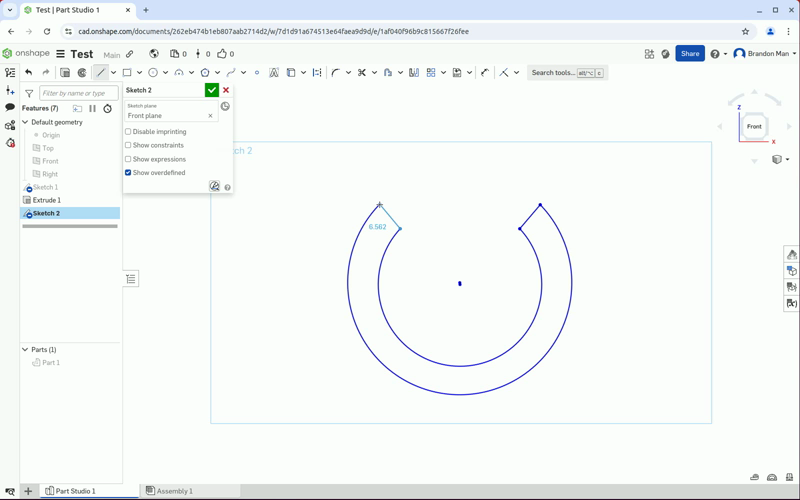
click(379, 204)
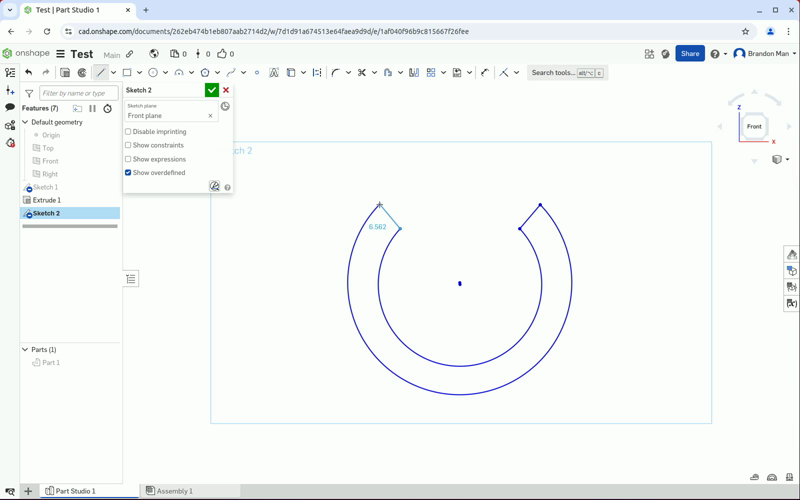
key(esc)
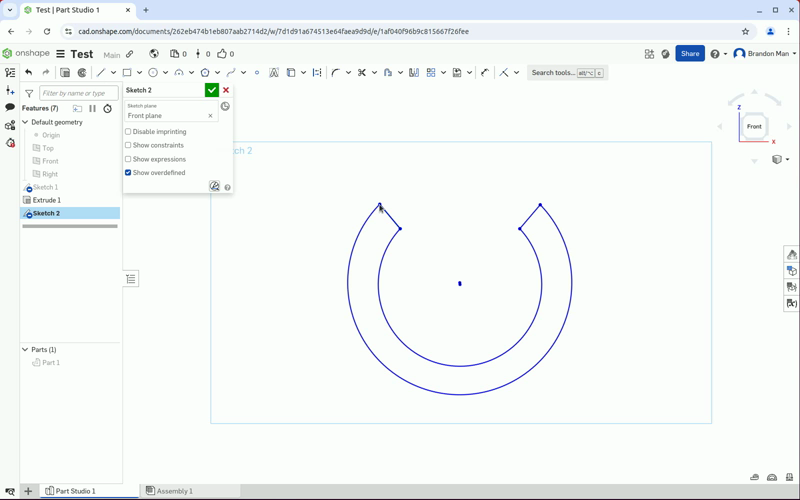
mouse_move(364, 275)
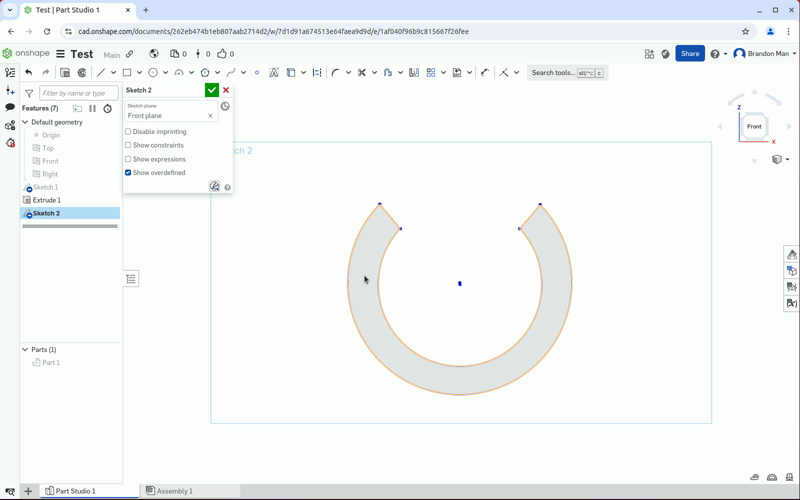
click(364, 275)
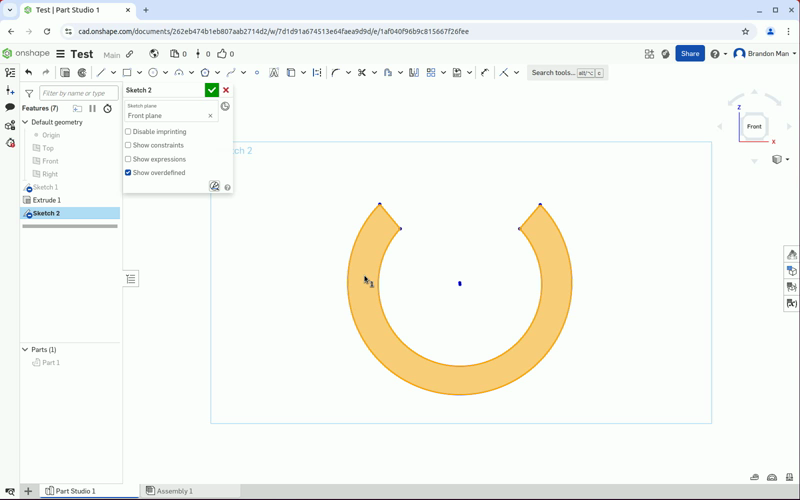
mouse_move(73, 352)
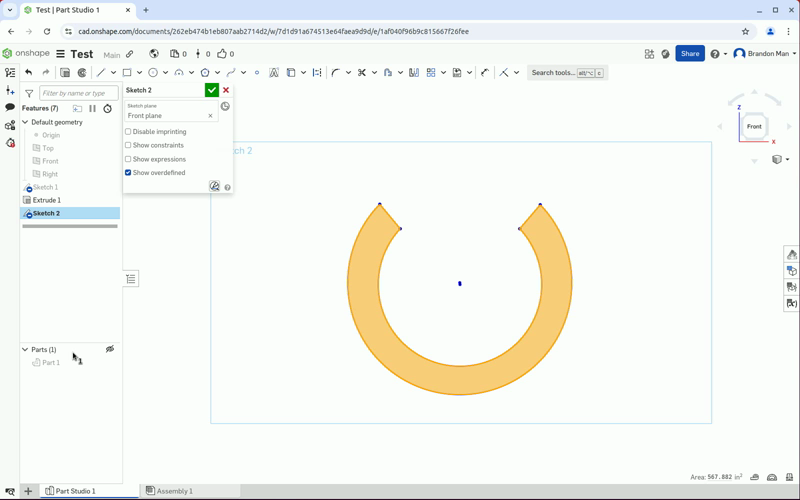
key(shift+y)
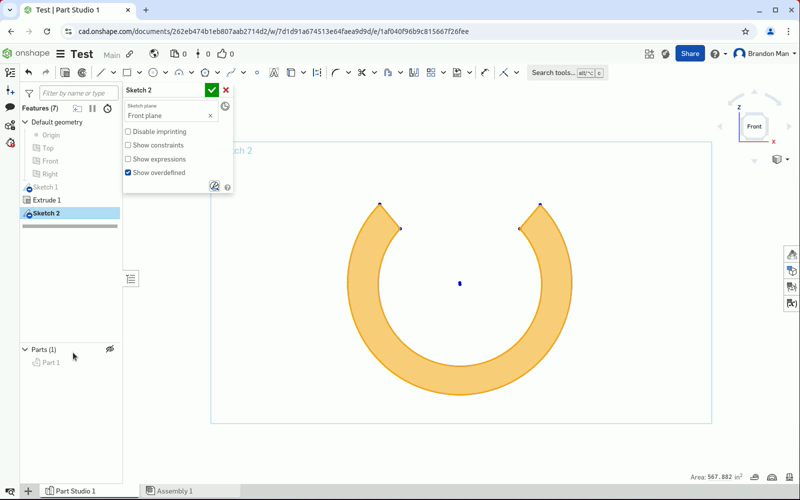
key(shift+e)
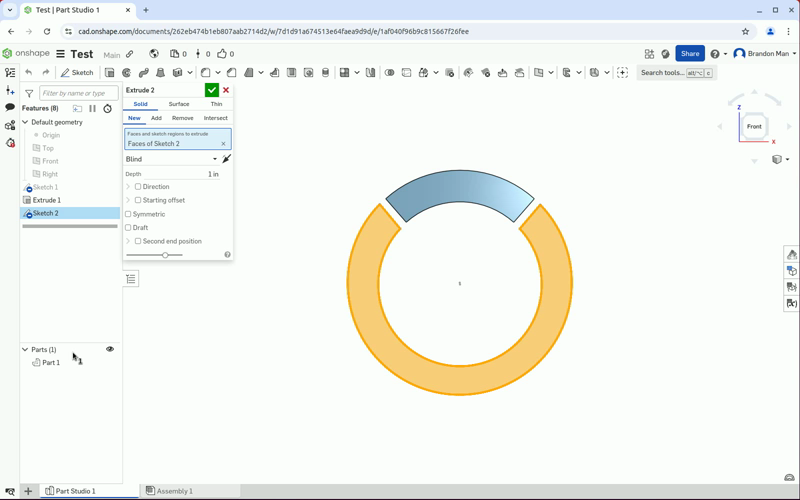
mouse_move(143, 106)
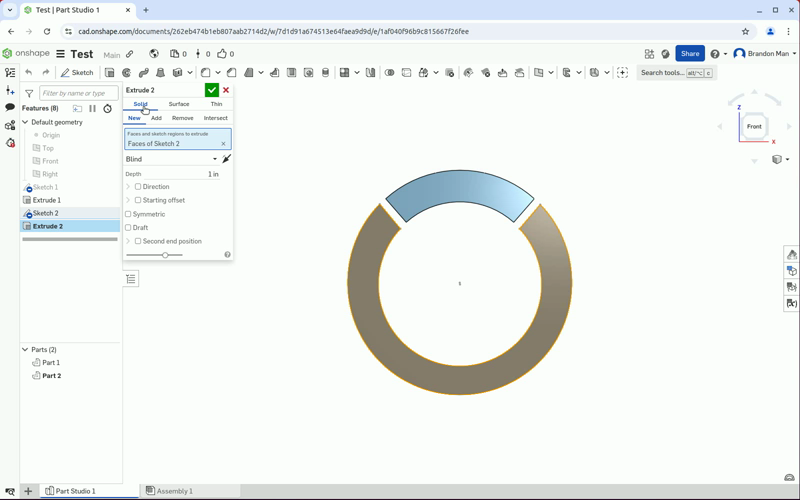
click(143, 106)
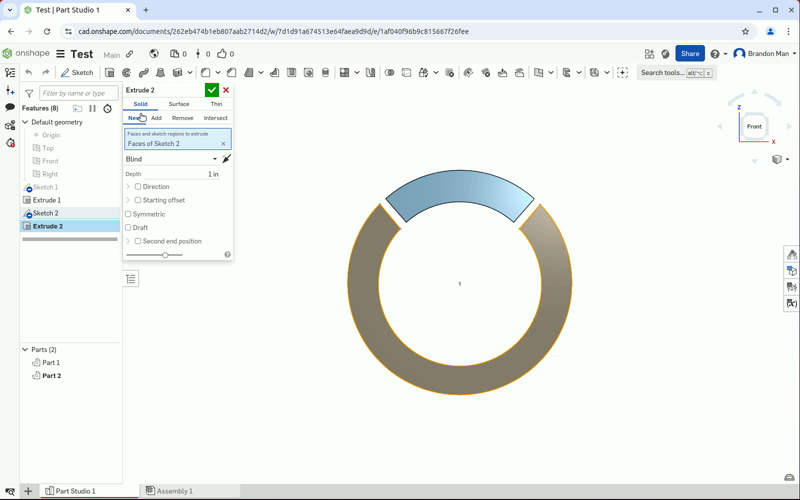
mouse_move(137, 120)
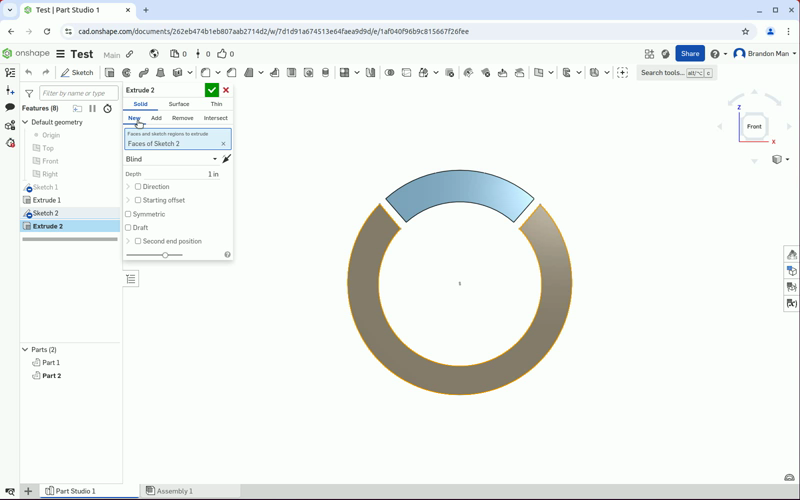
click(137, 120)
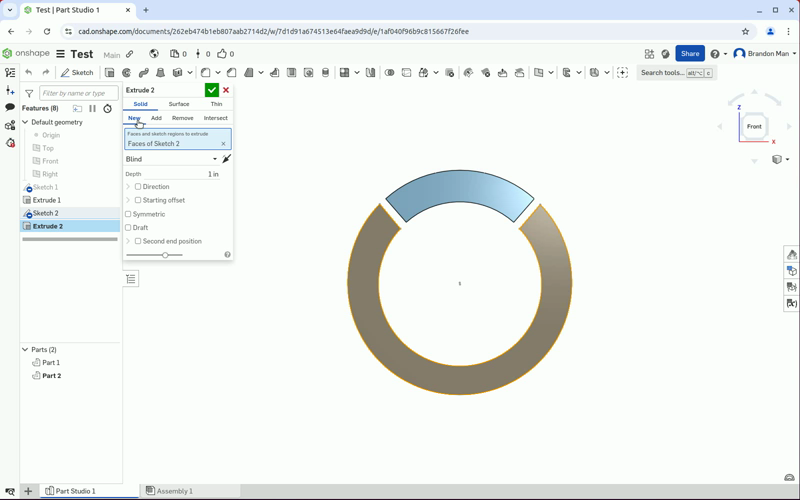
key(tab, 4)
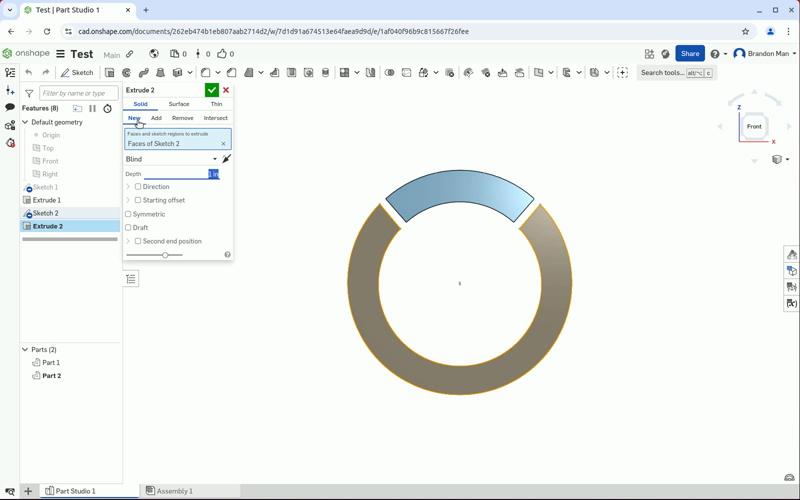
text(8.666)
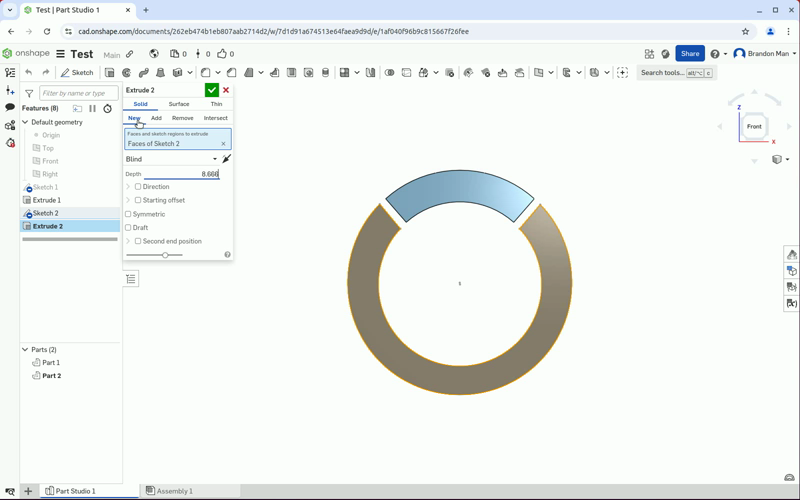
key(tab, 3)
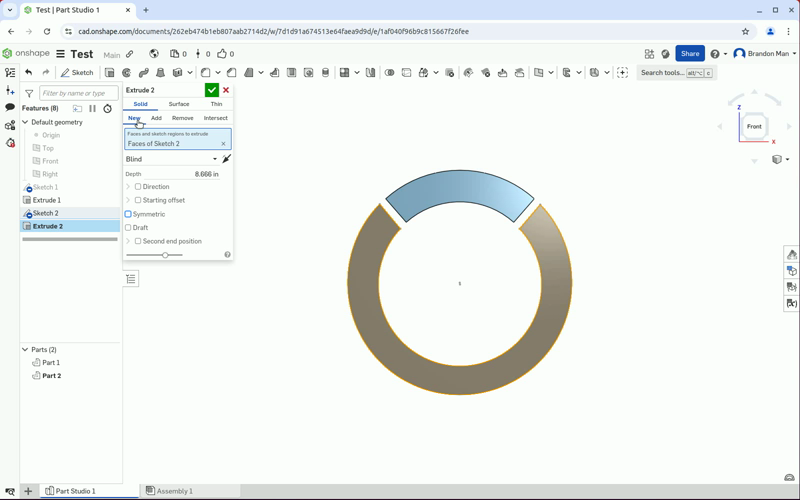
key(space)
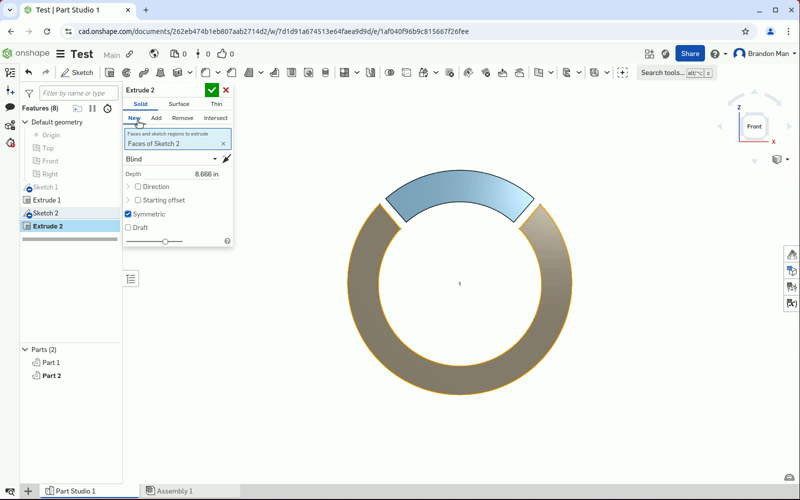
key(enter)
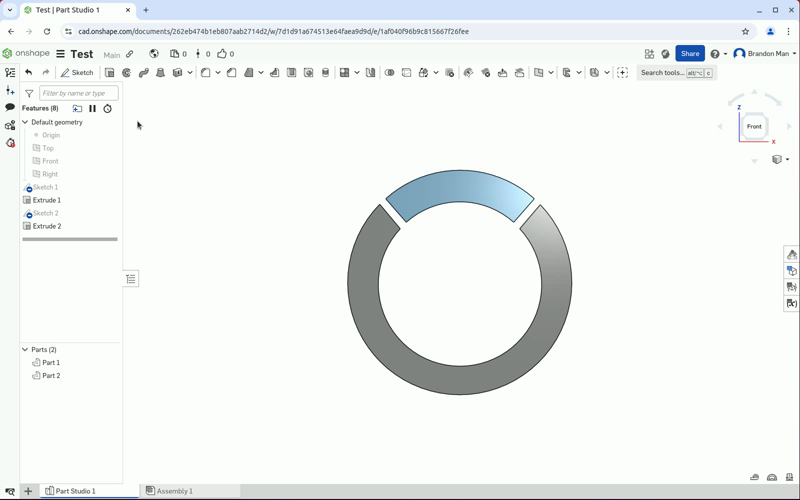
key(shift+h)
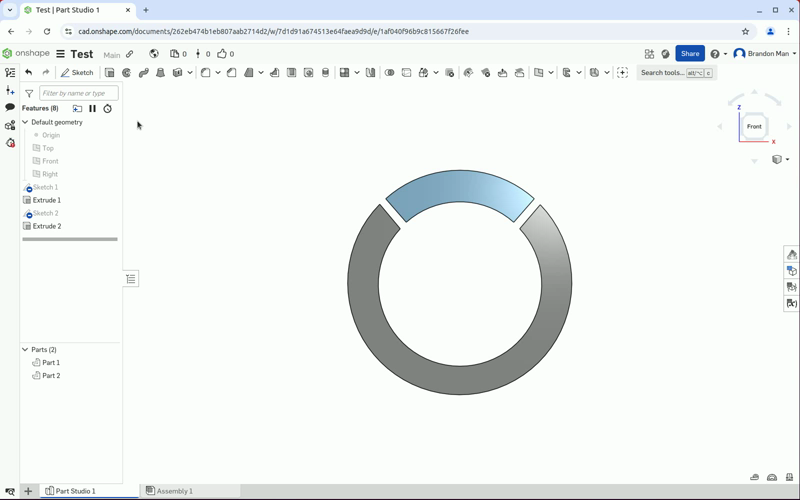
key(shift+h)
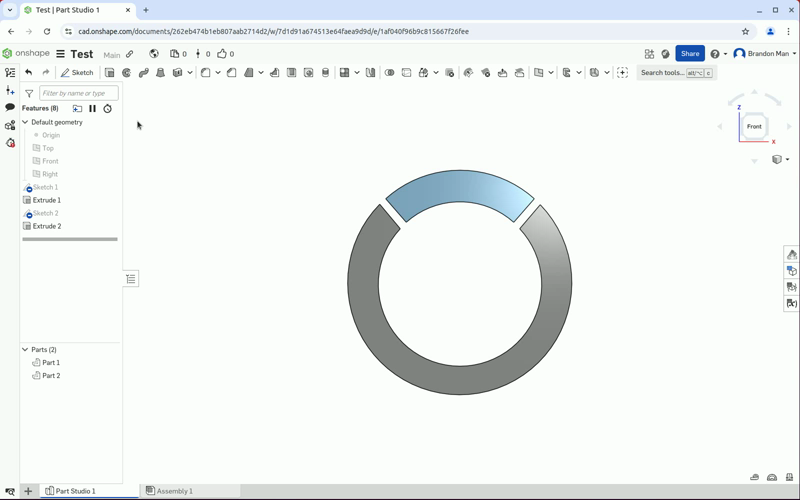
mouse_move(73, 189)
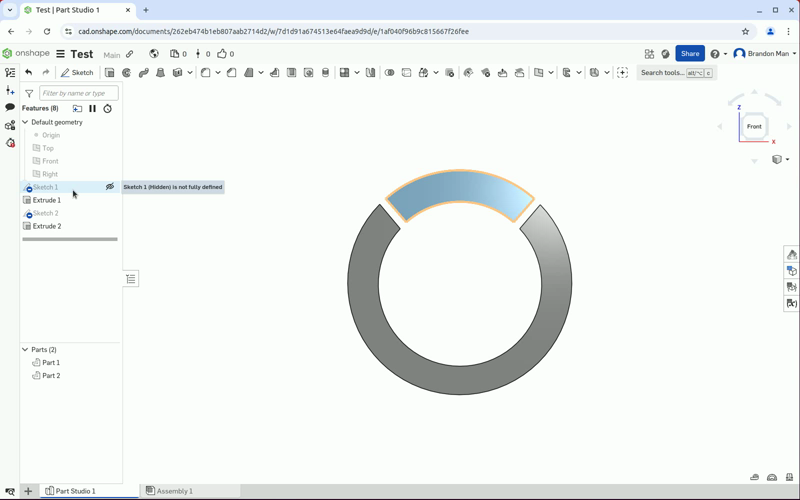
click(73, 189)
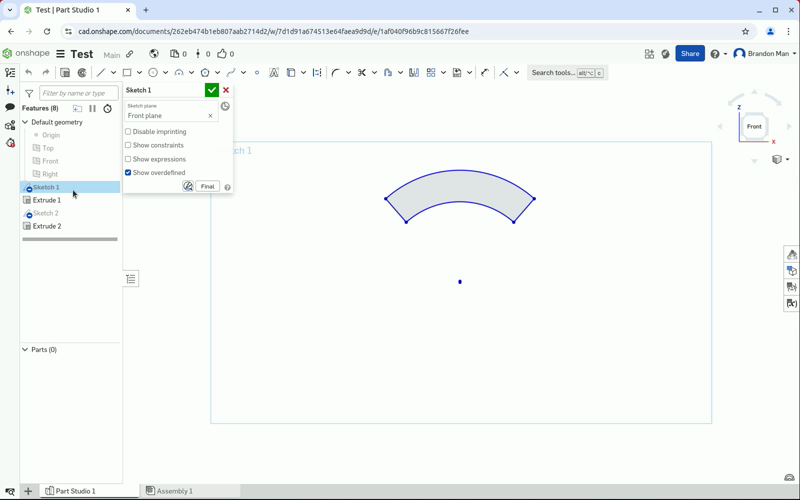
mouse_move(229, 92)
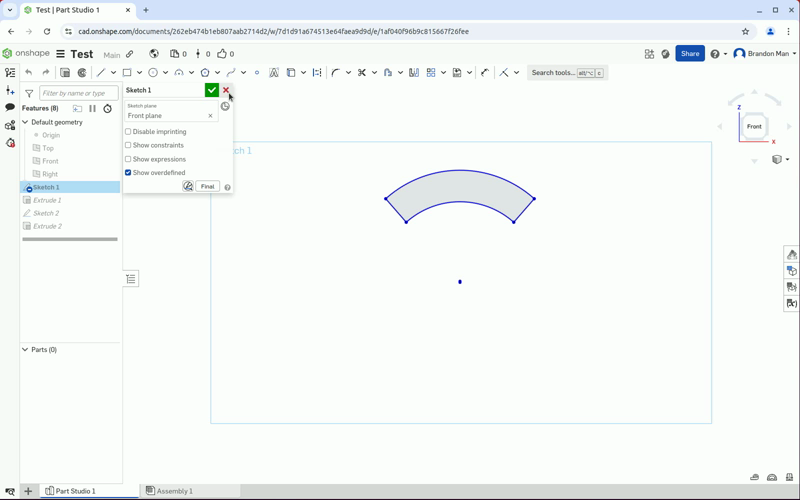
click(229, 92)
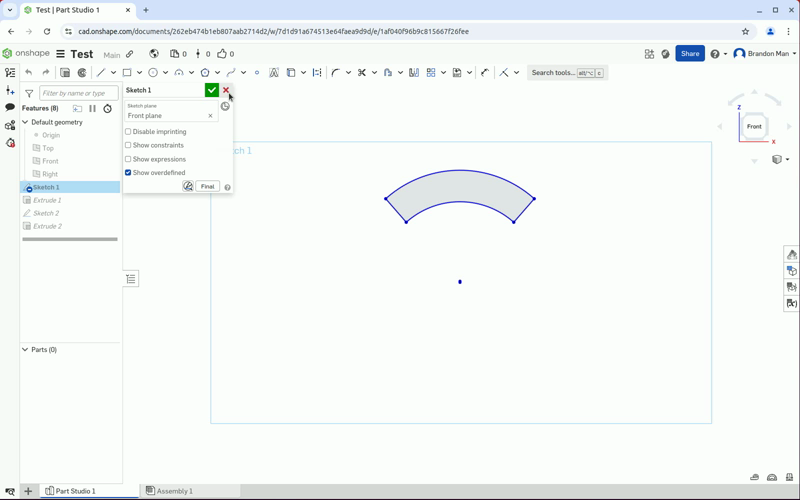
key(shift+s)
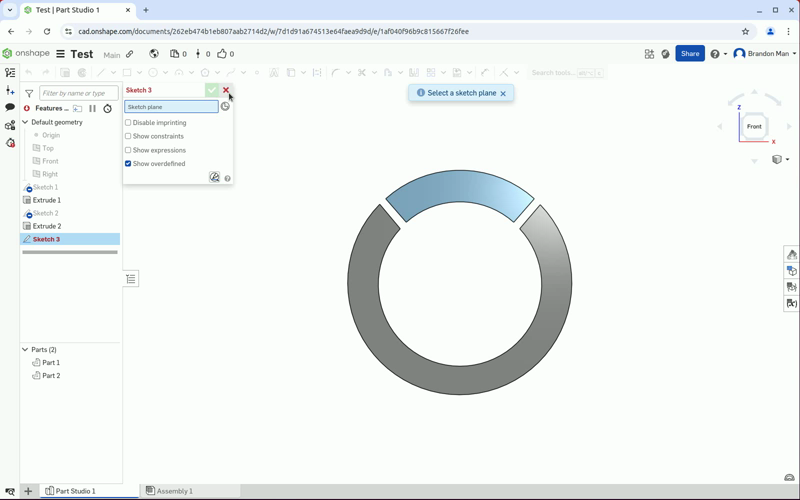
mouse_move(73, 163)
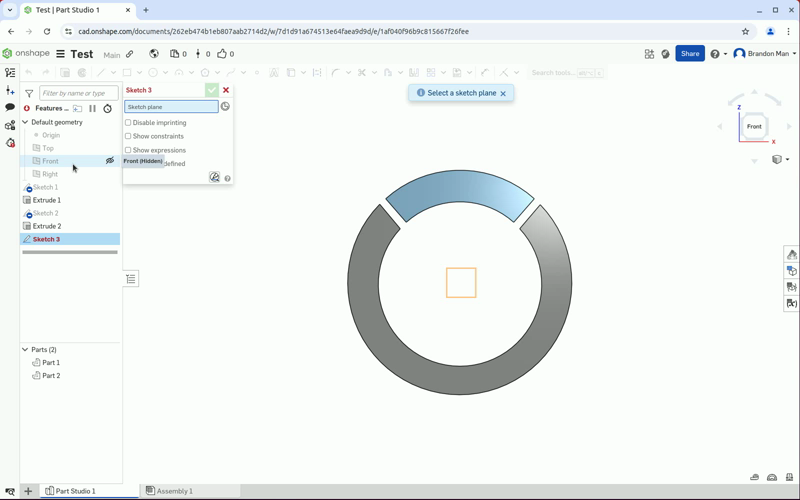
click(73, 163)
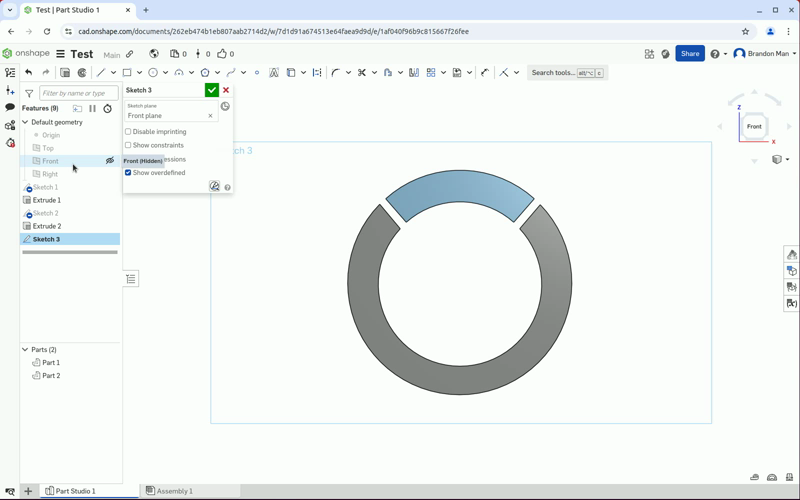
mouse_move(73, 352)
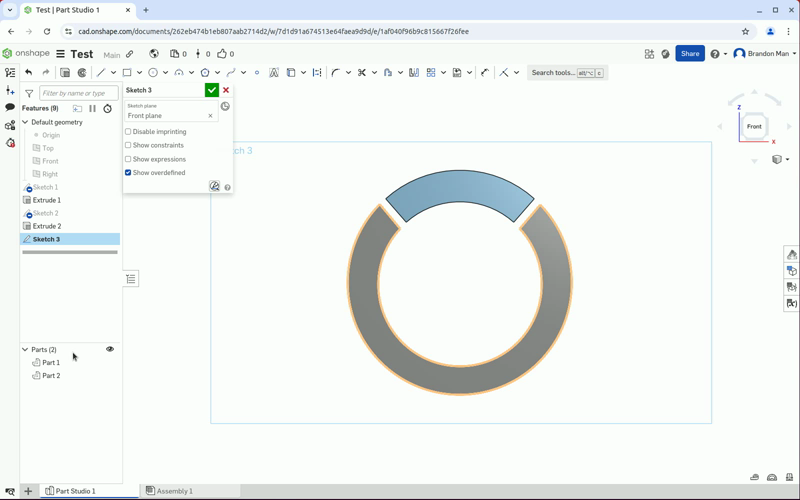
key(y)
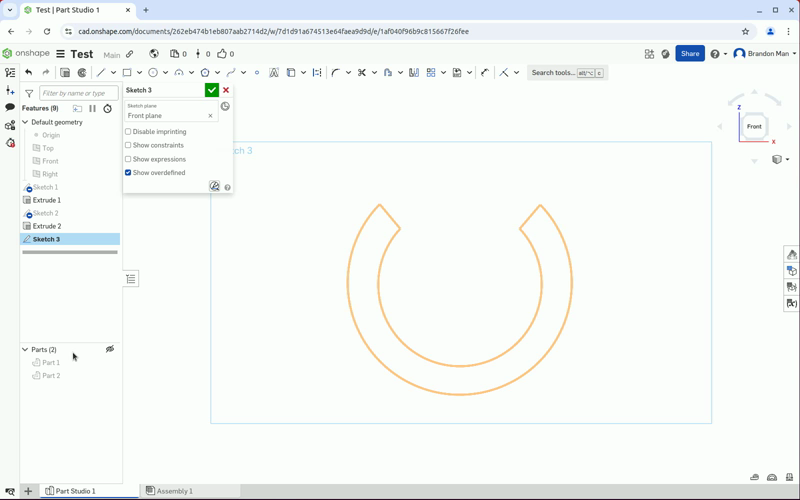
key(a)
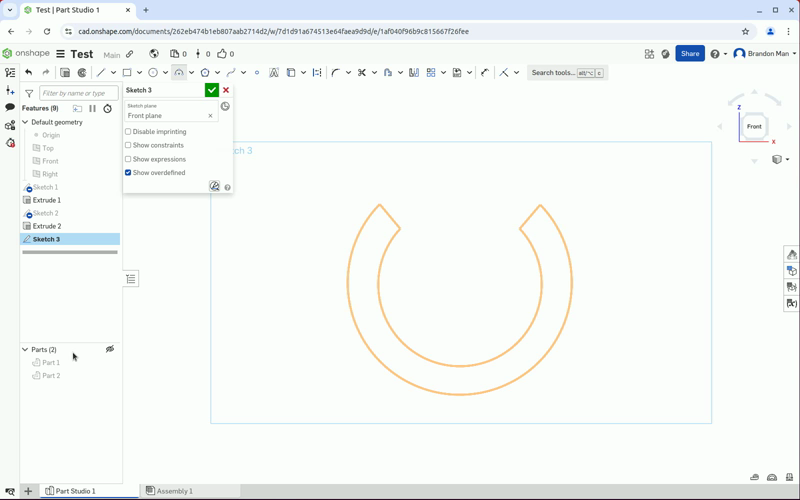
key_down(shift)
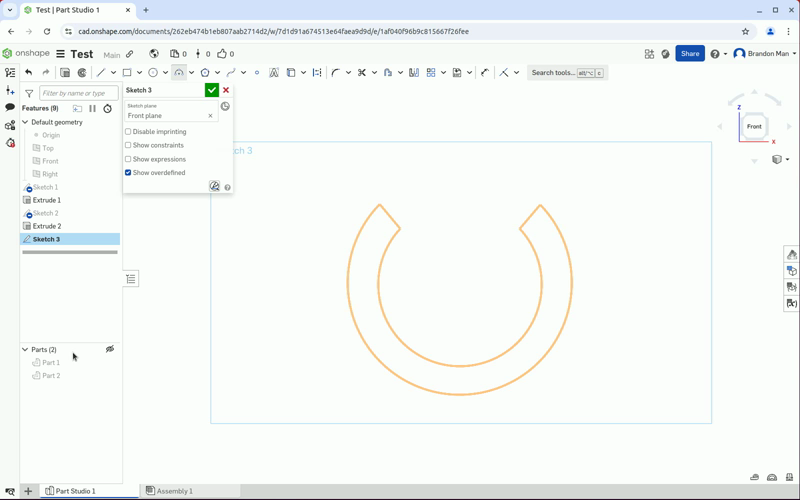
mouse_move(389, 321)
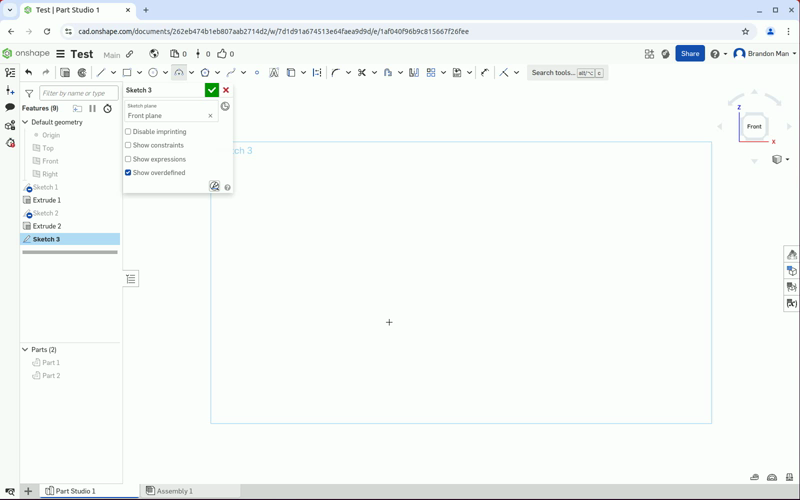
click(389, 321)
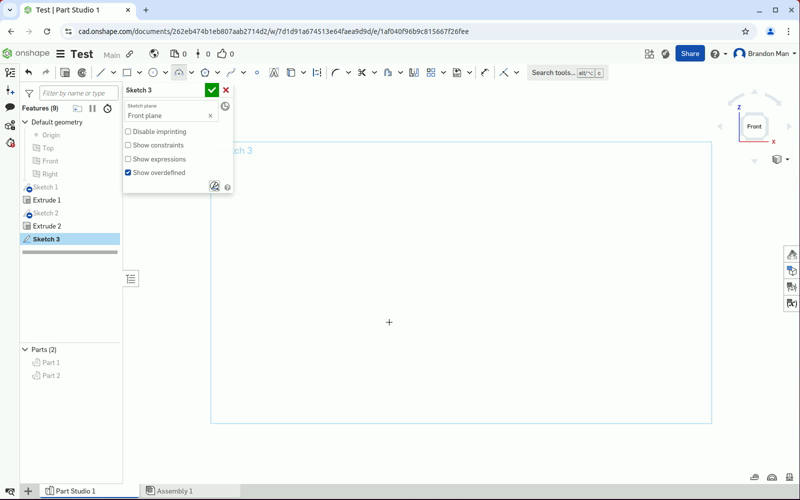
key_up(shift)
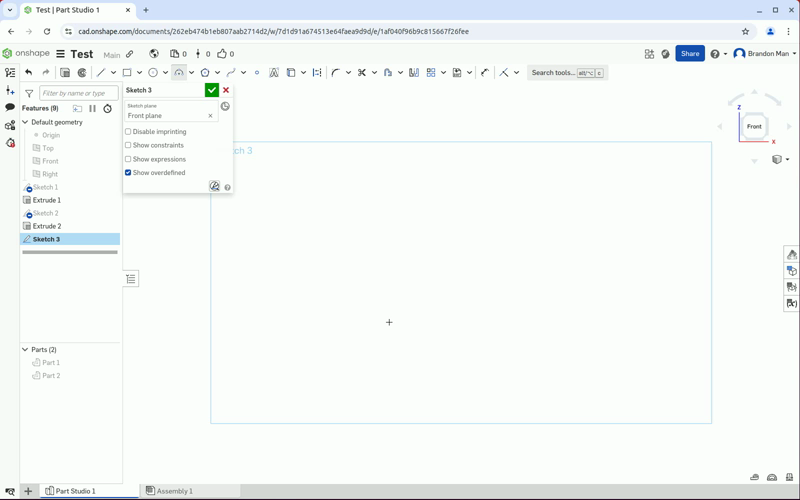
key_down(shift)
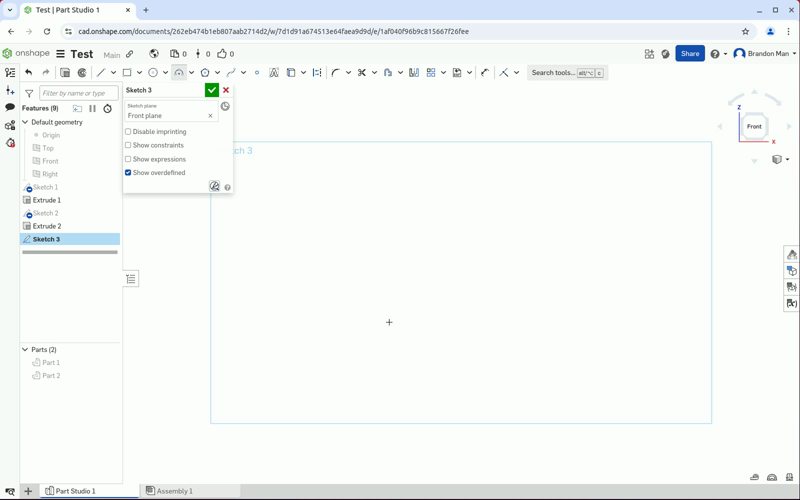
mouse_move(407, 345)
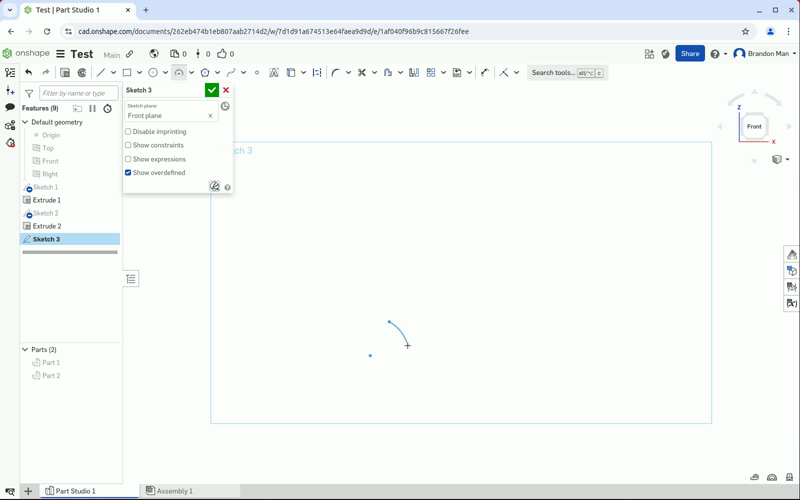
click(407, 345)
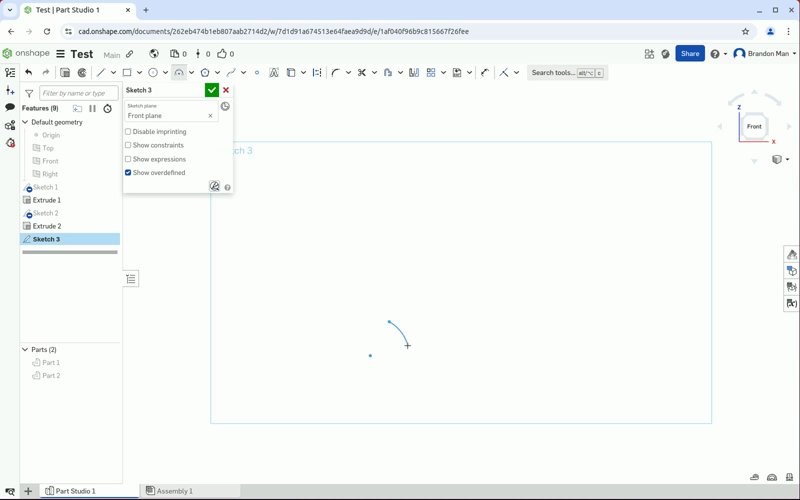
mouse_move(397, 334)
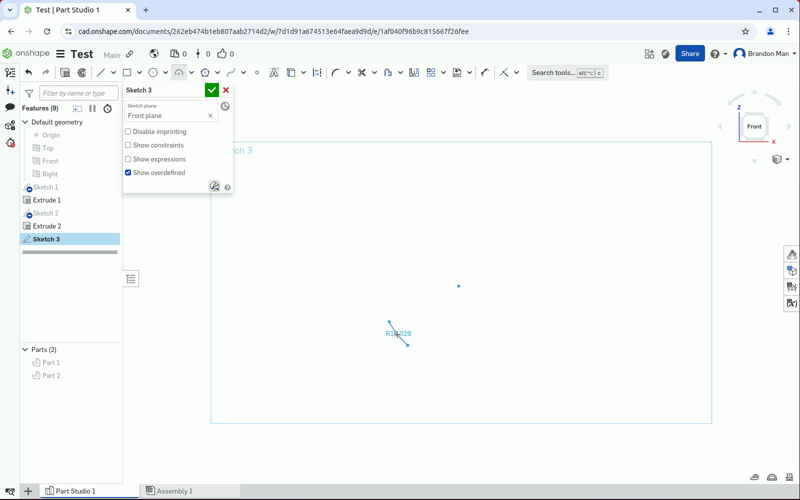
click(397, 334)
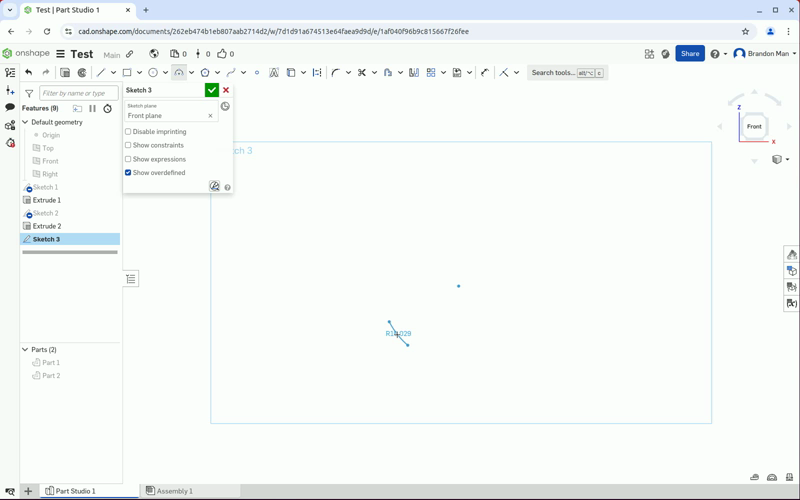
key_up(shift)
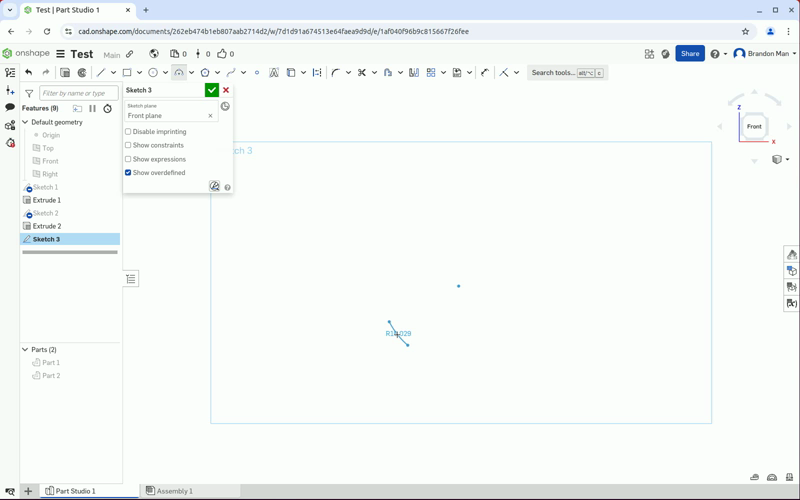
key(esc)
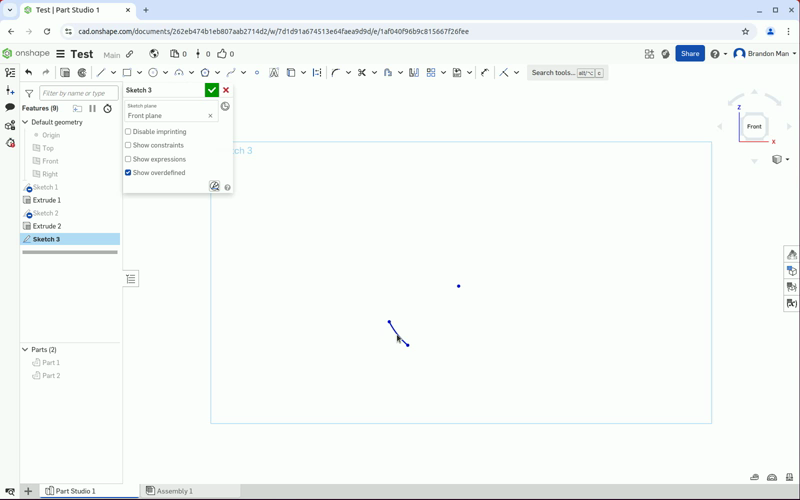
key(l)
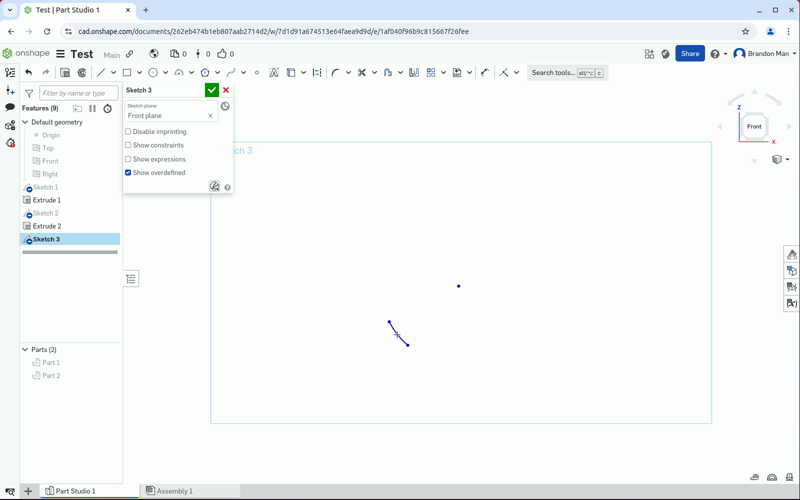
mouse_move(407, 345)
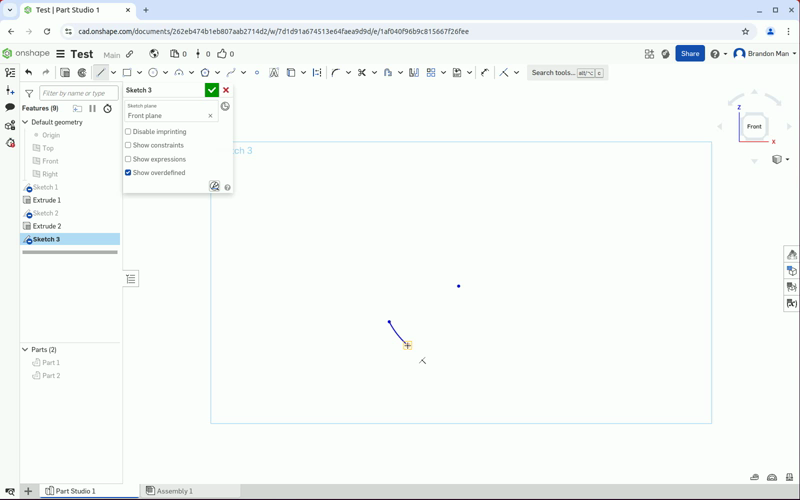
click(407, 345)
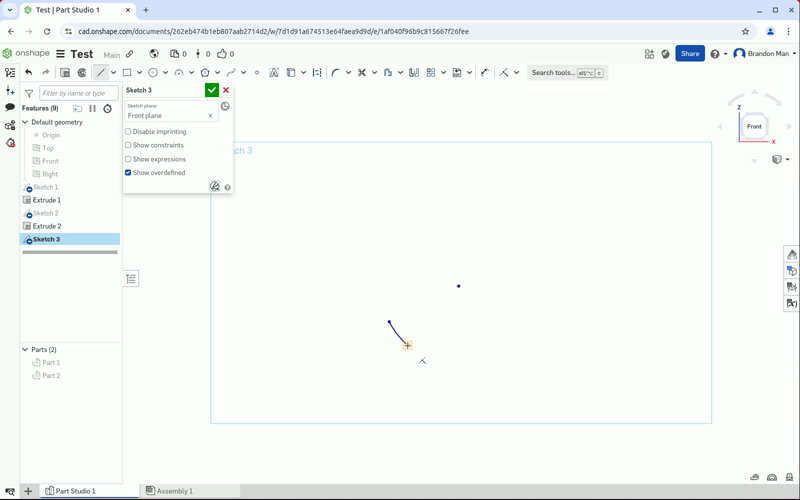
key_down(shift)
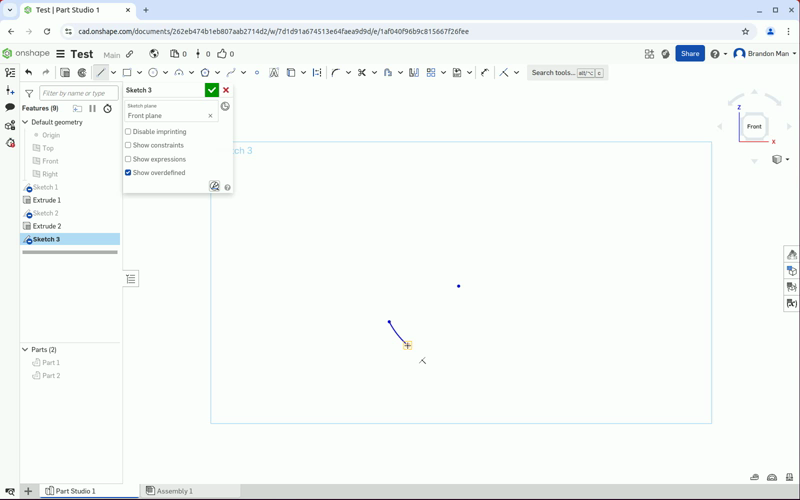
mouse_move(456, 296)
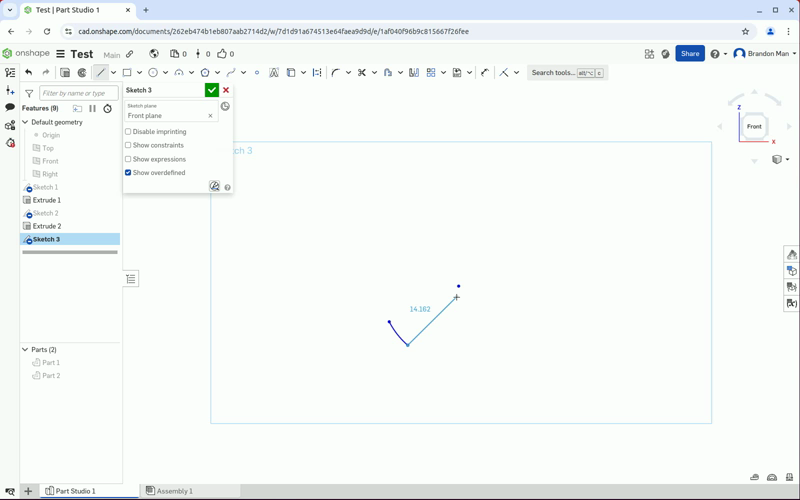
click(456, 296)
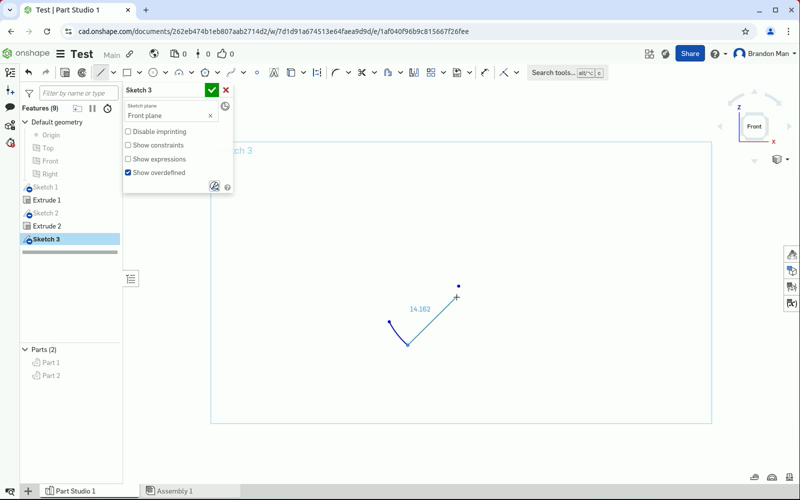
key_up(shift)
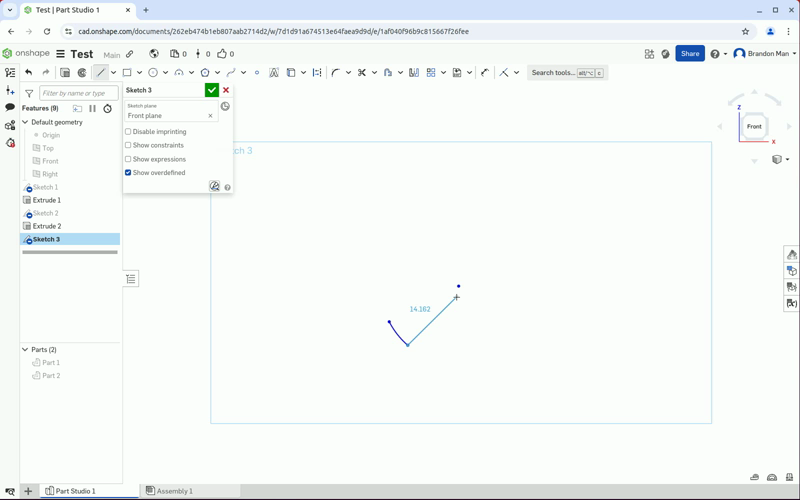
key_down(shift)
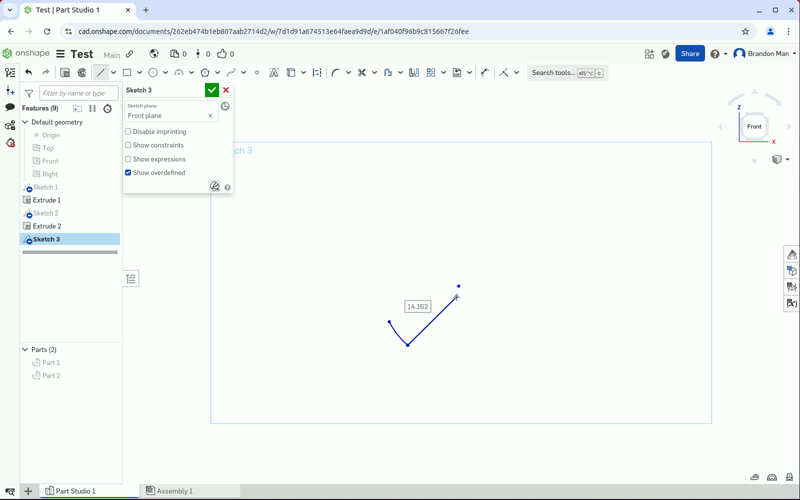
mouse_move(486, 296)
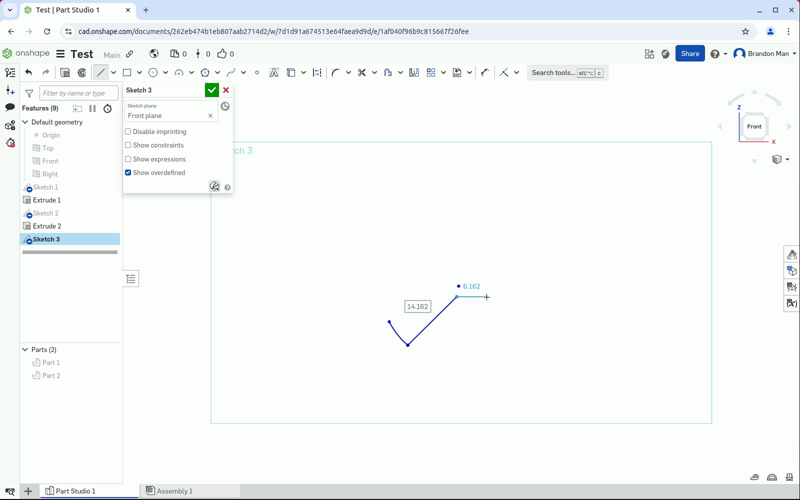
mouse_move(456, 255)
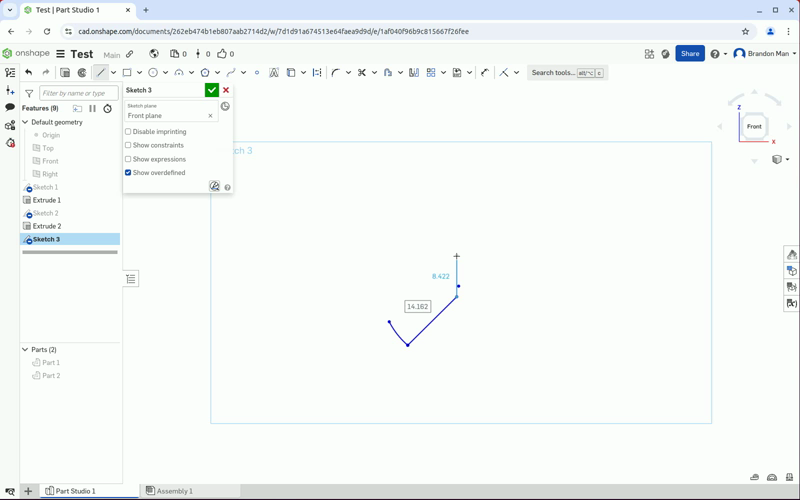
click(456, 255)
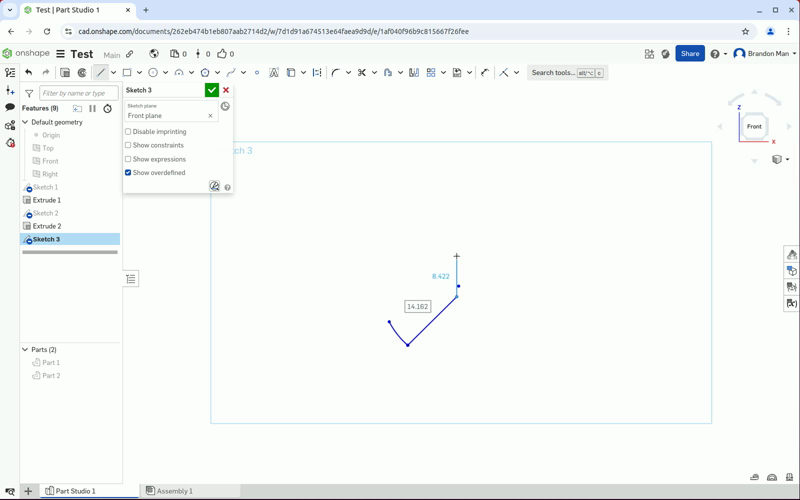
key_up(shift)
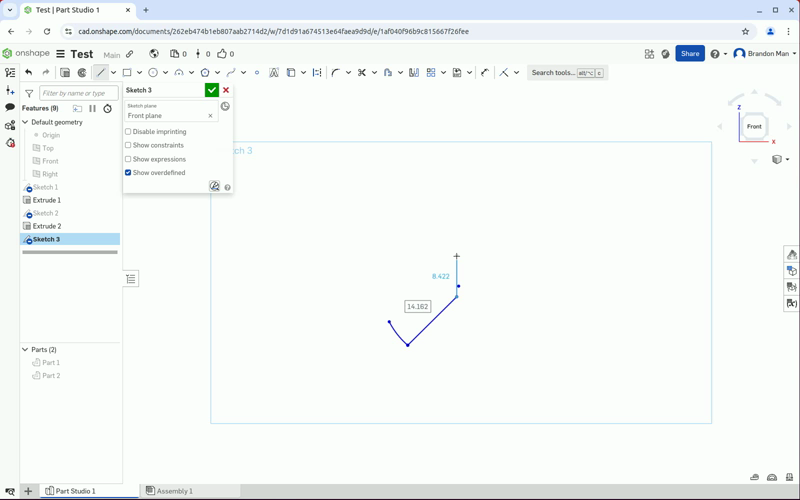
key_down(shift)
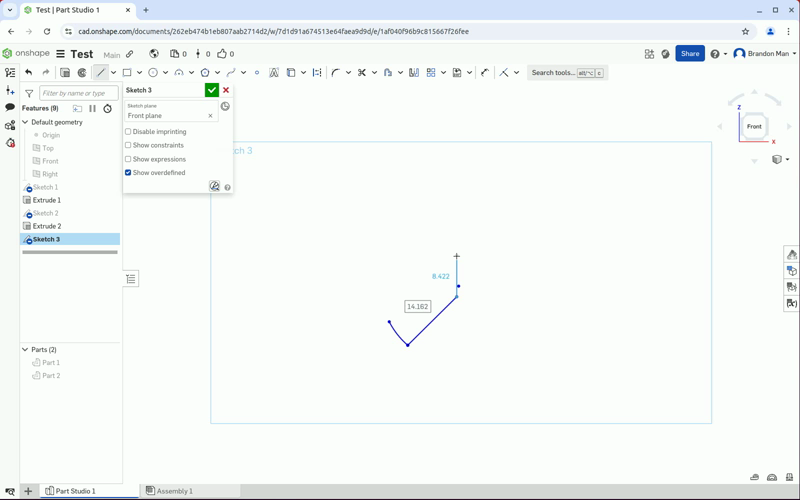
mouse_move(486, 255)
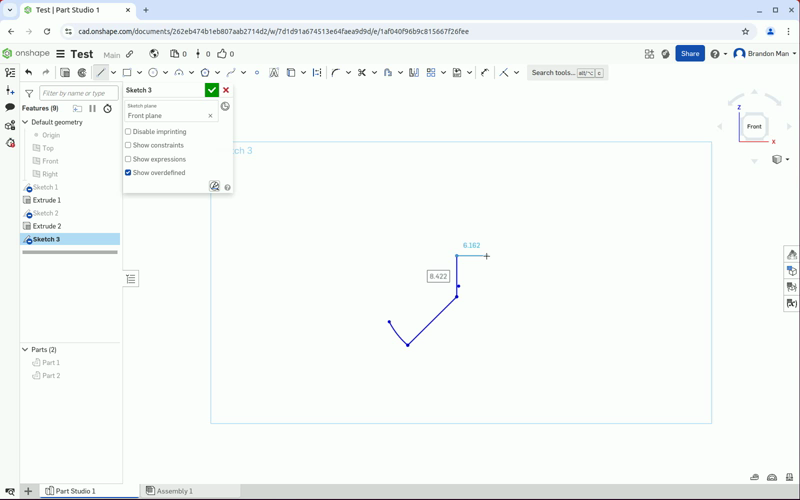
mouse_move(428, 283)
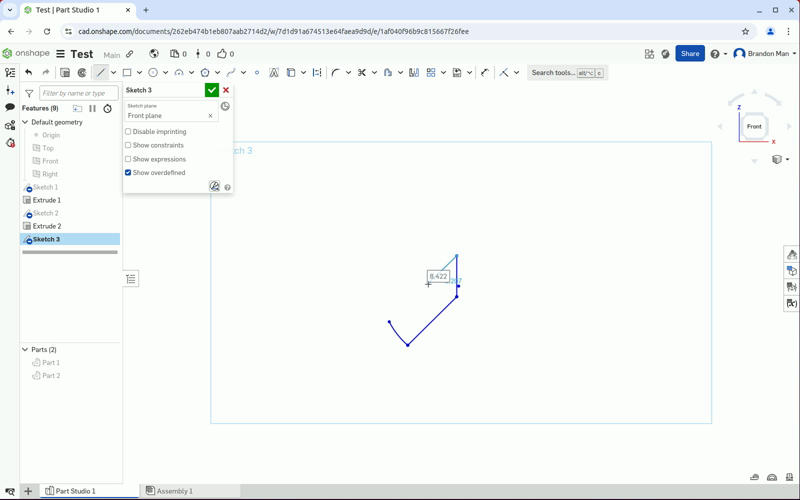
click(428, 283)
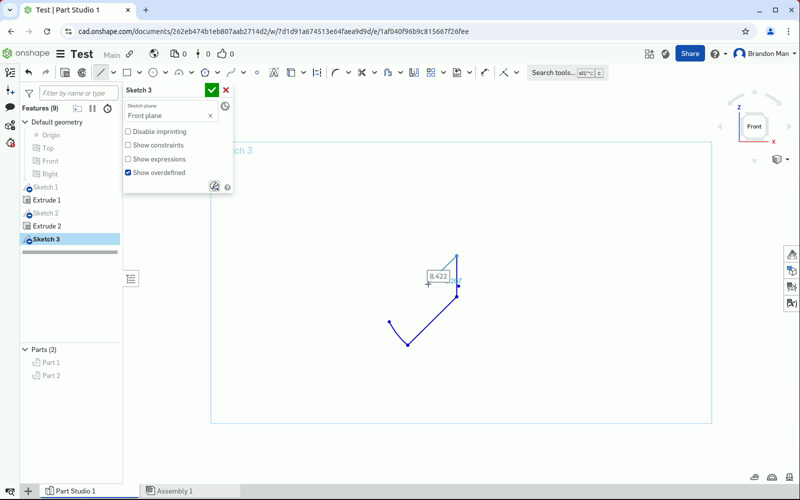
key_up(shift)
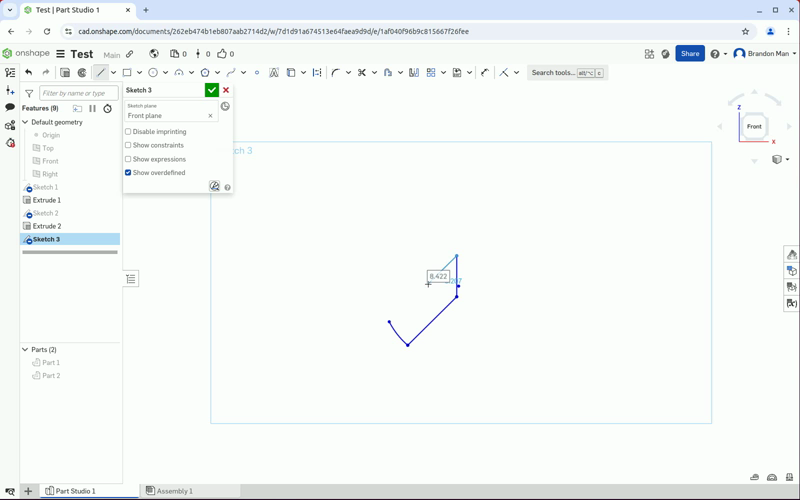
mouse_move(458, 283)
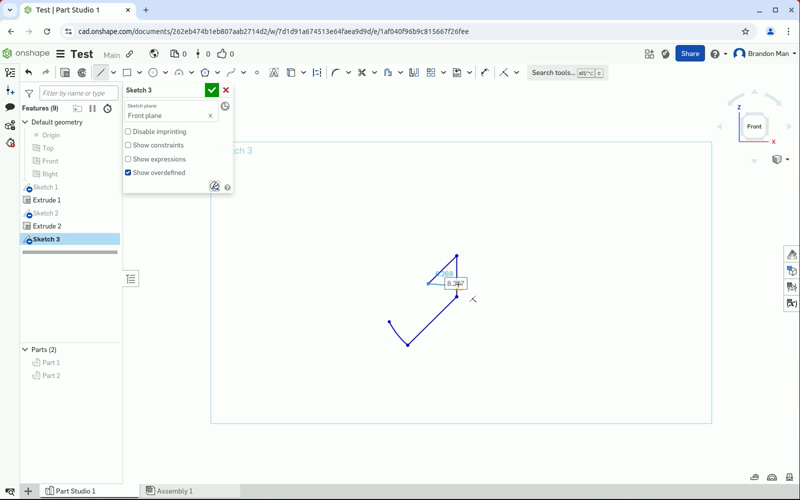
key_down(shift)
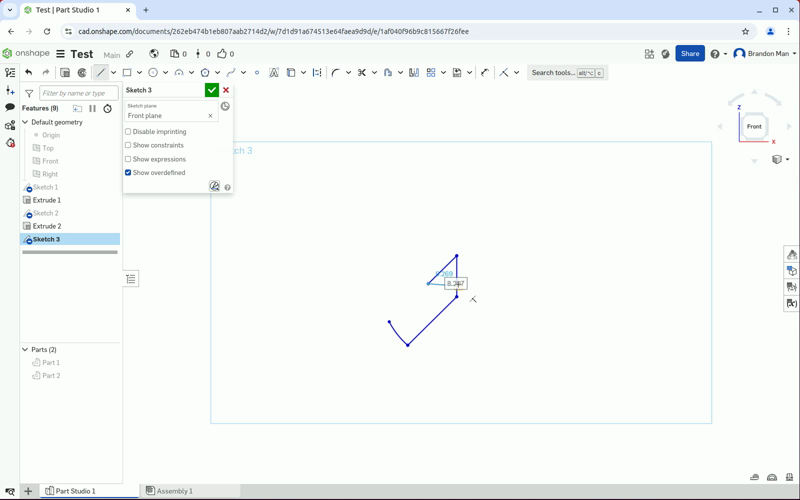
mouse_move(389, 321)
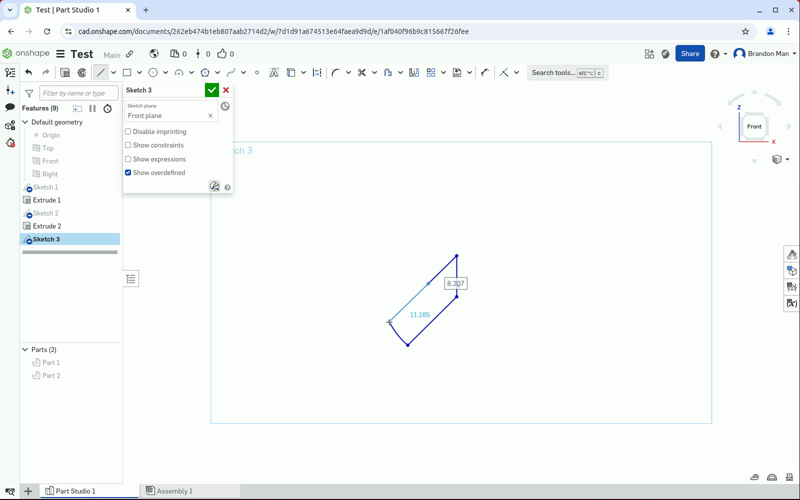
key_up(shift)
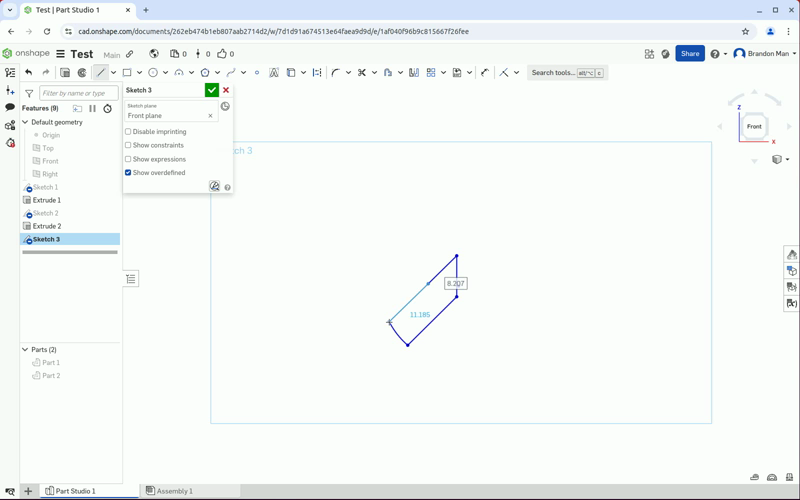
click(389, 321)
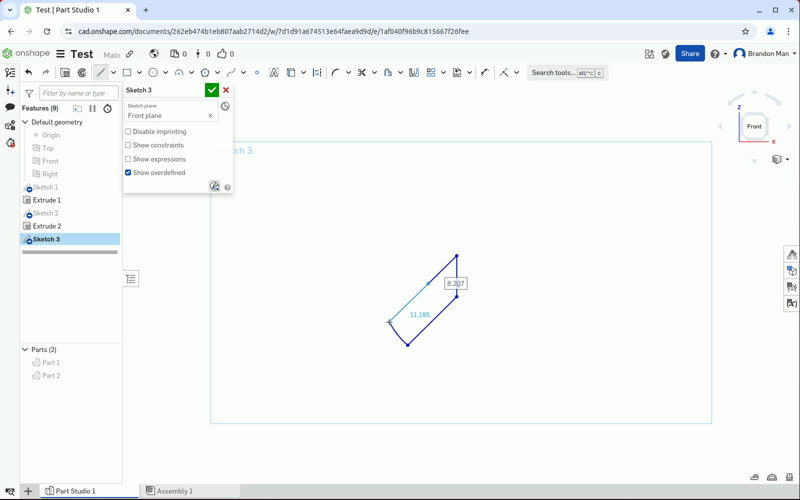
key(esc)
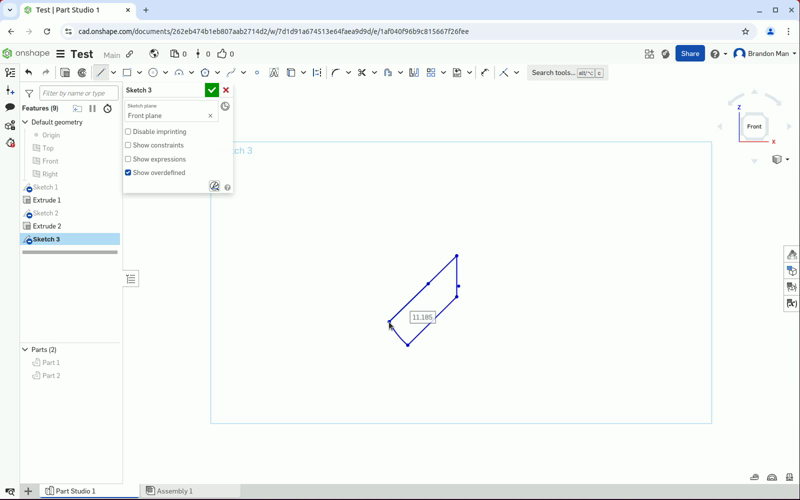
mouse_move(430, 293)
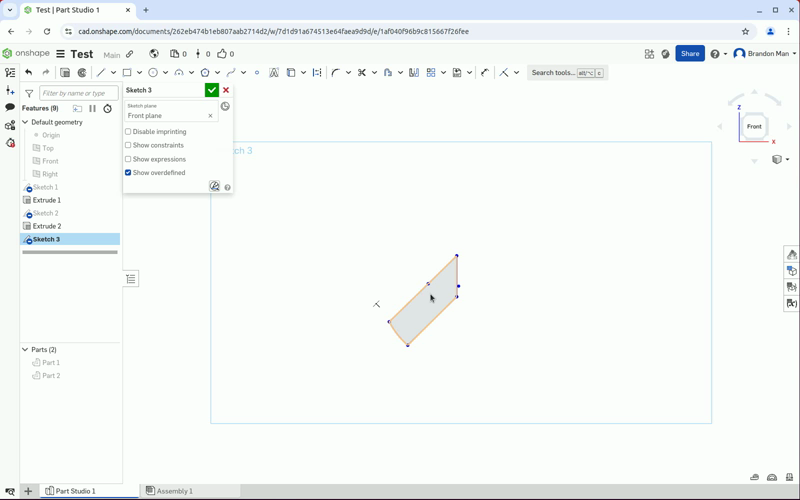
click(430, 293)
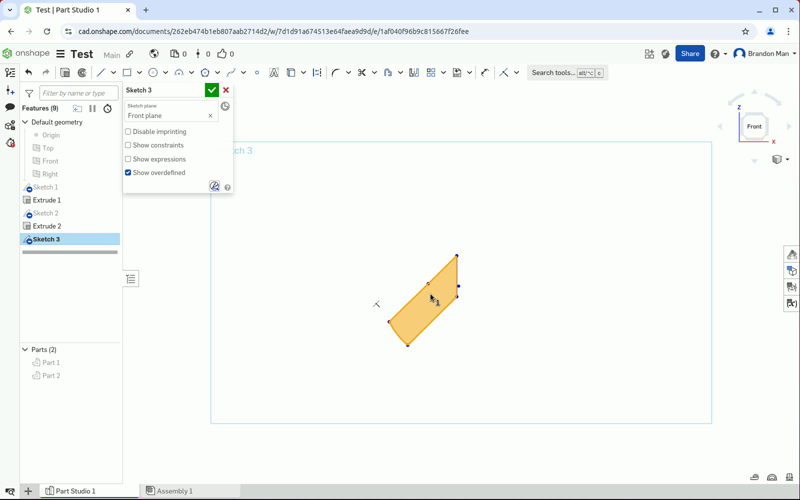
mouse_move(73, 352)
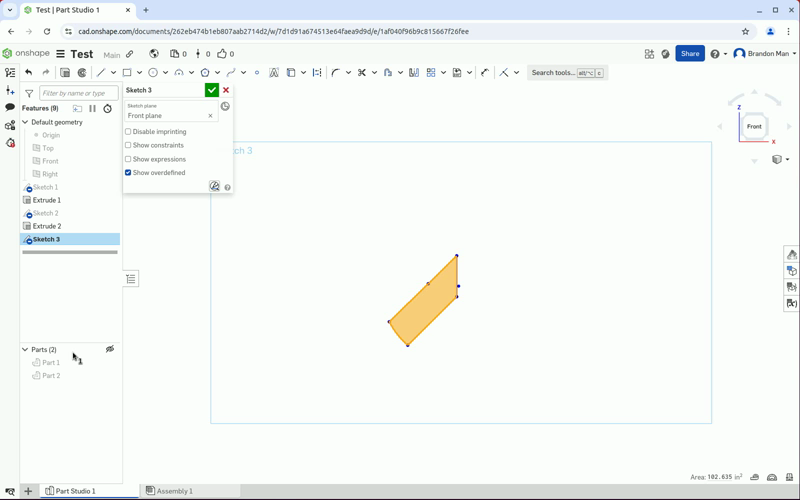
key(shift+y)
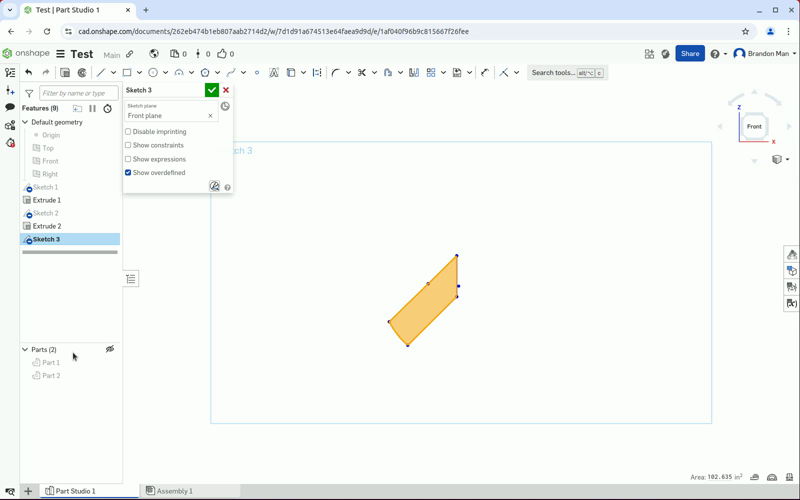
key(shift+e)
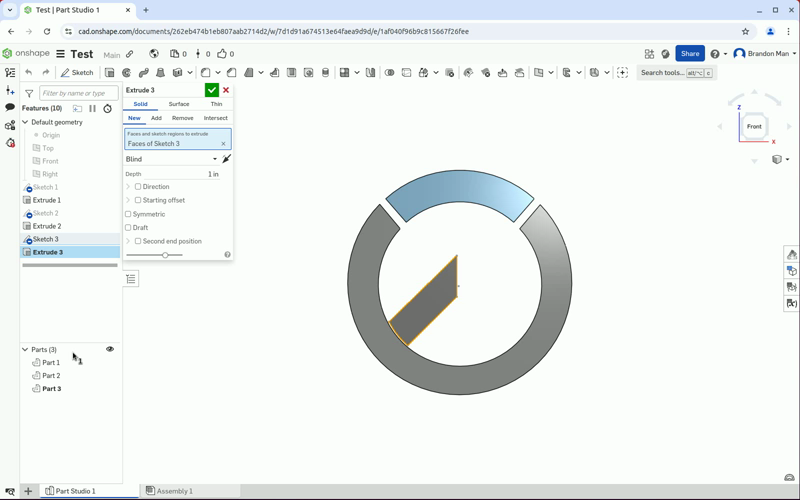
mouse_move(143, 106)
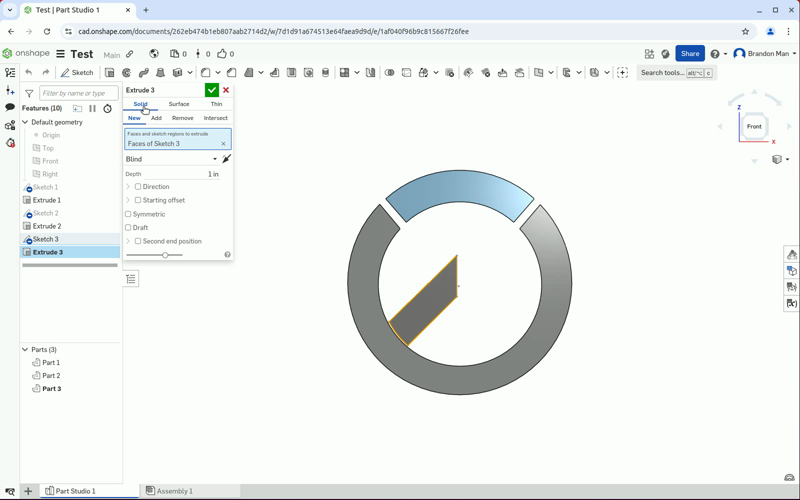
click(143, 106)
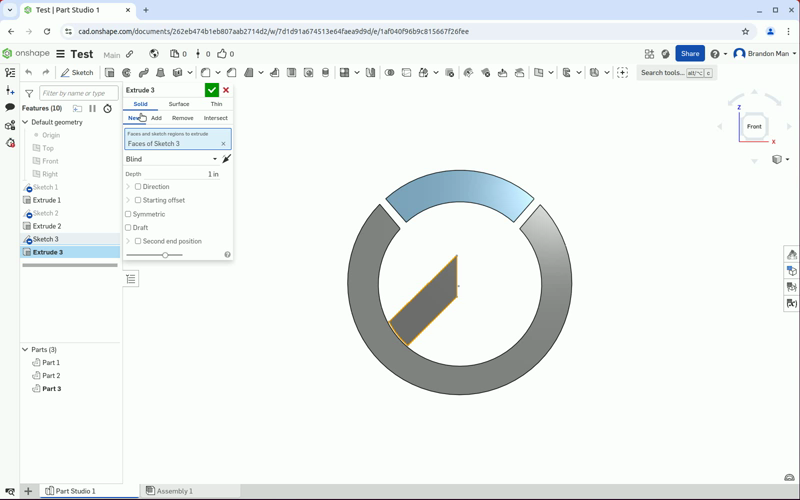
mouse_move(137, 120)
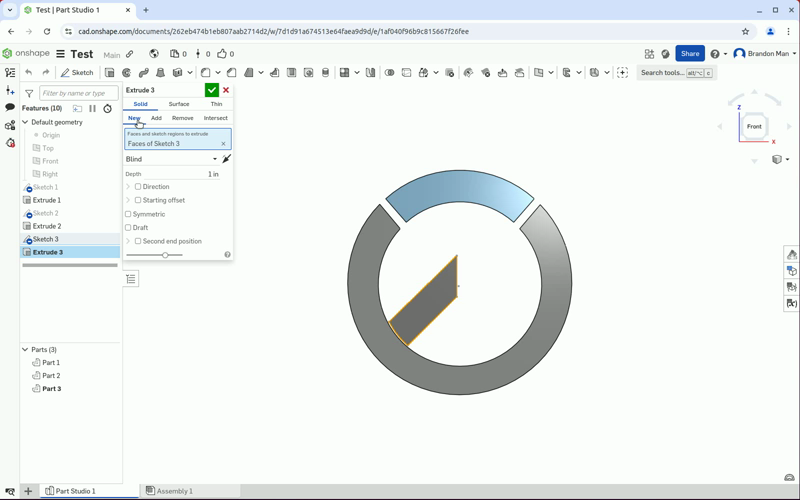
click(137, 120)
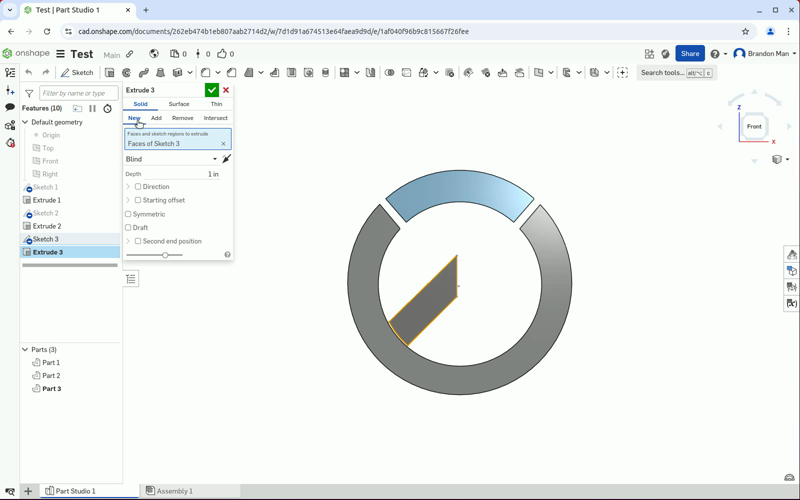
key(tab, 4)
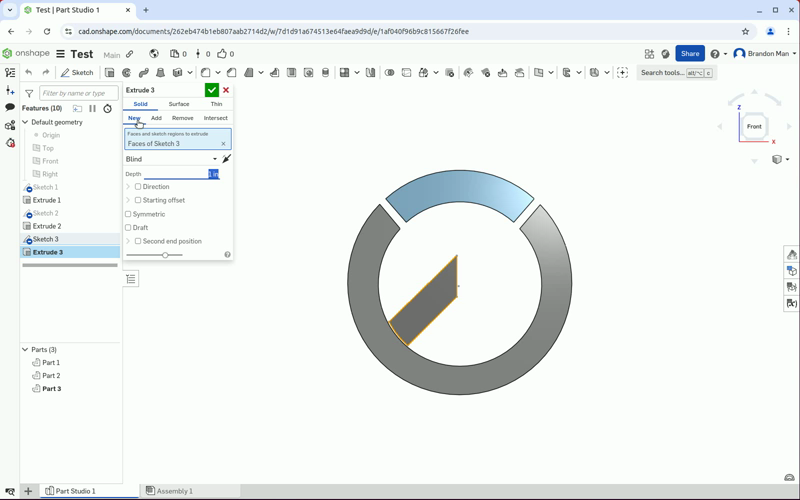
text(8.666)
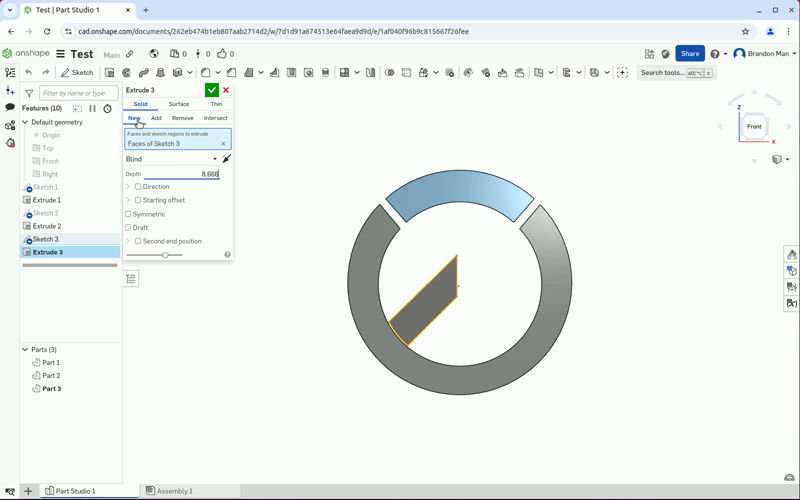
key(tab, 3)
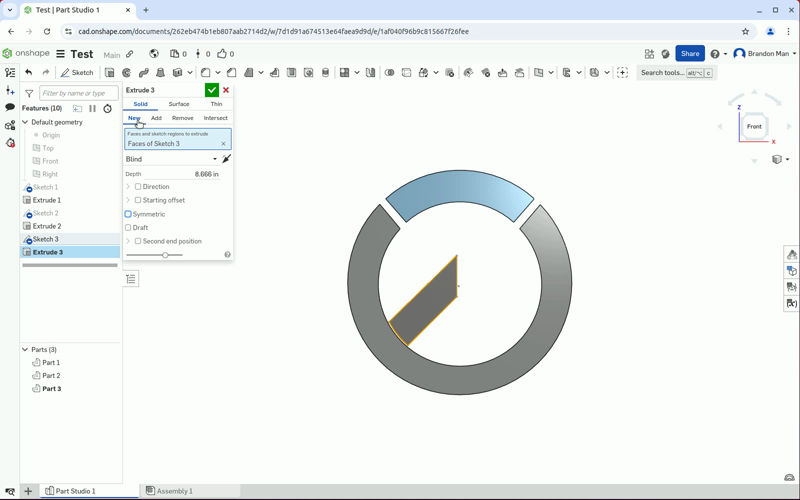
key(space)
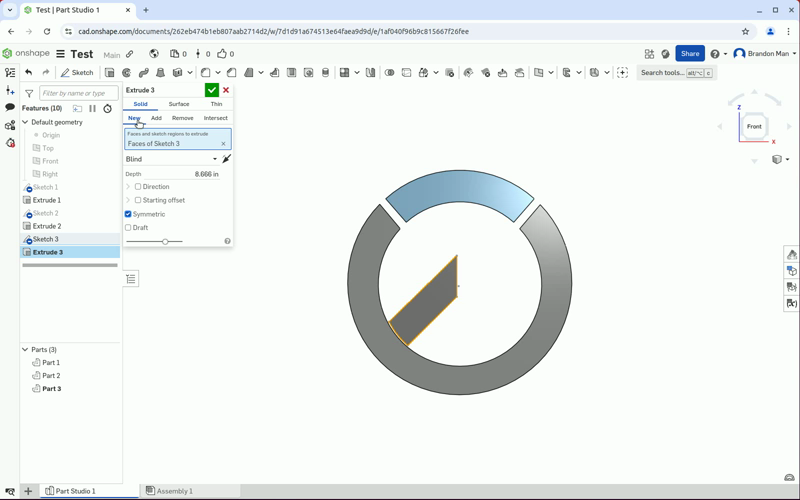
key(enter)
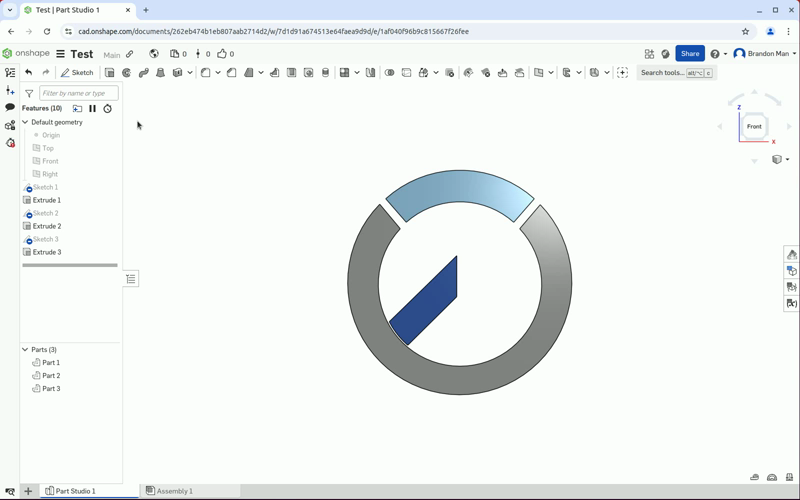
key(shift+h)
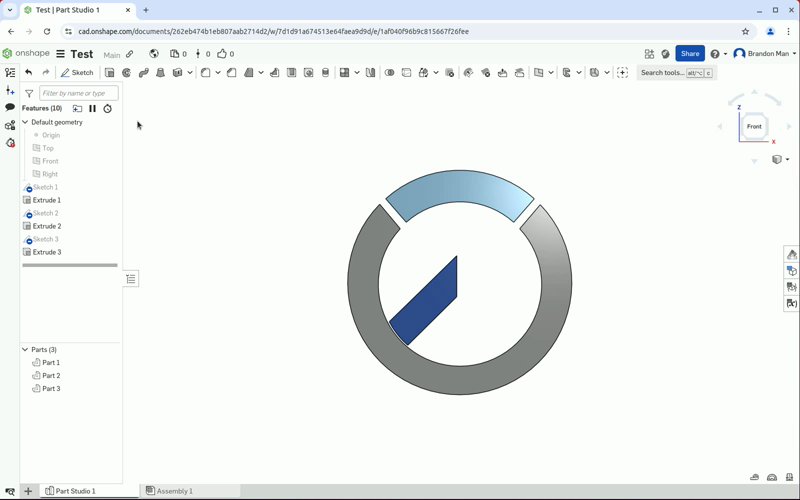
key(shift+h)
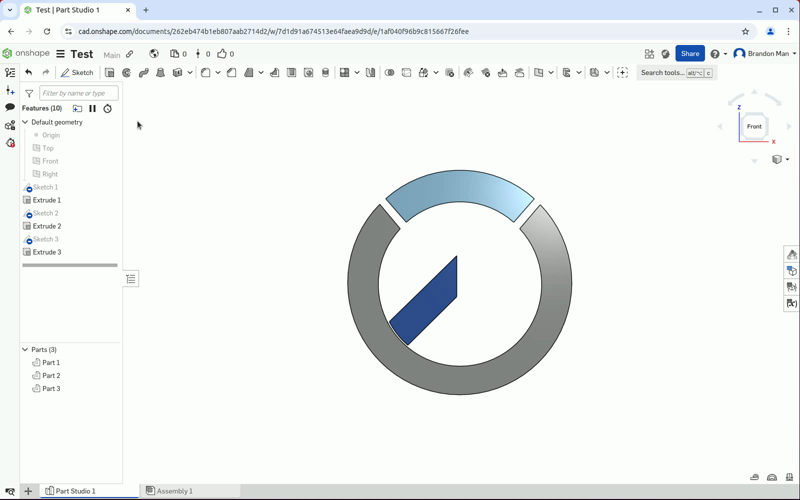
mouse_move(73, 189)
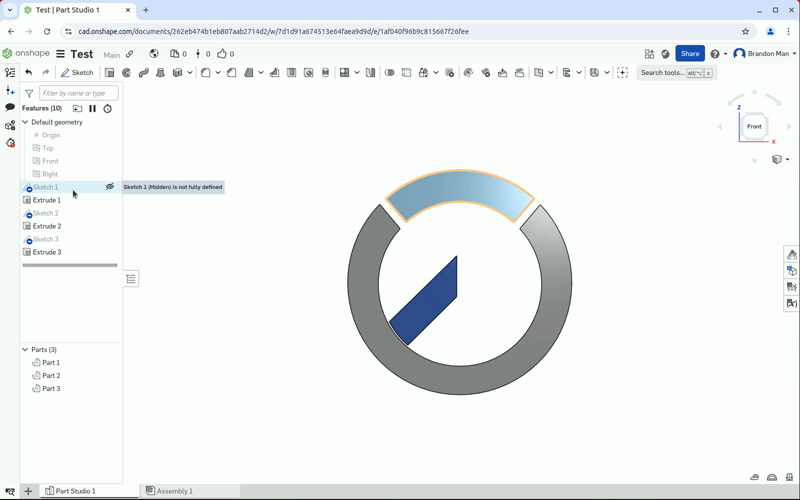
click(73, 189)
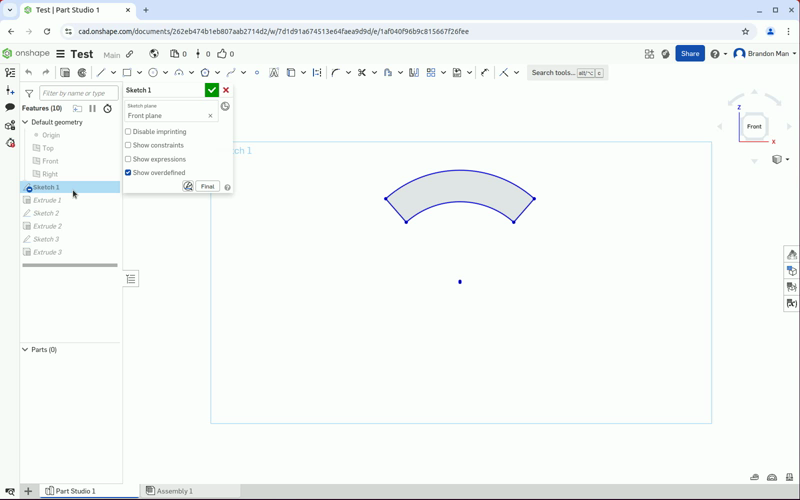
mouse_move(229, 92)
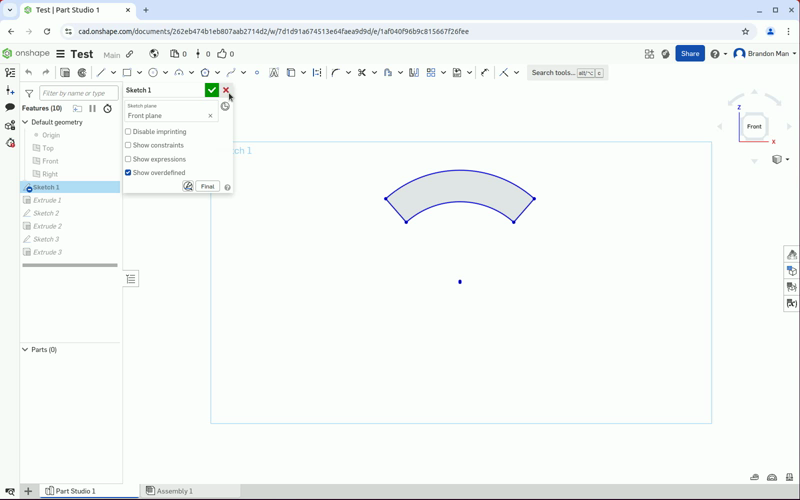
click(229, 92)
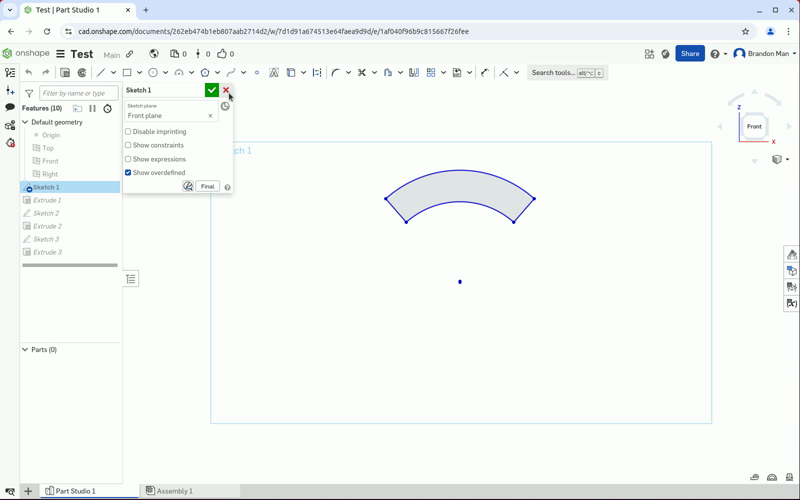
key(shift+s)
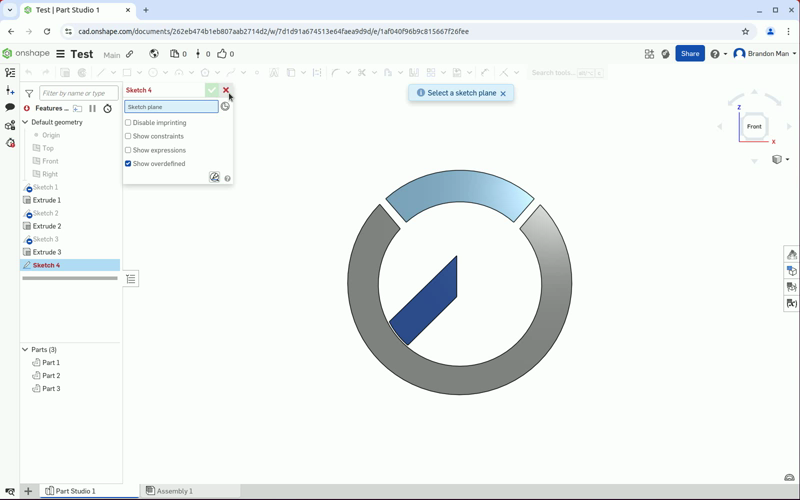
mouse_move(73, 163)
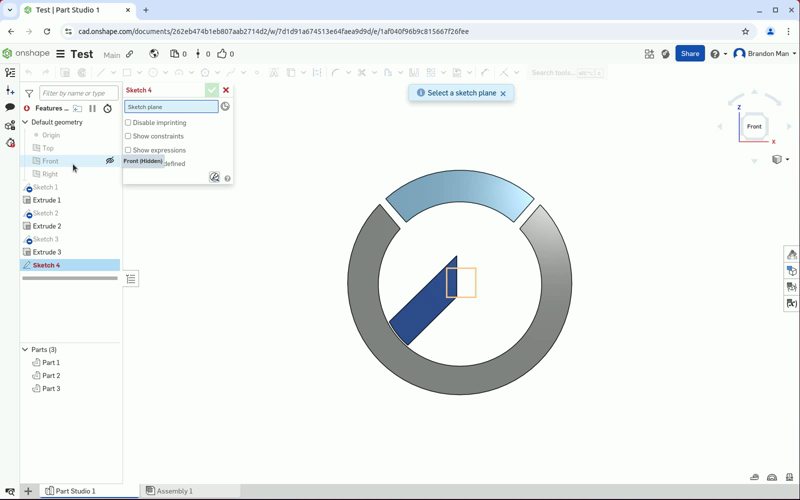
click(73, 163)
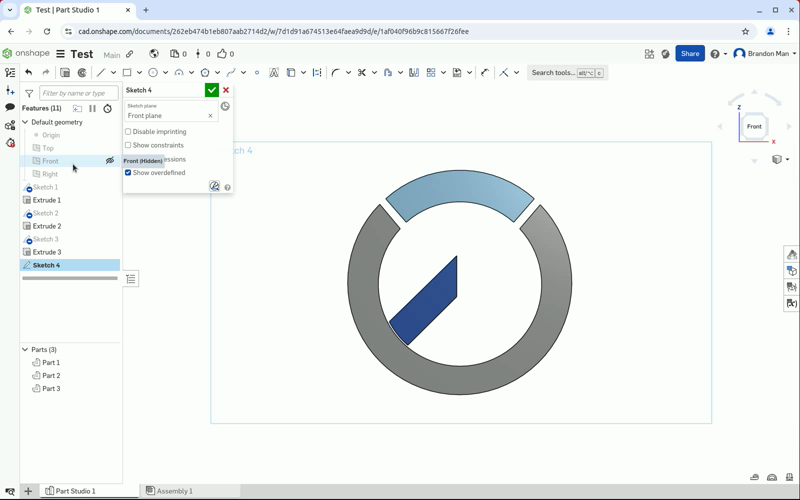
mouse_move(73, 352)
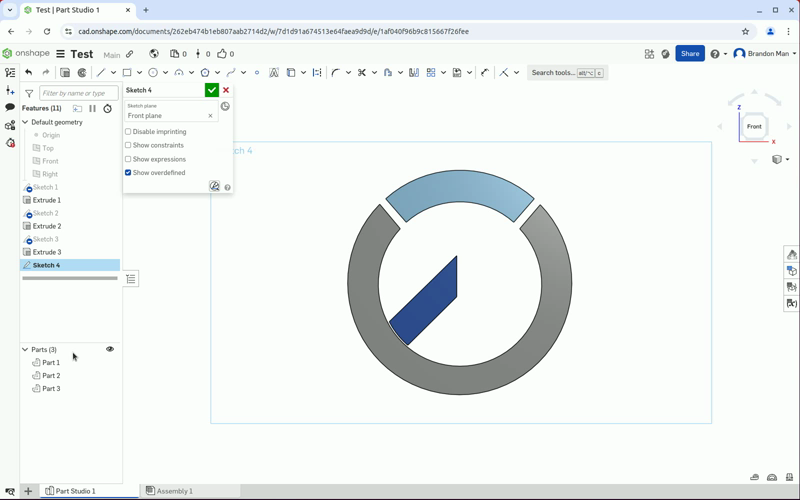
key(y)
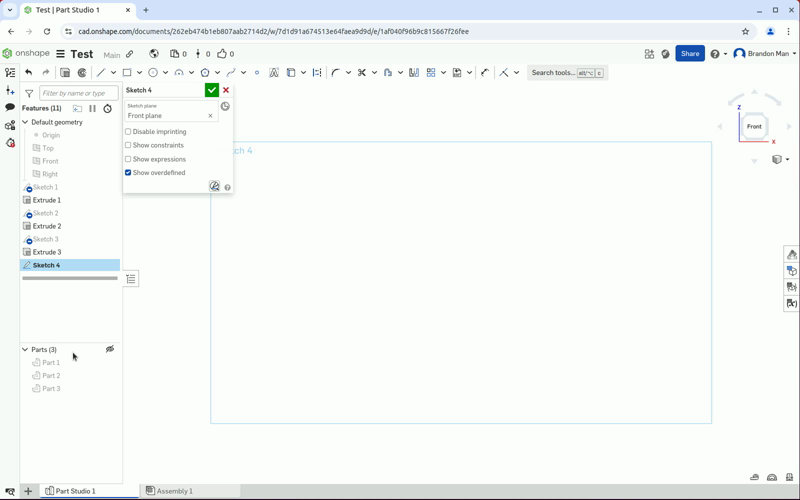
key(l)
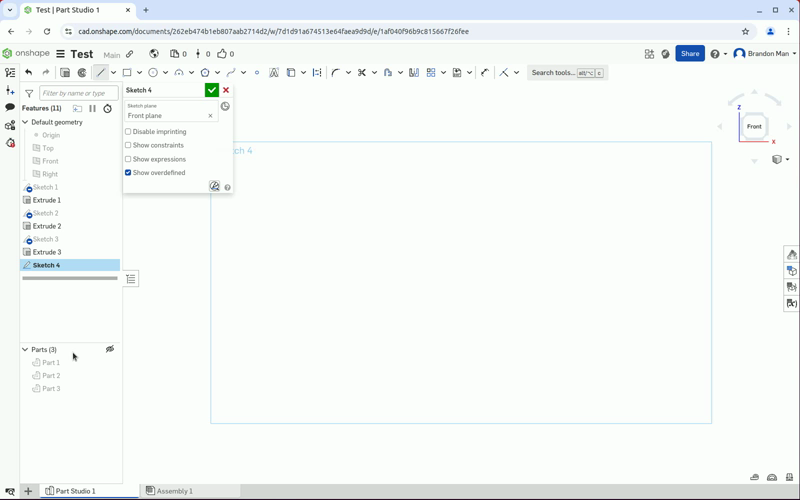
key_down(shift)
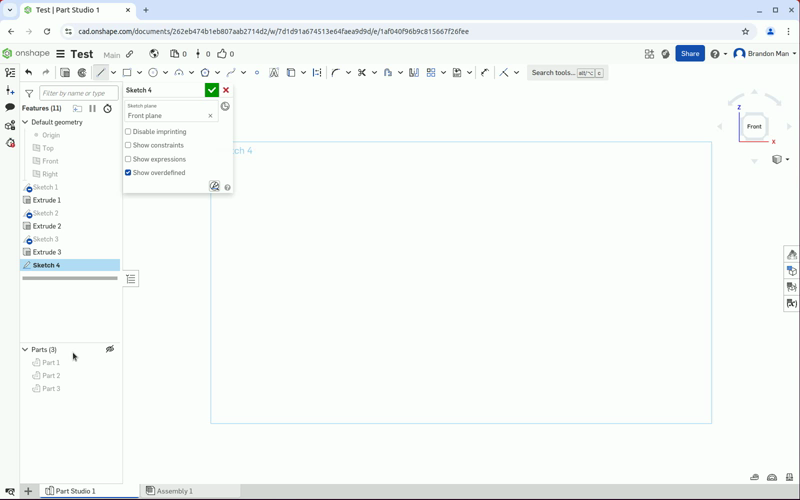
mouse_move(429, 282)
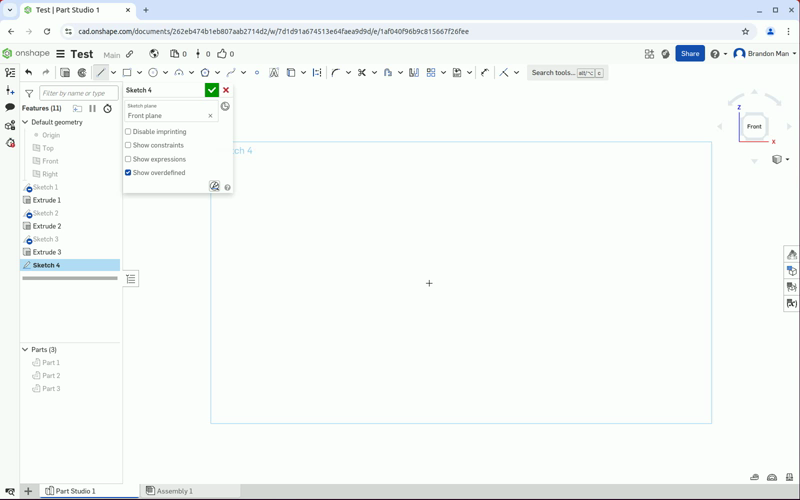
click(429, 282)
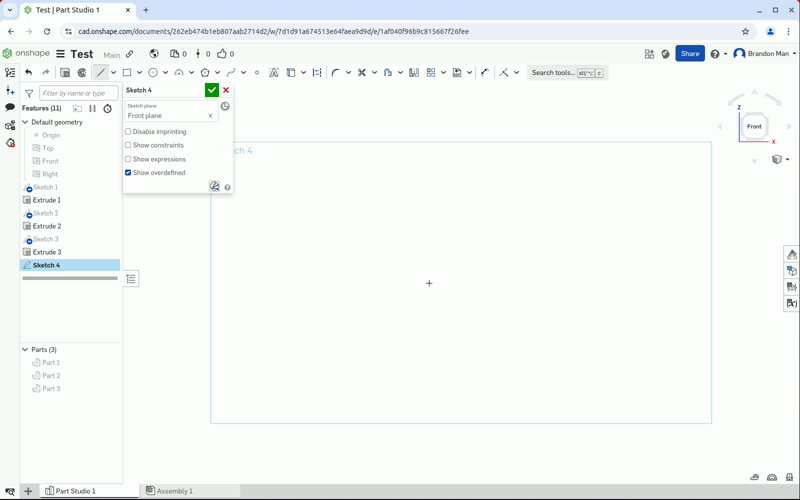
key_up(shift)
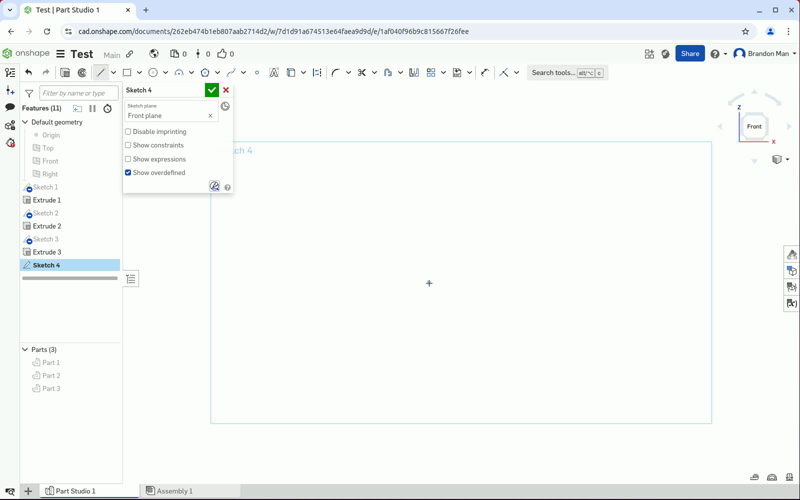
key_down(shift)
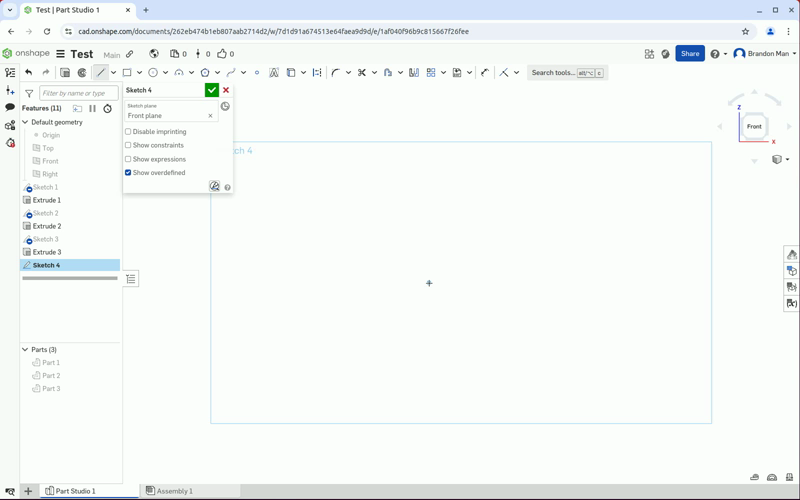
mouse_move(459, 282)
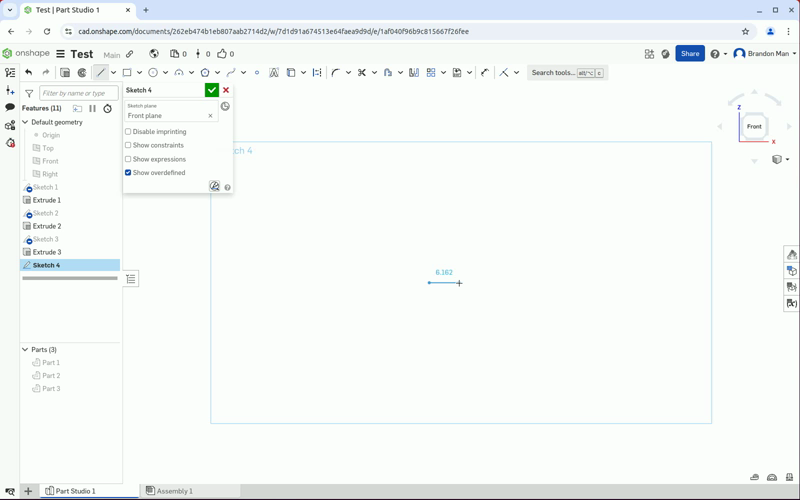
mouse_move(457, 254)
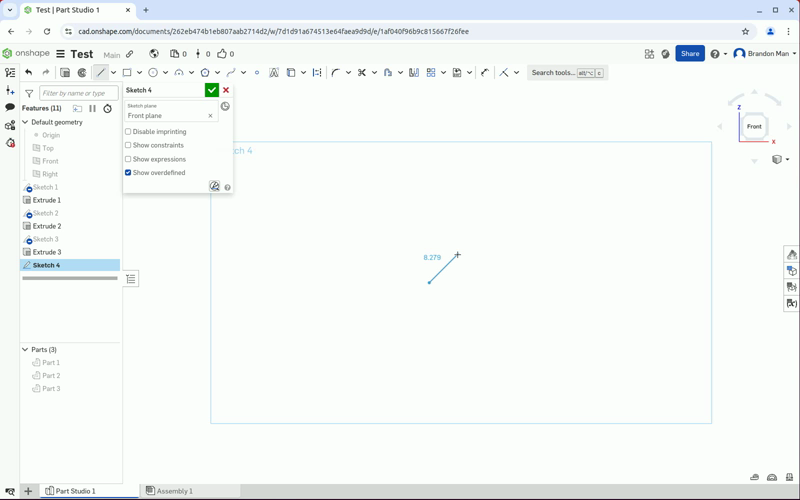
click(457, 254)
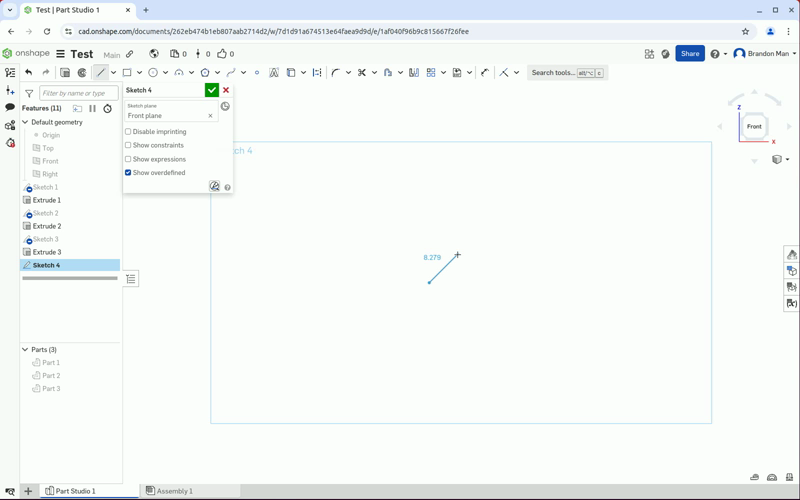
key_up(shift)
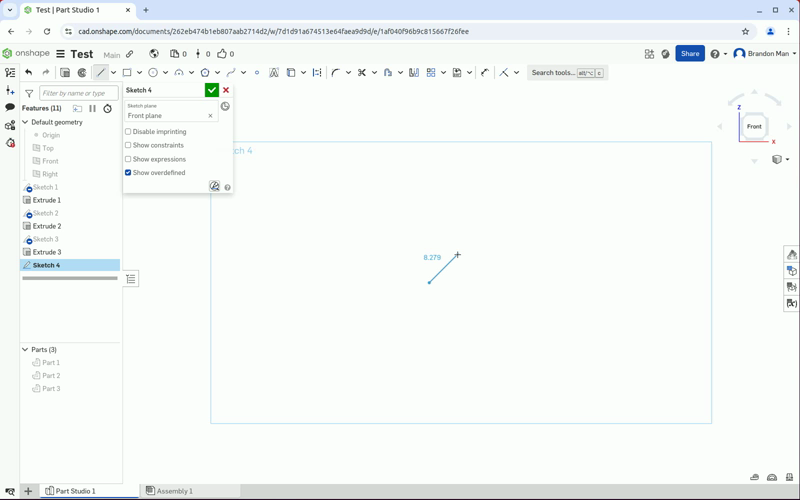
key_down(shift)
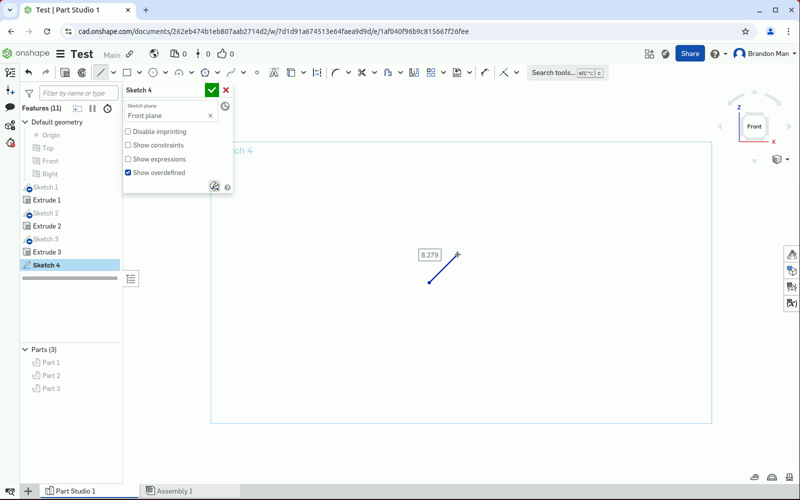
mouse_move(487, 254)
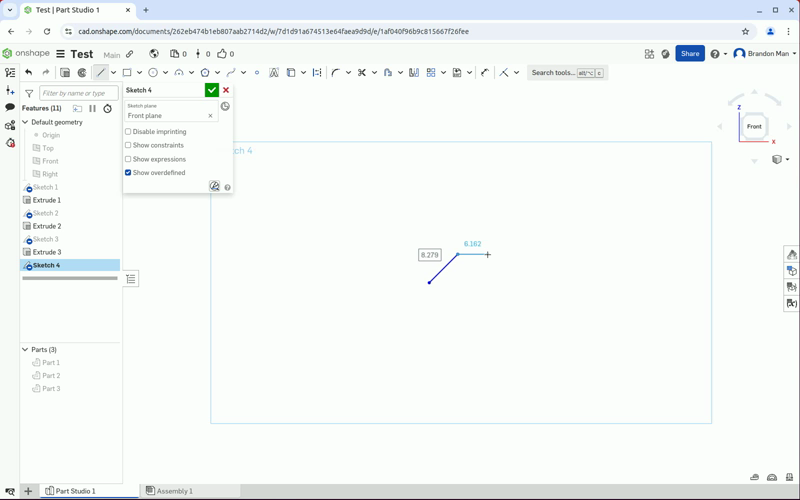
mouse_move(457, 216)
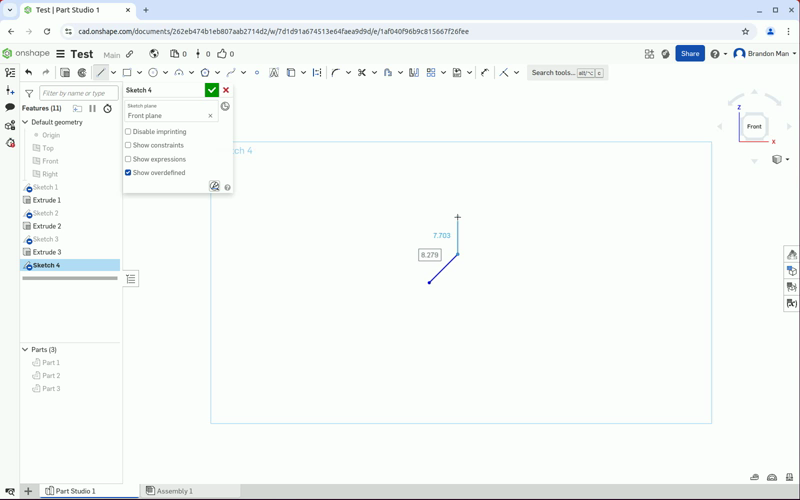
click(457, 216)
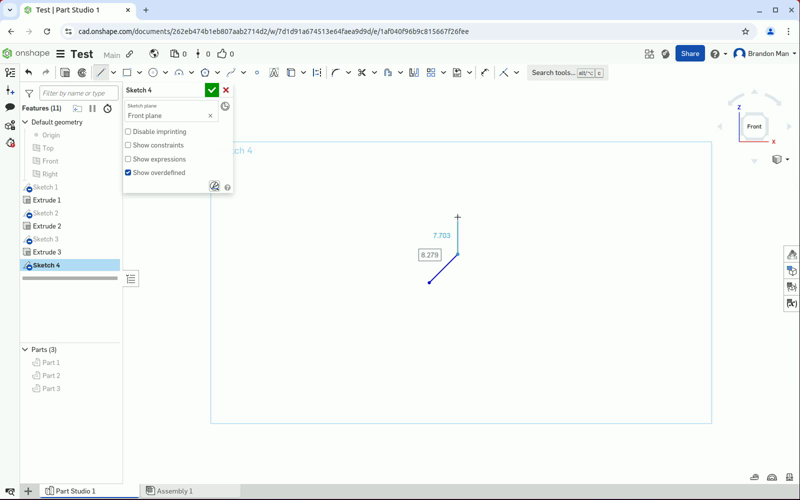
key_up(shift)
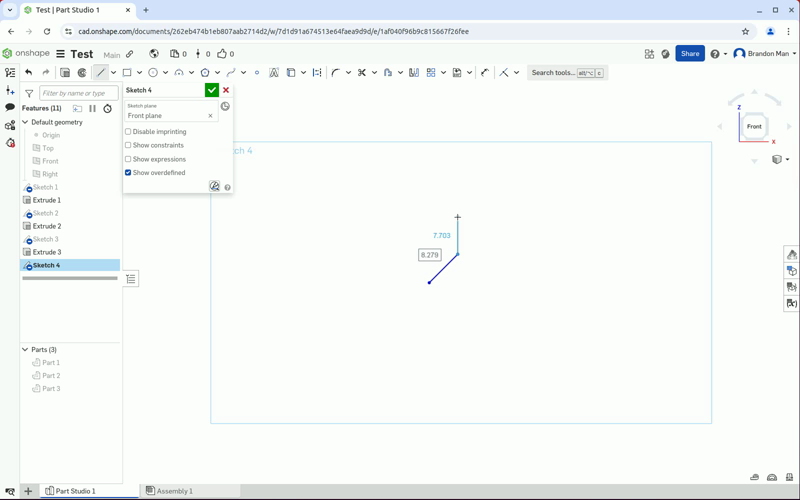
key_down(shift)
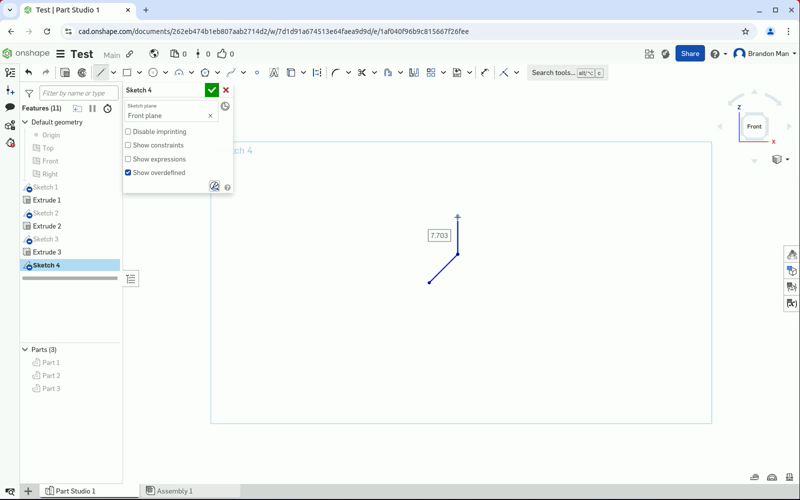
mouse_move(429, 282)
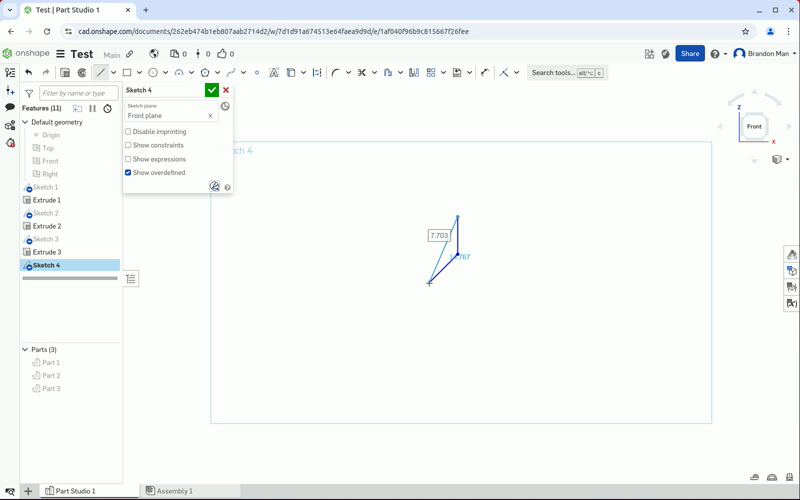
key_up(shift)
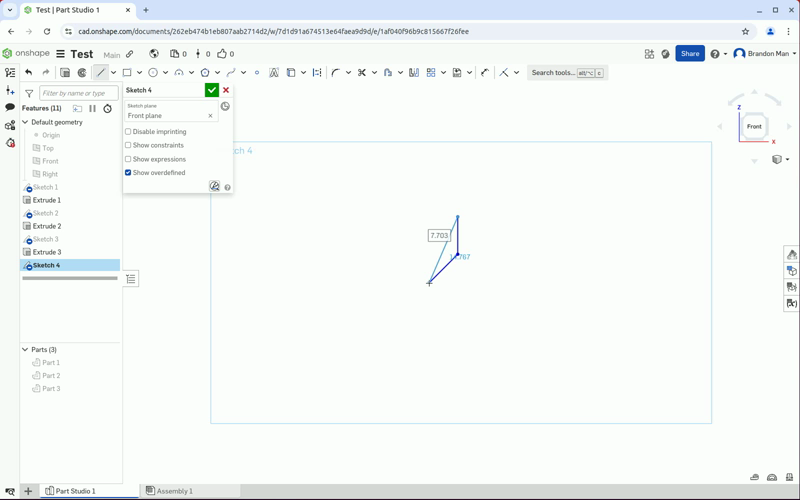
click(429, 282)
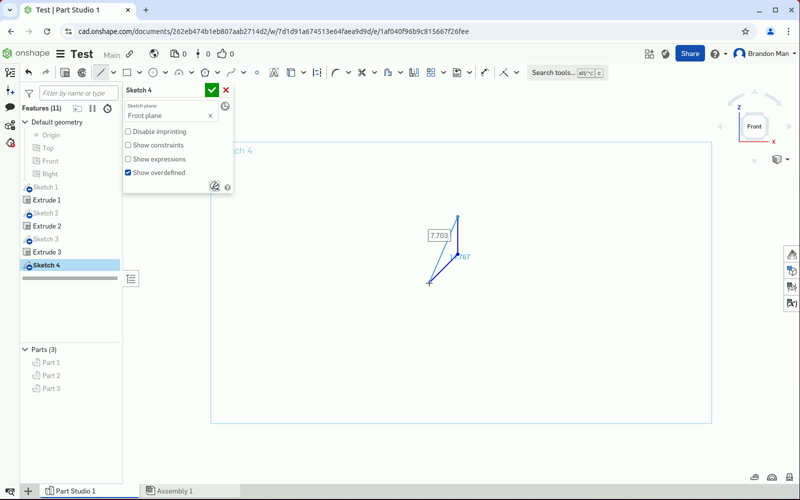
key(esc)
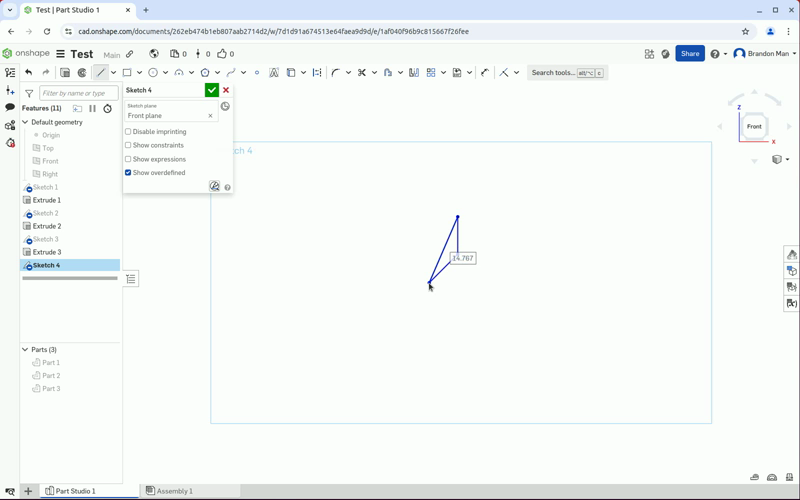
mouse_move(455, 232)
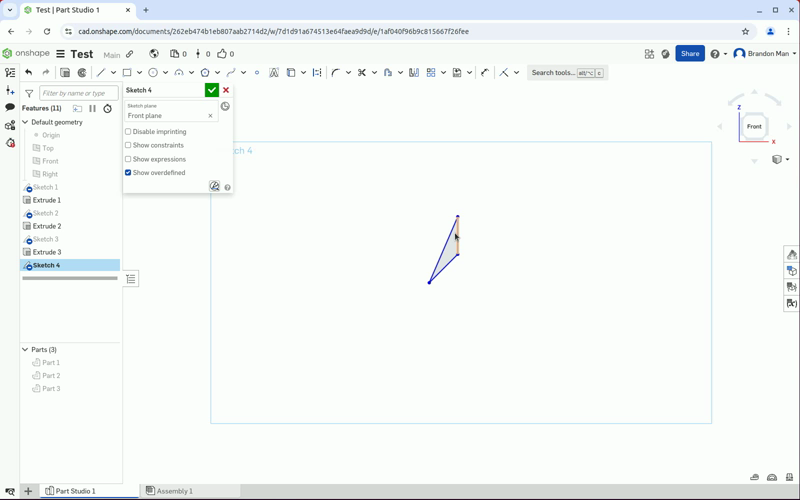
scroll(6)
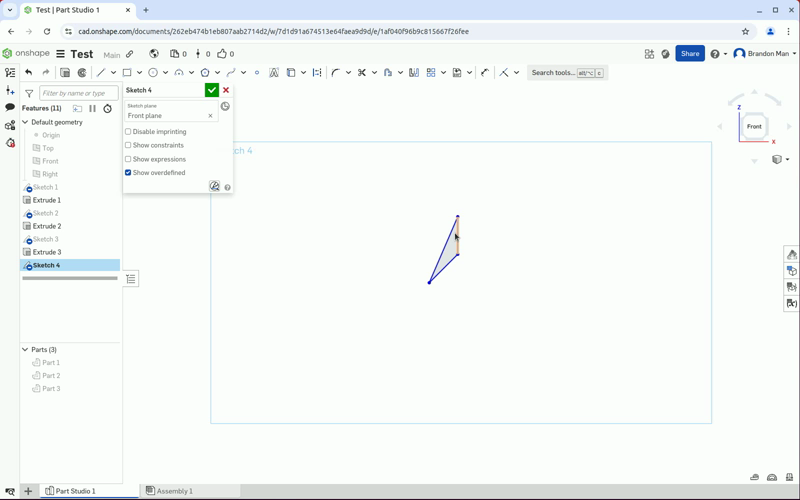
scroll(6)
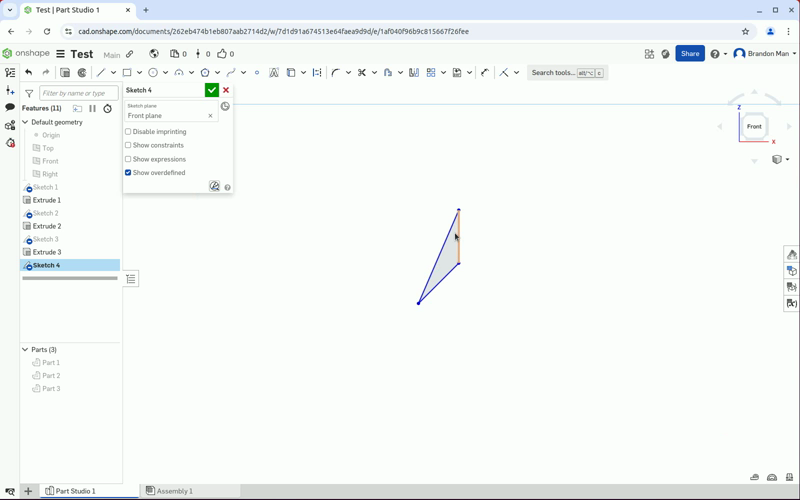
scroll(6)
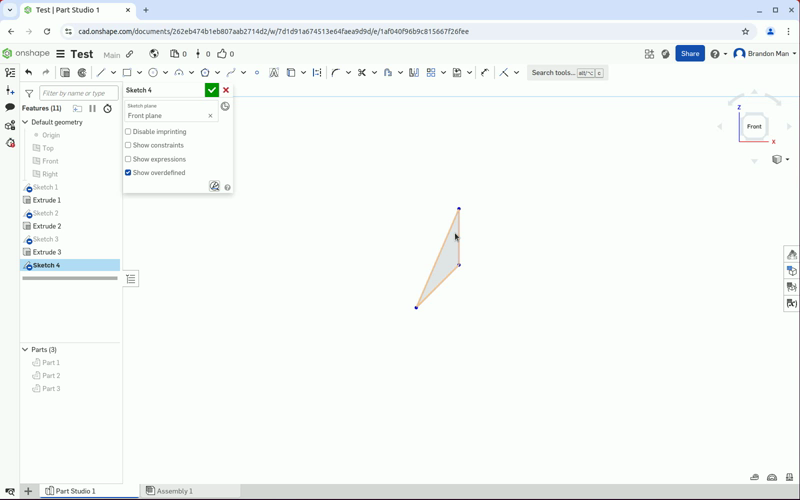
scroll(6)
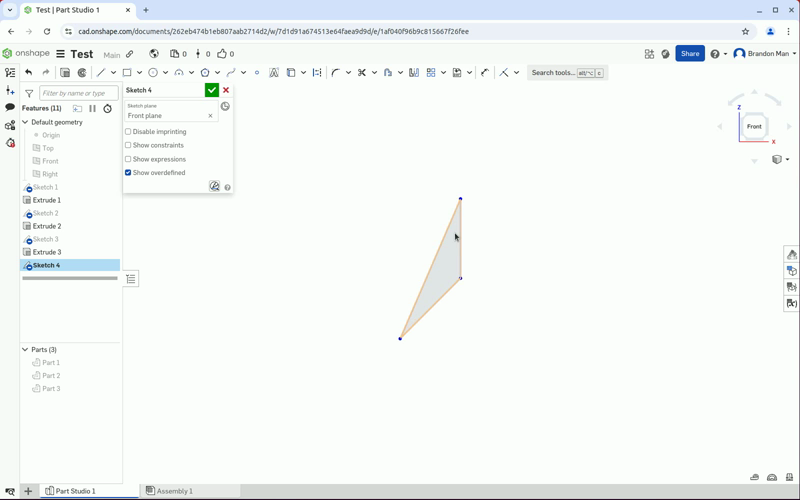
scroll(6)
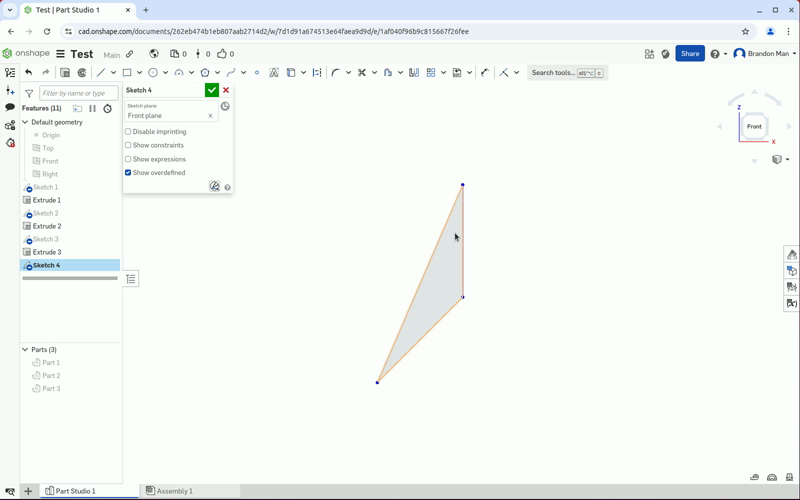
scroll(6)
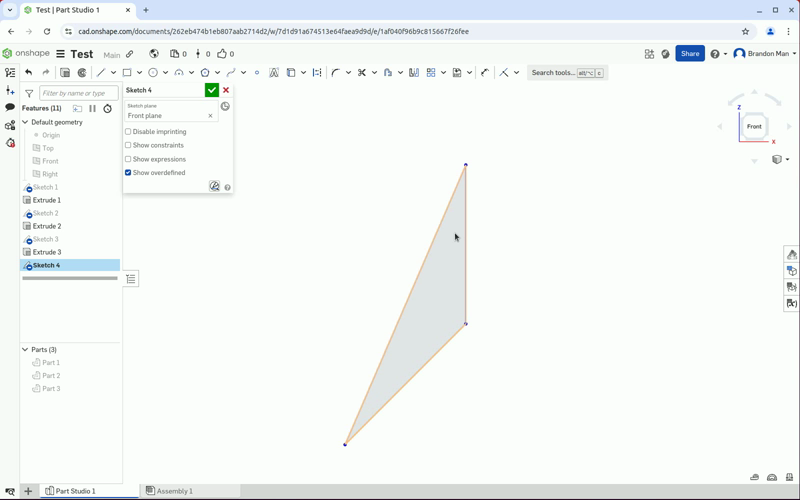
scroll(6)
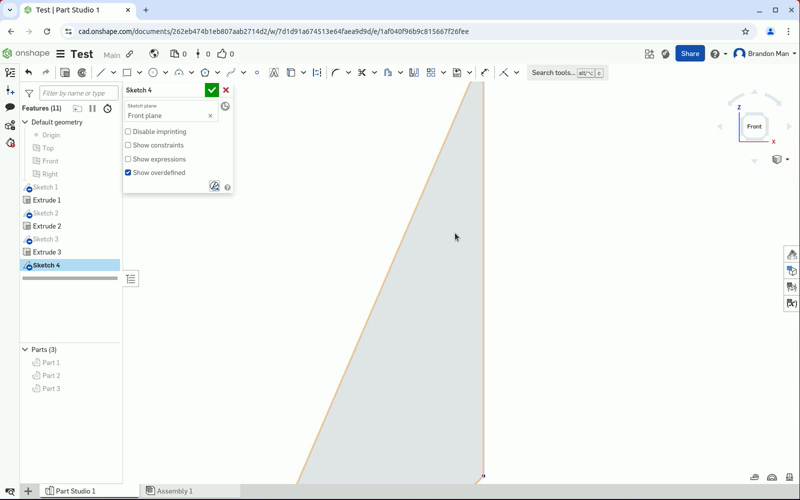
click(455, 232)
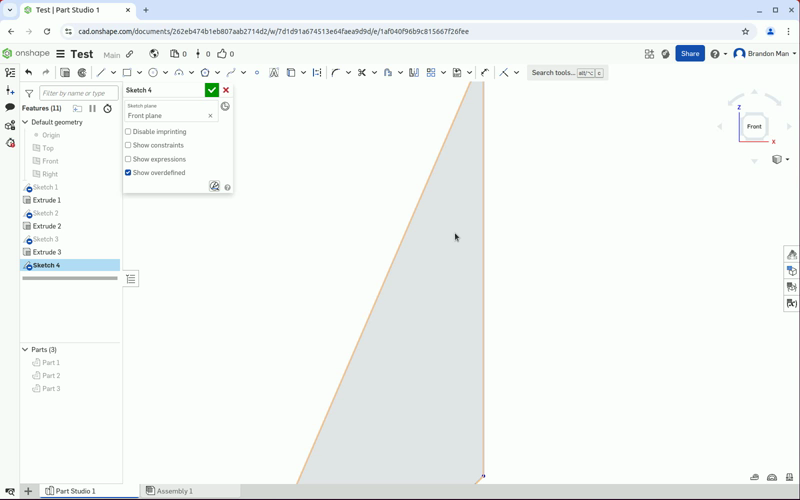
scroll(-6)
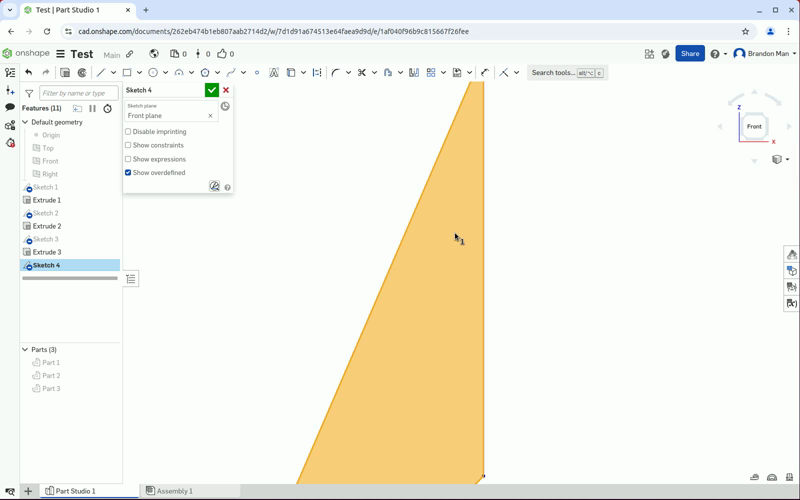
scroll(-6)
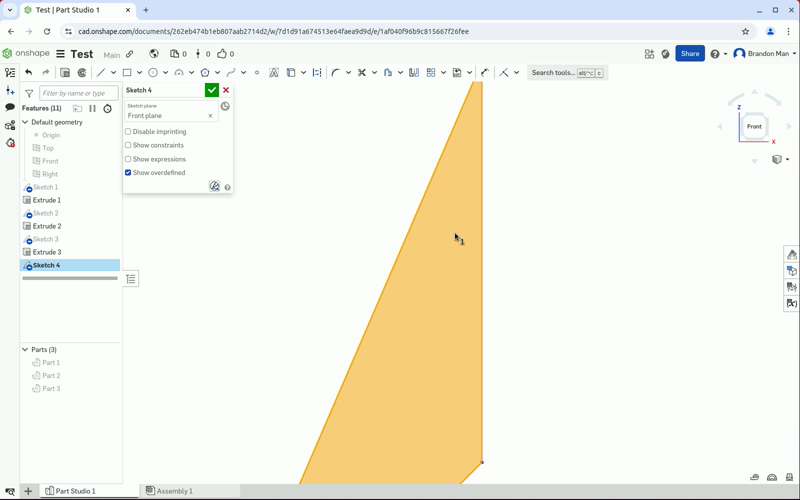
scroll(-6)
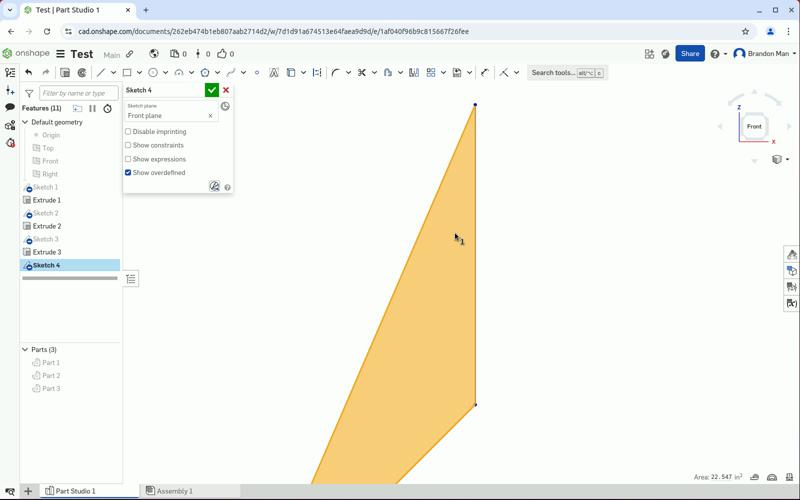
scroll(-6)
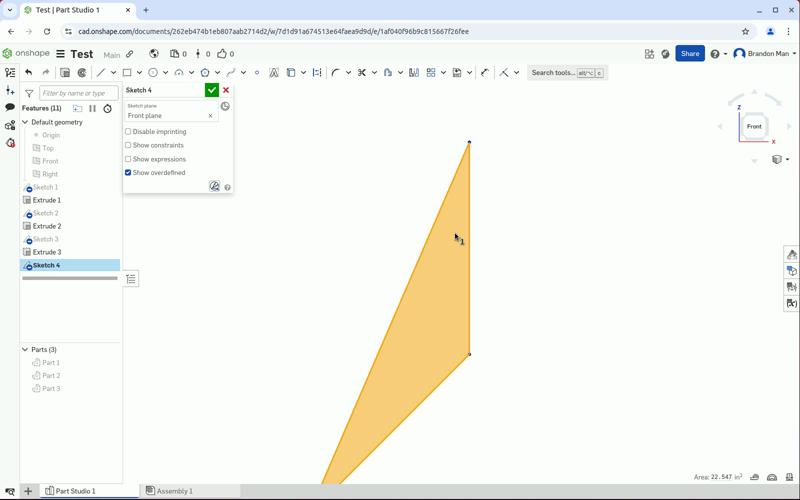
scroll(-6)
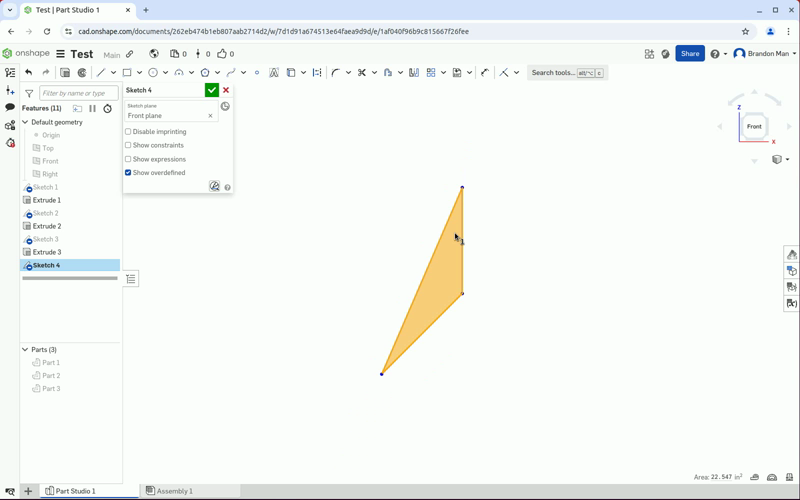
scroll(-6)
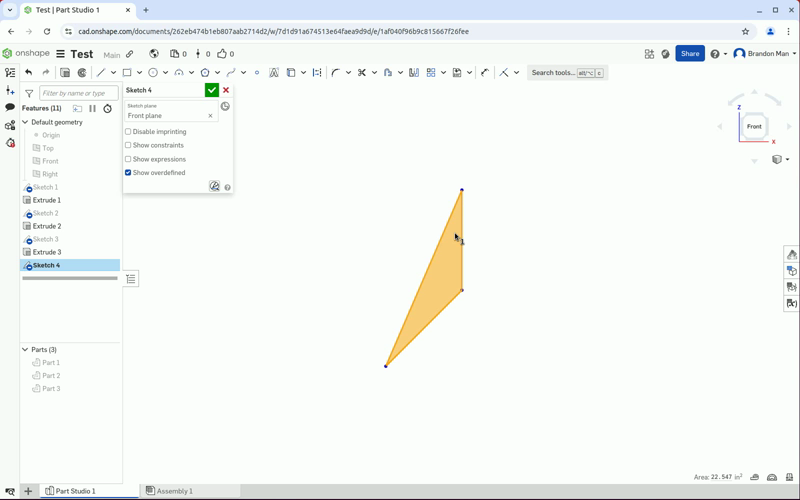
scroll(-6)
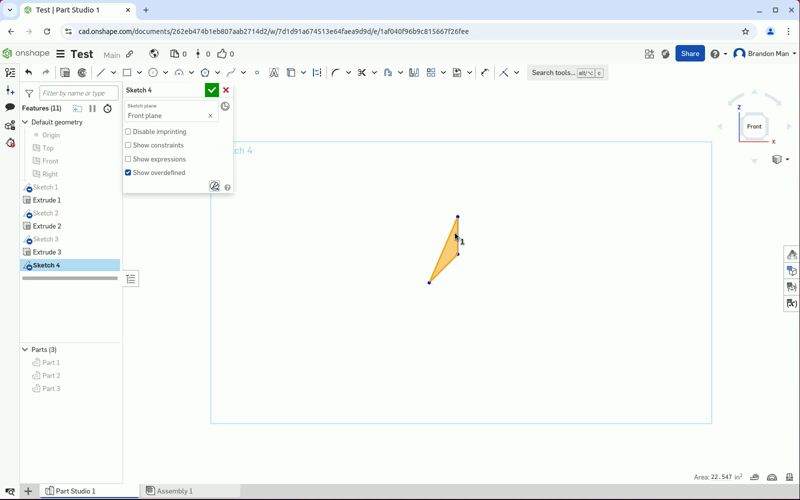
mouse_move(73, 352)
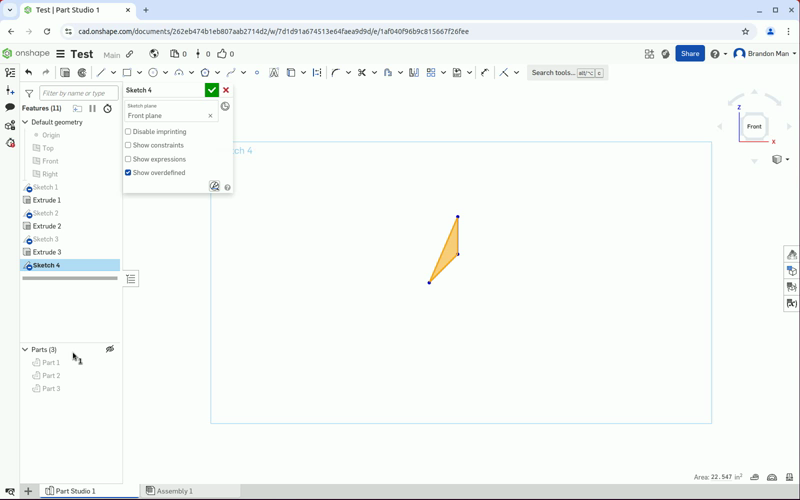
key(shift+y)
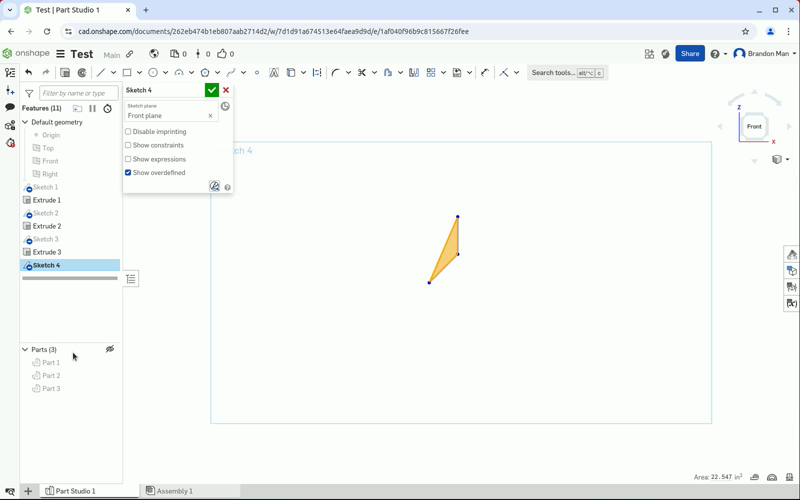
key(shift+e)
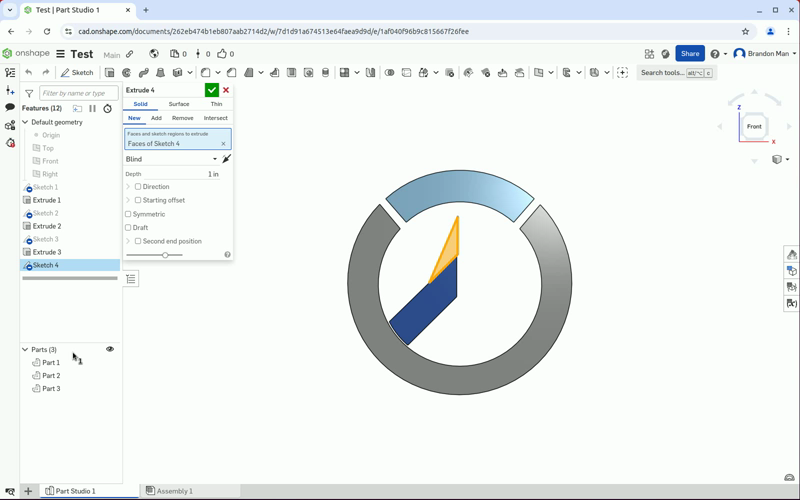
mouse_move(143, 106)
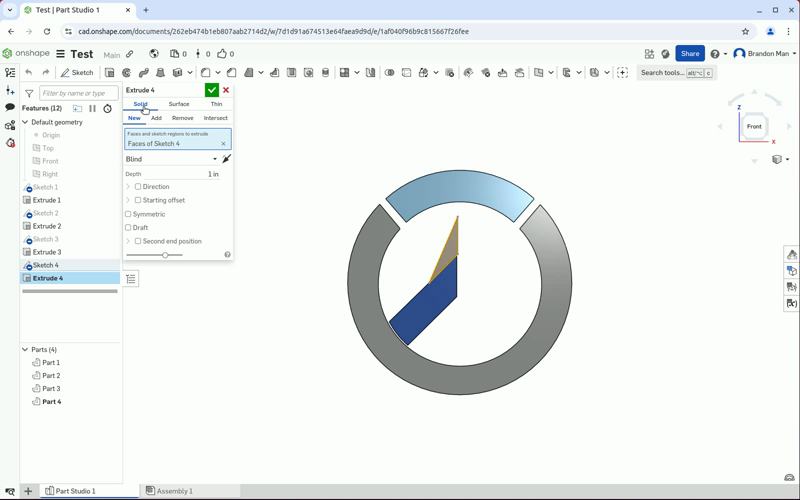
click(143, 106)
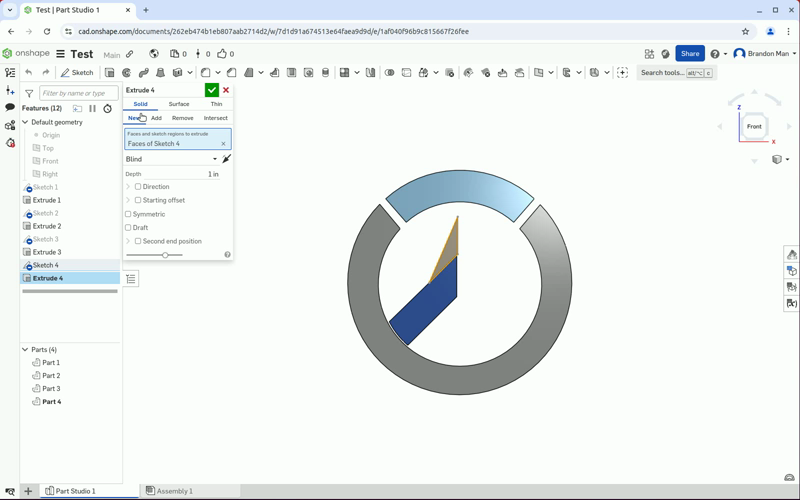
mouse_move(137, 120)
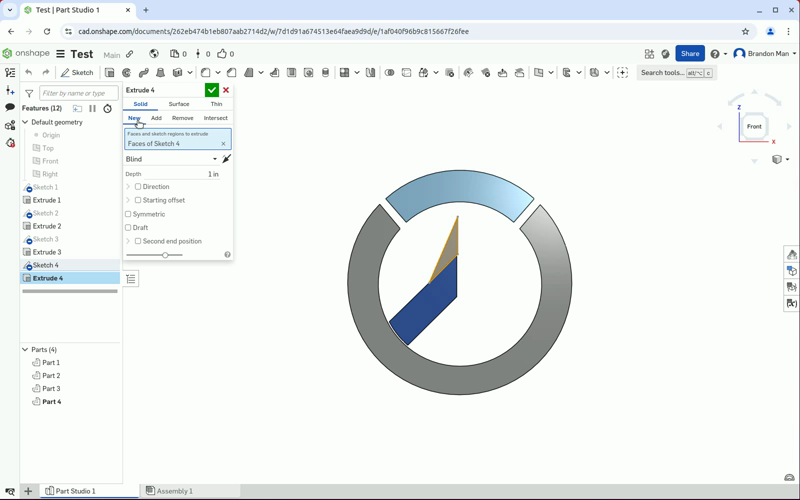
click(137, 120)
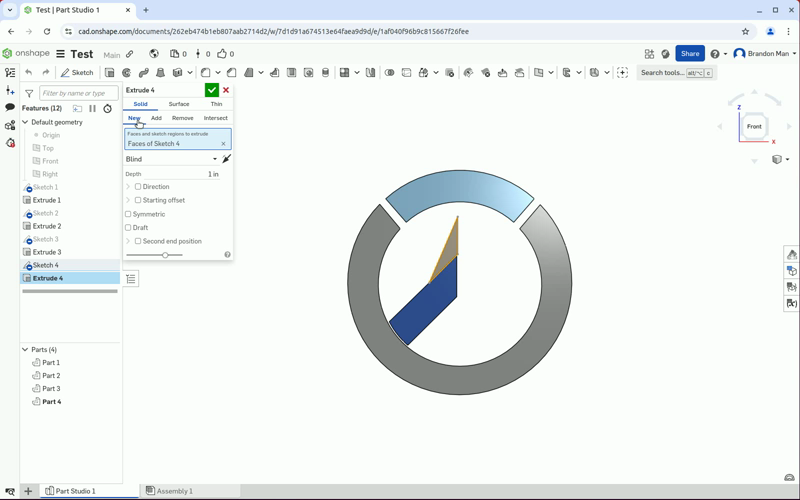
key(tab, 4)
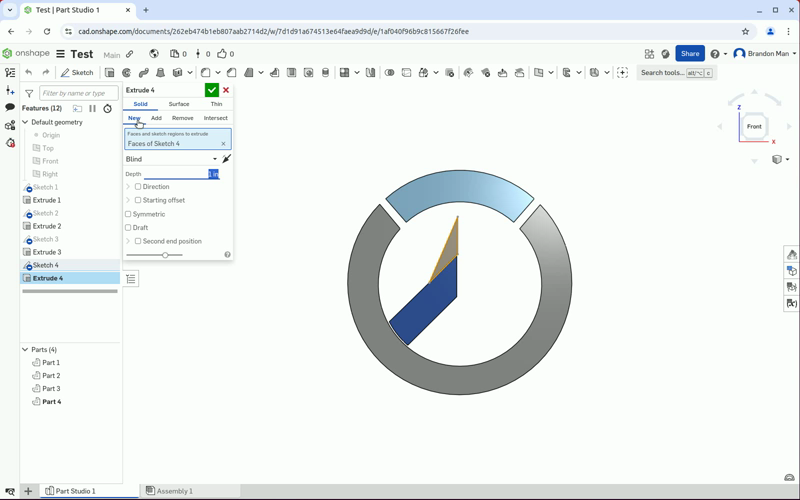
text(8.666)
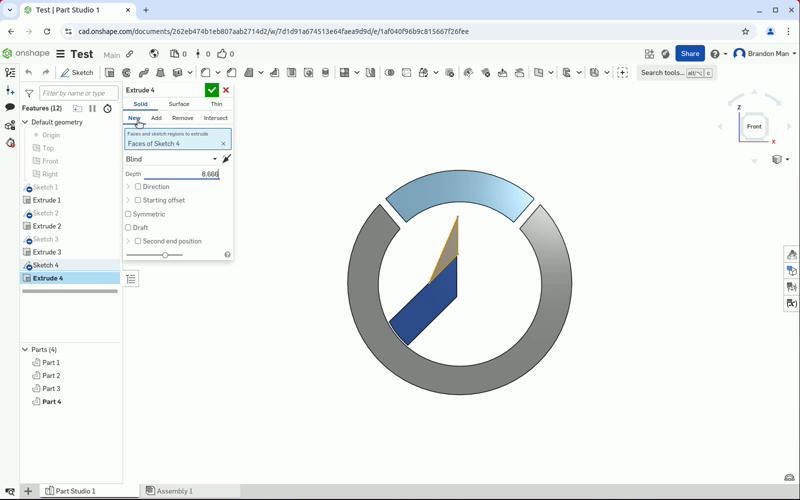
key(tab, 3)
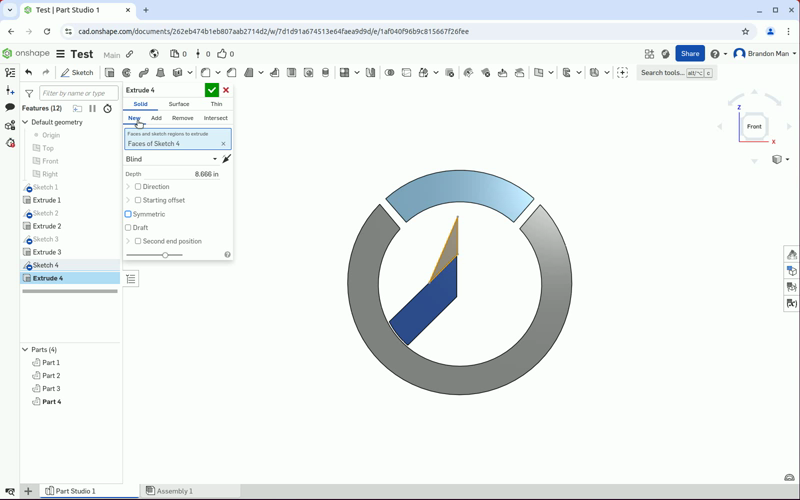
key(space)
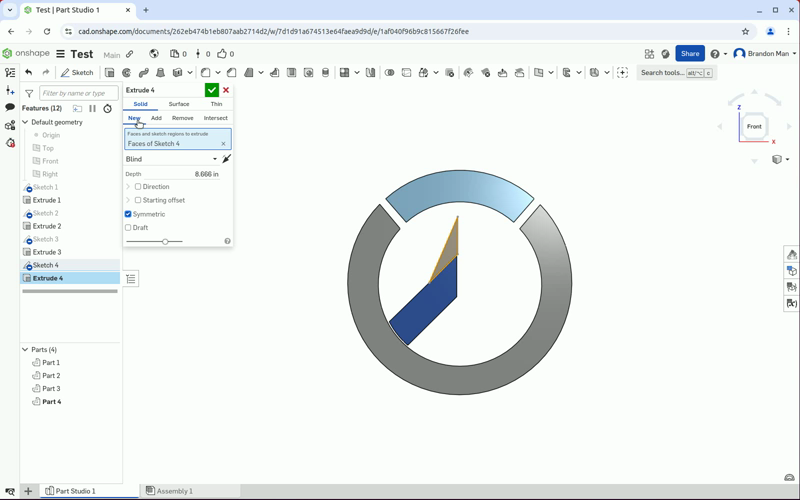
key(enter)
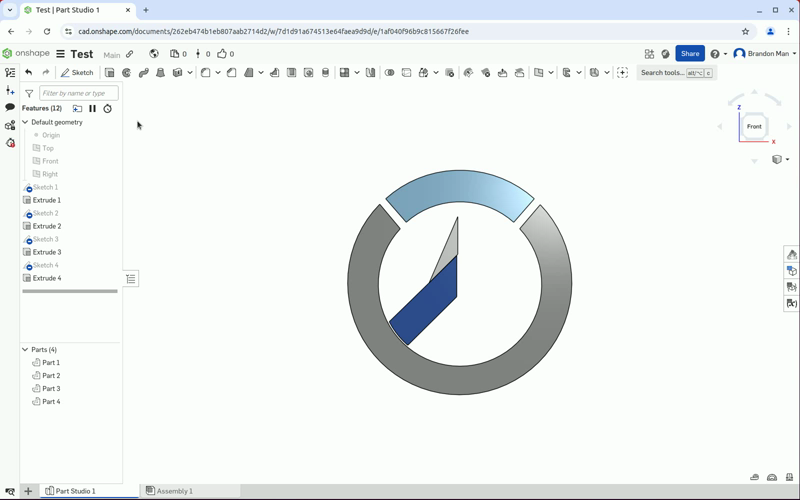
key(shift+h)
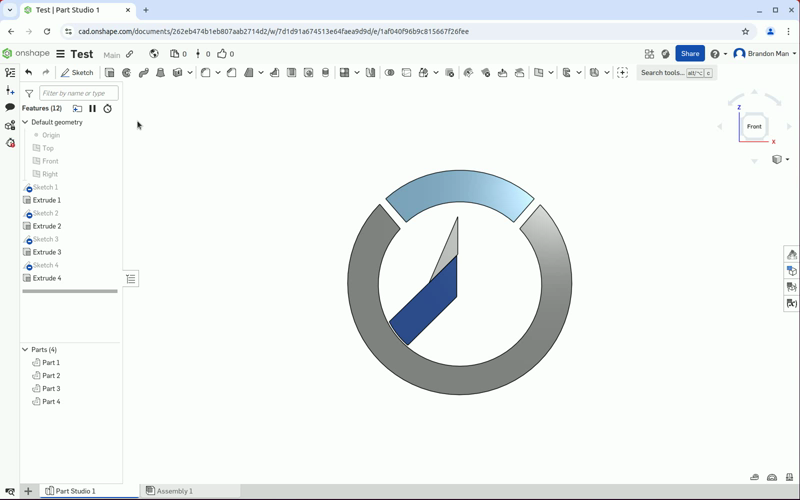
key(shift+h)
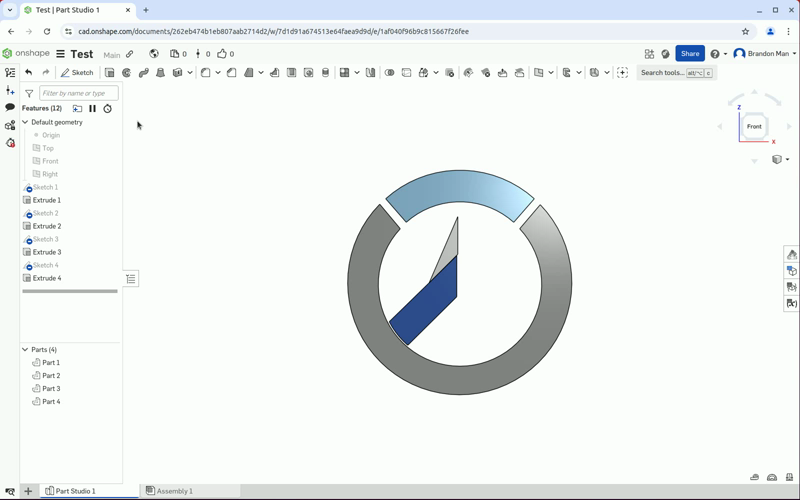
mouse_move(73, 189)
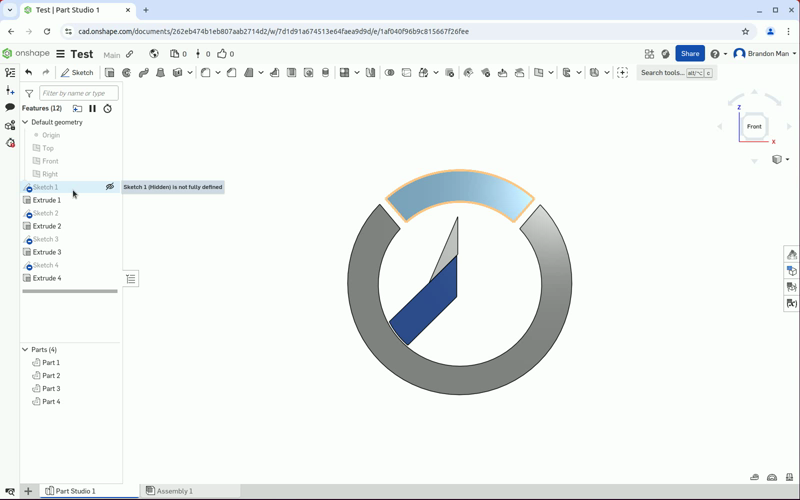
click(73, 189)
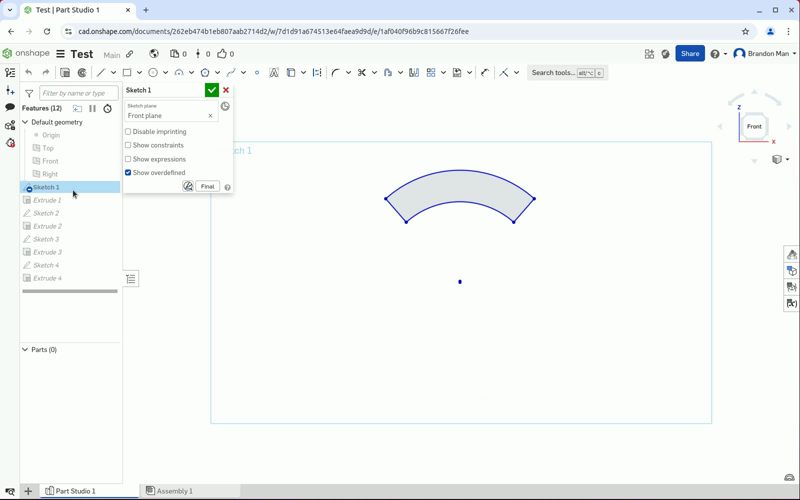
mouse_move(229, 92)
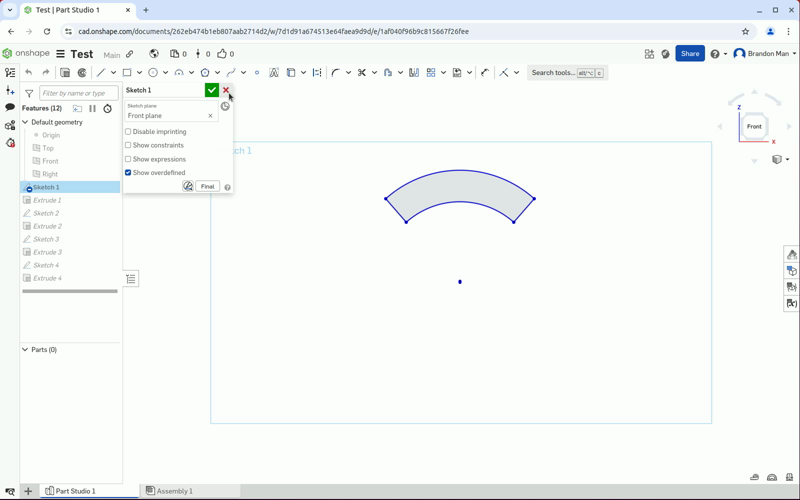
click(229, 92)
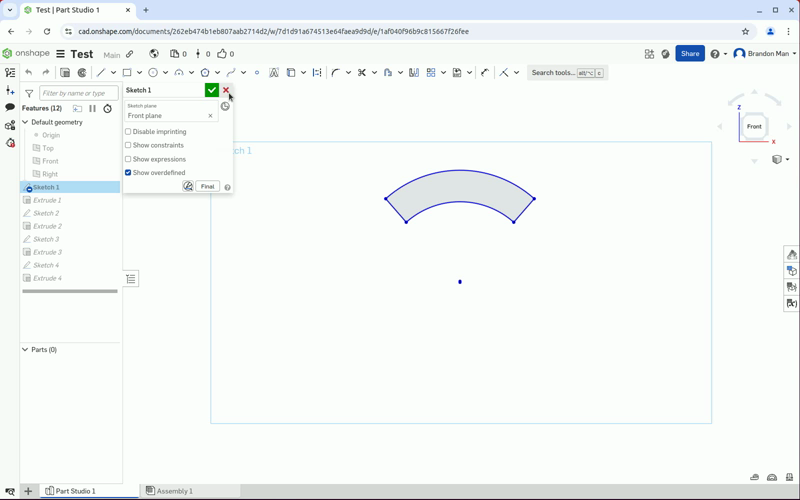
key(shift+s)
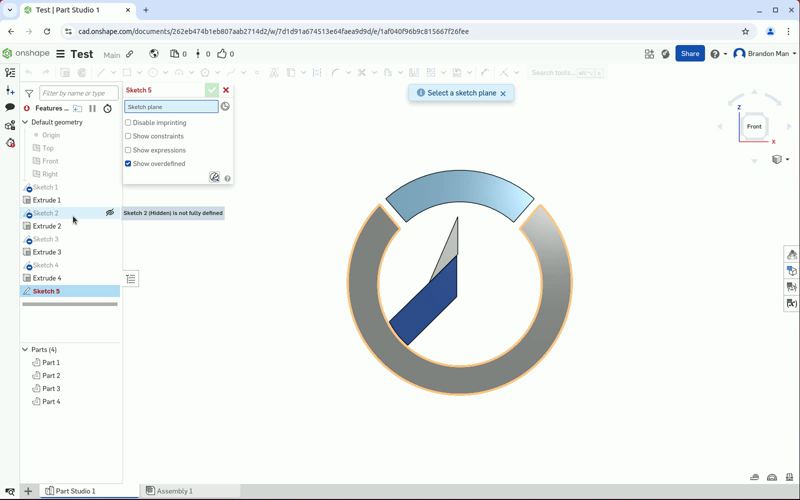
scroll(3)
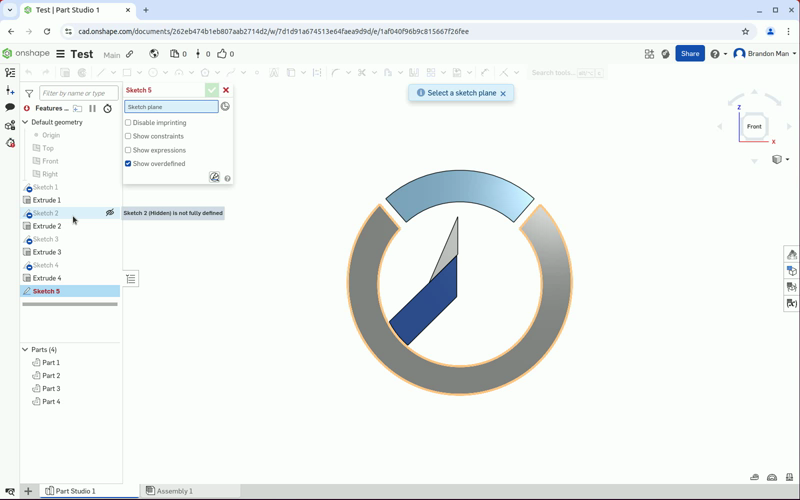
mouse_move(73, 163)
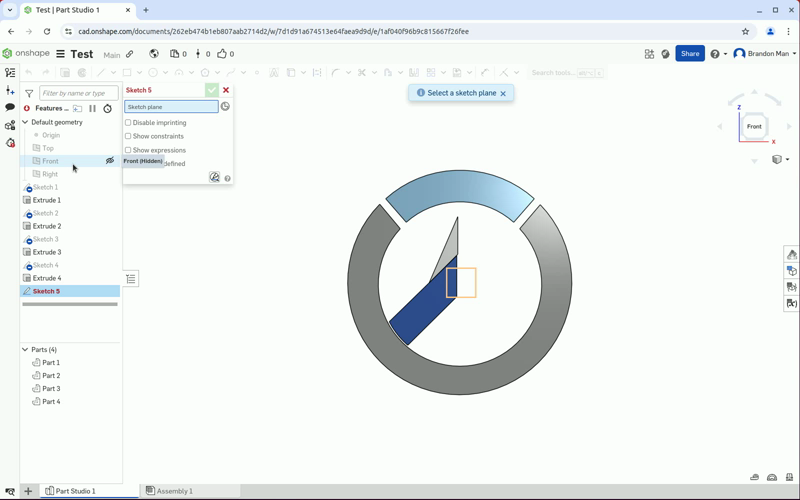
click(73, 163)
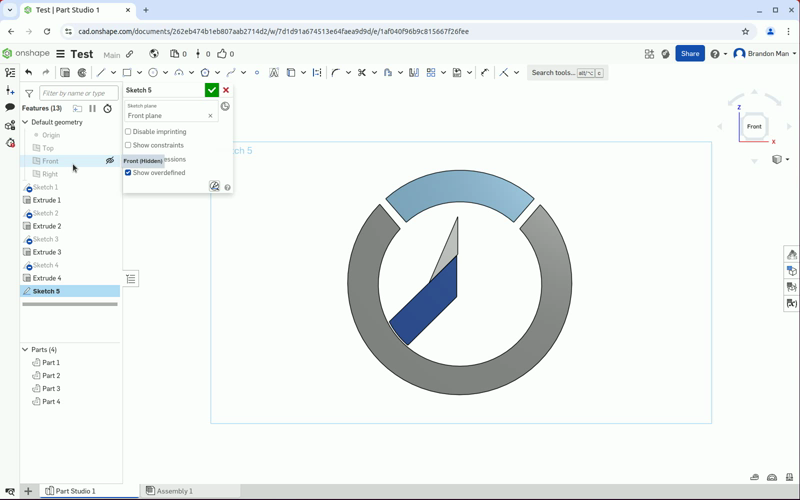
mouse_move(73, 352)
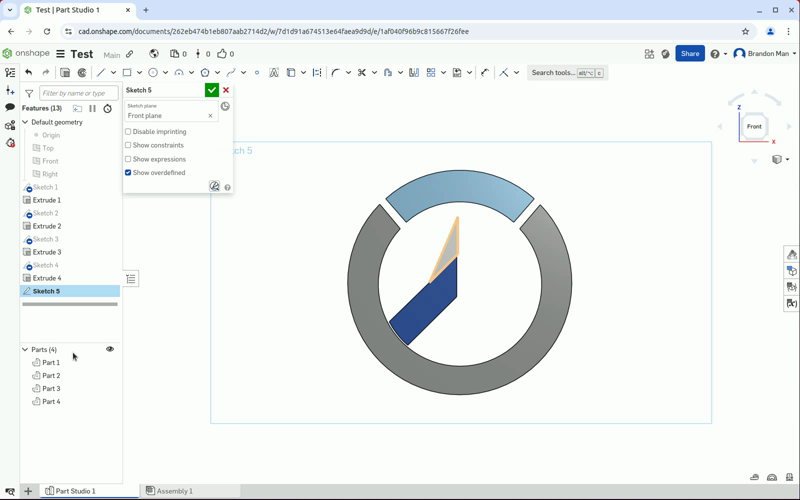
key(y)
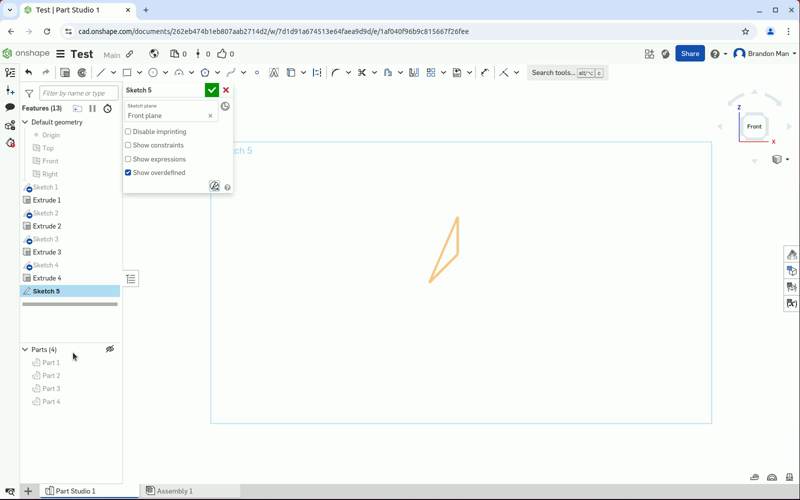
key(l)
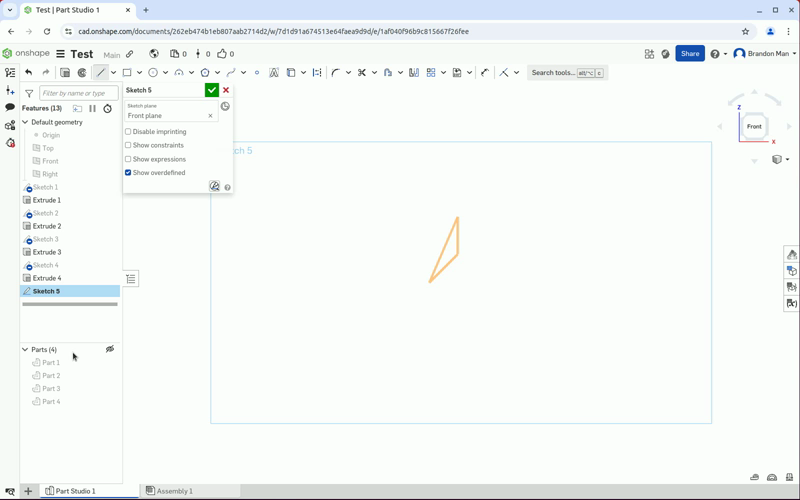
key_down(shift)
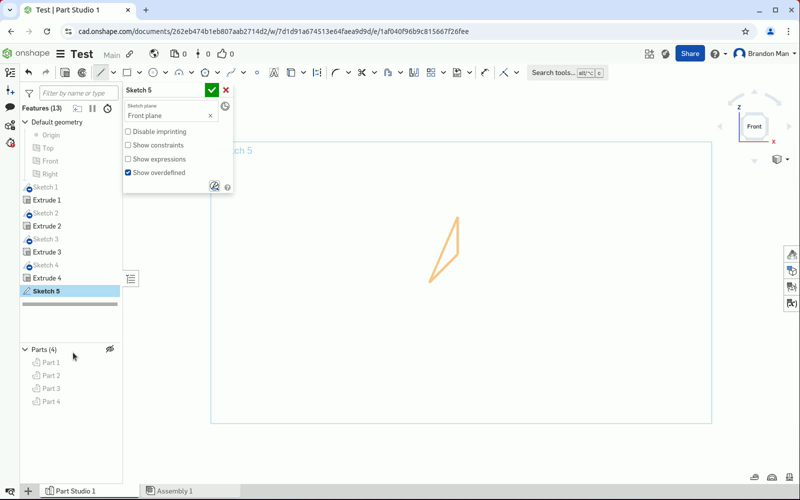
mouse_move(464, 254)
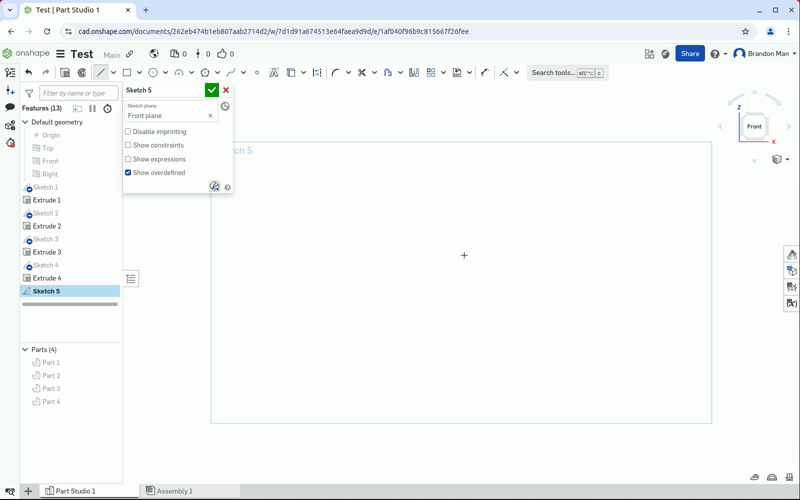
click(464, 254)
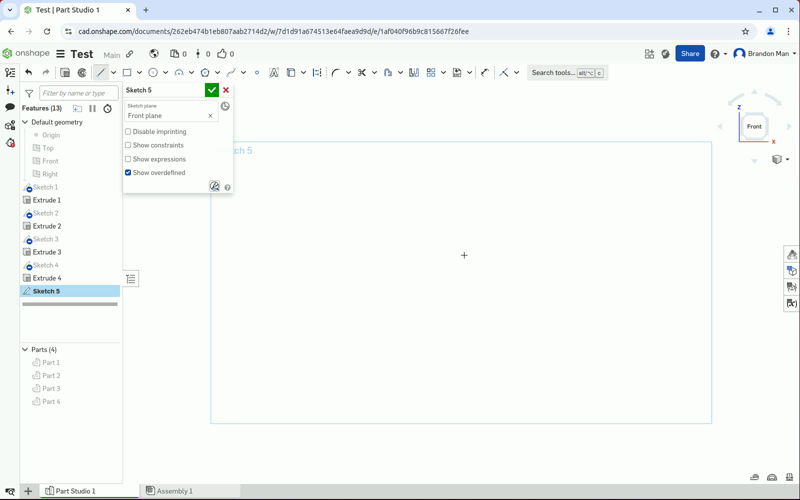
key_up(shift)
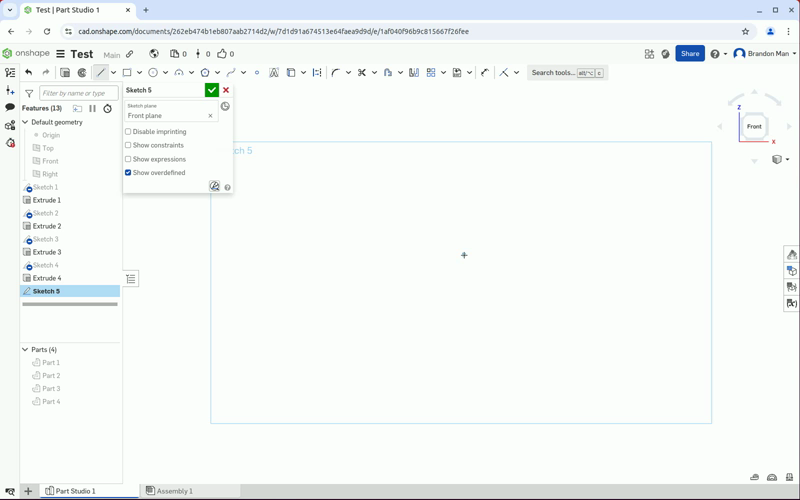
key_down(shift)
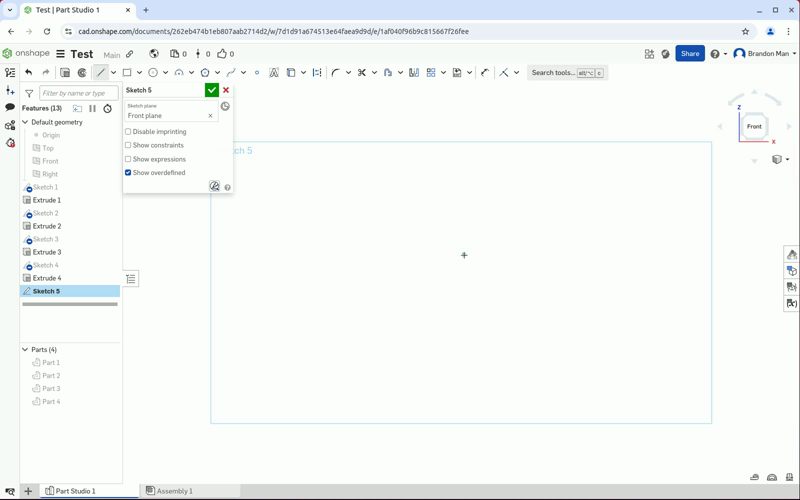
mouse_move(494, 254)
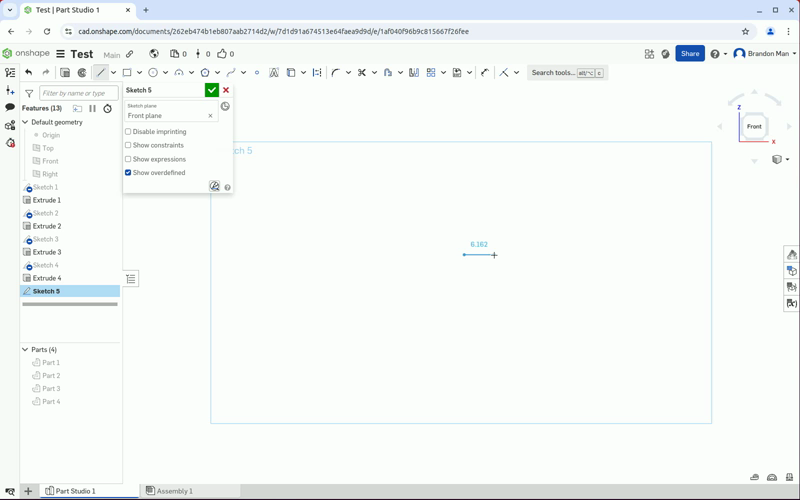
mouse_move(492, 283)
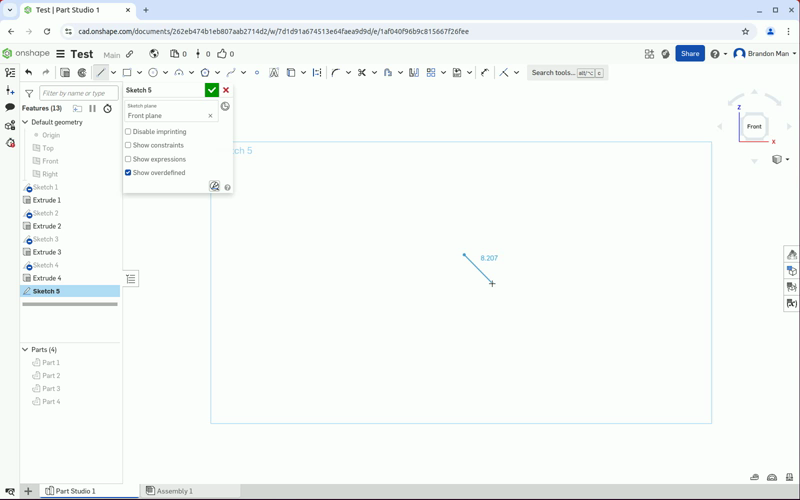
click(492, 283)
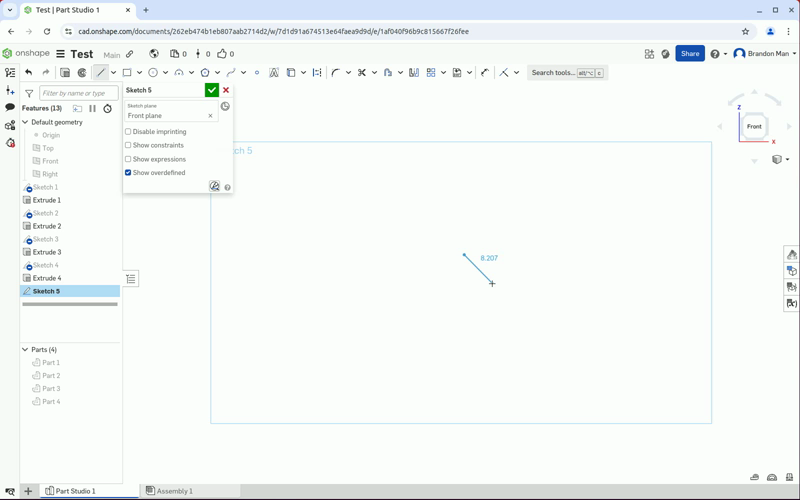
key_up(shift)
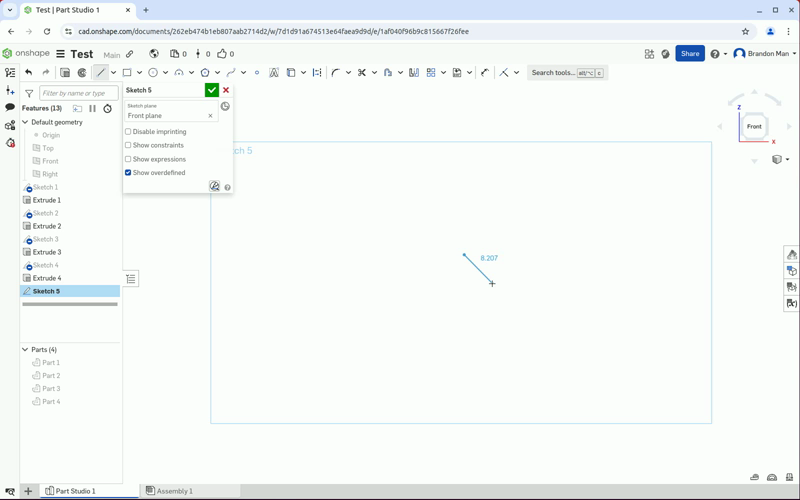
key_down(shift)
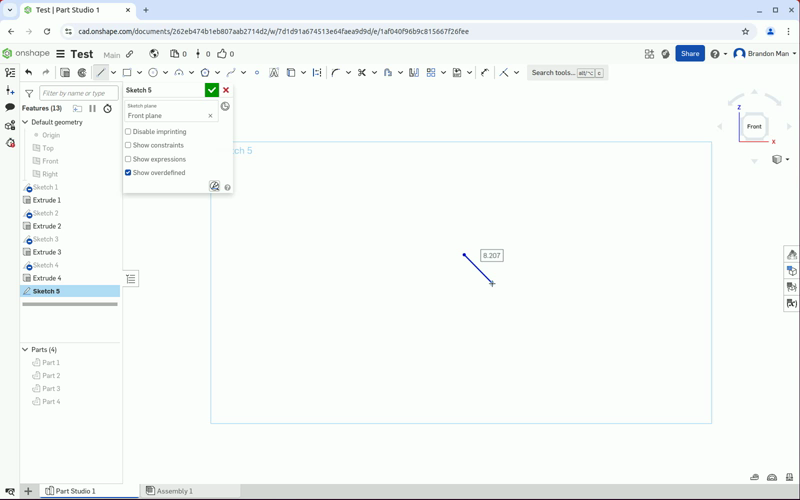
mouse_move(464, 216)
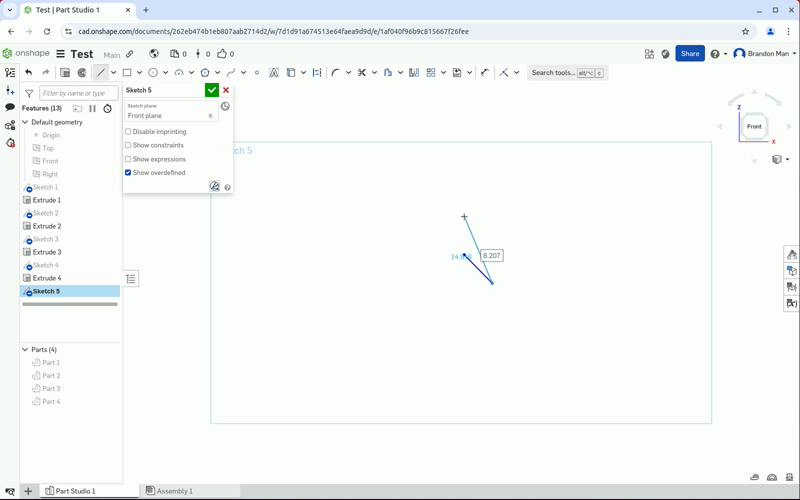
click(464, 216)
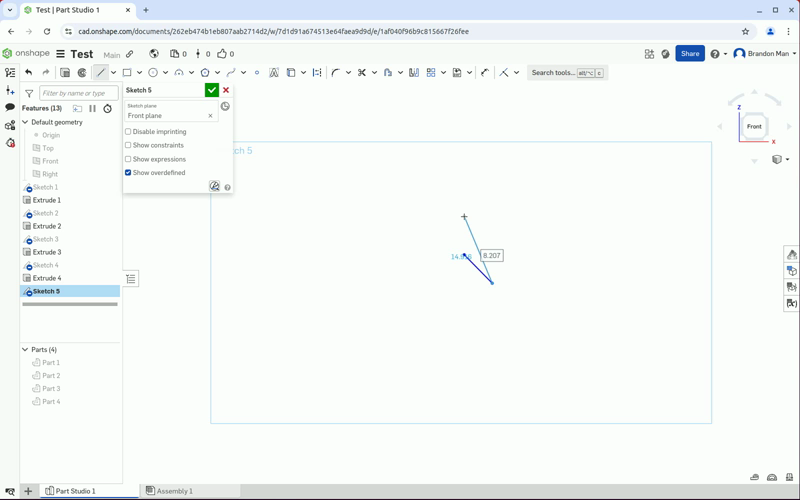
key_up(shift)
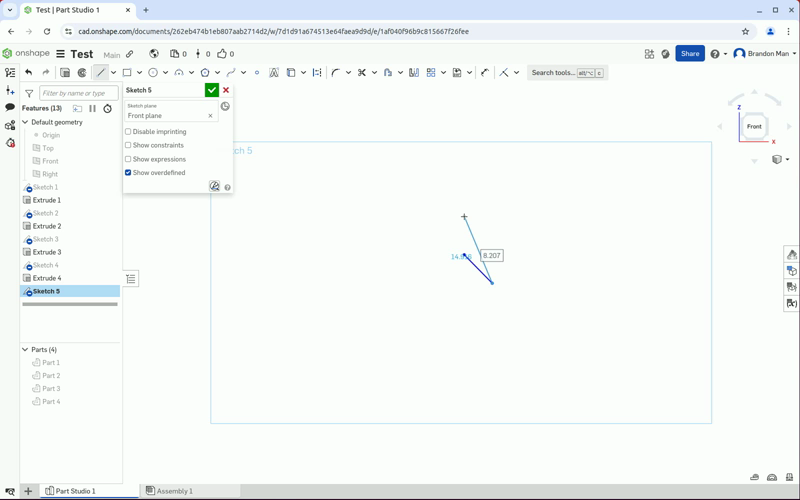
mouse_move(494, 216)
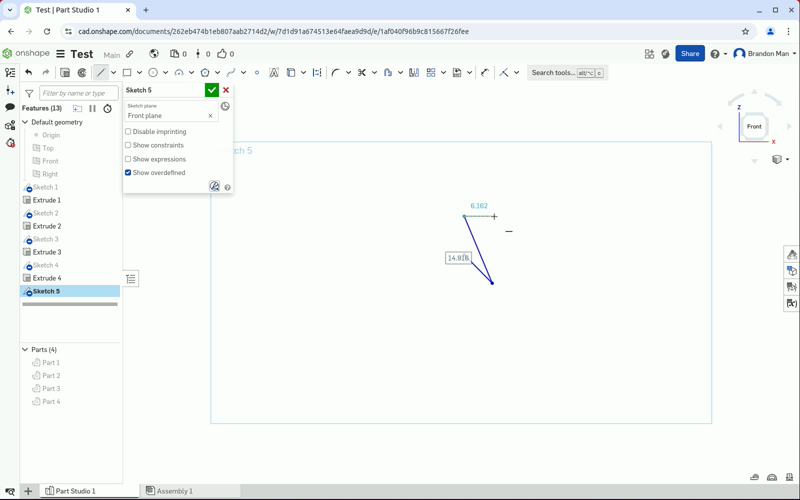
key_down(shift)
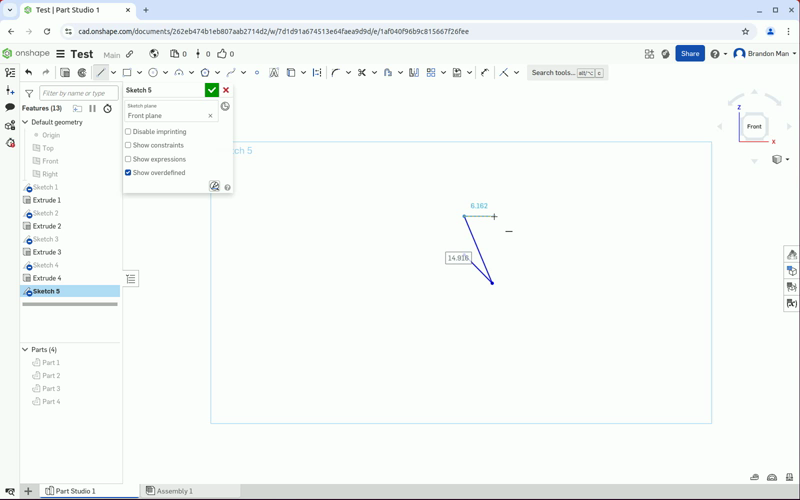
mouse_move(464, 254)
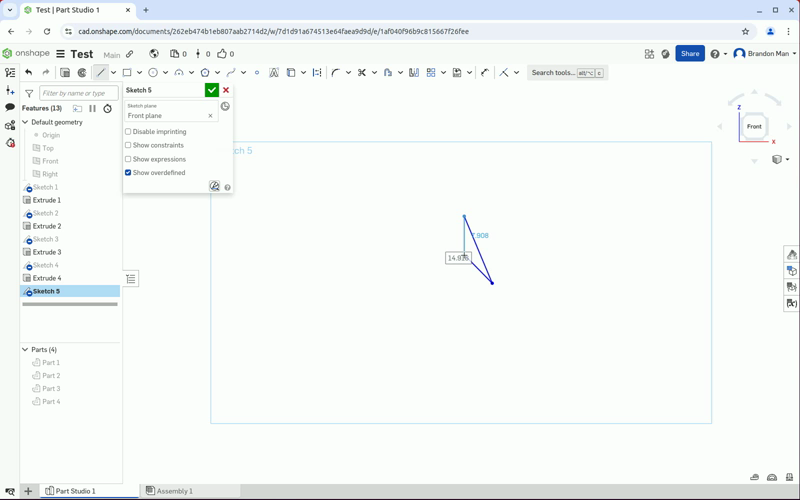
key_up(shift)
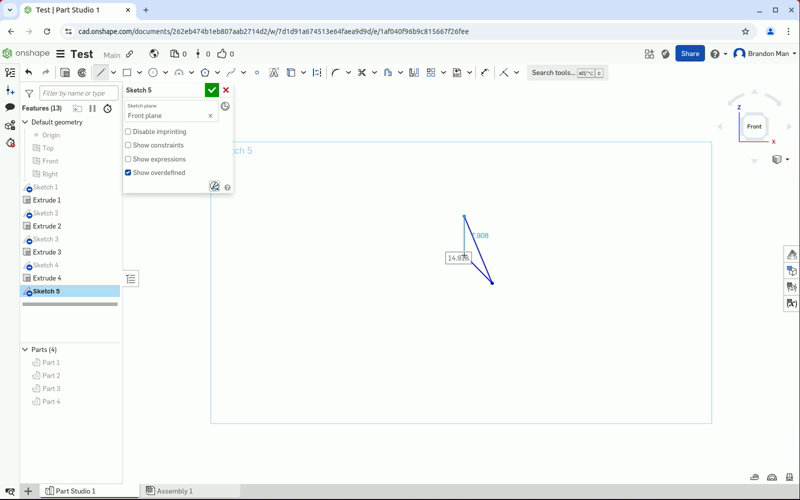
click(464, 254)
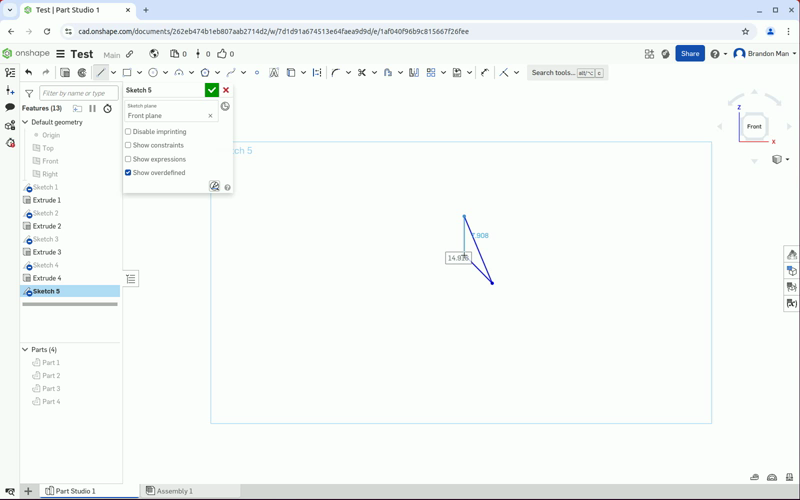
key(esc)
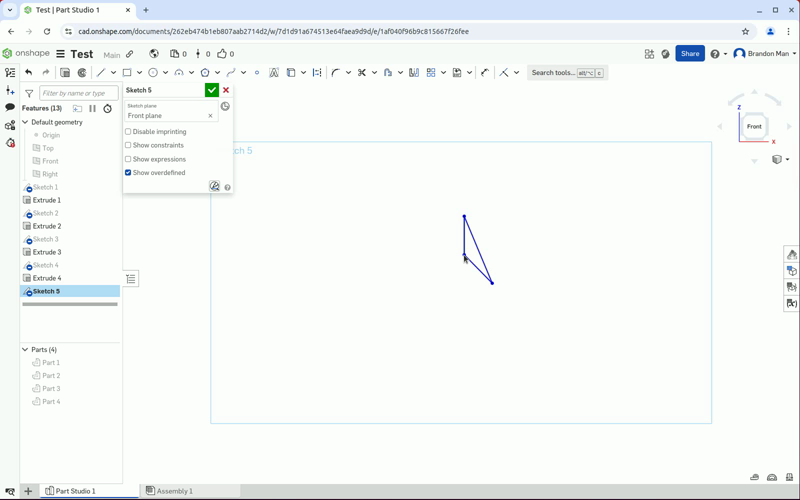
mouse_move(465, 250)
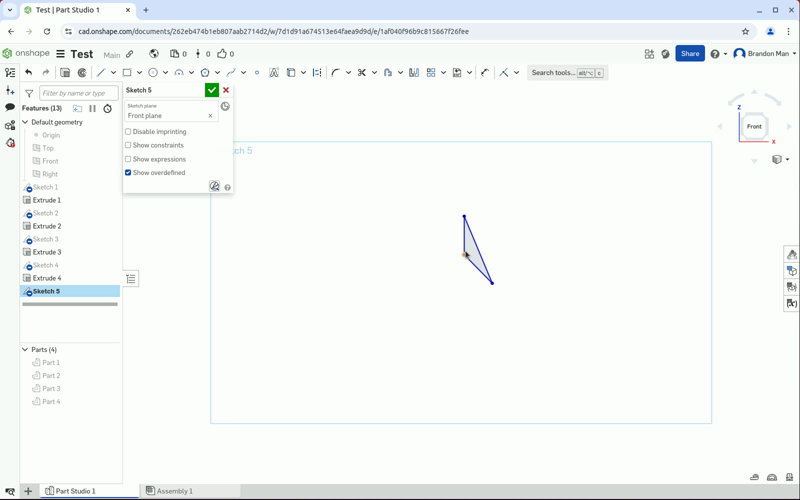
scroll(6)
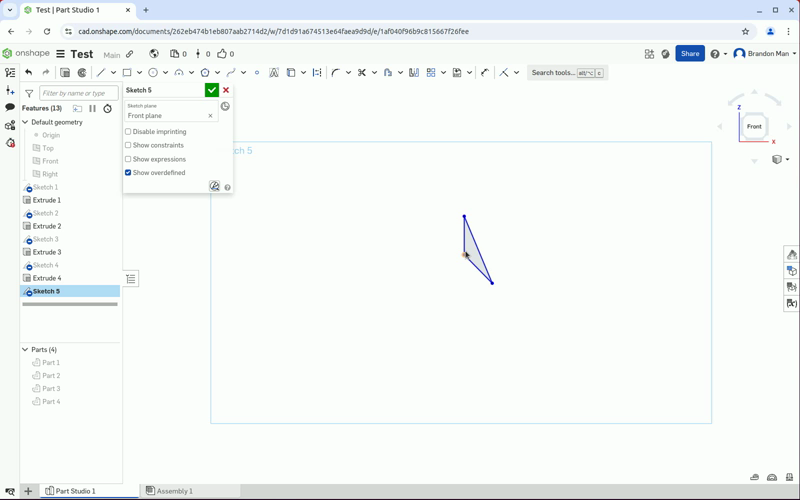
scroll(6)
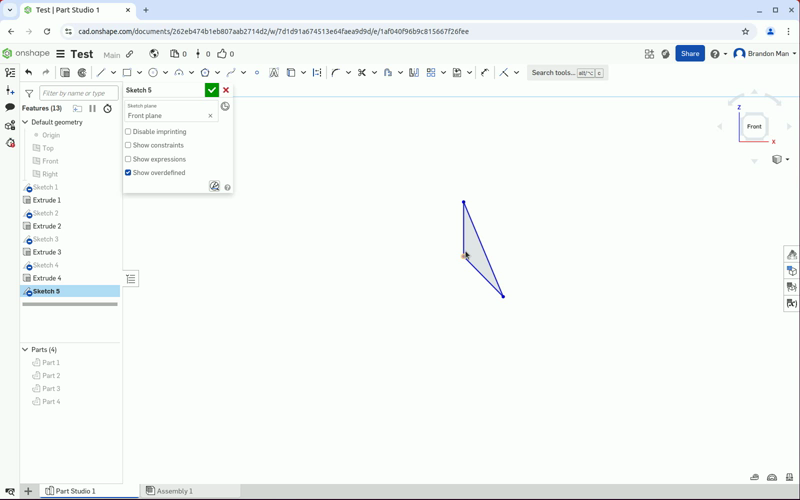
scroll(6)
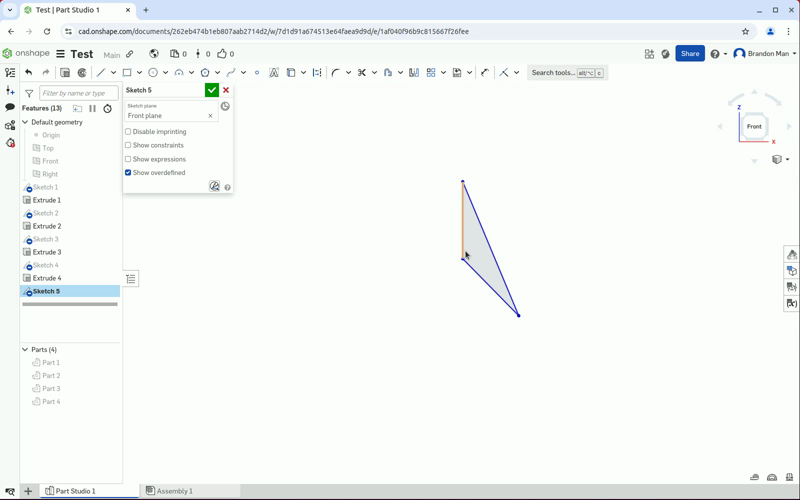
scroll(6)
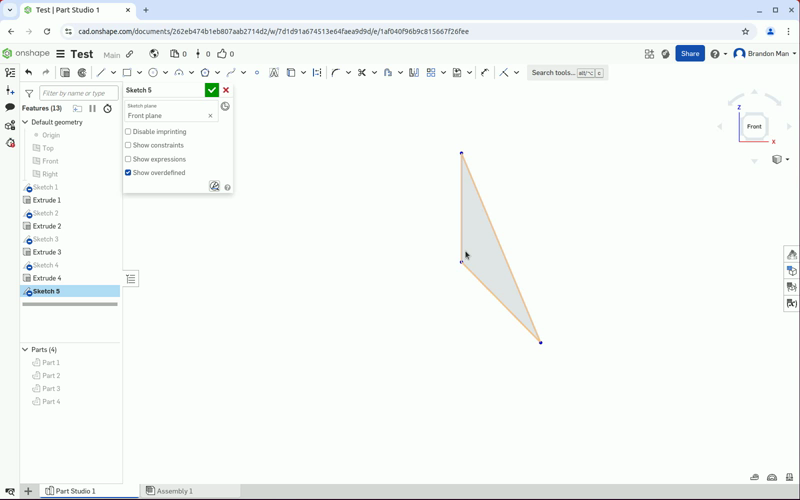
scroll(6)
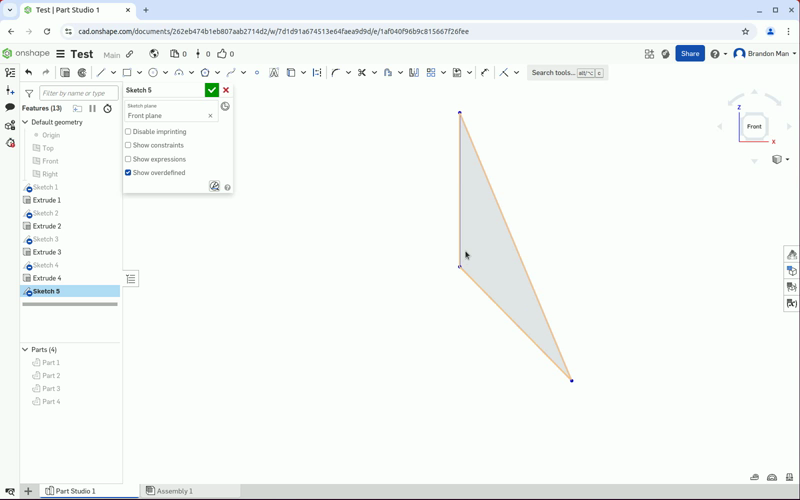
scroll(6)
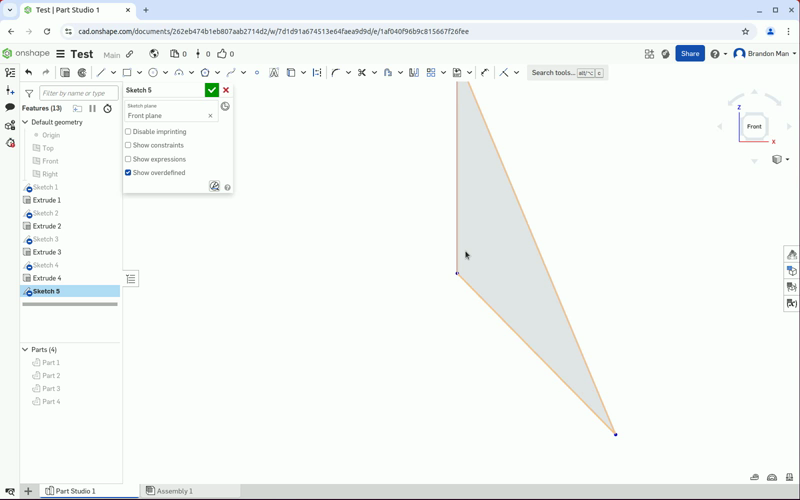
scroll(6)
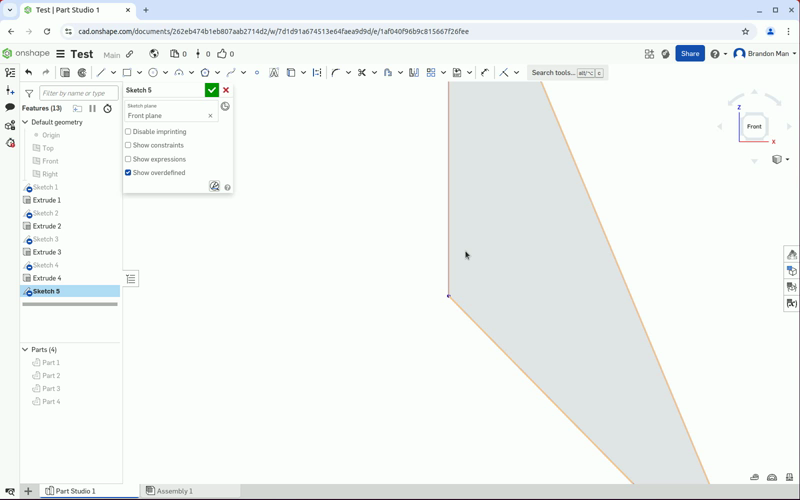
click(465, 250)
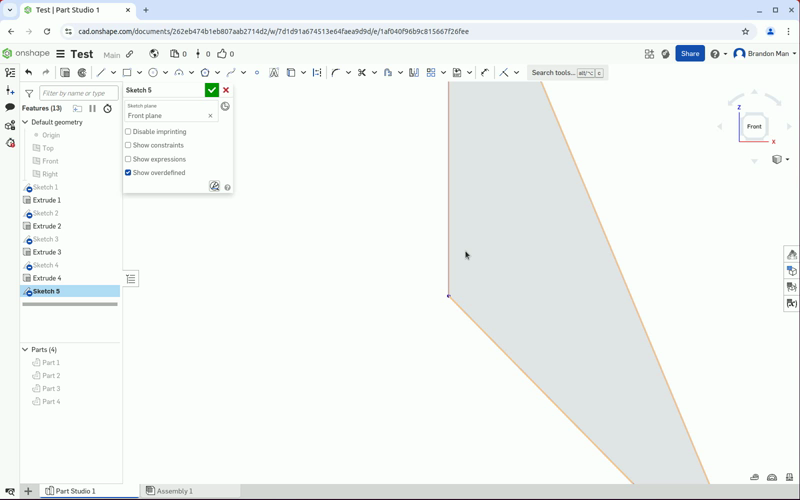
scroll(-6)
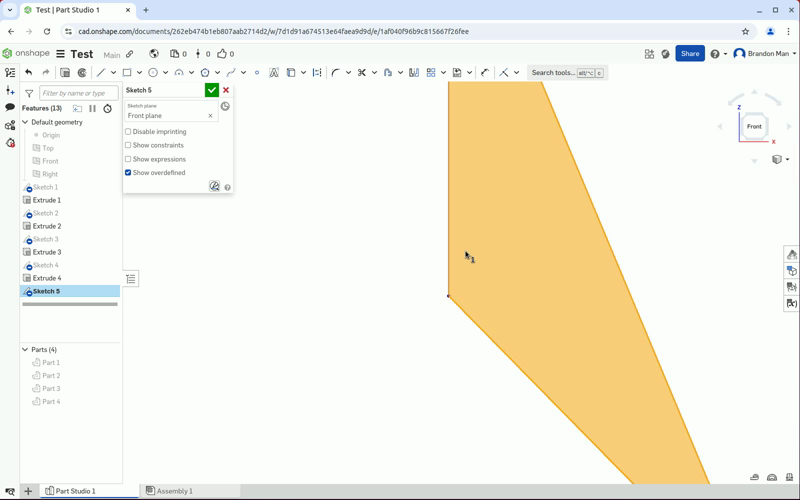
scroll(-6)
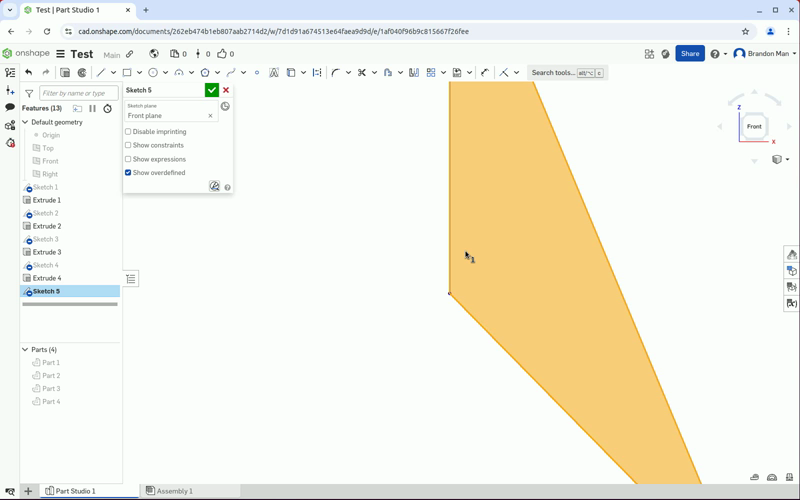
scroll(-6)
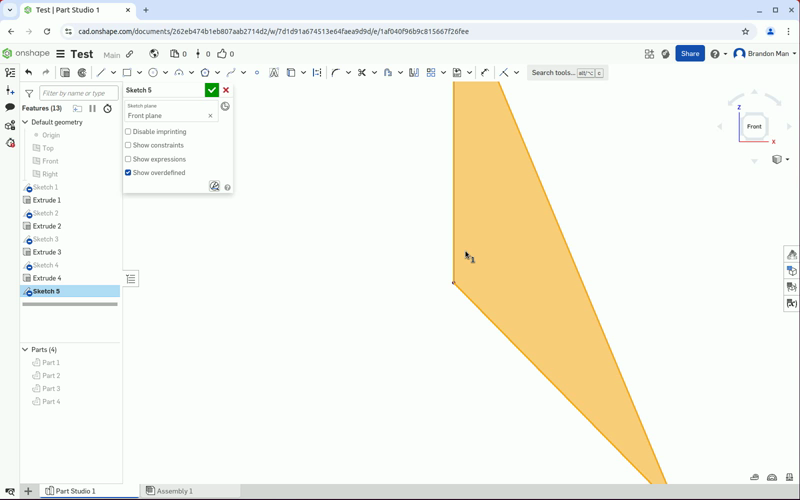
scroll(-6)
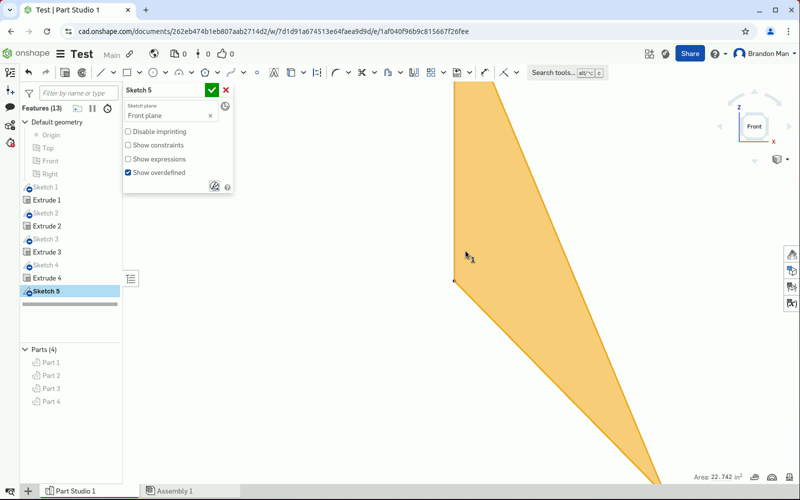
scroll(-6)
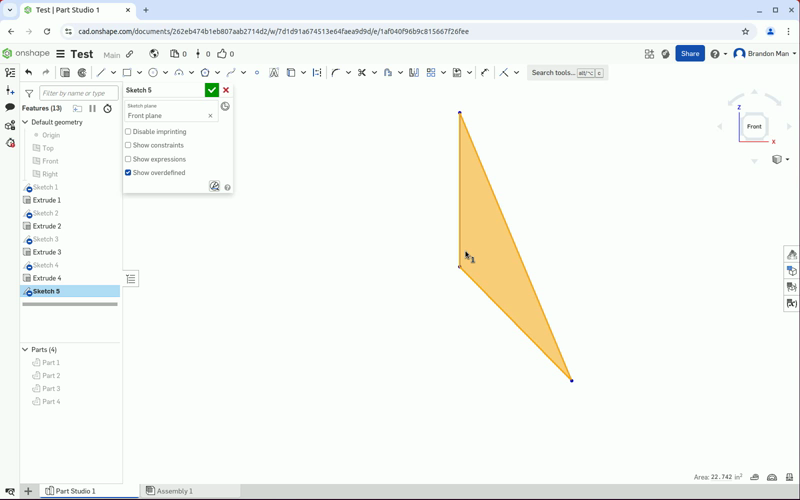
scroll(-6)
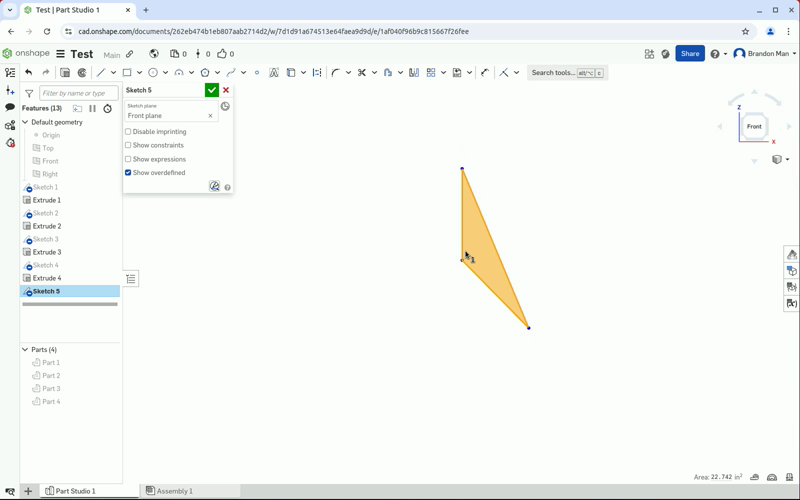
scroll(-6)
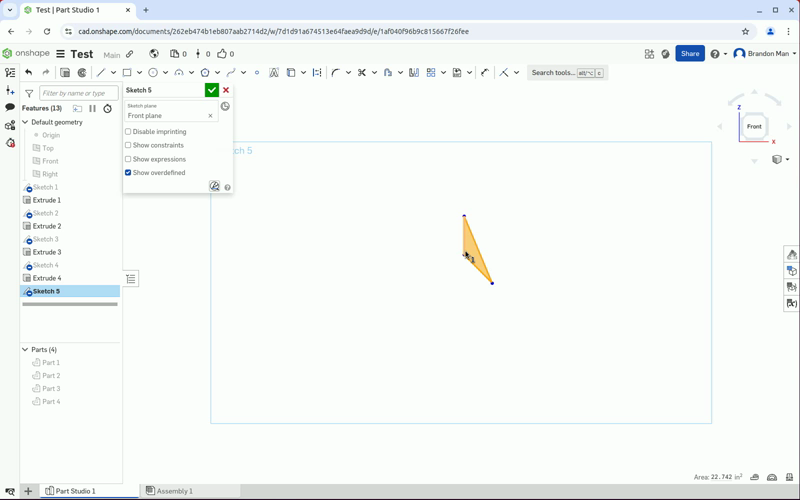
mouse_move(73, 352)
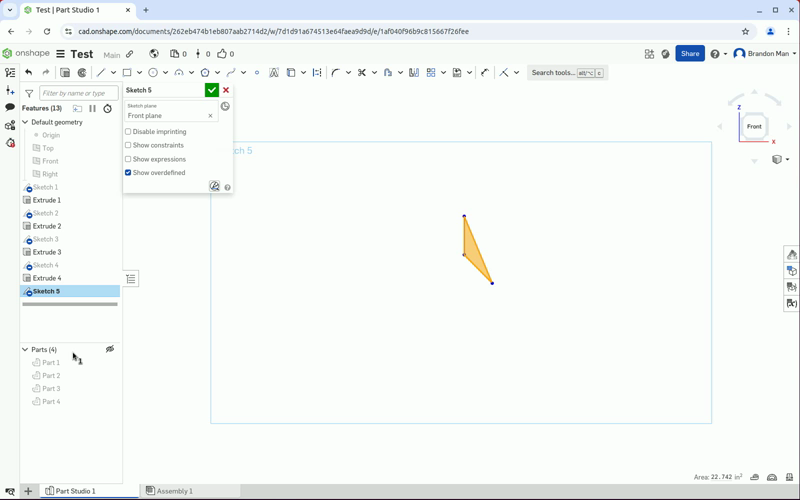
key(shift+y)
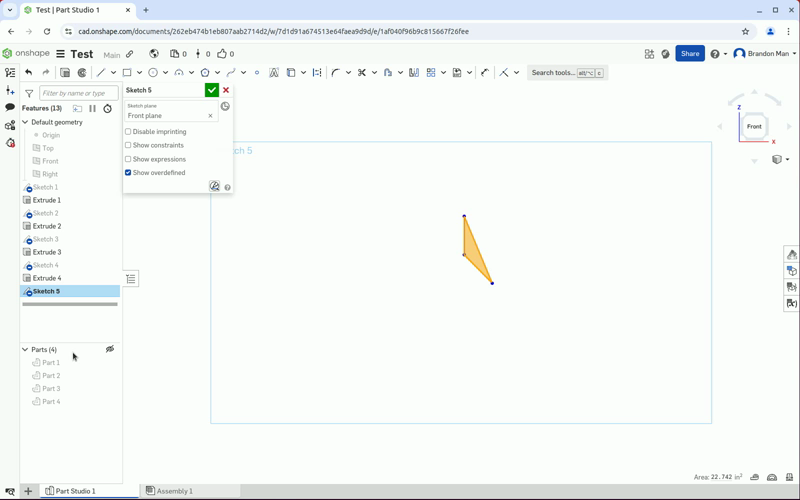
key(shift+e)
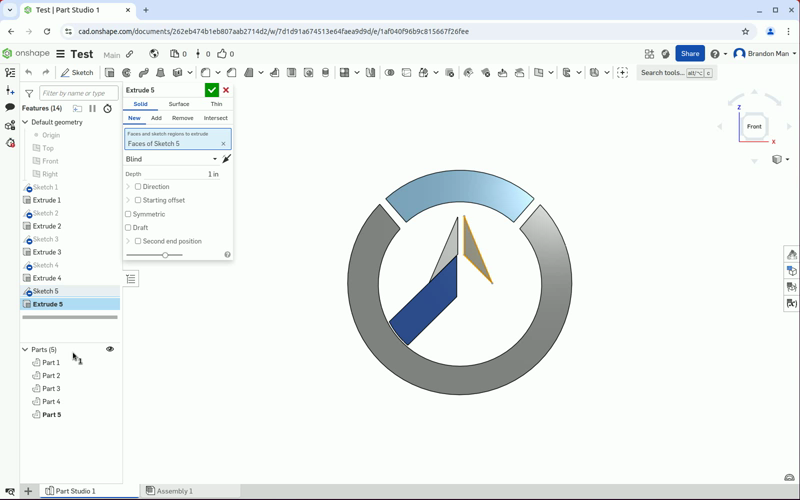
mouse_move(143, 106)
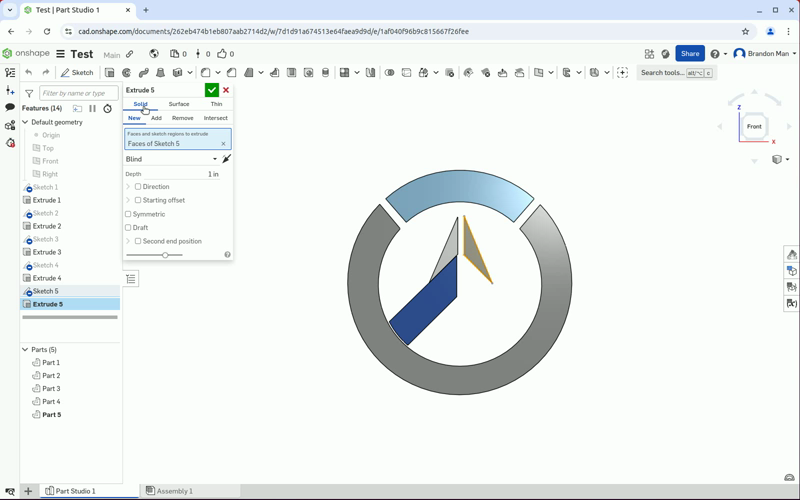
click(143, 106)
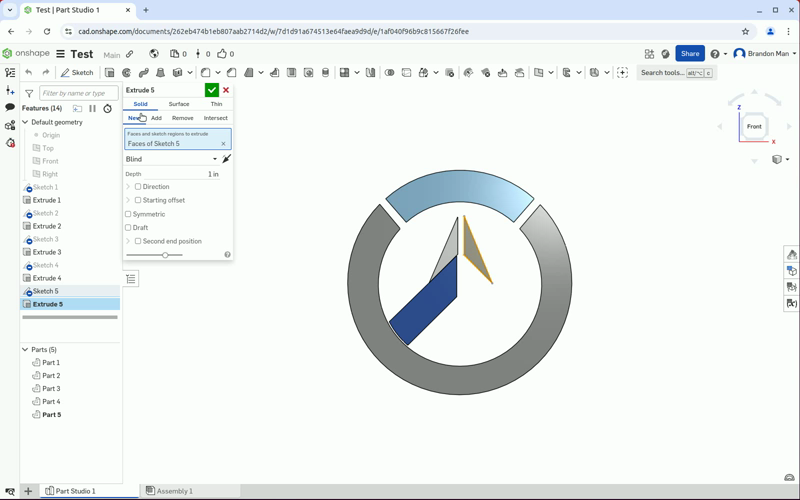
mouse_move(137, 120)
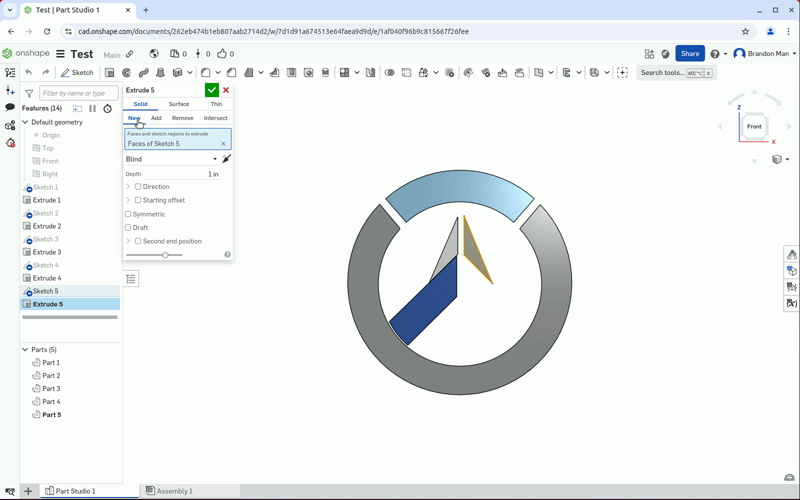
click(137, 120)
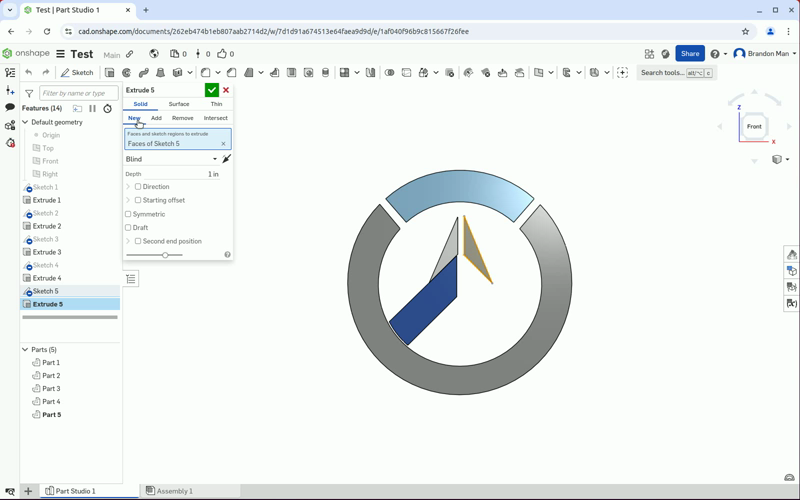
key(tab, 4)
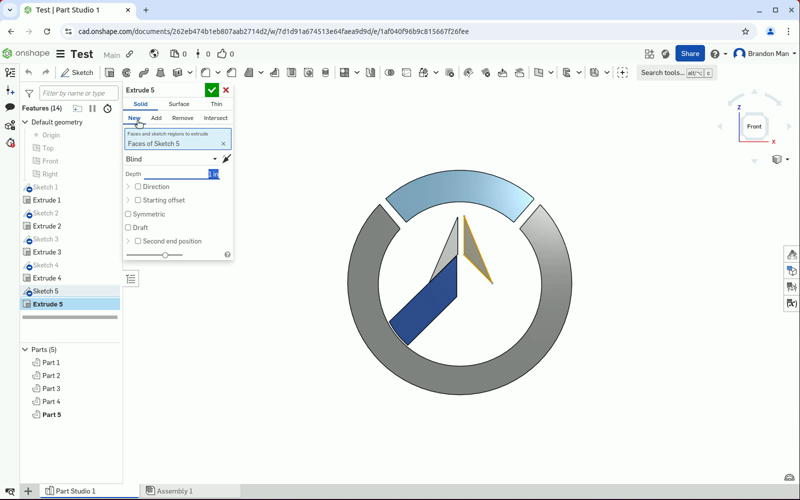
text(8.666)
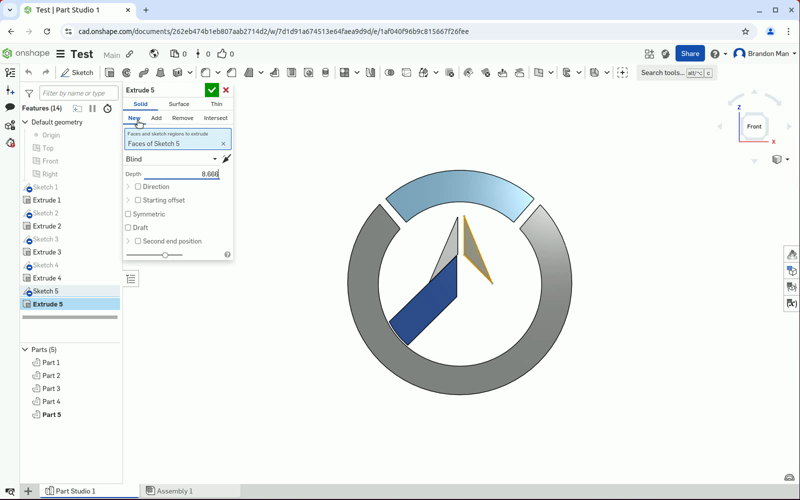
key(tab, 3)
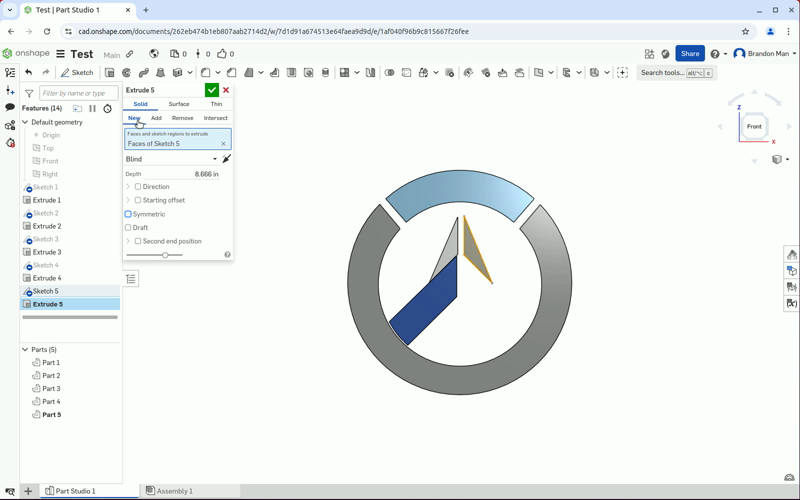
key(space)
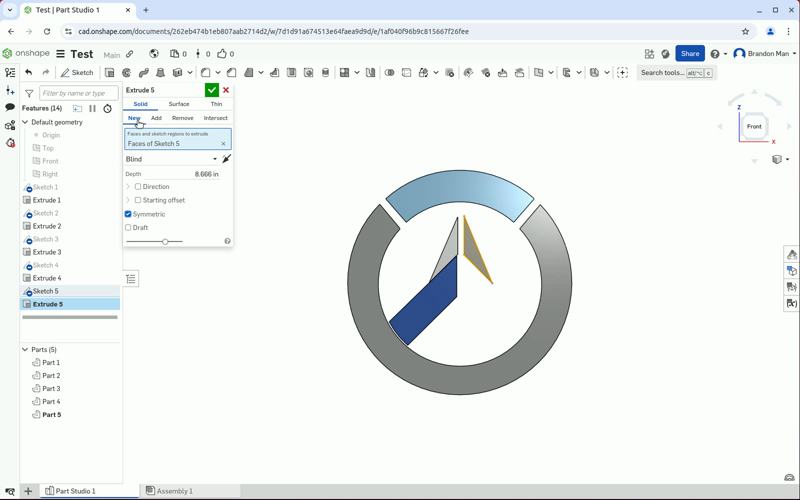
key(enter)
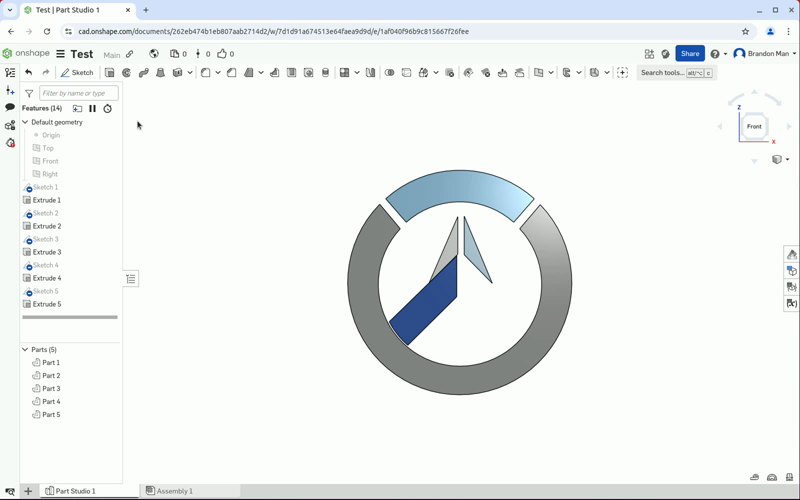
key(shift+h)
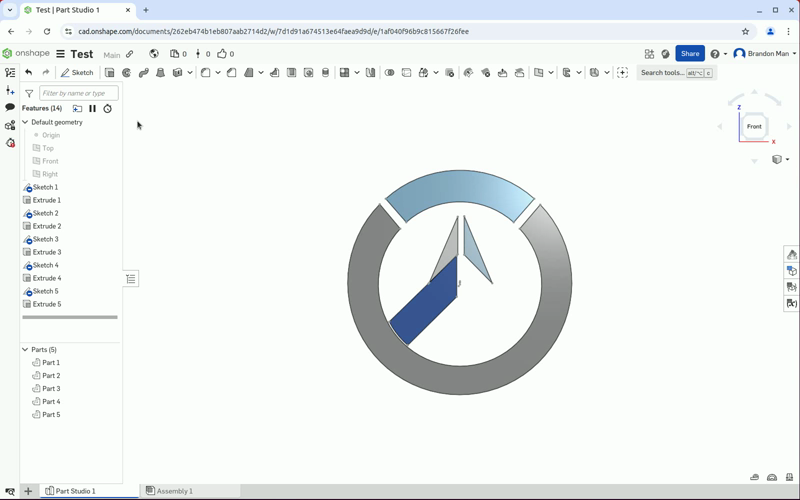
key(shift+h)
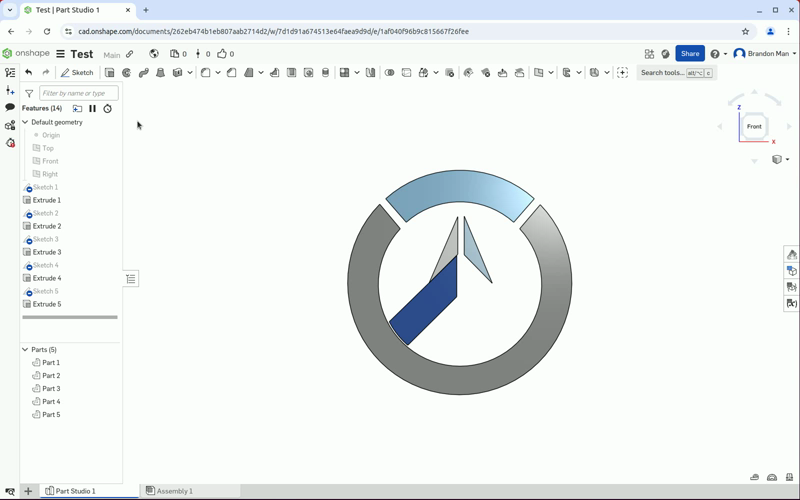
mouse_move(73, 189)
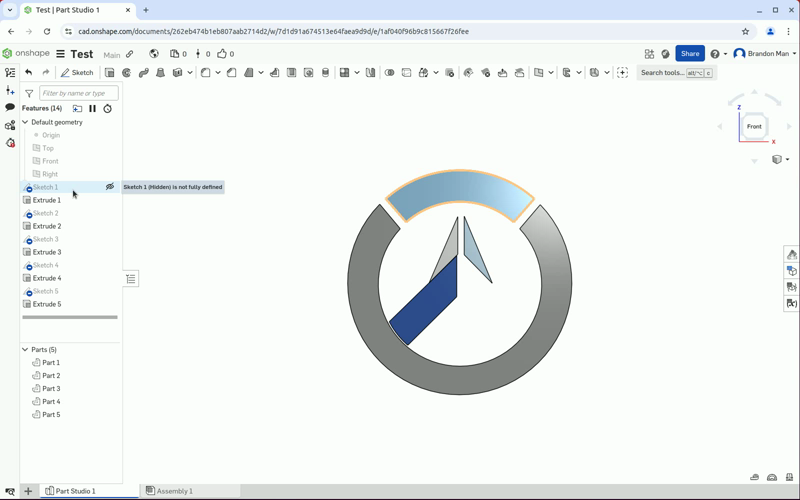
click(73, 189)
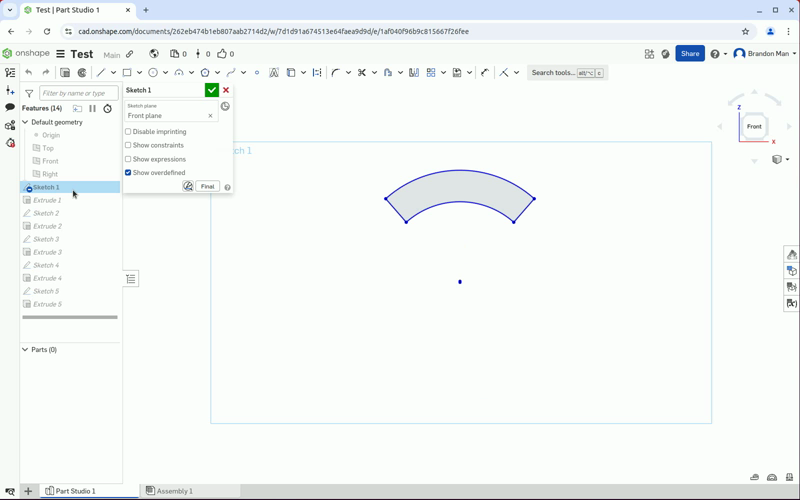
mouse_move(229, 92)
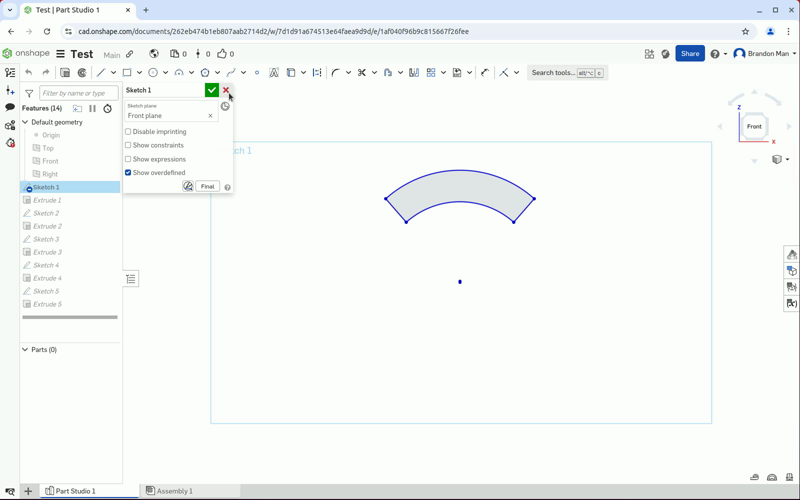
click(229, 92)
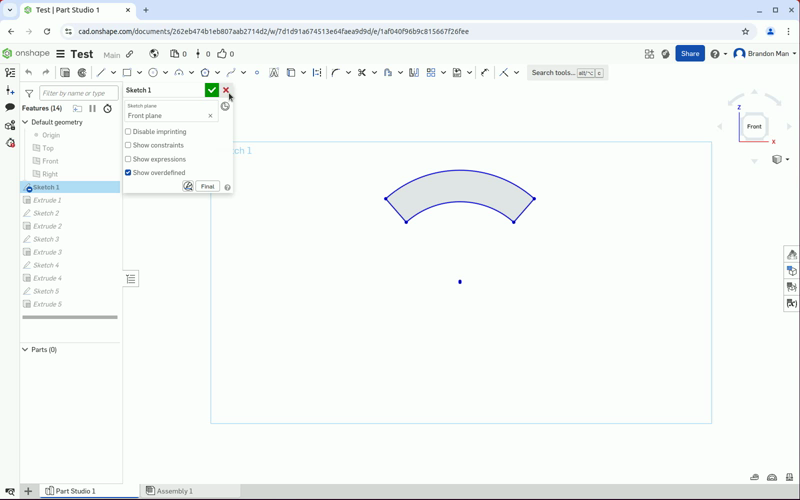
key(shift+s)
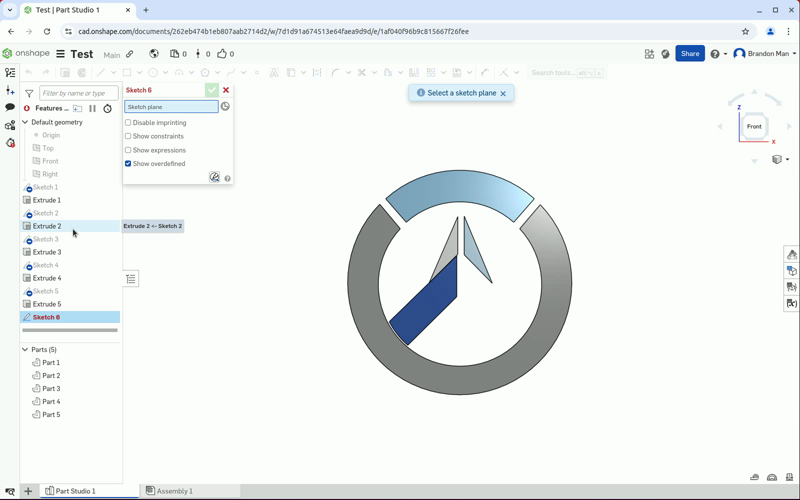
scroll(3)
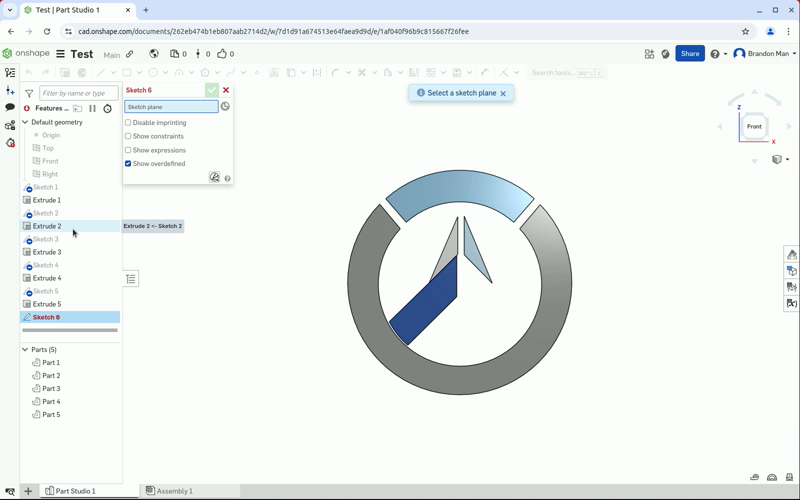
mouse_move(73, 163)
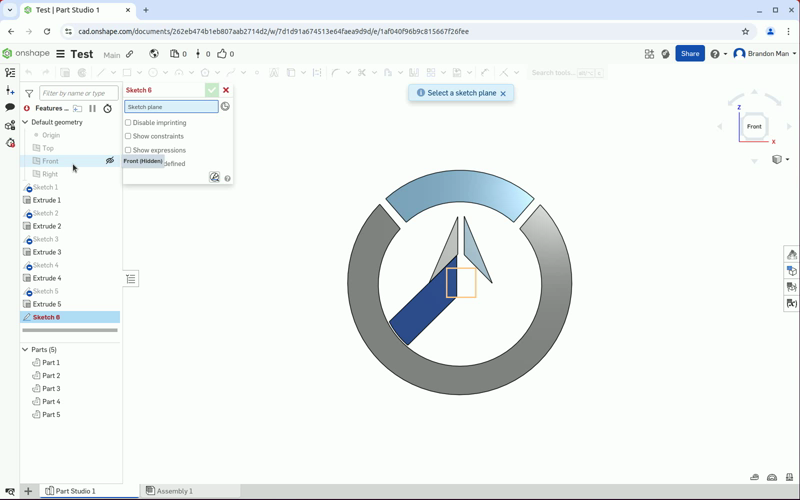
click(73, 163)
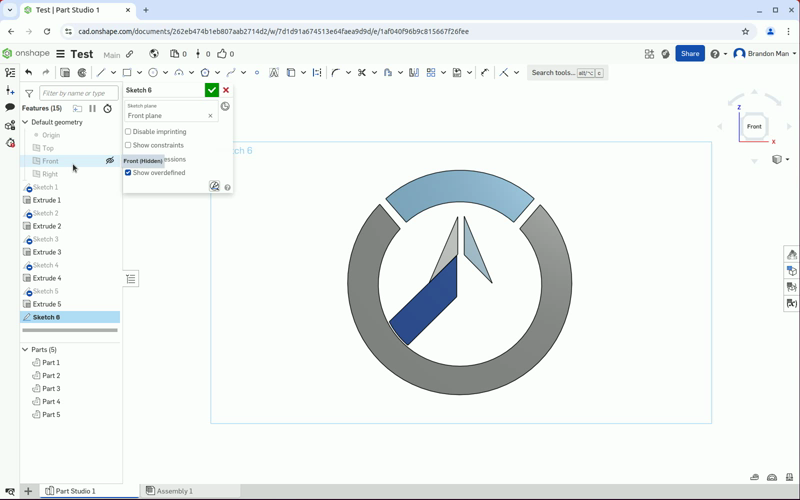
mouse_move(73, 352)
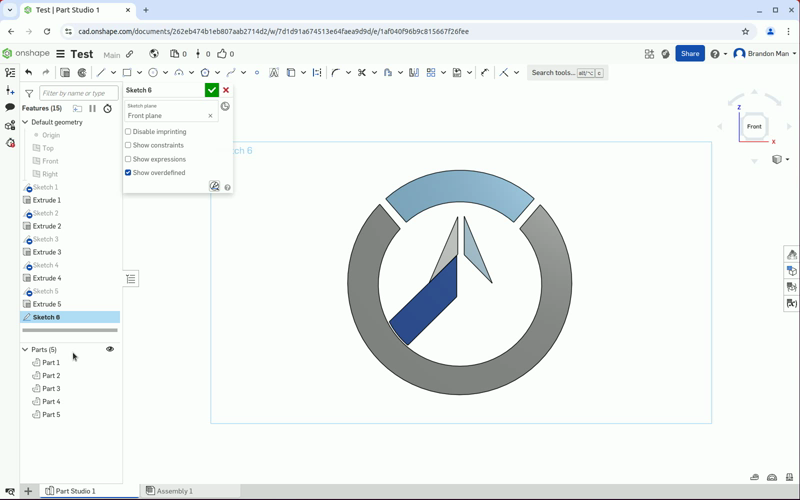
key(y)
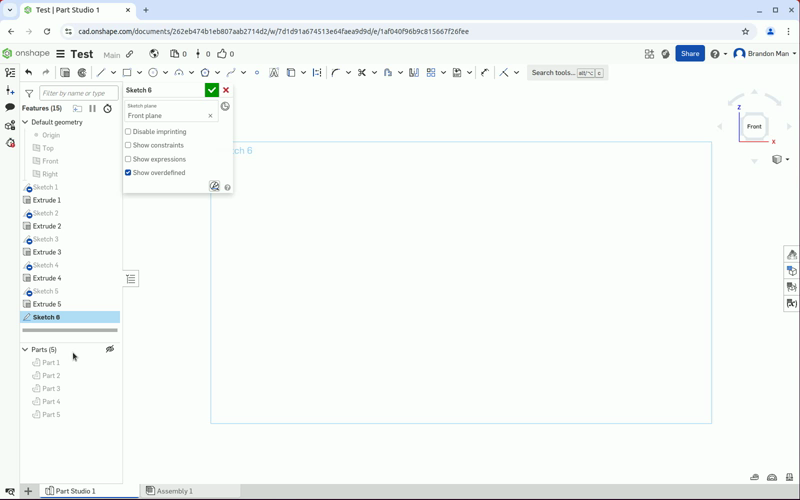
key(l)
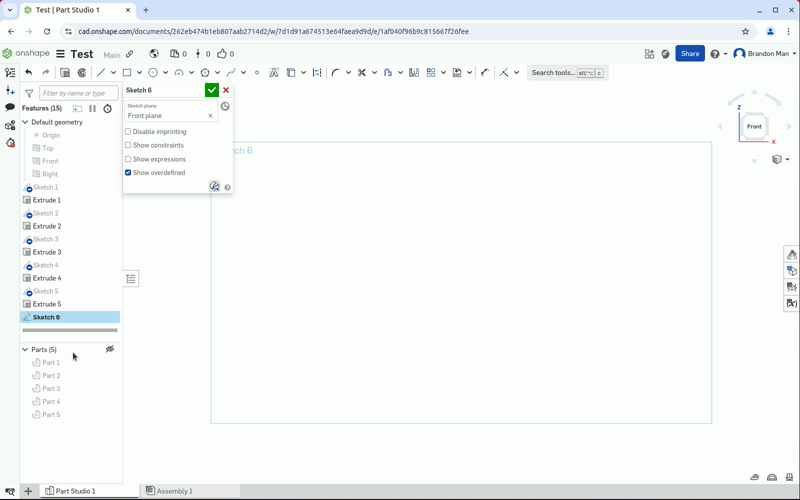
key_down(shift)
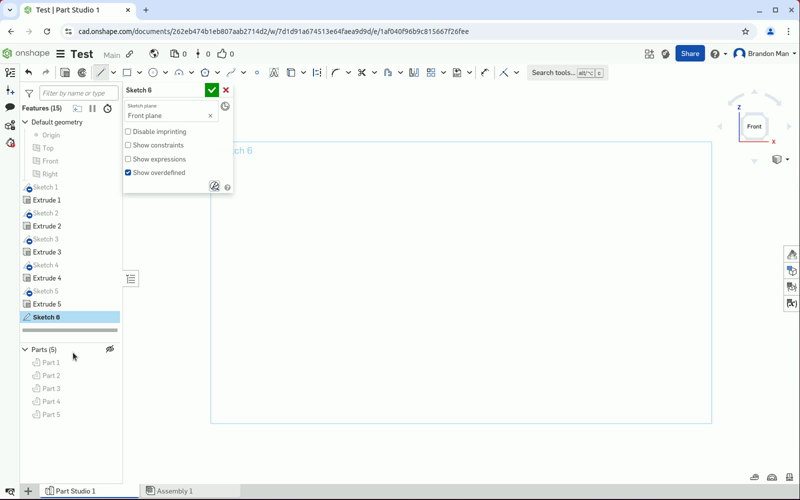
mouse_move(464, 295)
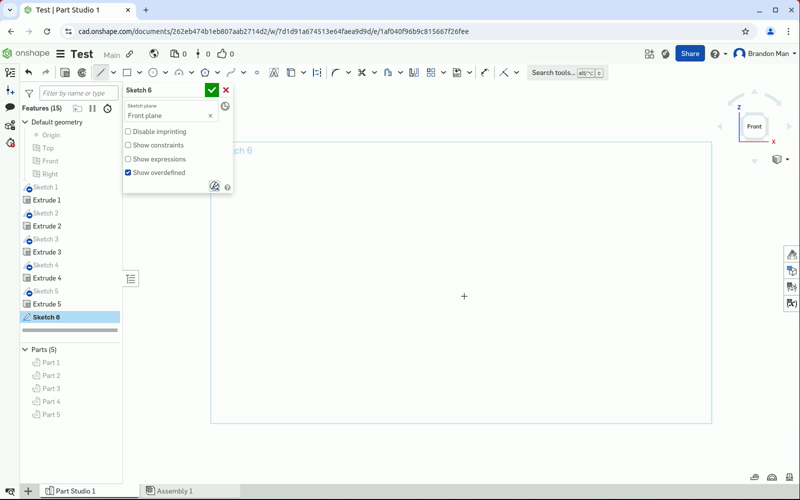
click(464, 295)
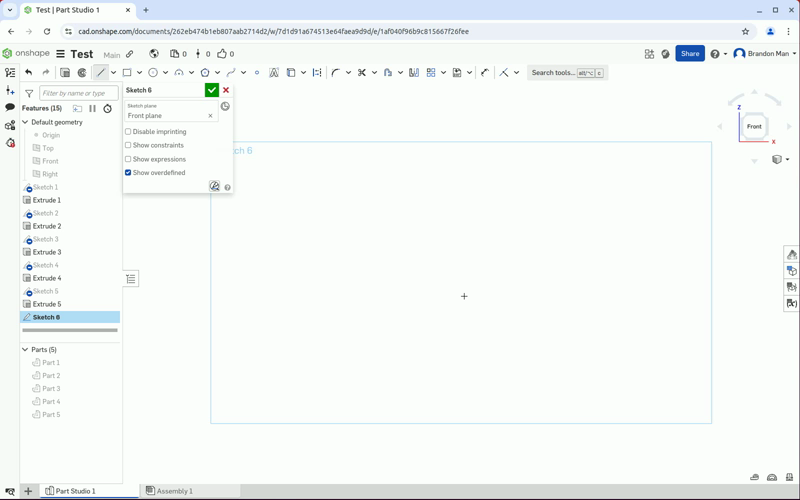
key_up(shift)
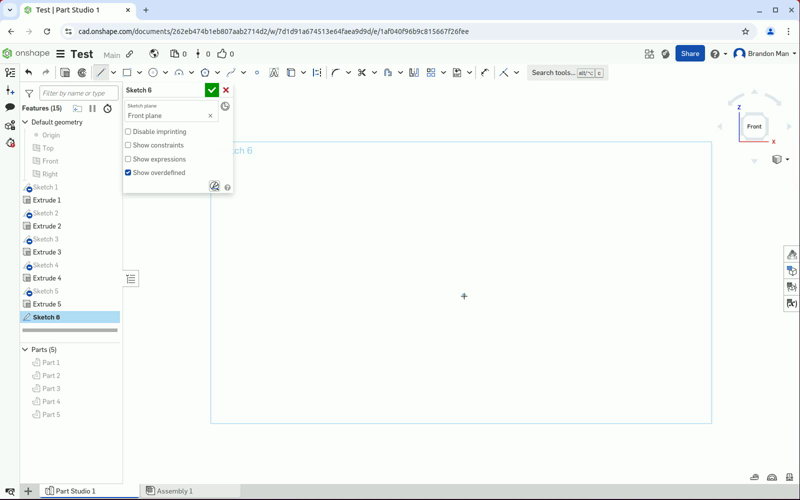
key_down(shift)
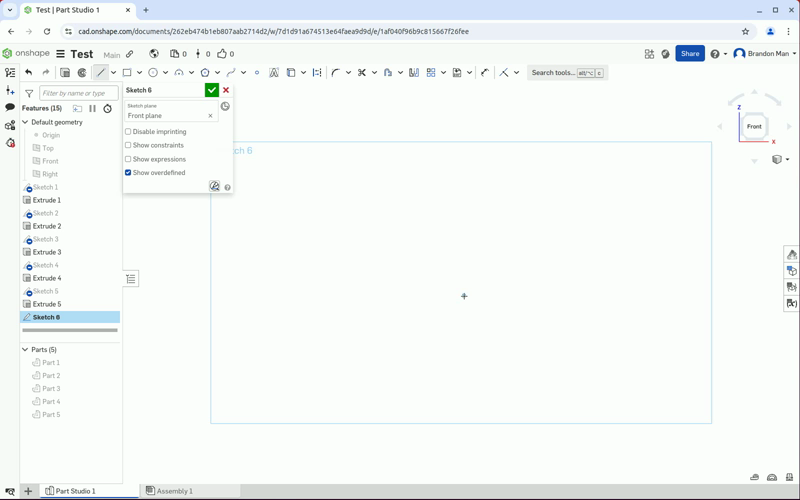
mouse_move(513, 343)
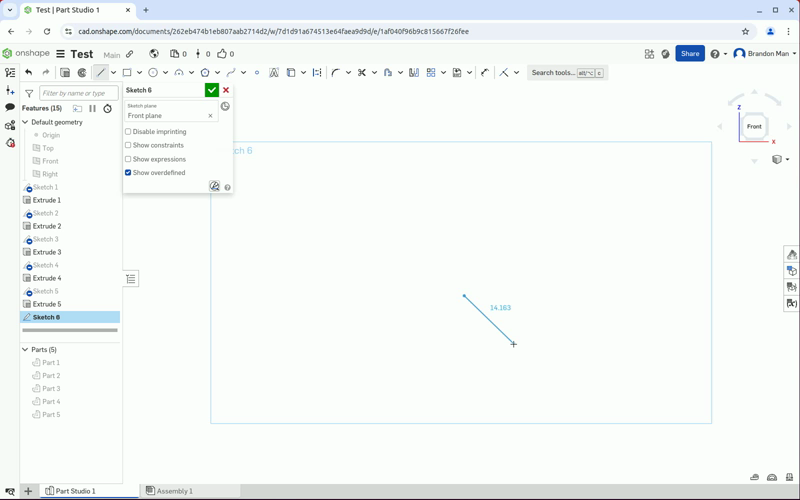
click(513, 343)
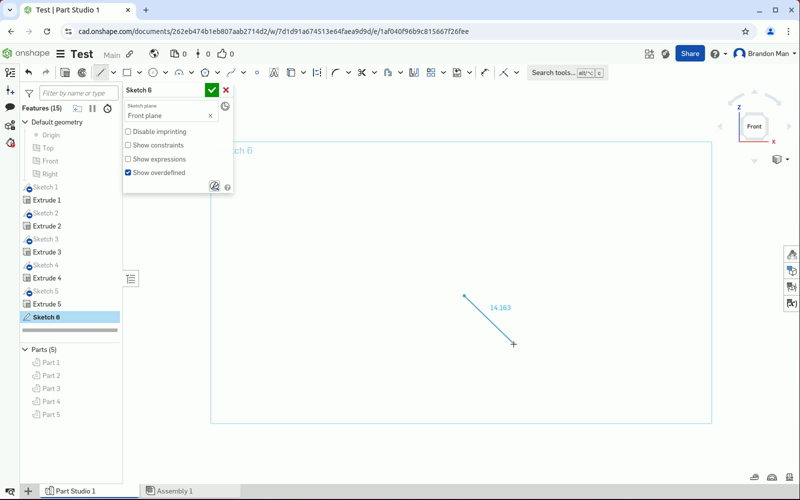
key_up(shift)
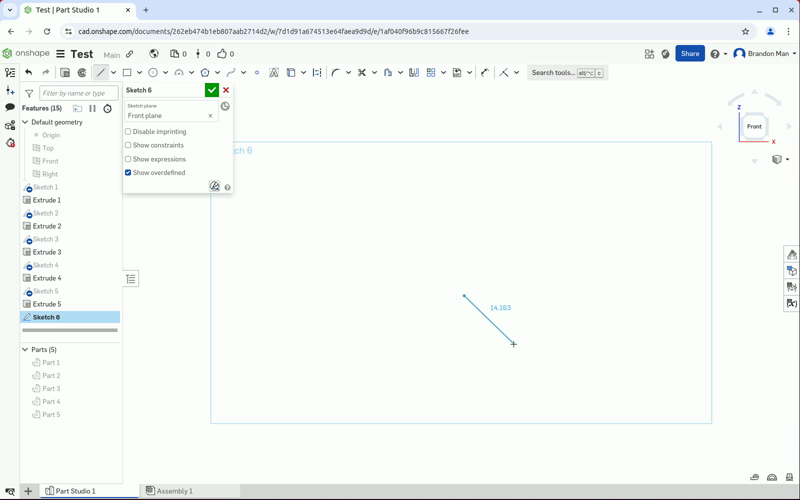
key(esc)
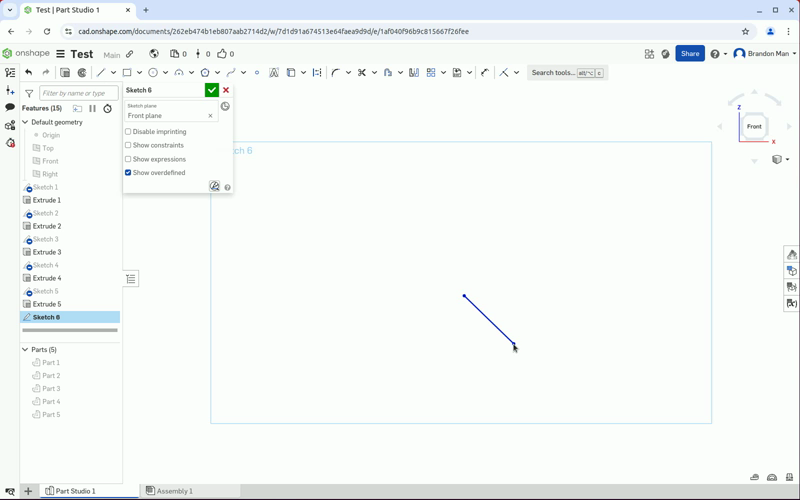
key(a)
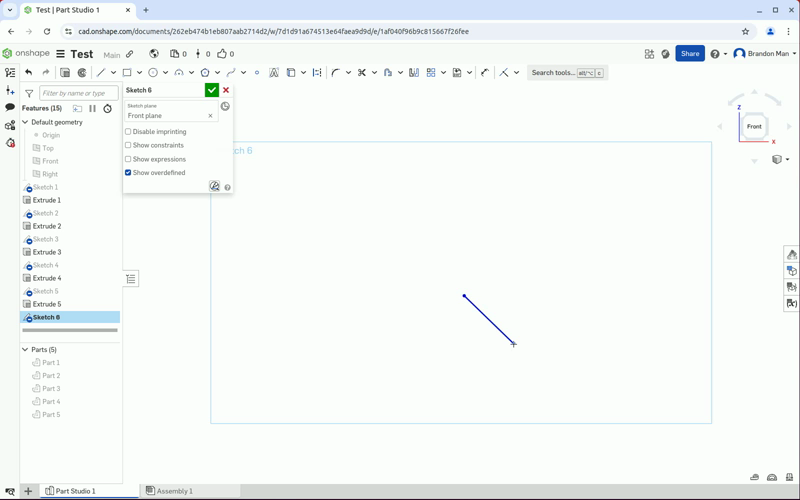
mouse_move(513, 343)
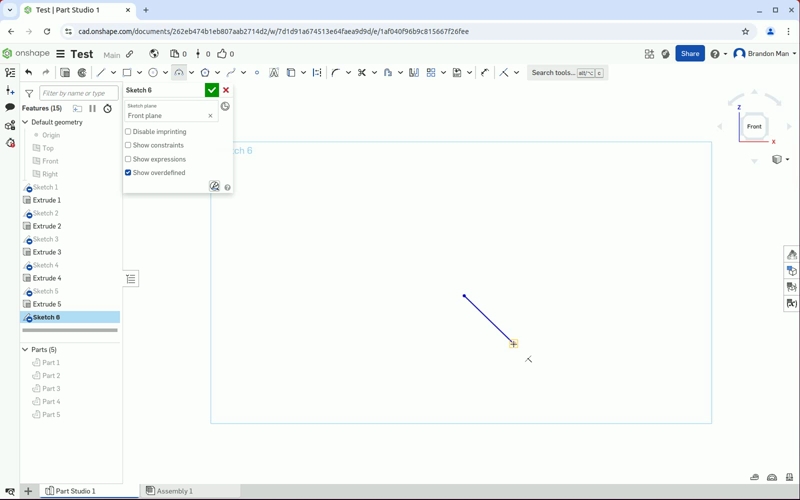
click(513, 343)
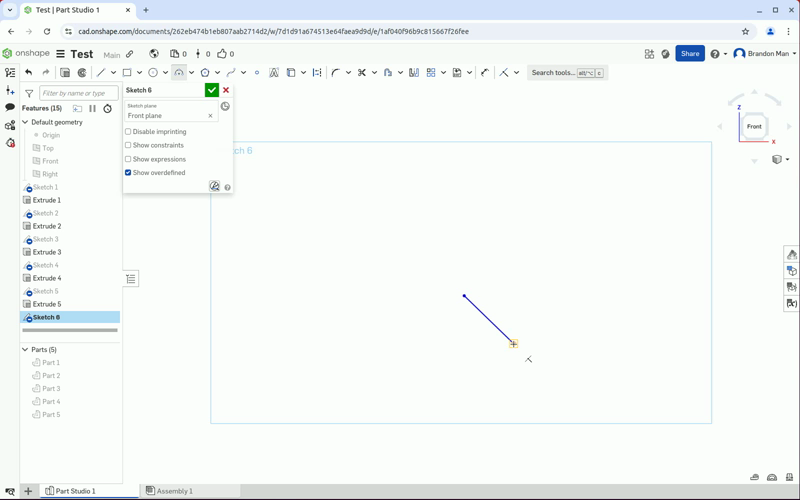
key_down(shift)
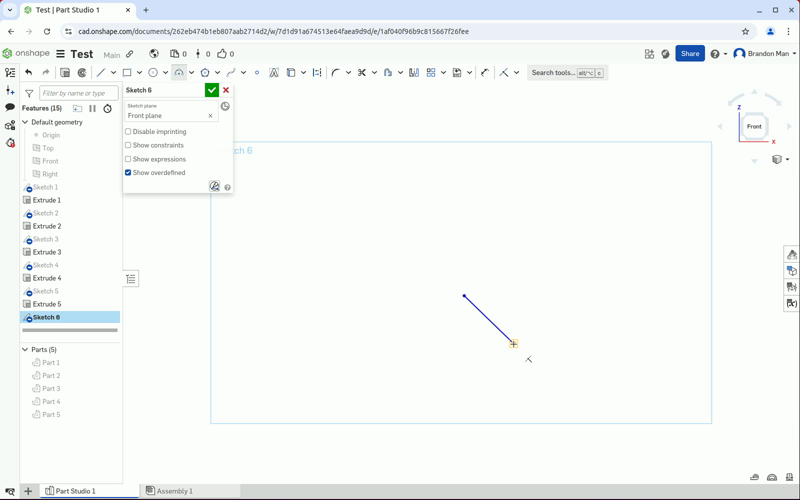
mouse_move(531, 321)
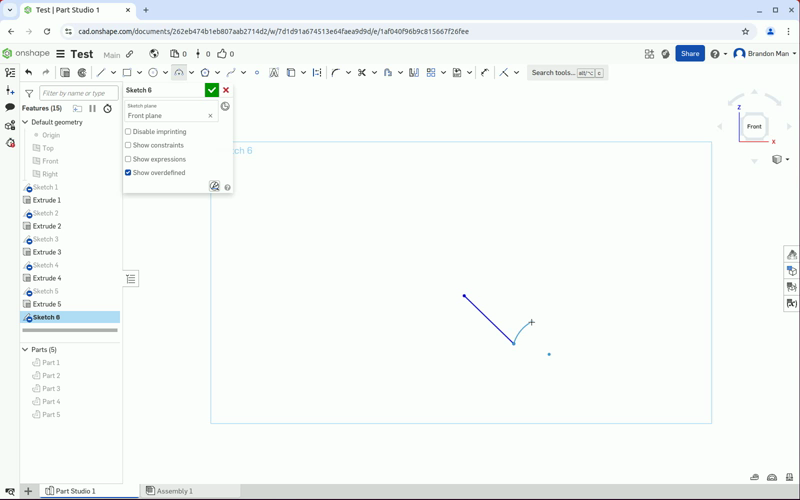
click(531, 321)
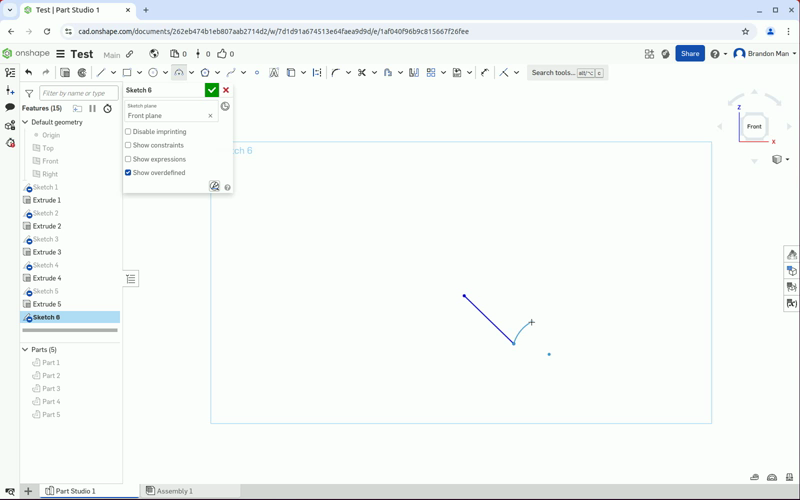
mouse_move(523, 333)
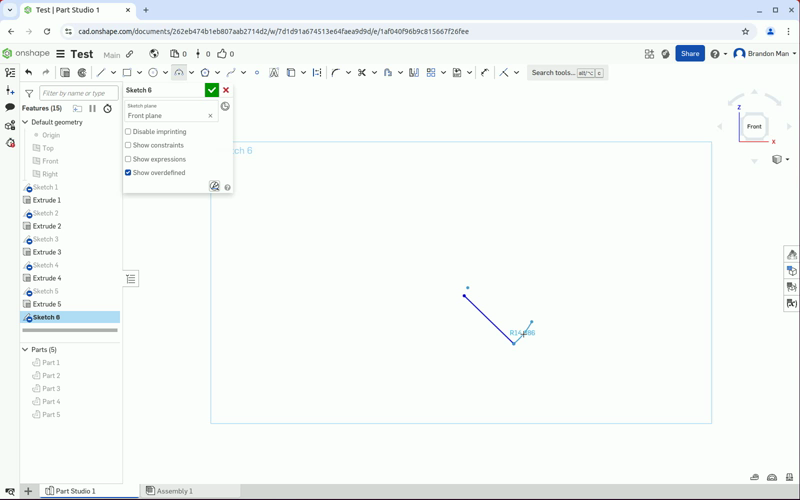
click(523, 333)
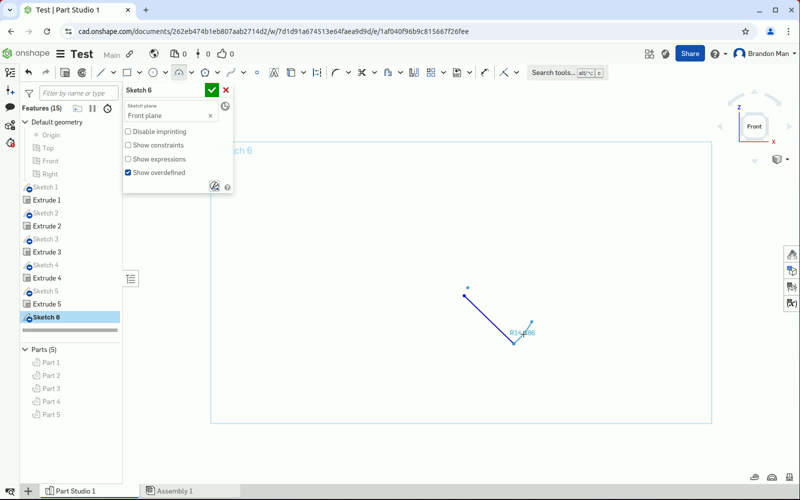
key_up(shift)
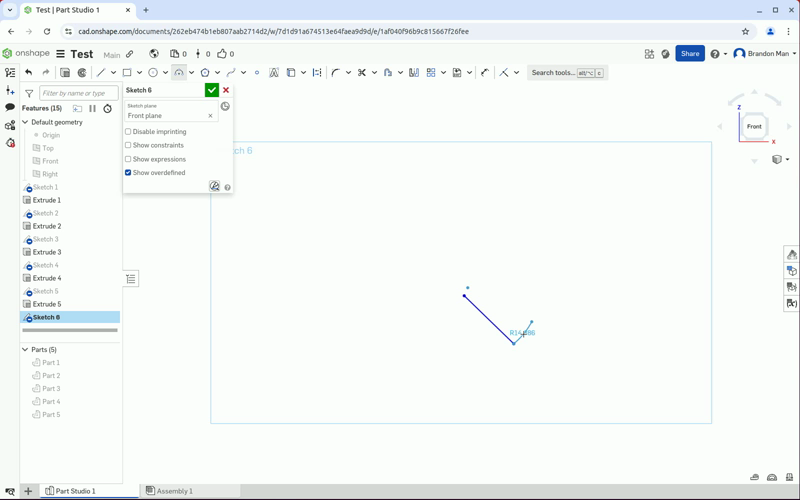
key(esc)
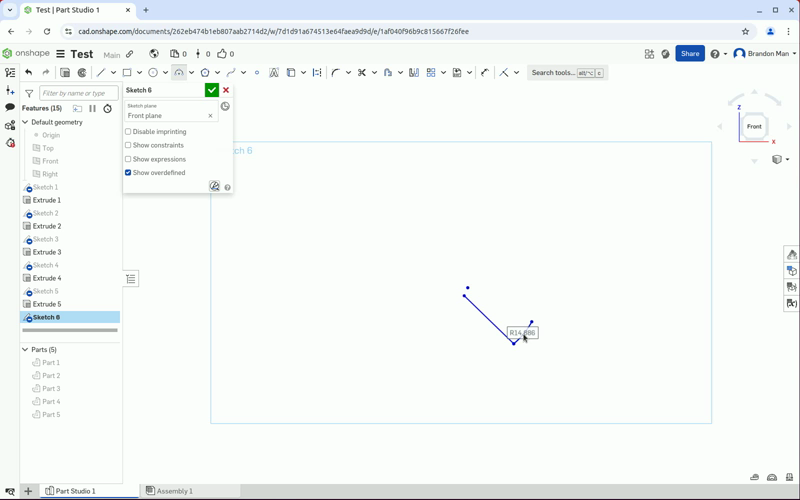
key(l)
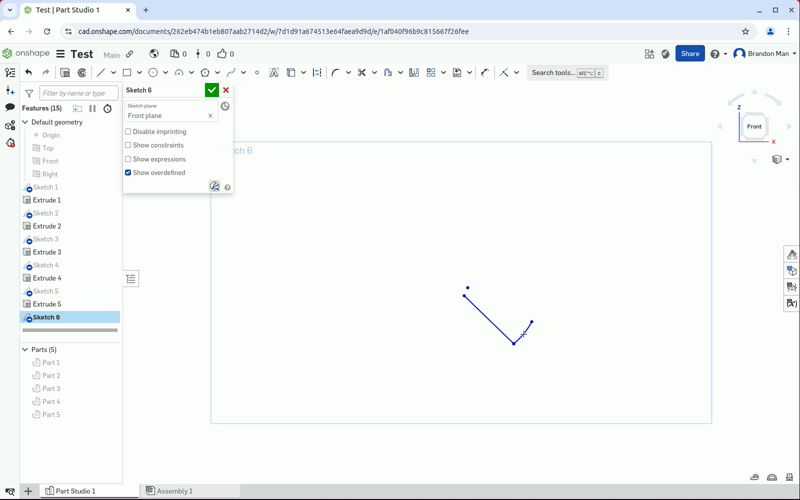
mouse_move(531, 321)
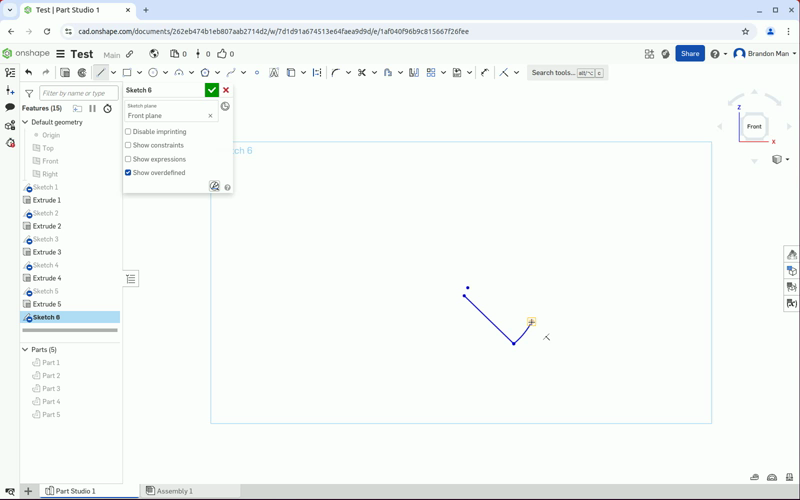
click(531, 321)
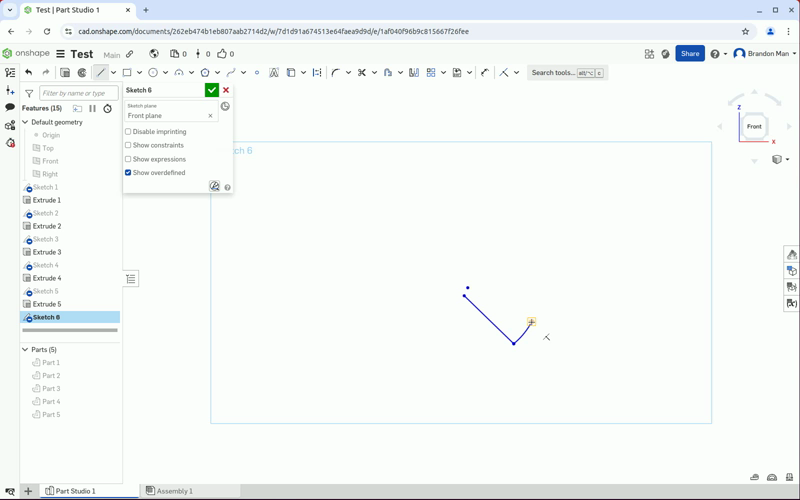
key_down(shift)
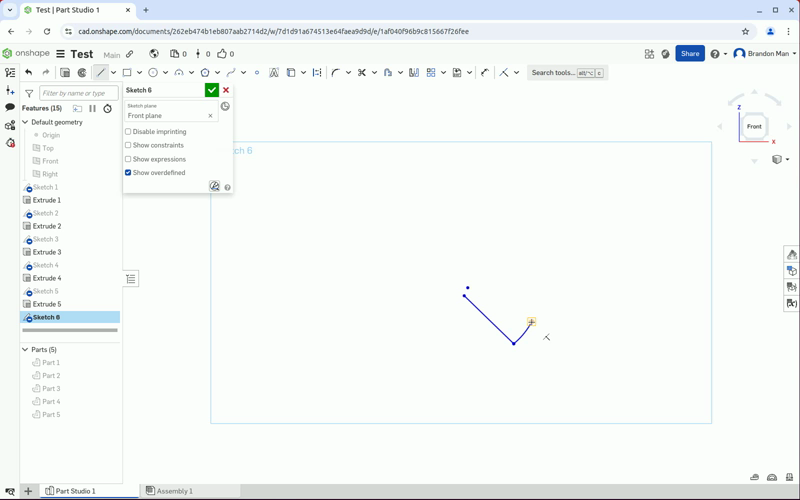
mouse_move(561, 321)
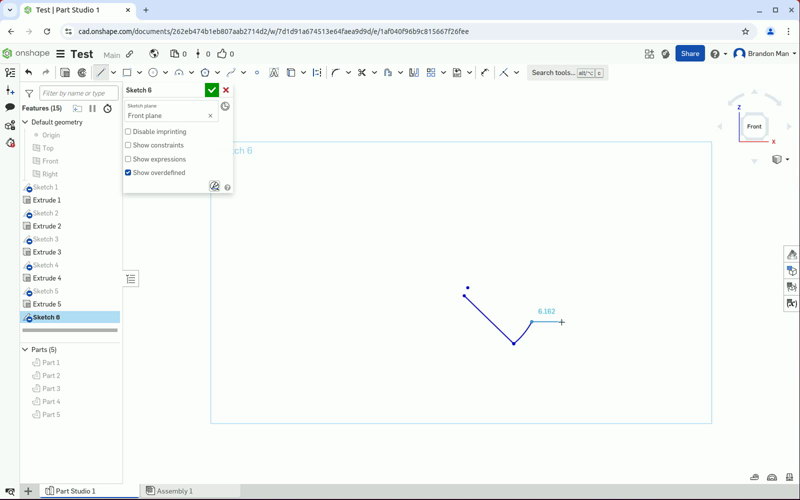
mouse_move(492, 282)
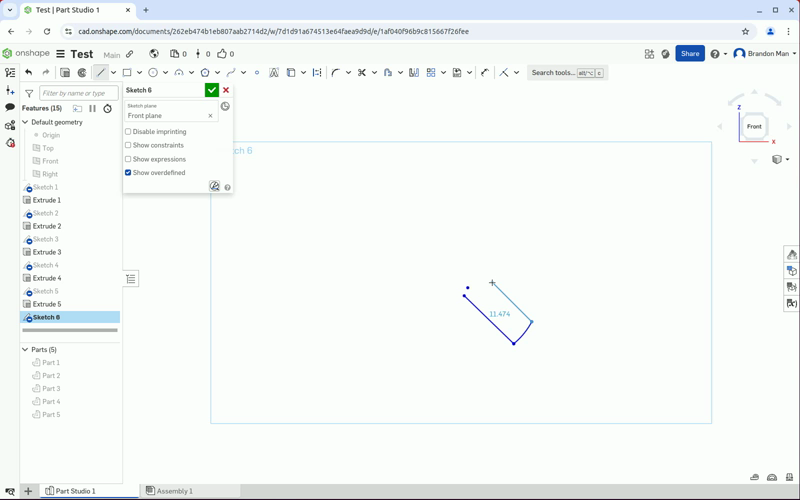
click(492, 282)
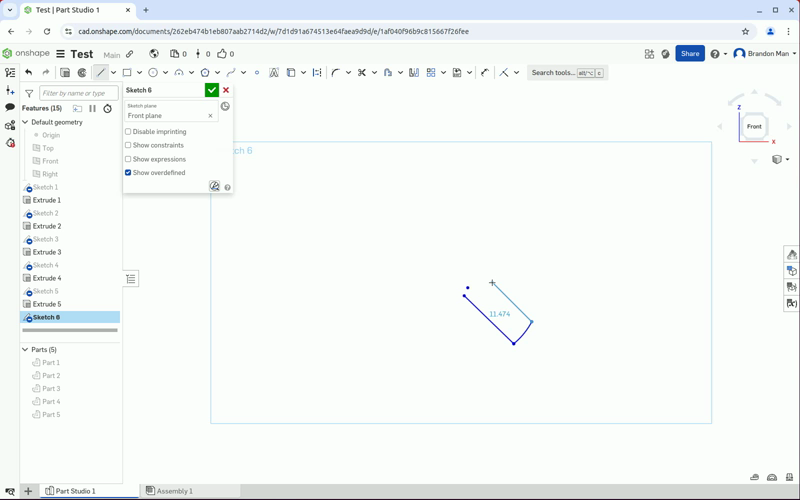
key_up(shift)
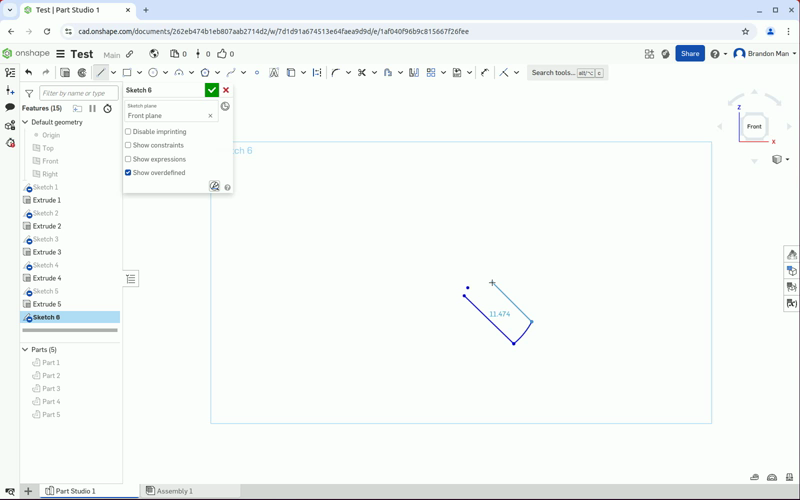
key_down(shift)
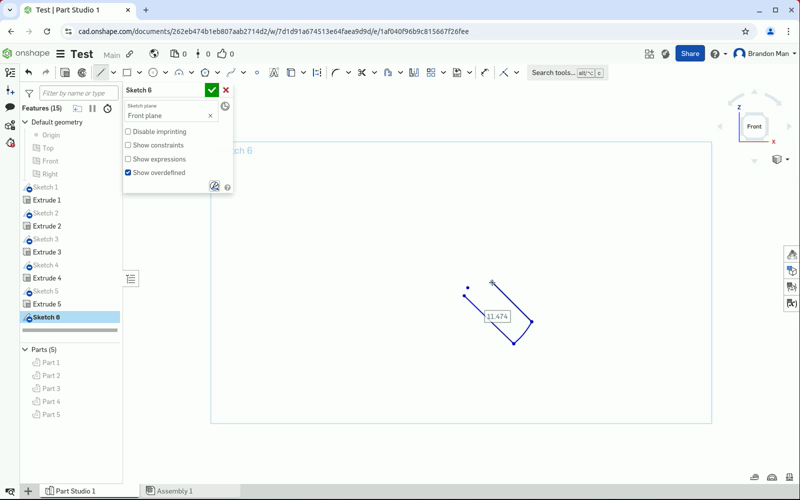
mouse_move(522, 282)
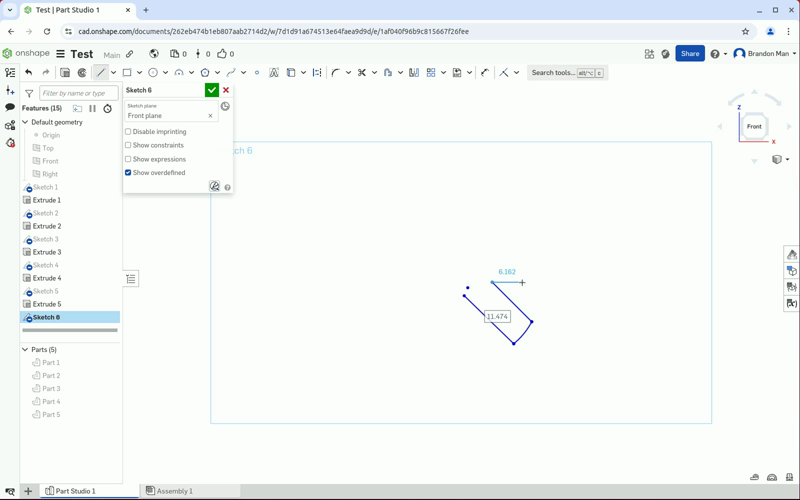
mouse_move(464, 254)
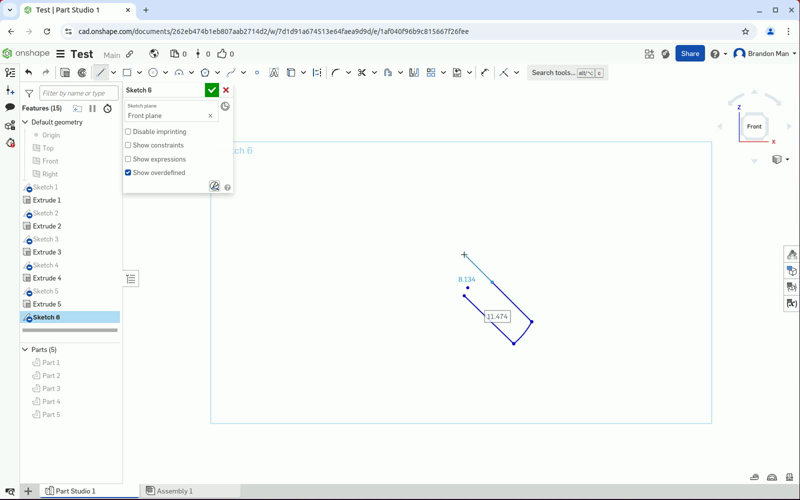
click(464, 254)
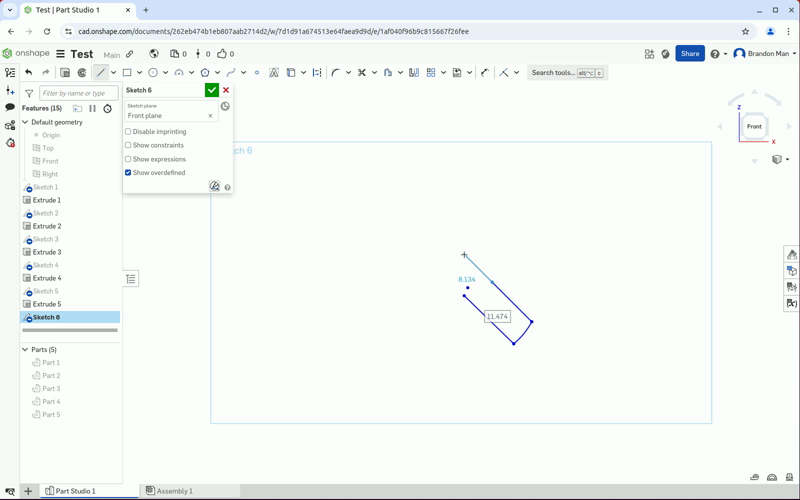
key_up(shift)
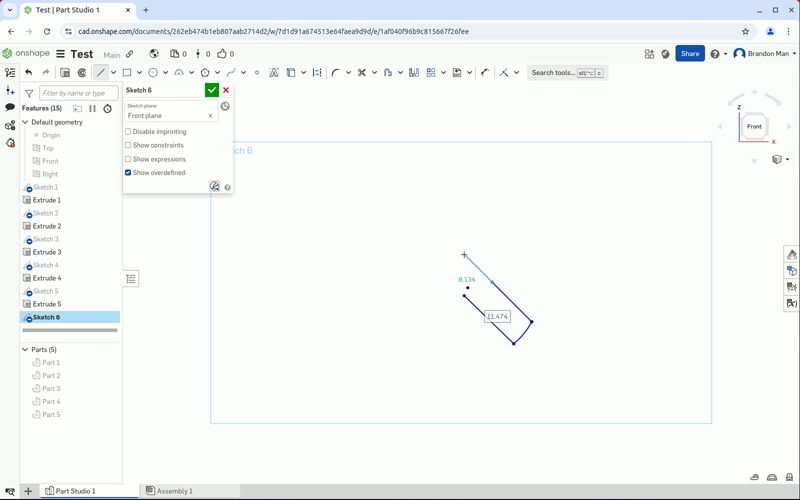
mouse_move(494, 254)
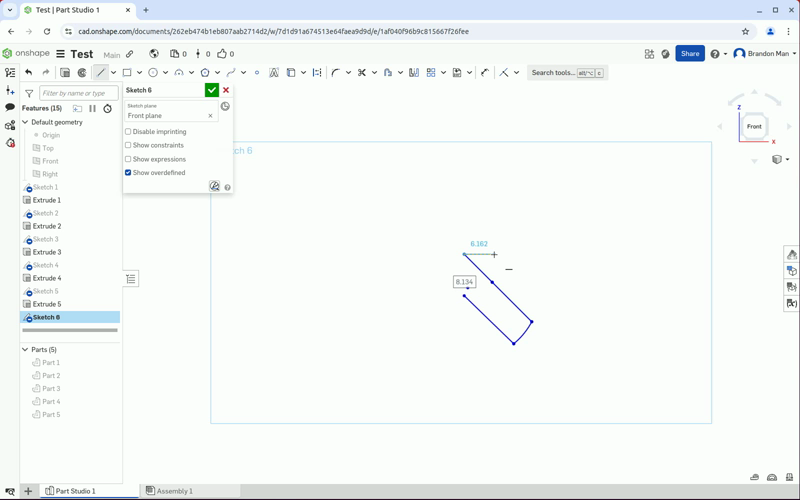
key_down(shift)
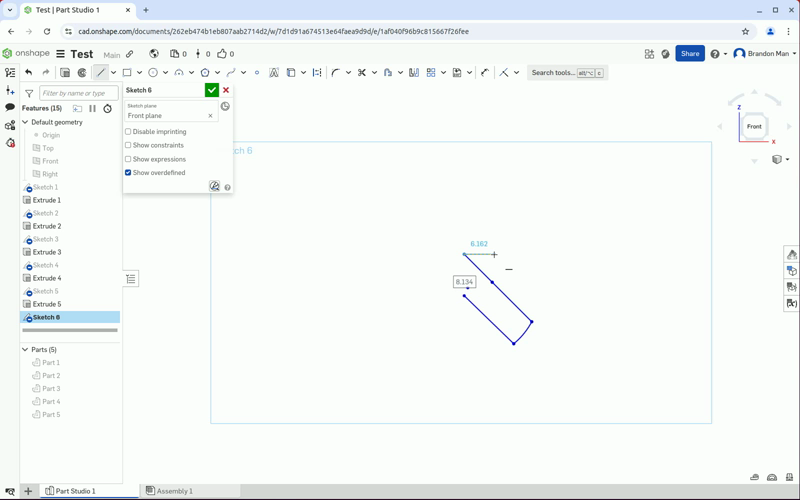
mouse_move(464, 295)
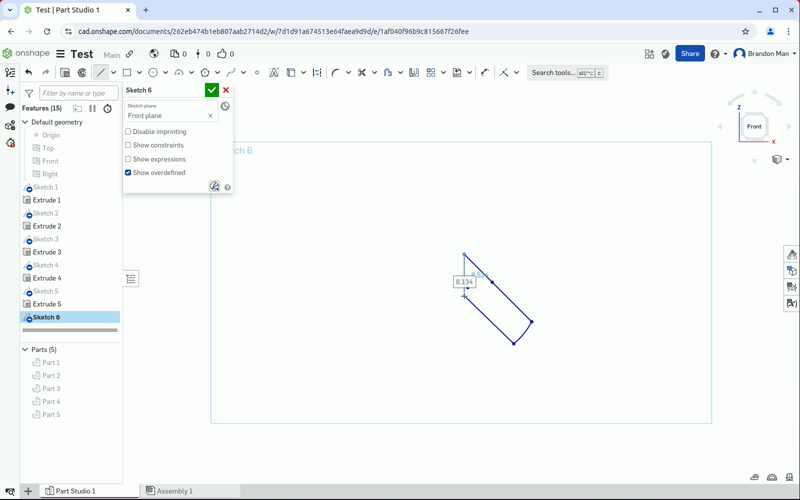
key_up(shift)
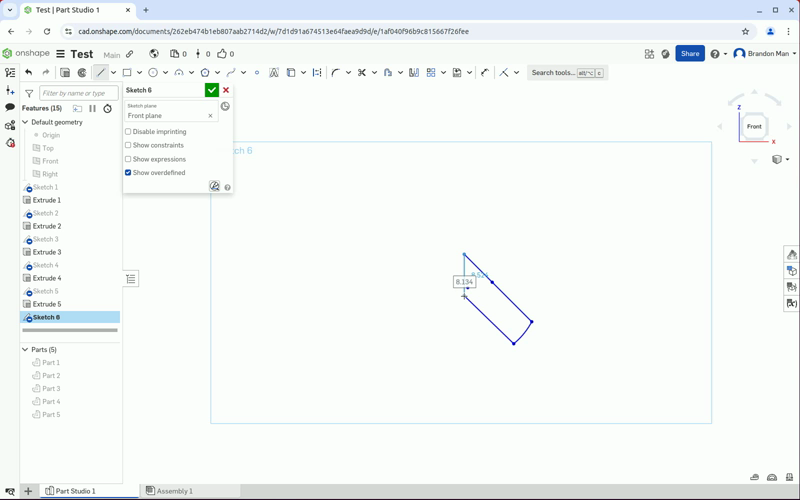
click(464, 295)
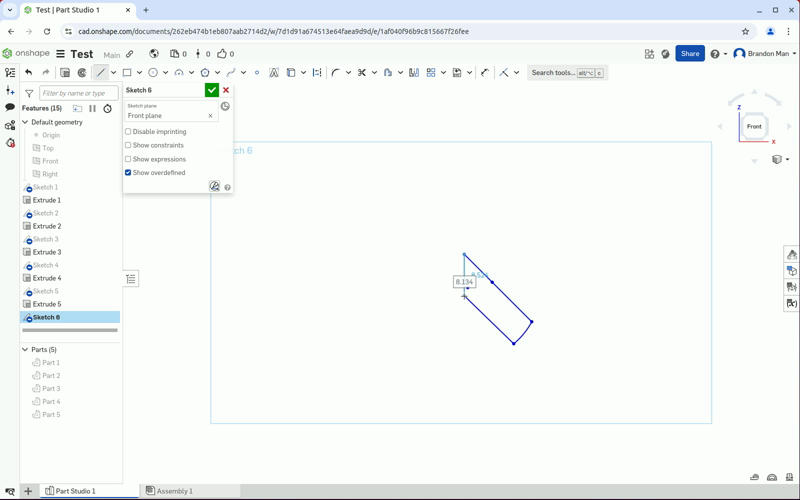
key(esc)
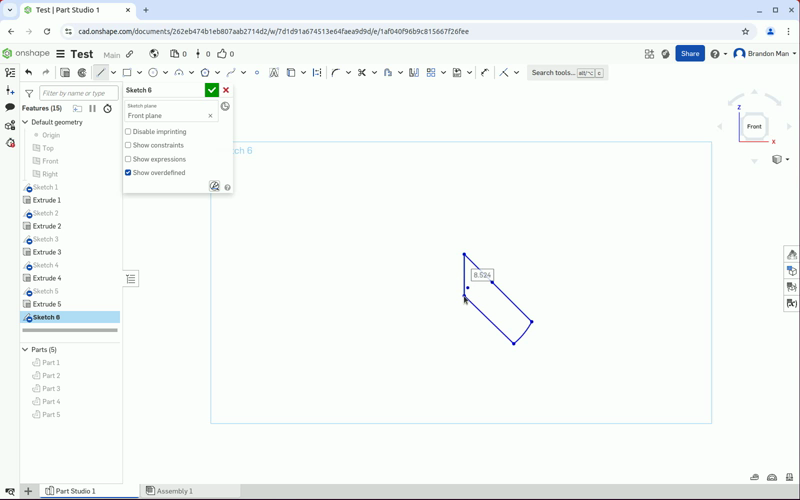
mouse_move(467, 260)
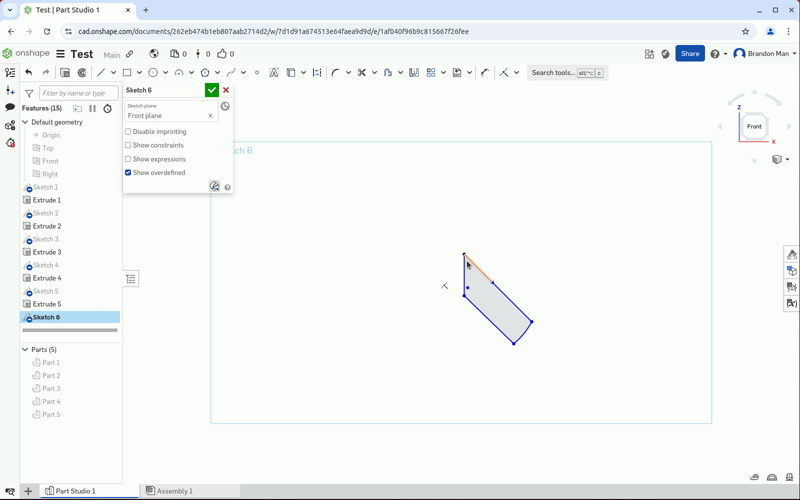
click(467, 260)
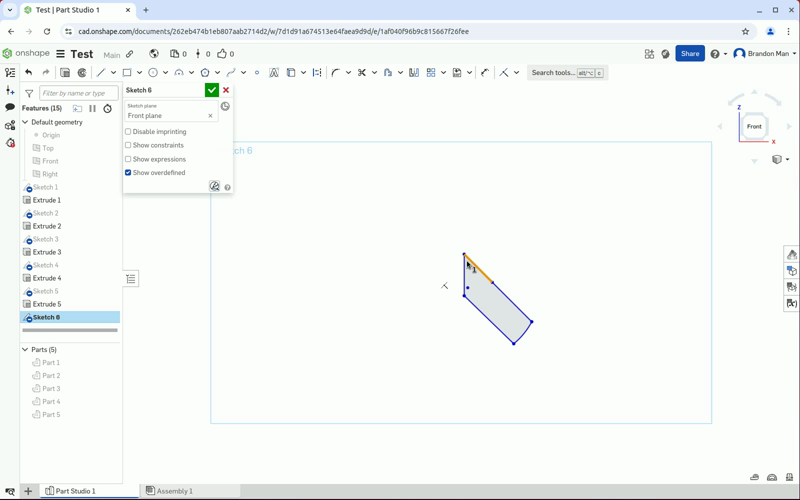
mouse_move(73, 352)
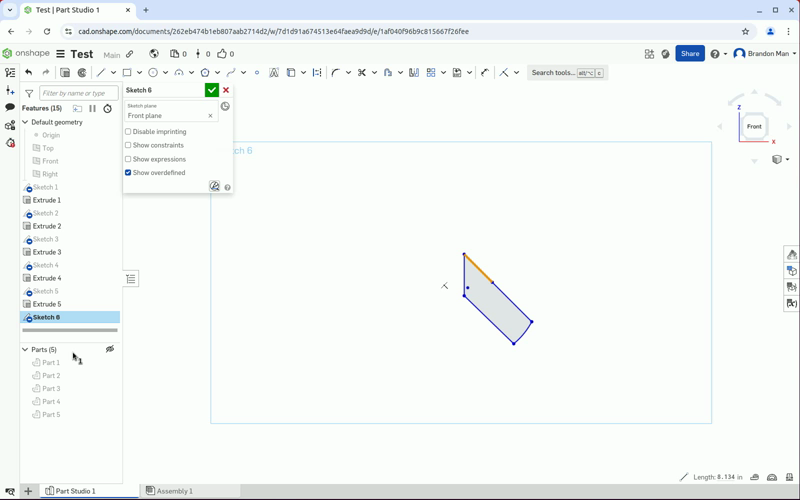
key(shift+y)
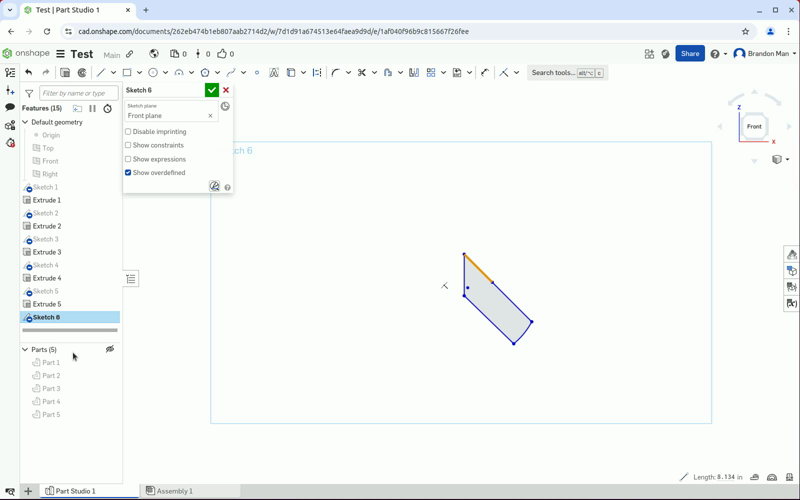
key(shift+e)
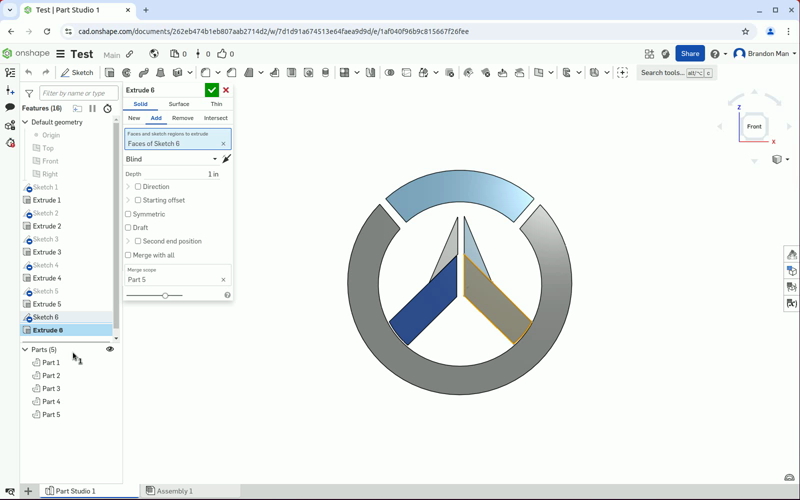
mouse_move(143, 106)
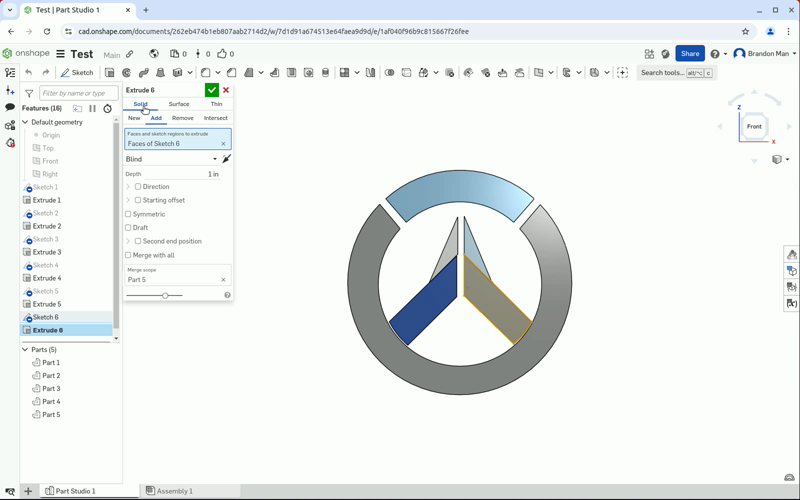
click(143, 106)
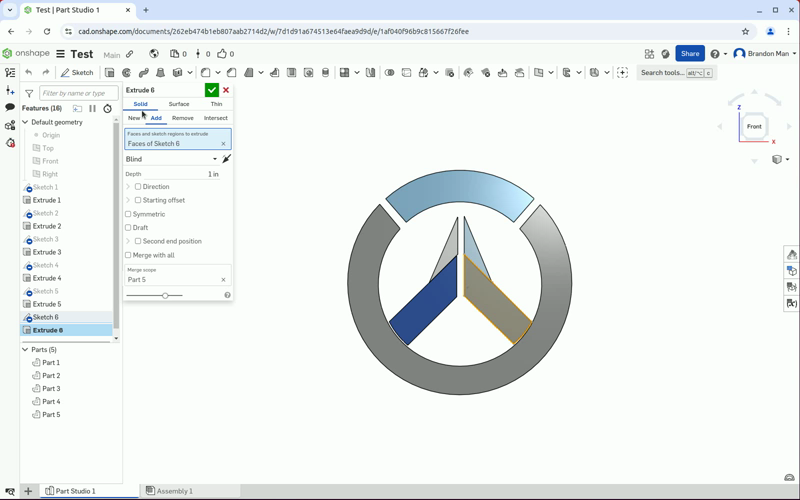
mouse_move(137, 120)
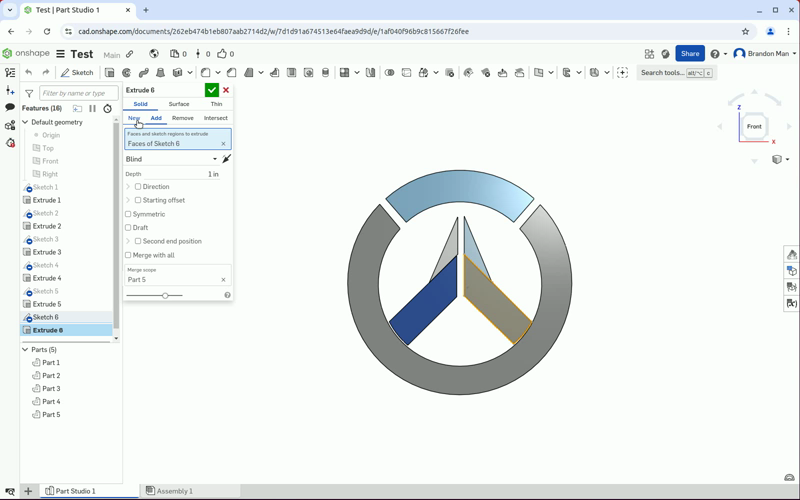
click(137, 120)
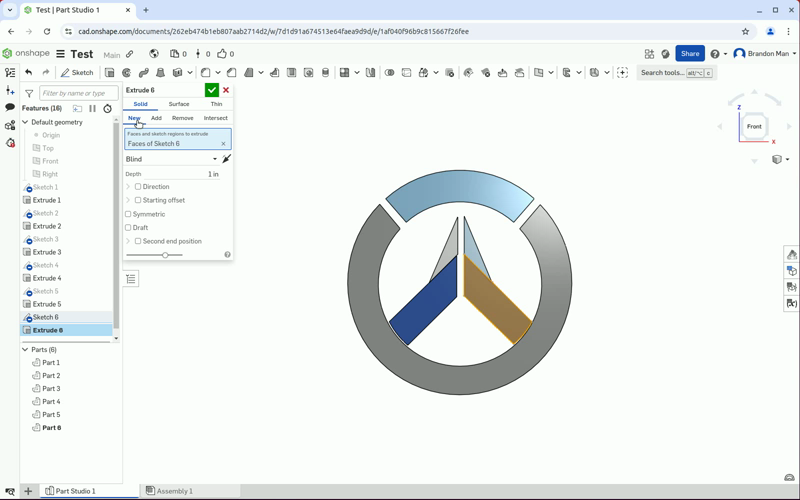
key(tab, 4)
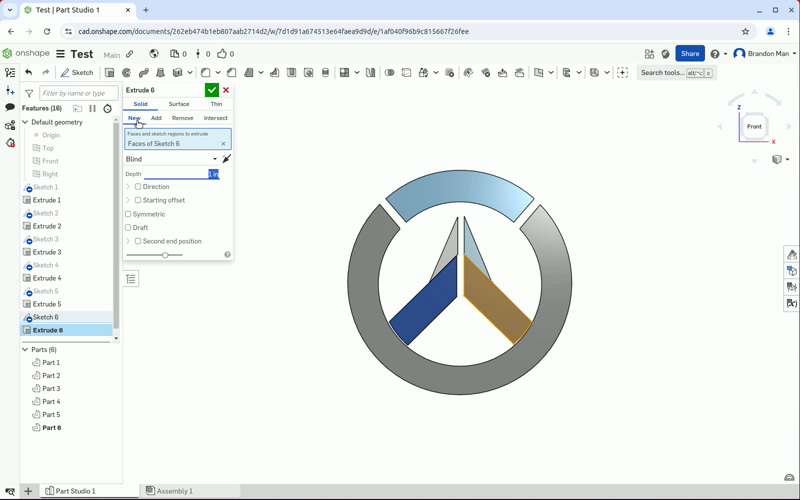
text(8.666)
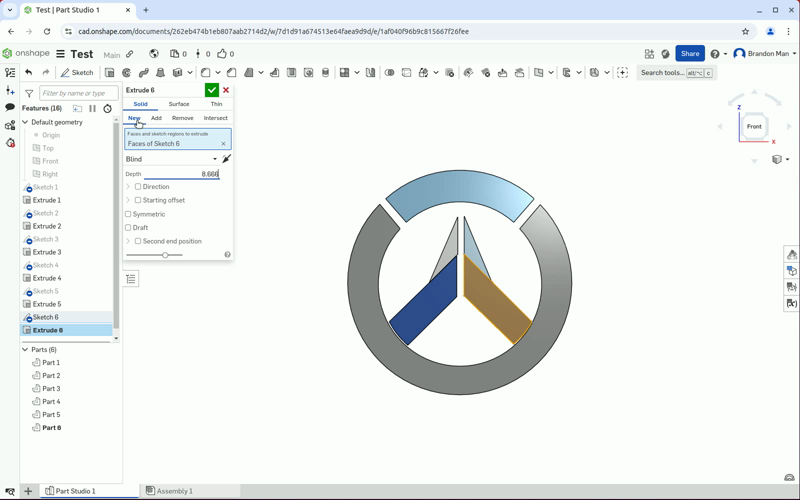
key(tab, 3)
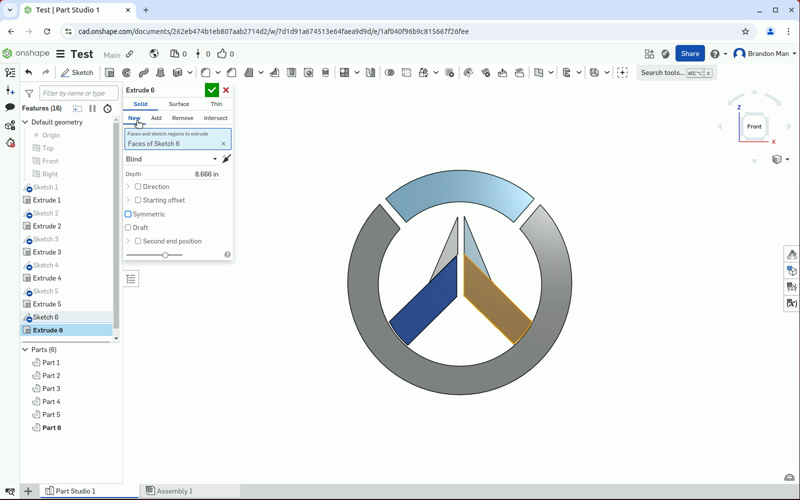
key(space)
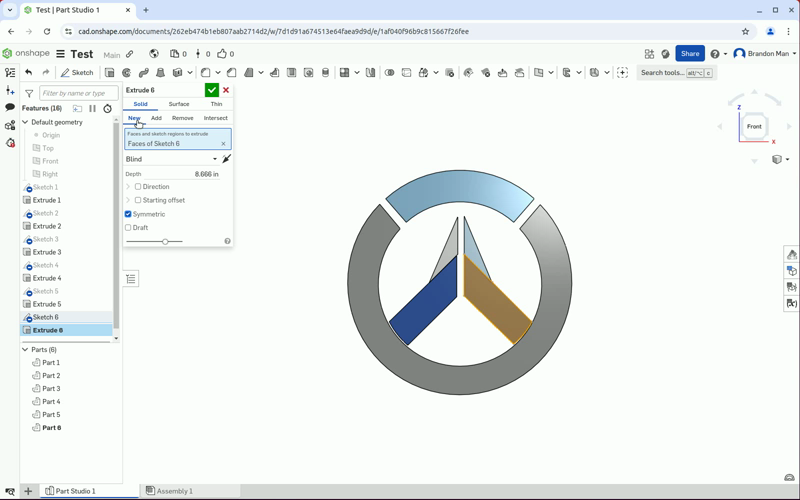
key(enter)
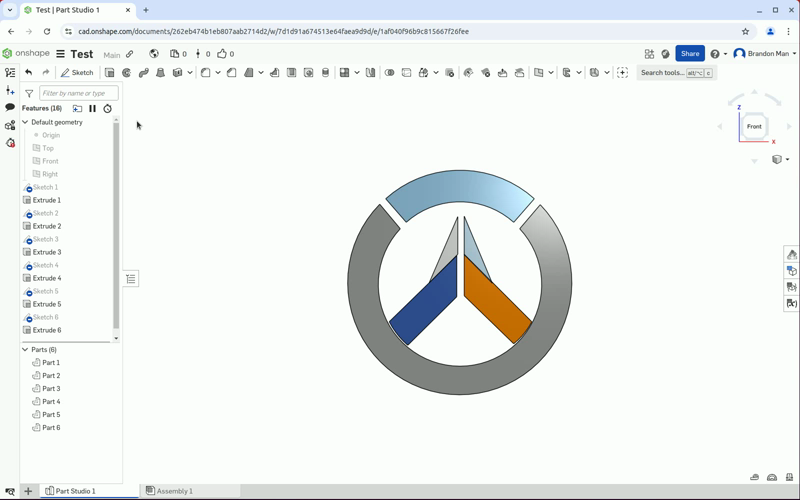
key(shift+h)
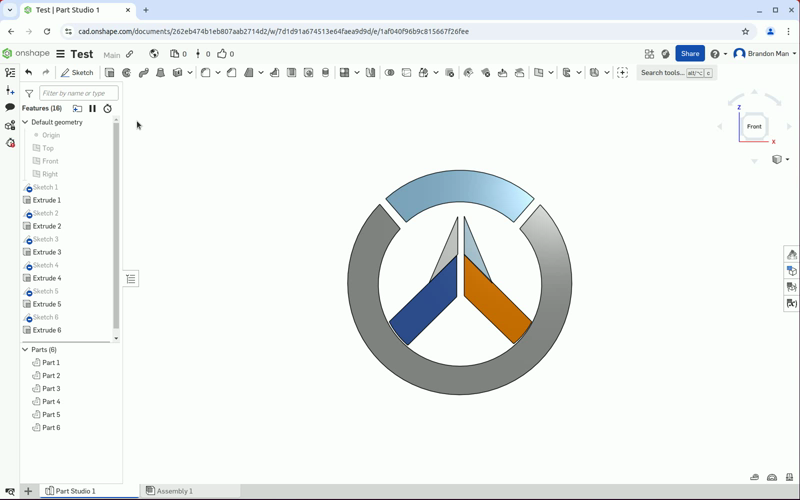
key(shift+h)
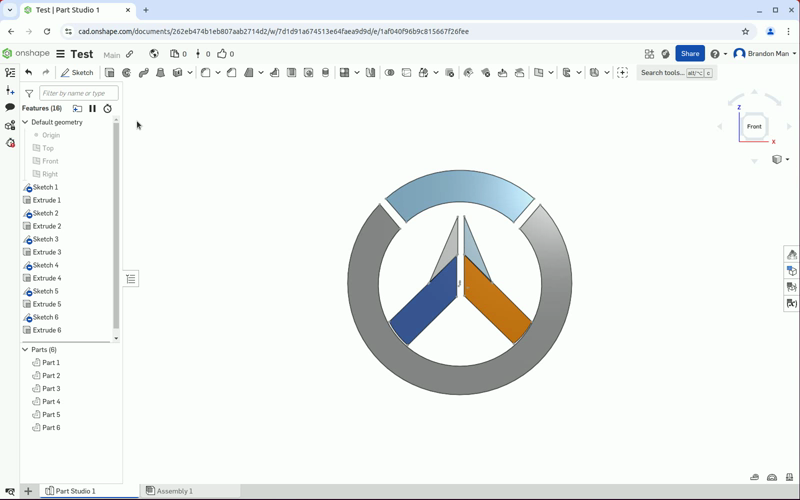
key(shift+7)
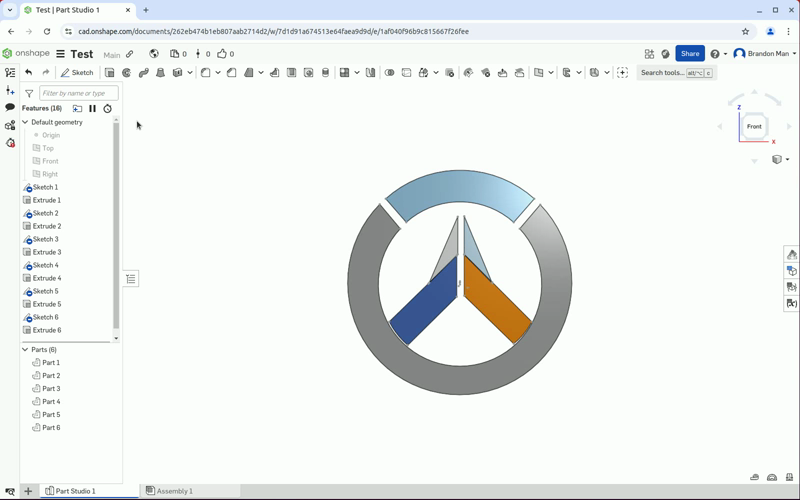
key(left, 2)
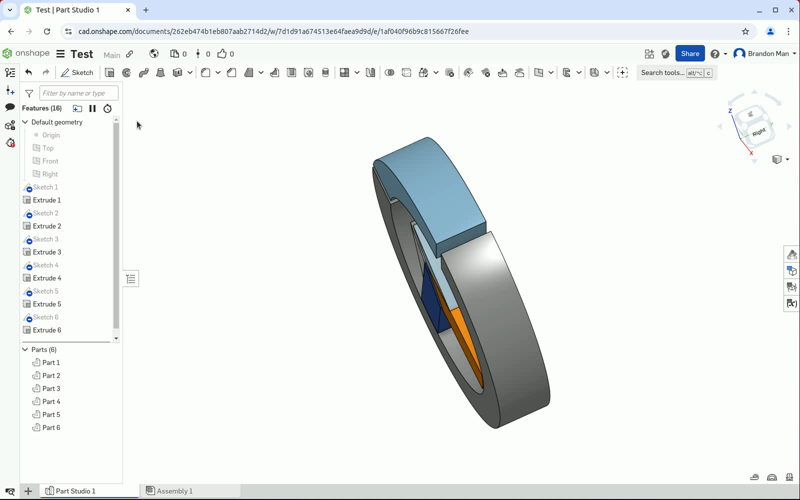
key(down, 2)
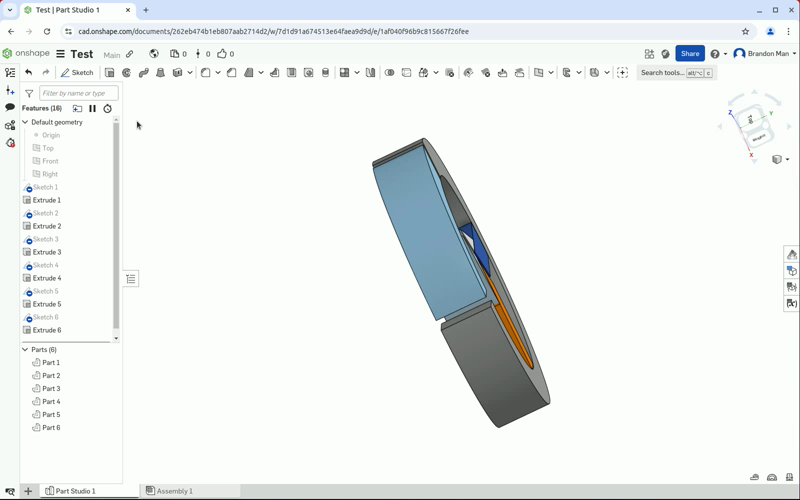
key(up, 2)
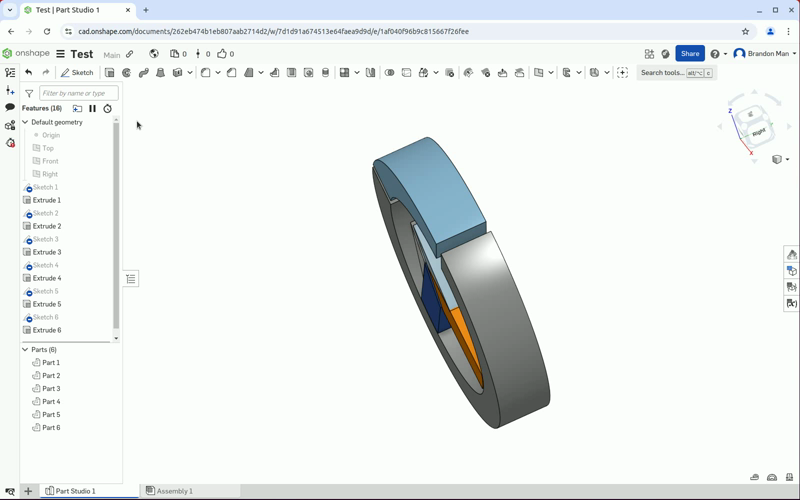
key(right, 2)
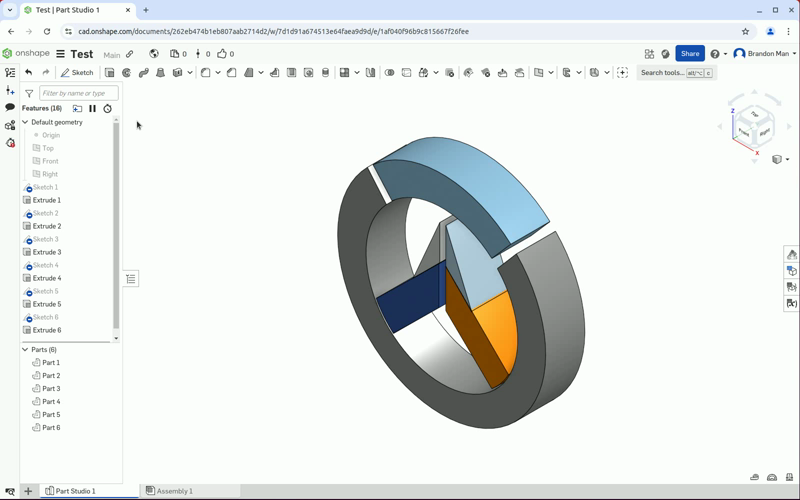
mouse_move(69, 189)
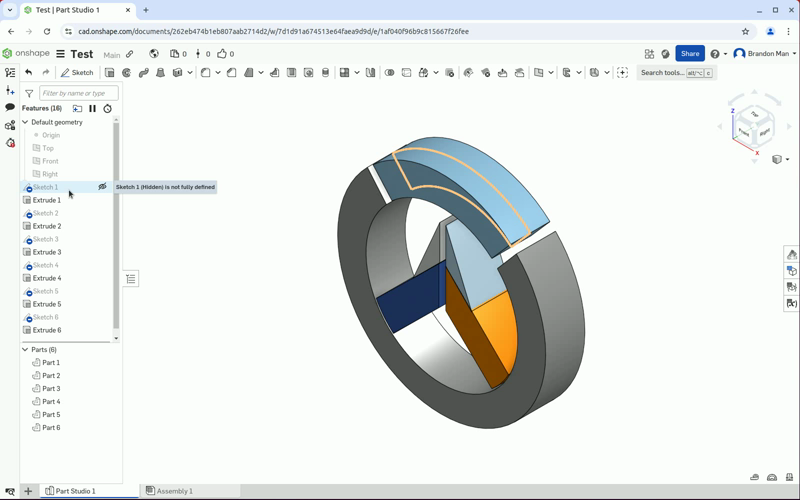
click(69, 189)